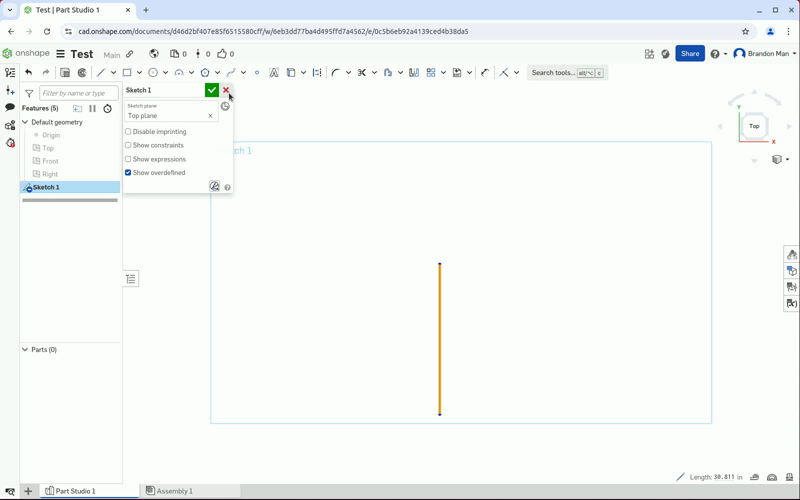
key(shift+h)
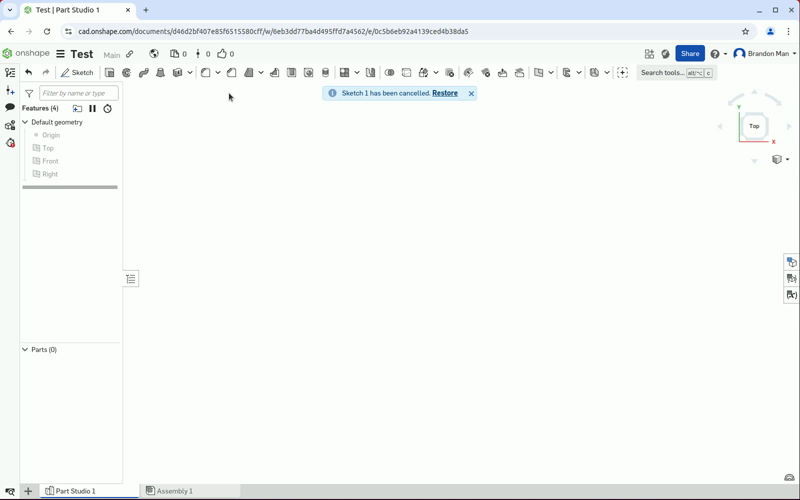
mouse_move(73, 352)
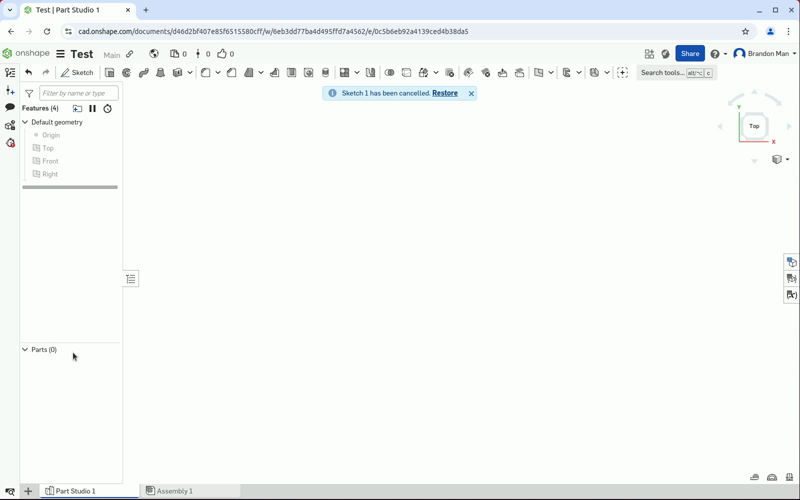
key(y)
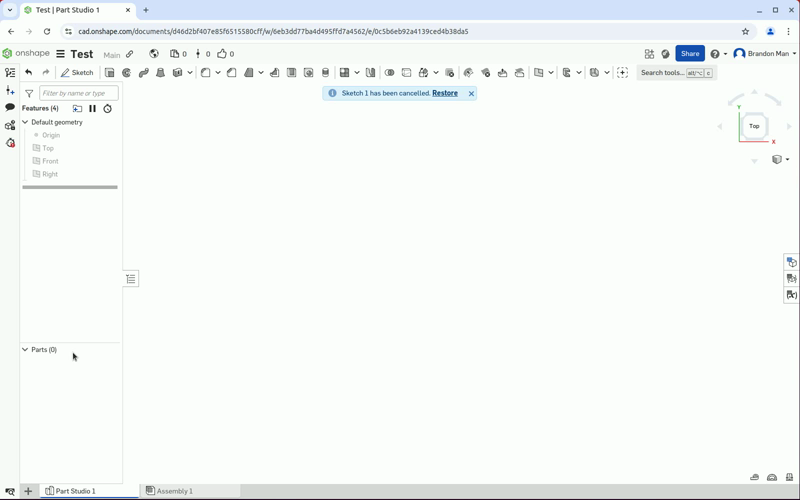
key(shift+p)
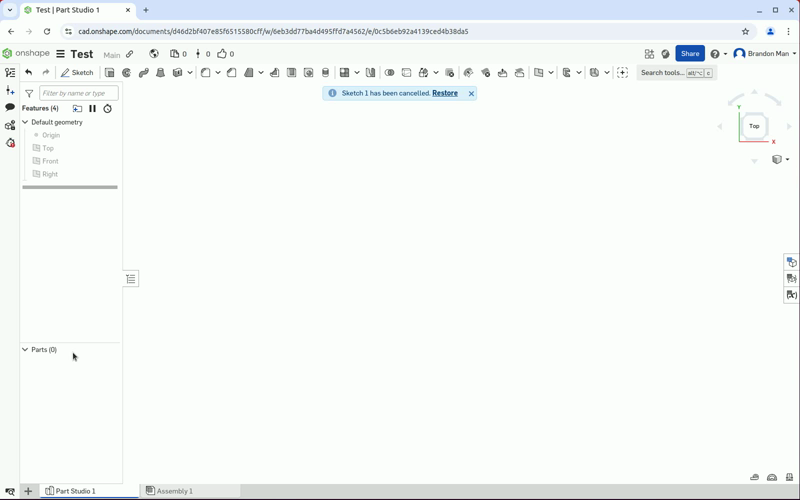
key(space)
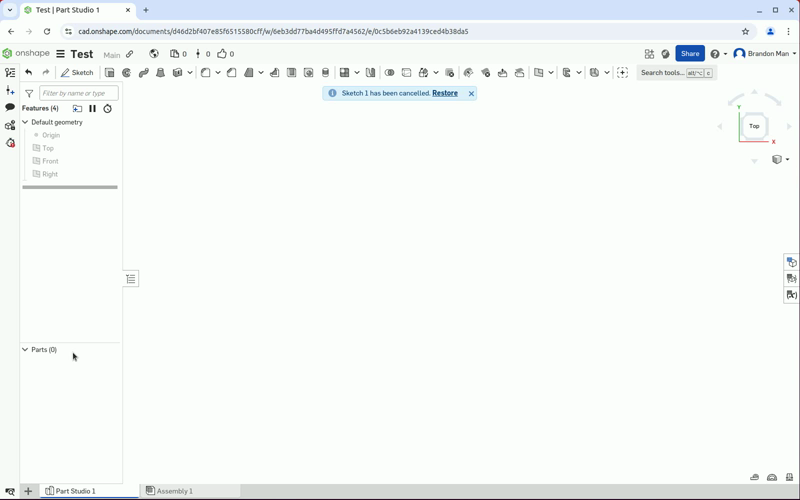
key_down(shift)
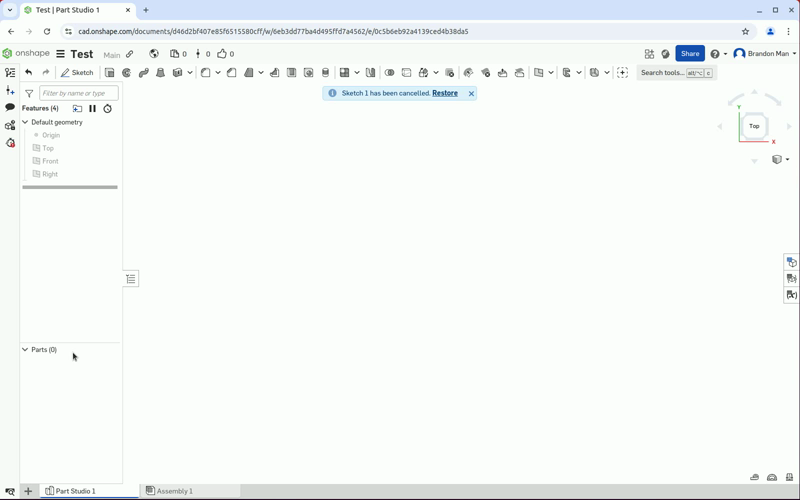
key(up)
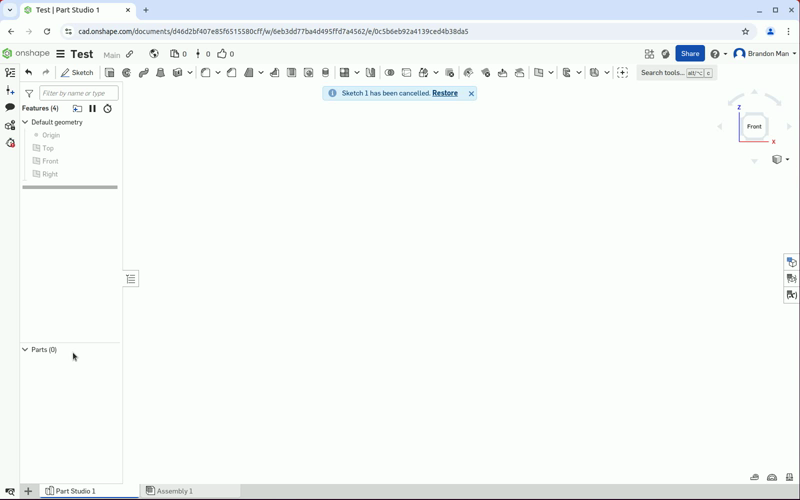
key_up(shift)
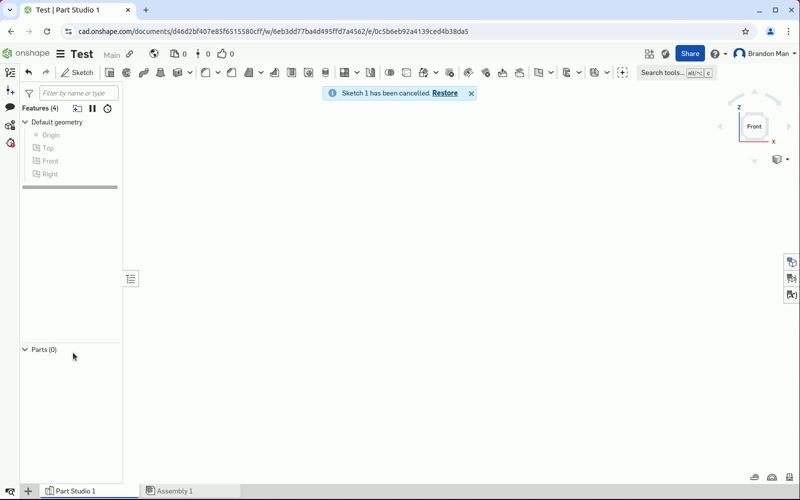
mouse_move(73, 352)
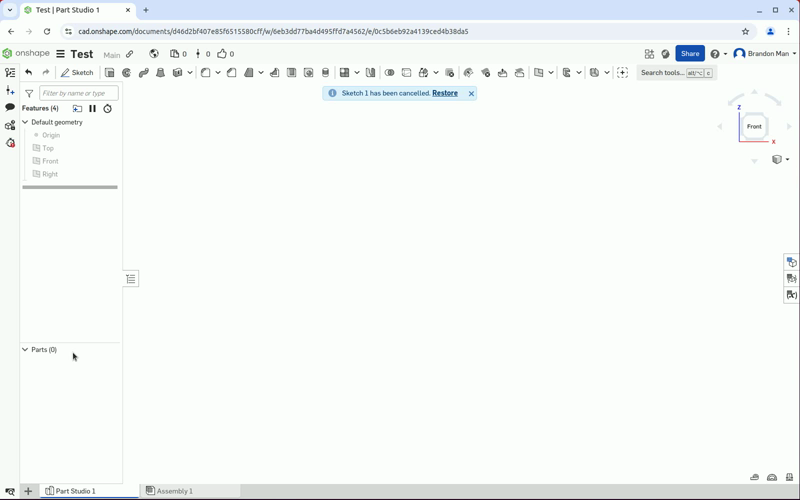
key(shift+y)
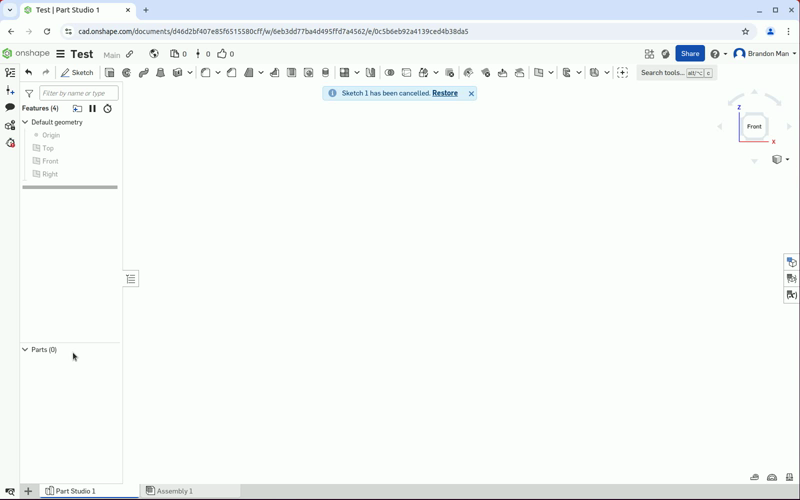
key(shift+s)
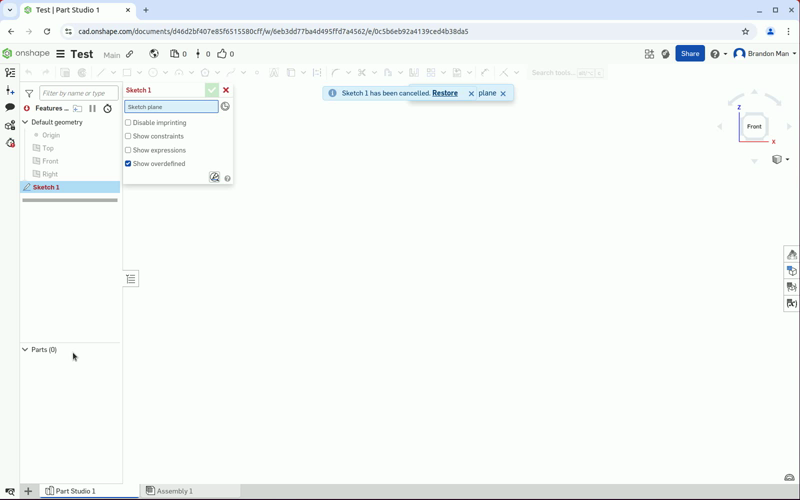
mouse_move(73, 163)
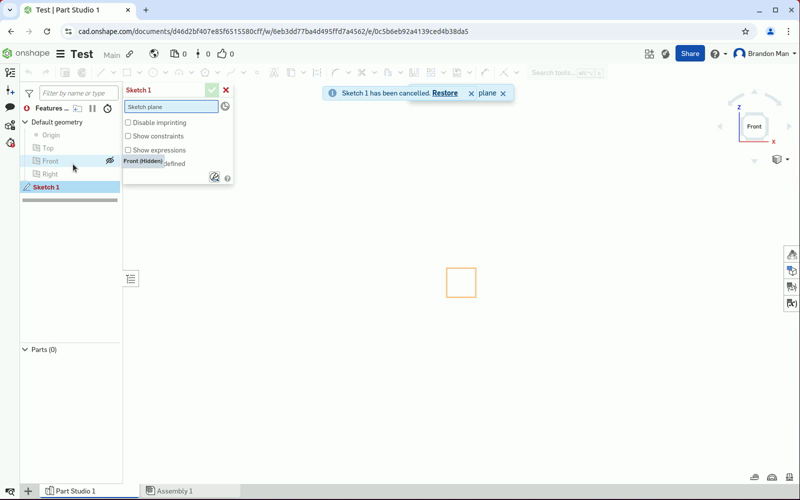
click(73, 163)
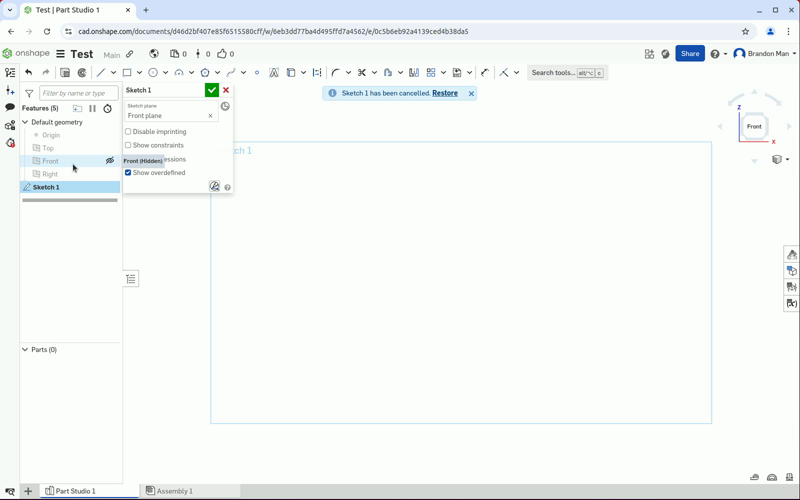
mouse_move(73, 352)
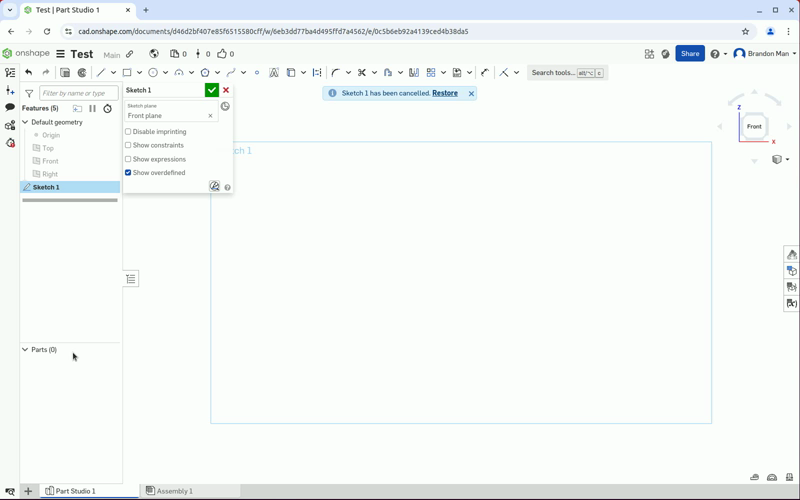
key(y)
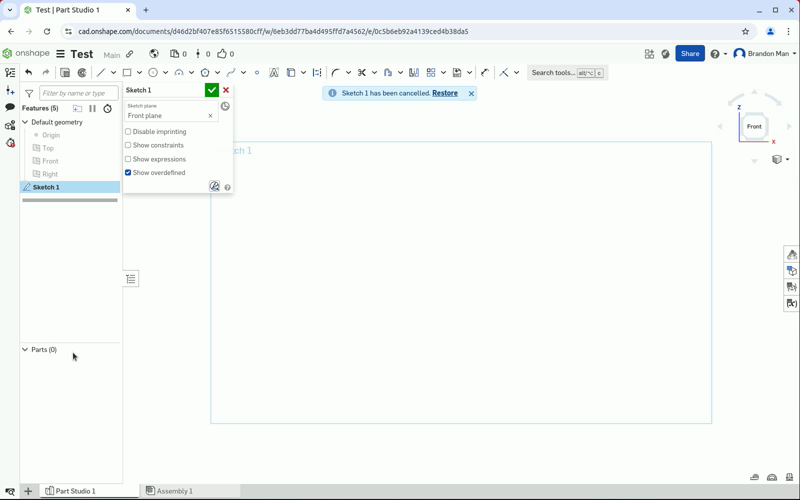
key(c)
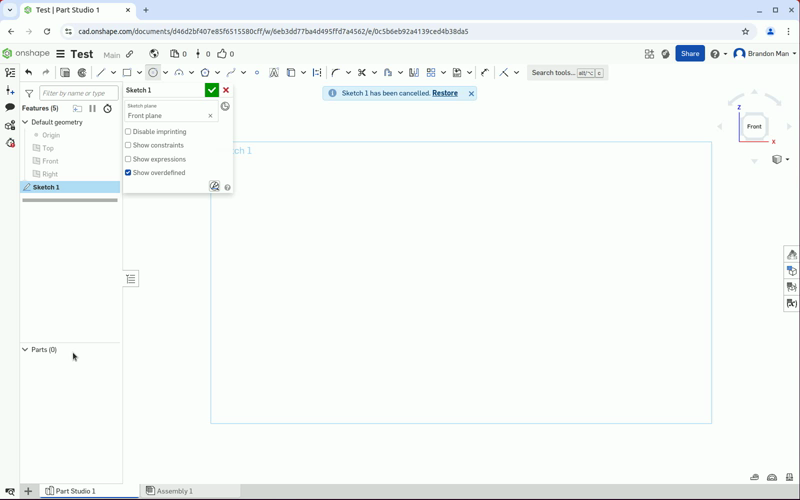
key_down(shift)
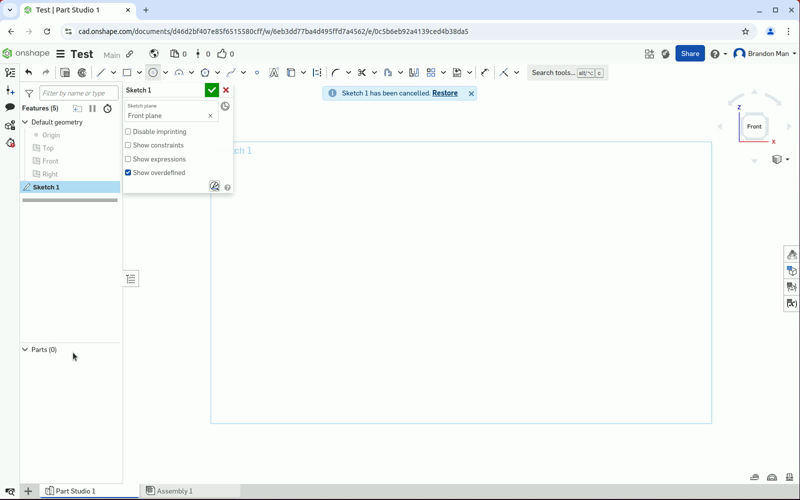
mouse_move(461, 178)
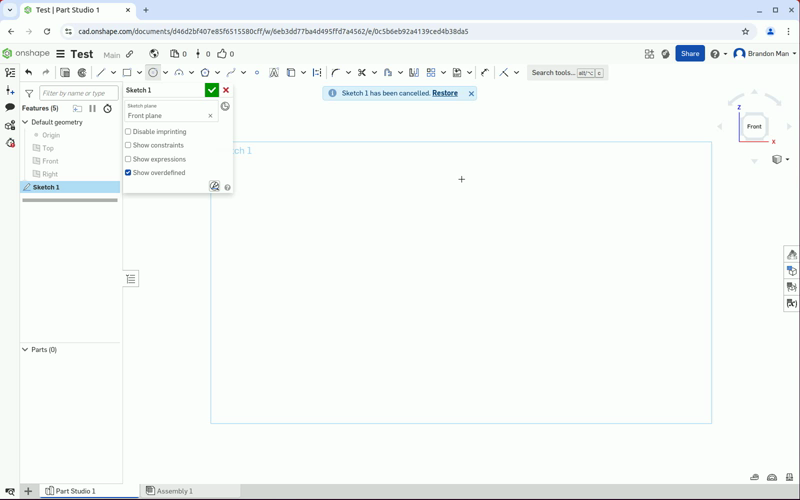
click(461, 178)
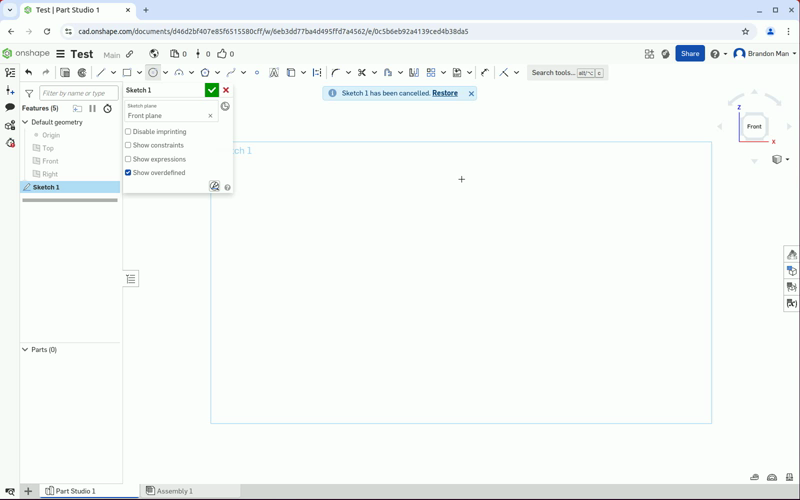
key_up(shift)
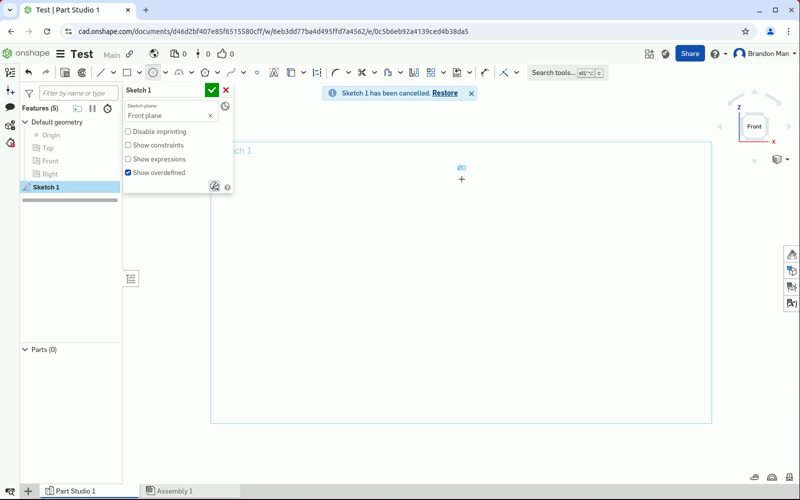
mouse_move(471, 178)
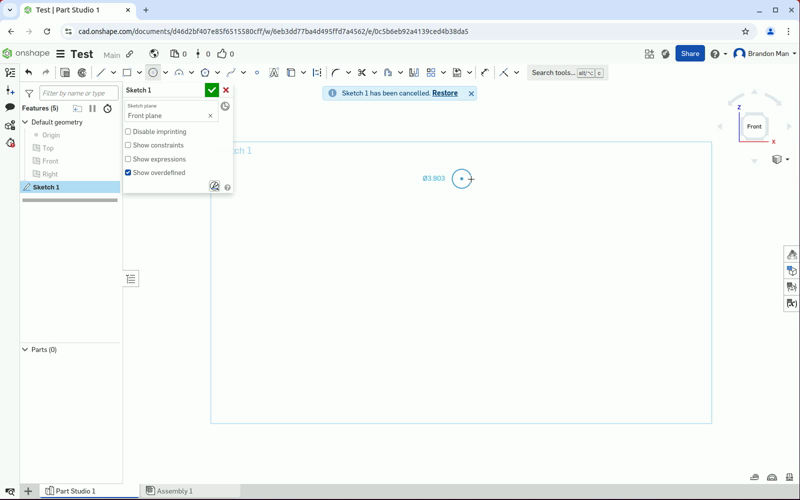
click(471, 178)
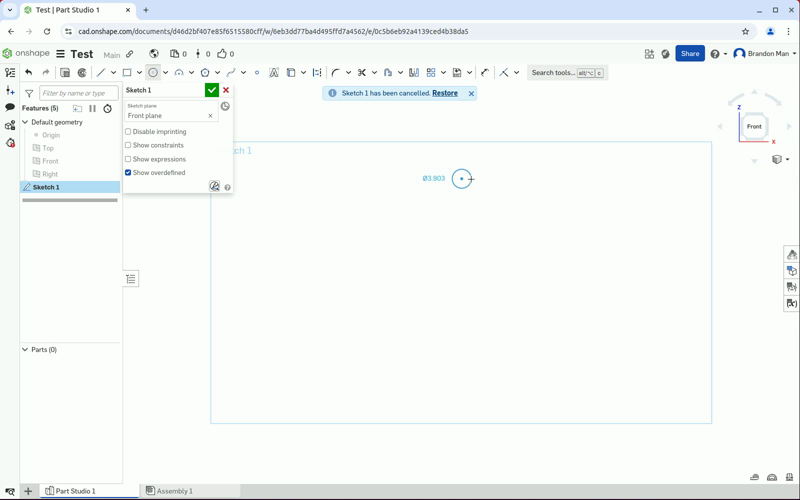
key(esc)
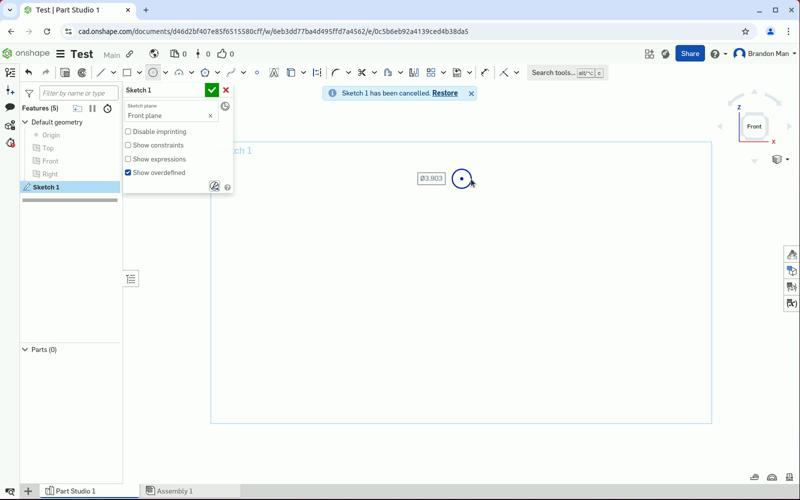
key(c)
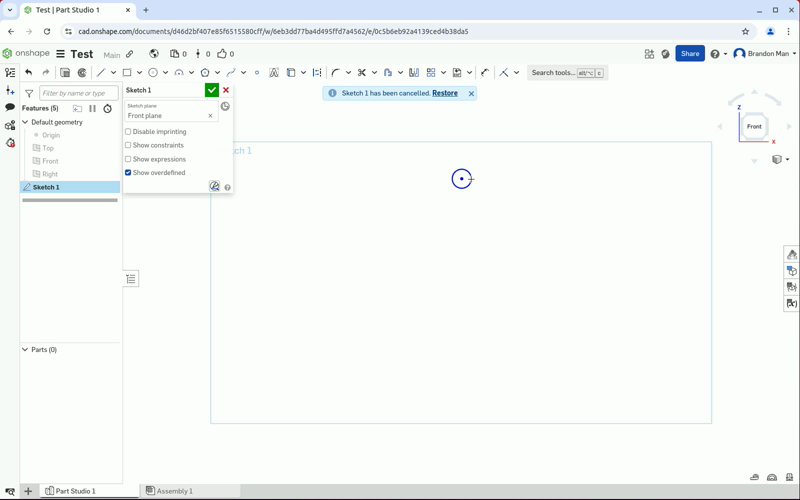
key_down(shift)
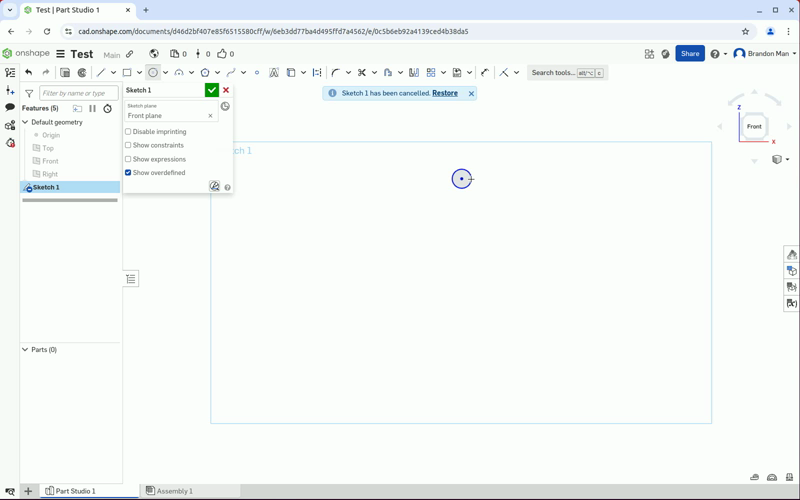
mouse_move(461, 178)
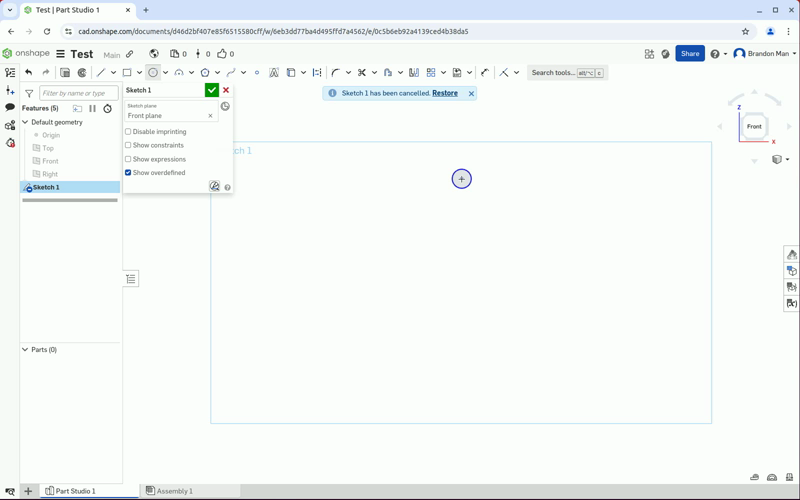
click(461, 178)
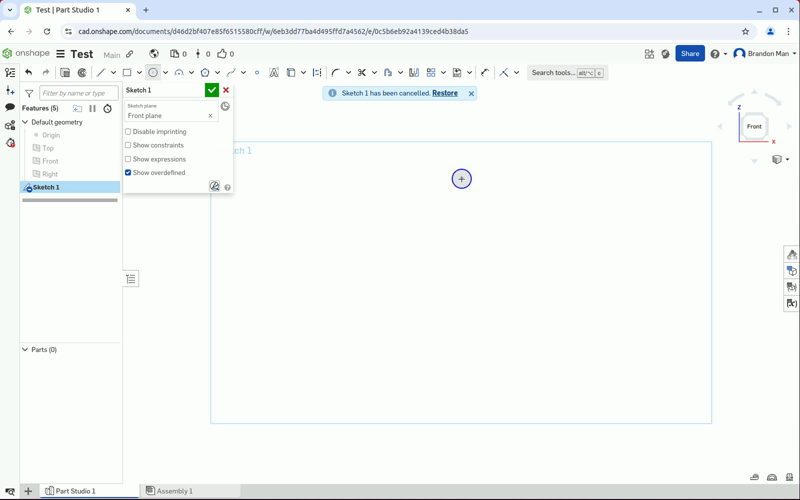
key_up(shift)
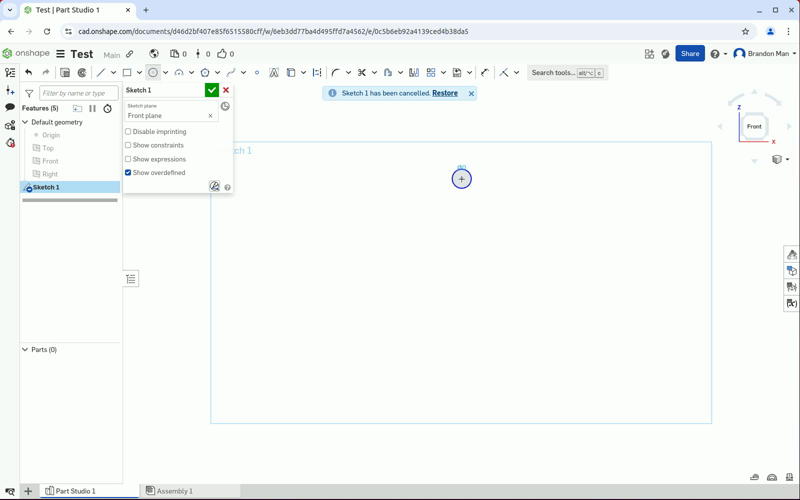
mouse_move(464, 178)
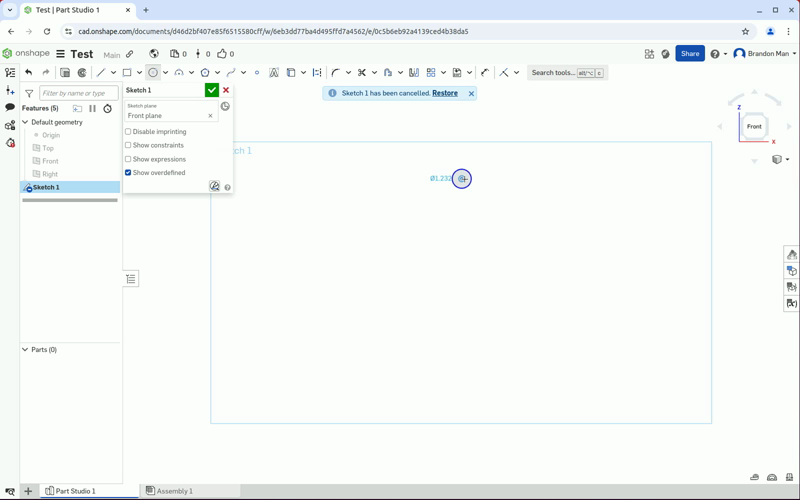
scroll(6)
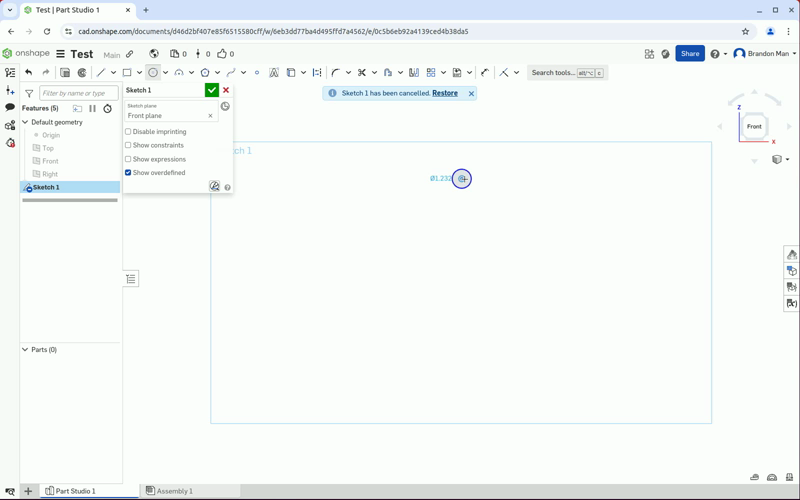
scroll(6)
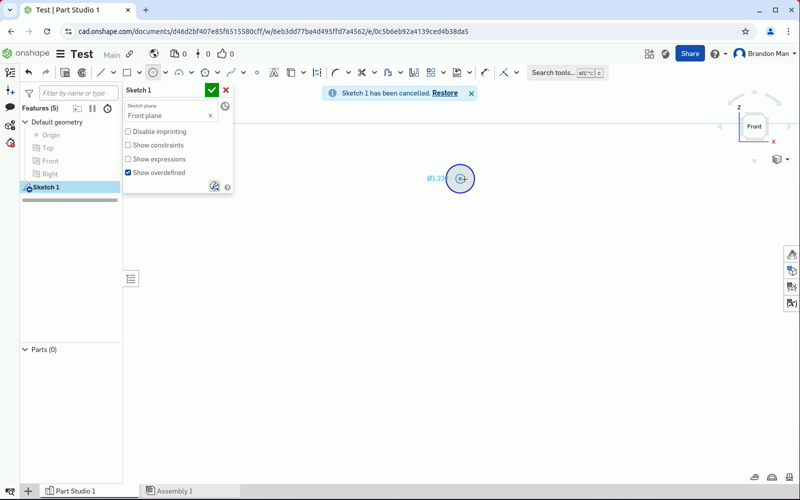
scroll(6)
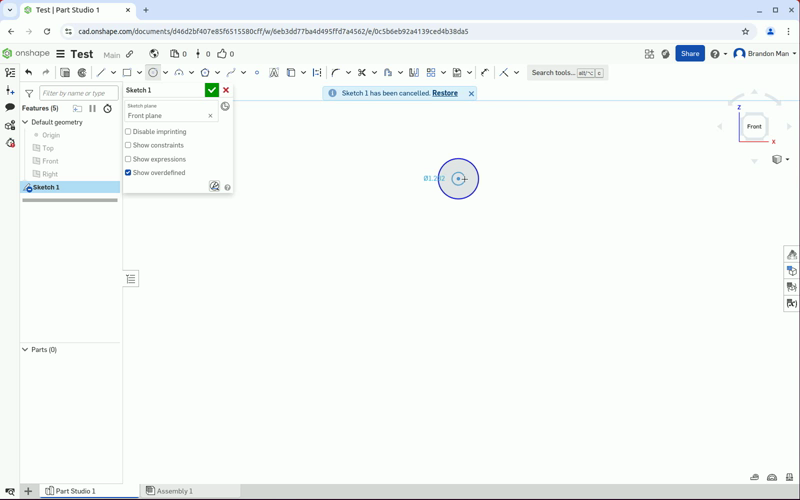
scroll(6)
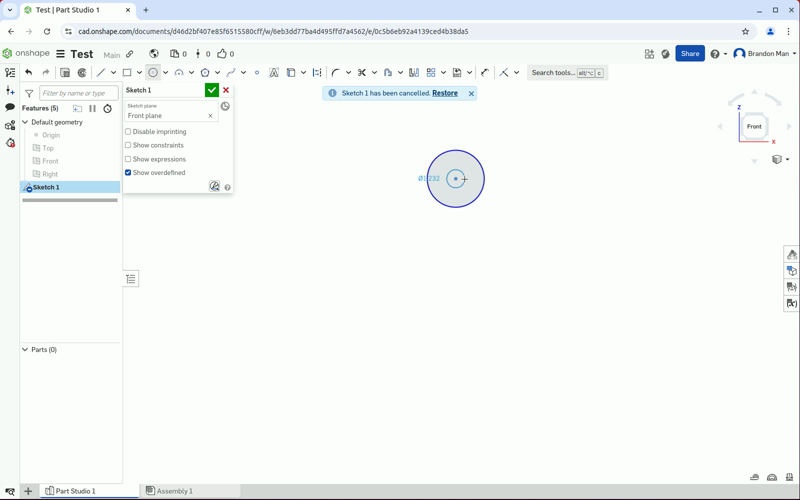
scroll(6)
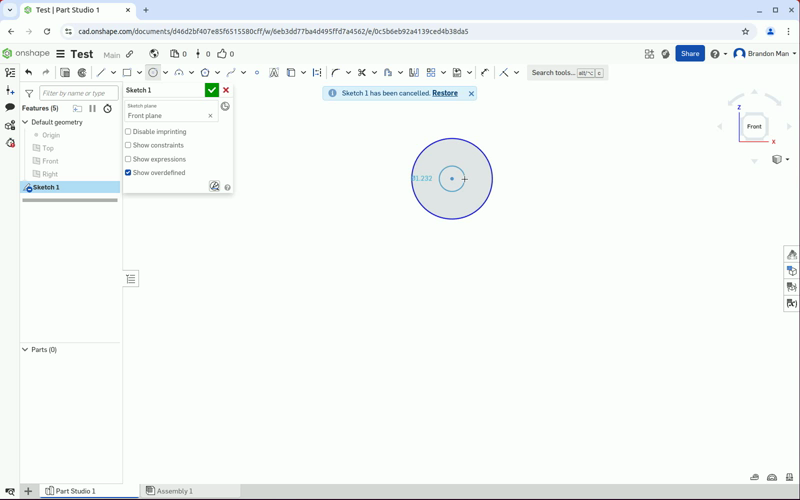
scroll(6)
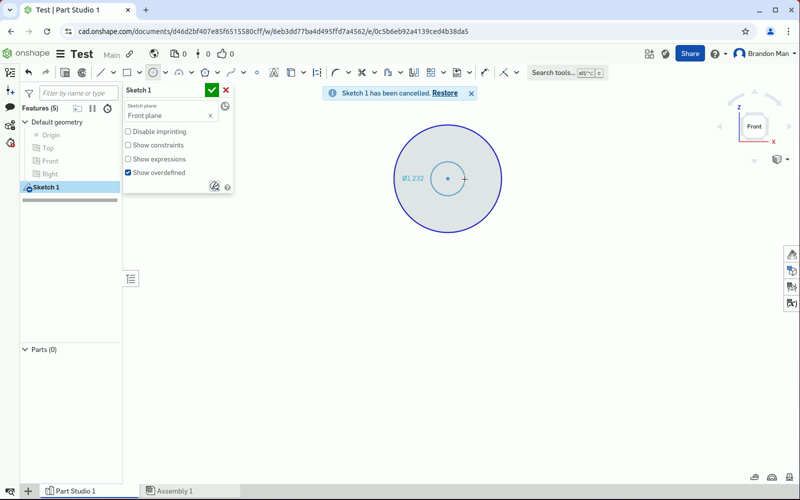
scroll(6)
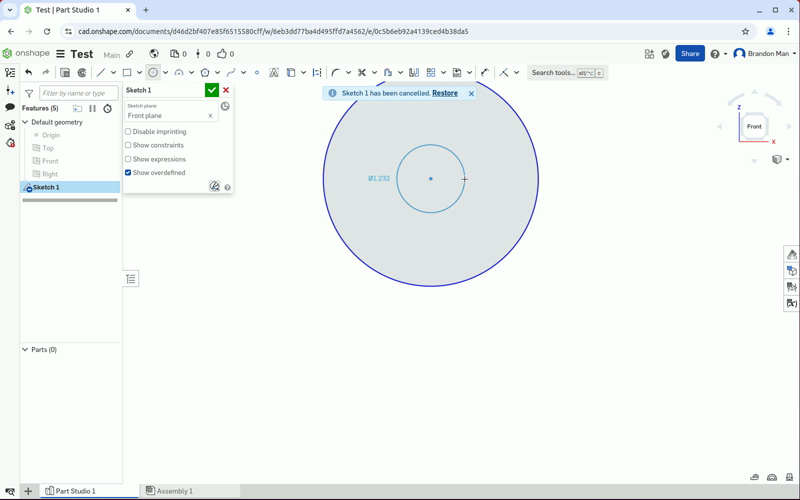
click(464, 178)
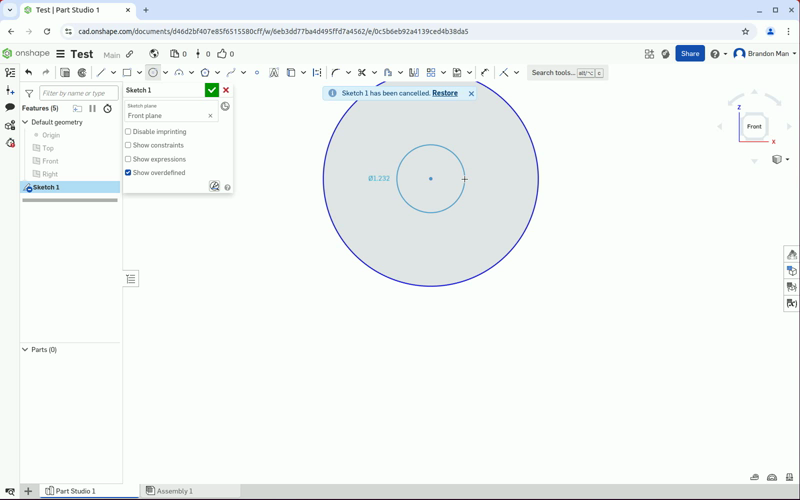
scroll(-6)
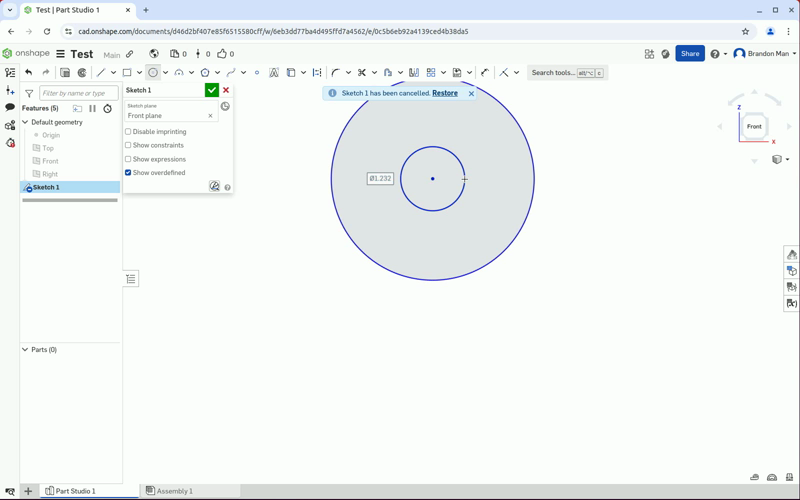
scroll(-6)
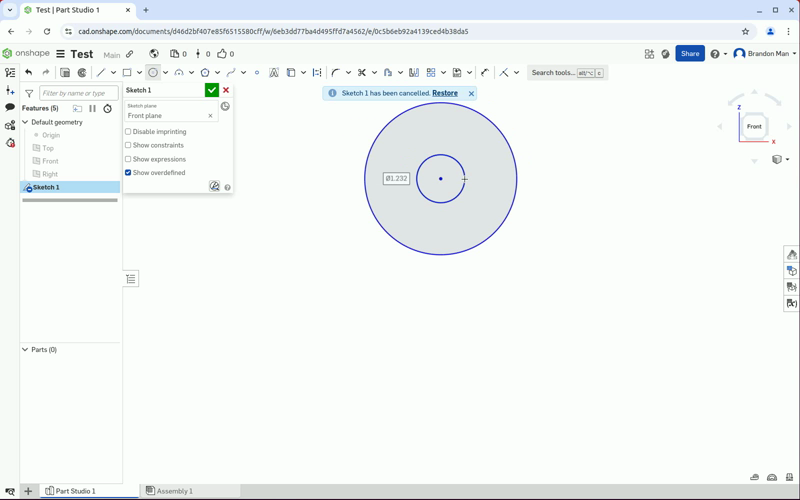
scroll(-6)
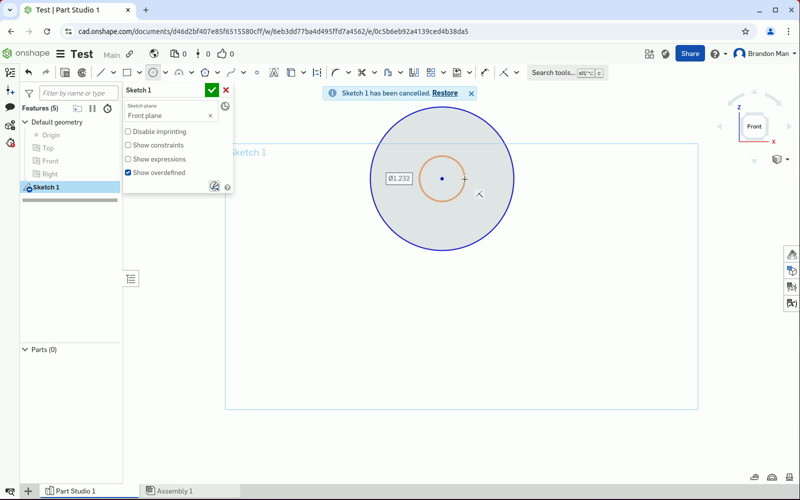
scroll(-6)
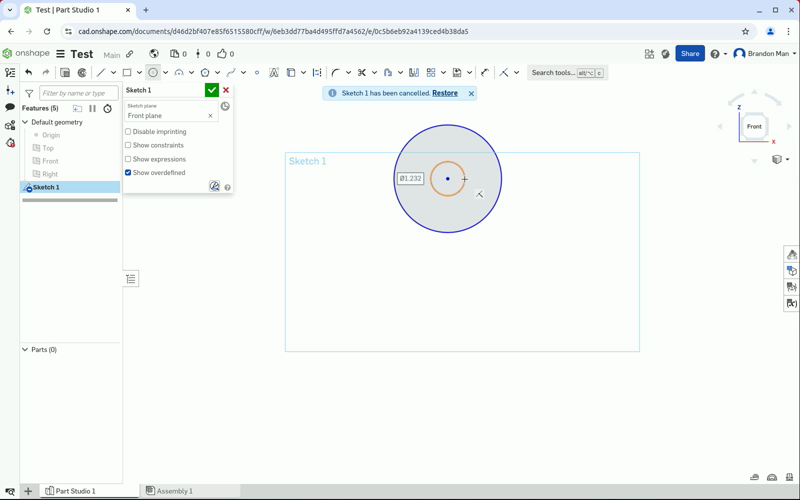
scroll(-6)
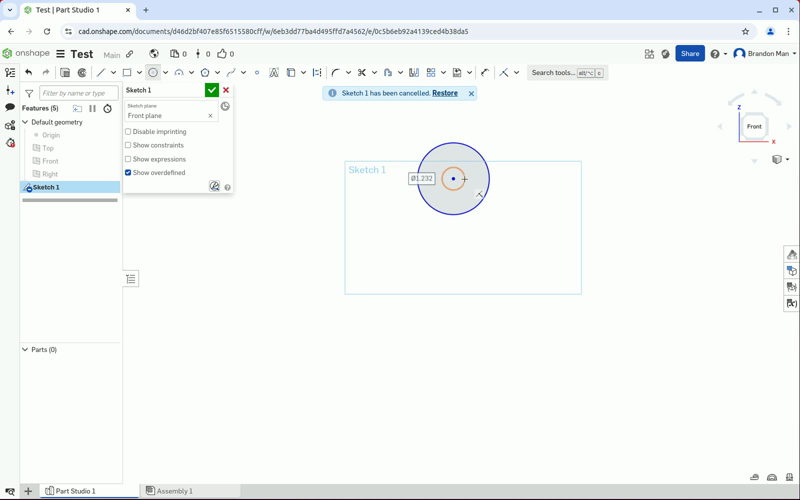
scroll(-6)
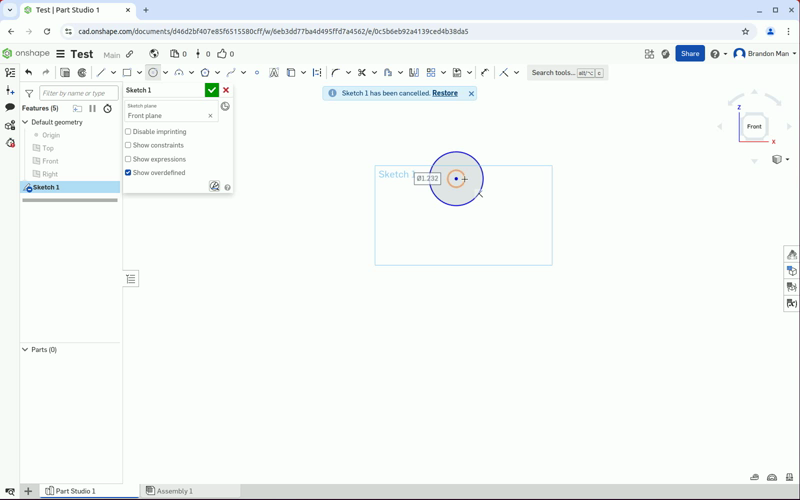
scroll(-6)
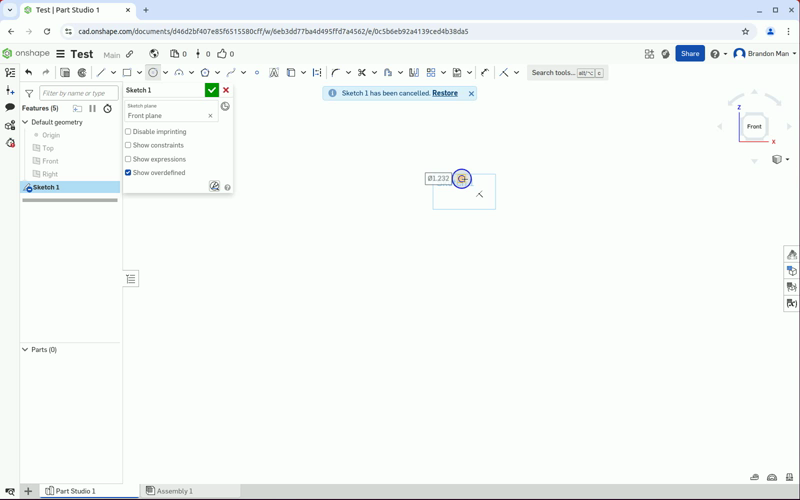
key(esc)
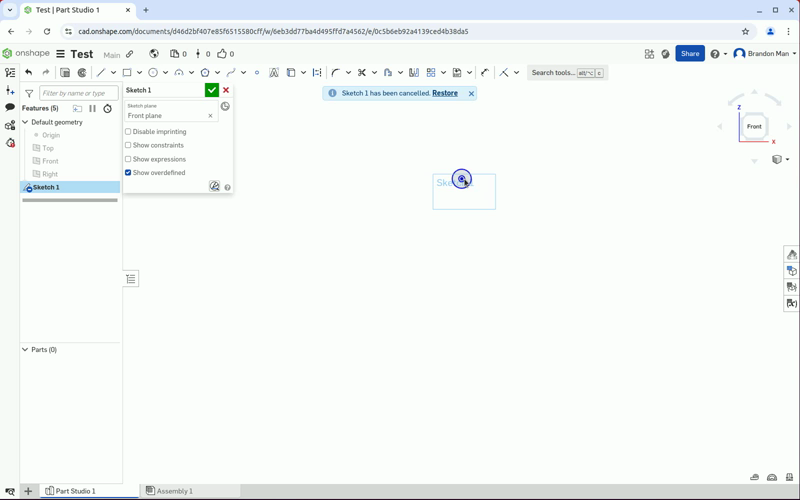
mouse_move(463, 185)
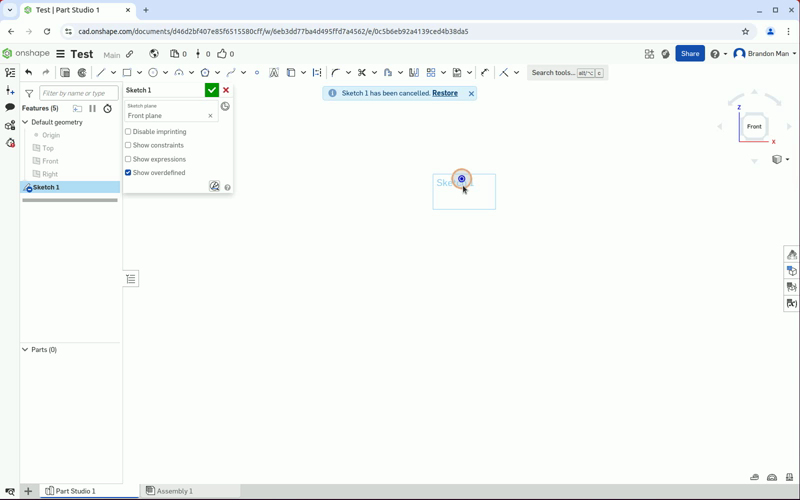
scroll(6)
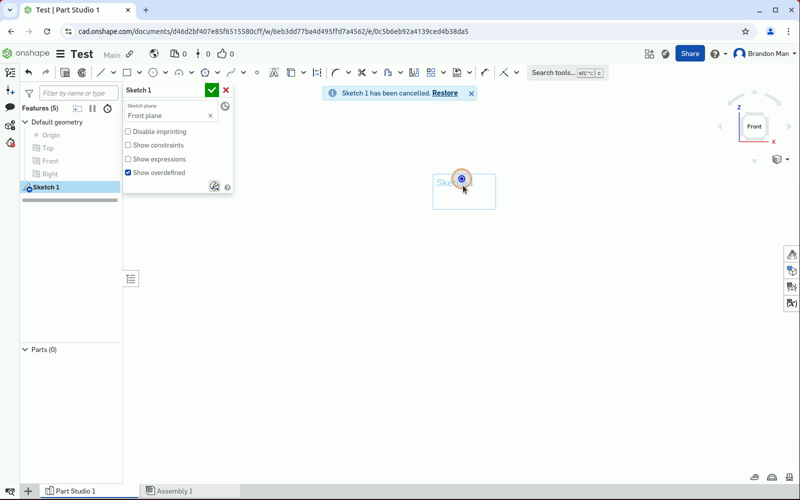
scroll(6)
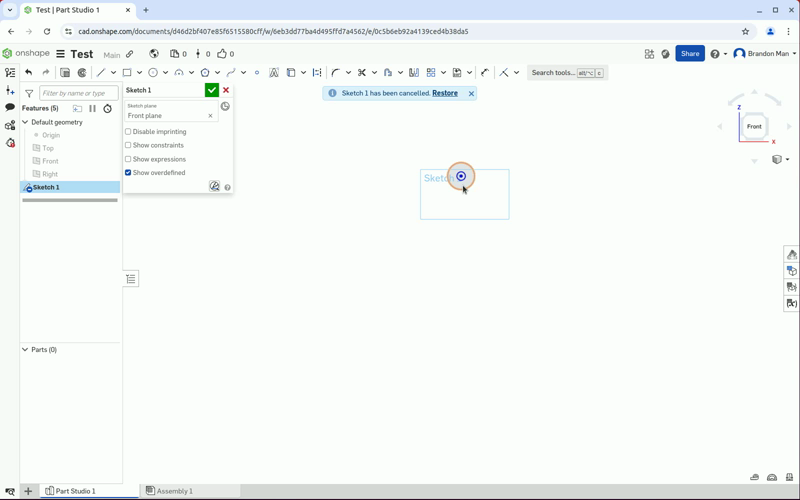
scroll(6)
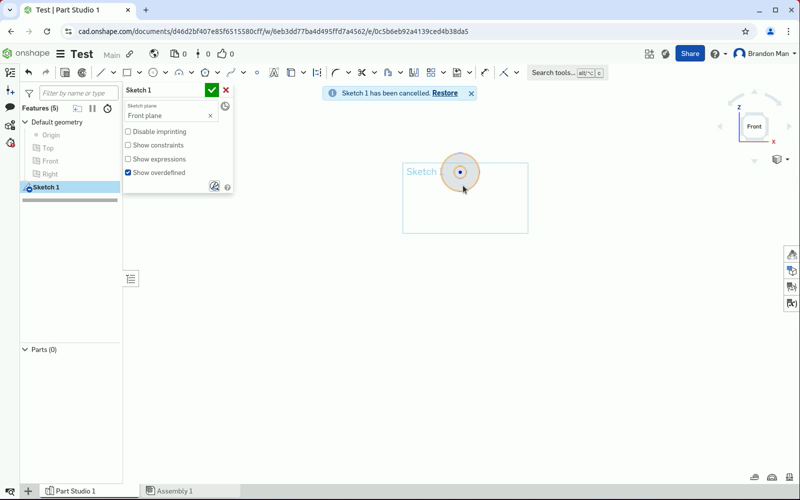
scroll(6)
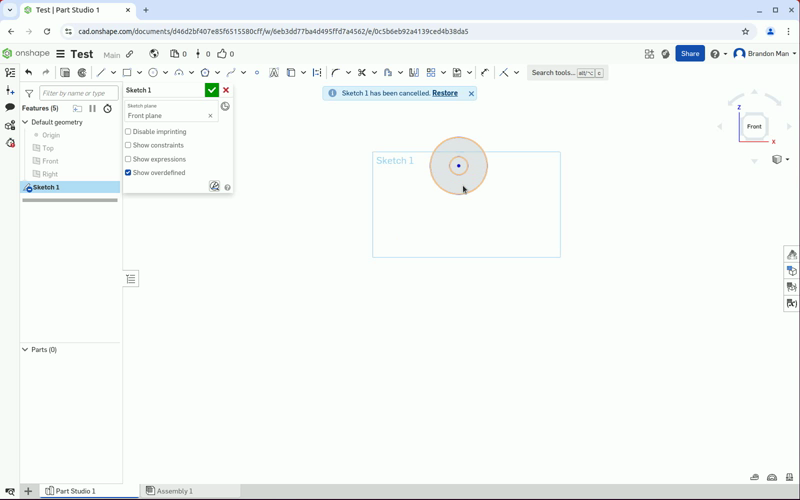
scroll(6)
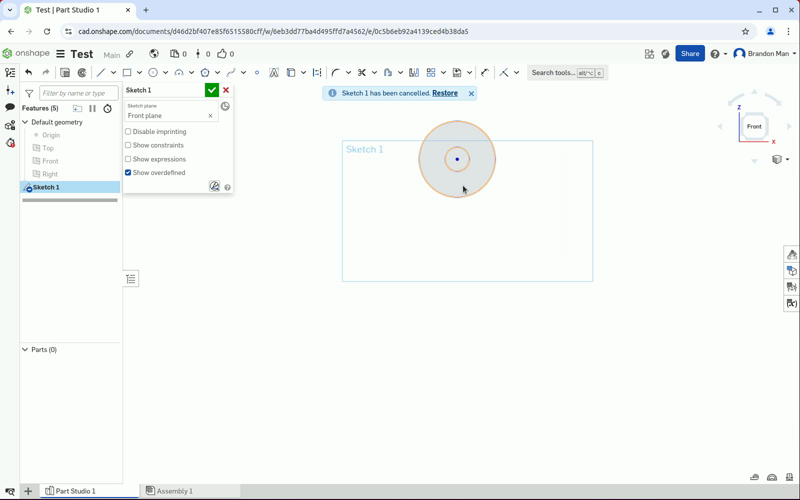
scroll(6)
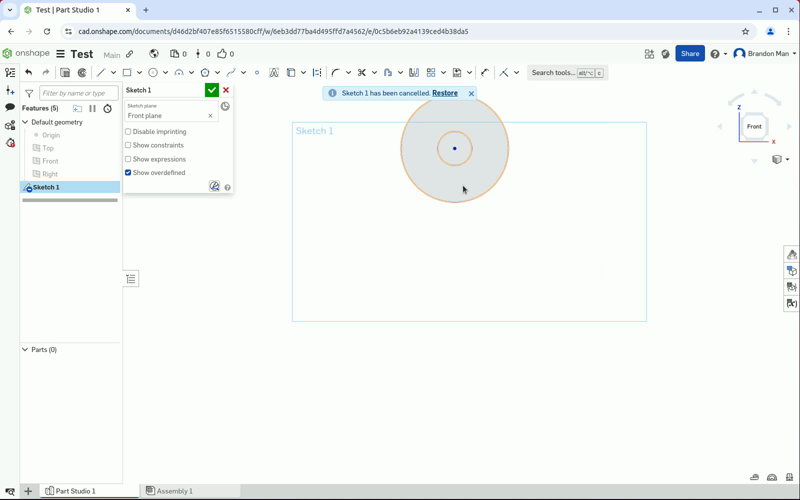
scroll(6)
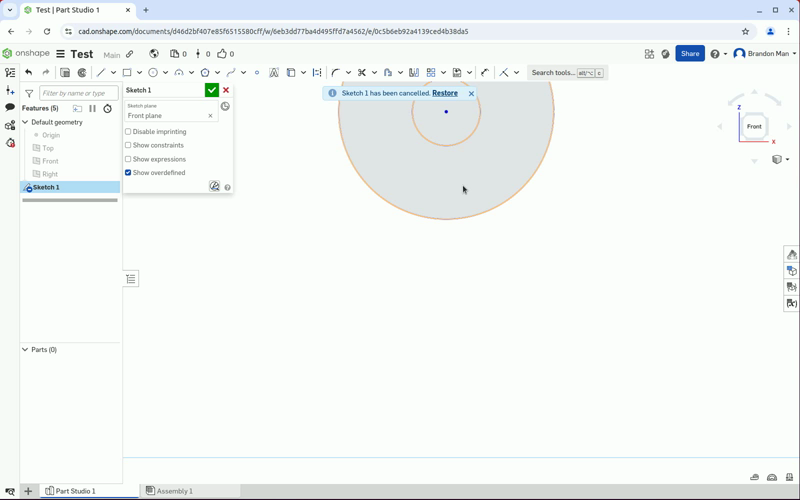
click(463, 185)
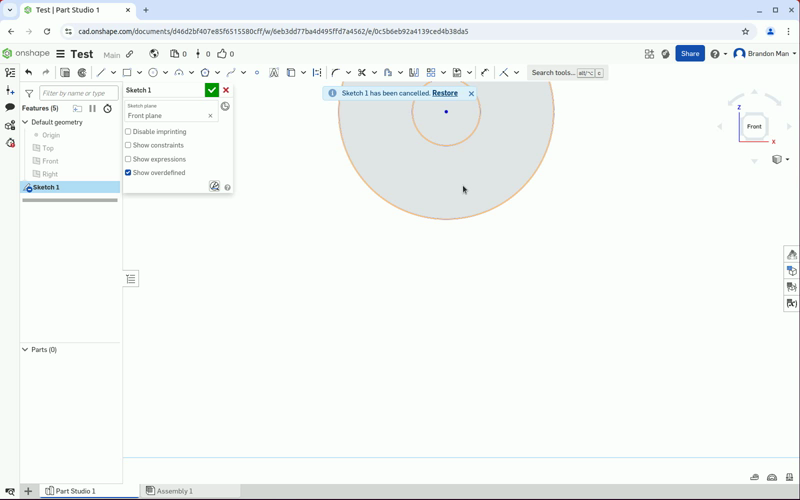
scroll(-6)
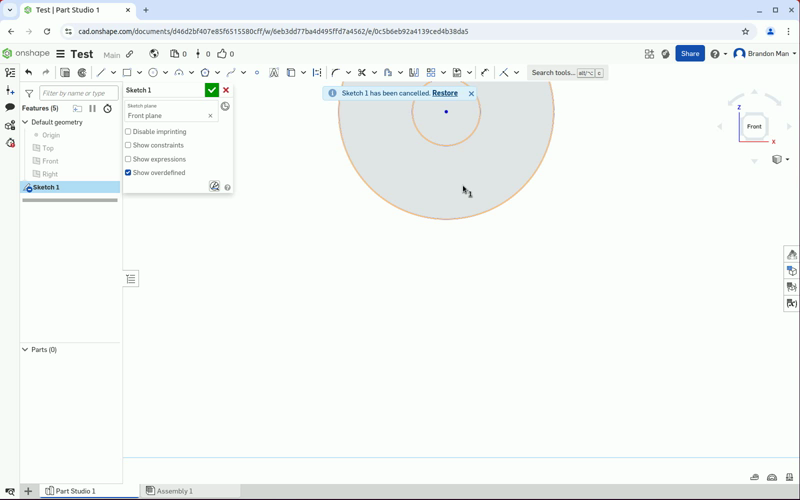
scroll(-6)
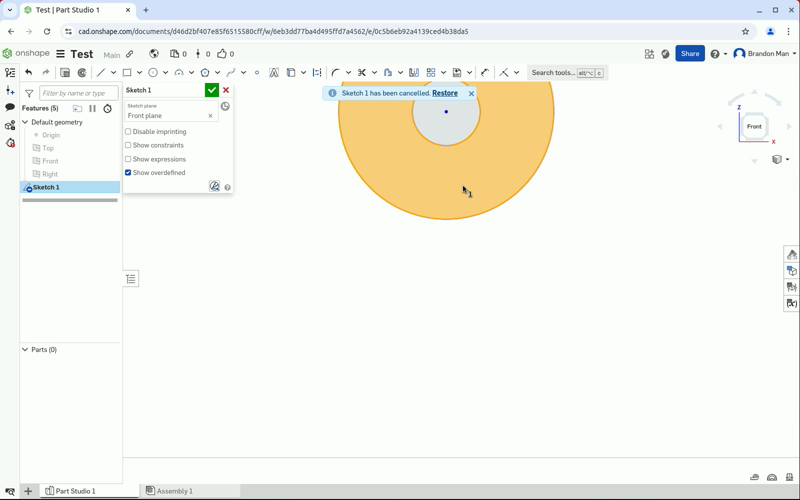
scroll(-6)
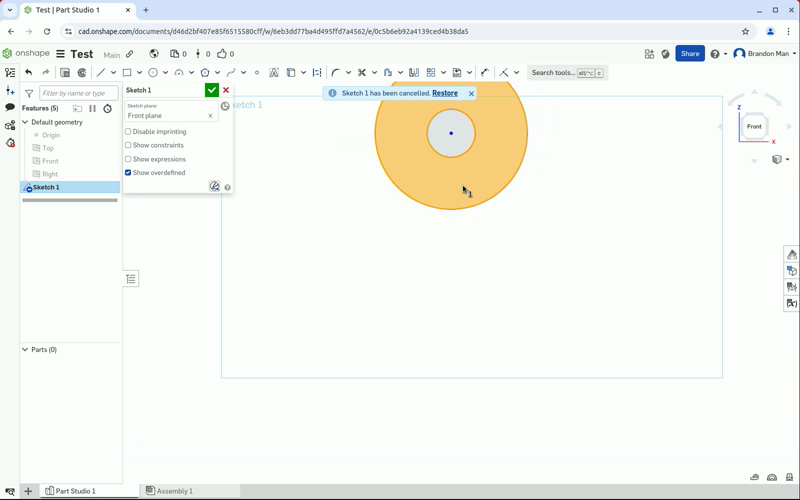
scroll(-6)
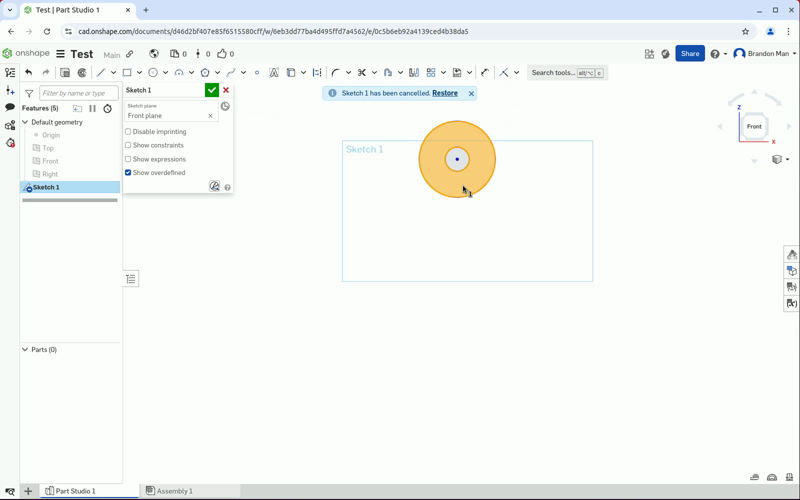
scroll(-6)
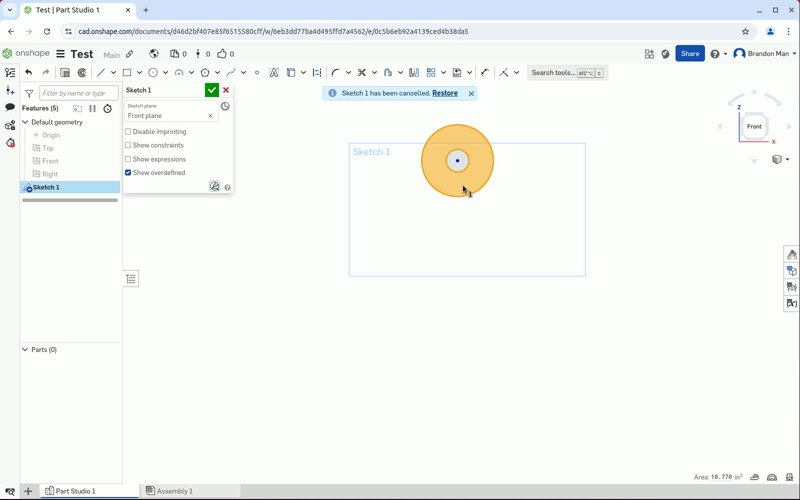
scroll(-6)
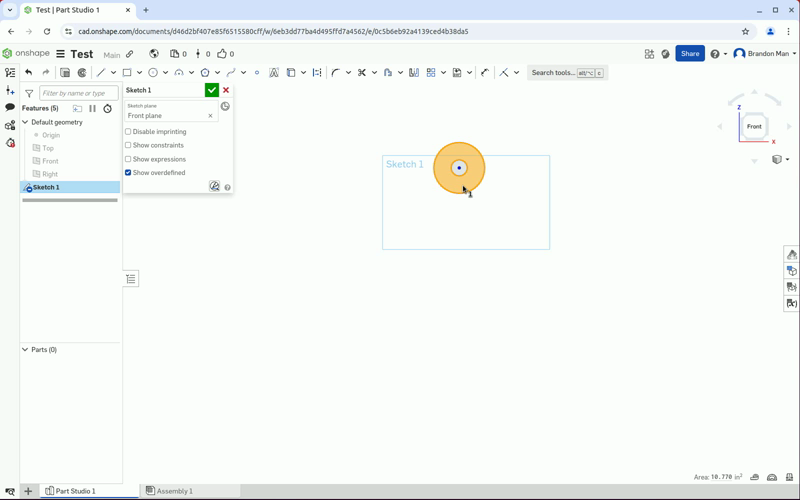
scroll(-6)
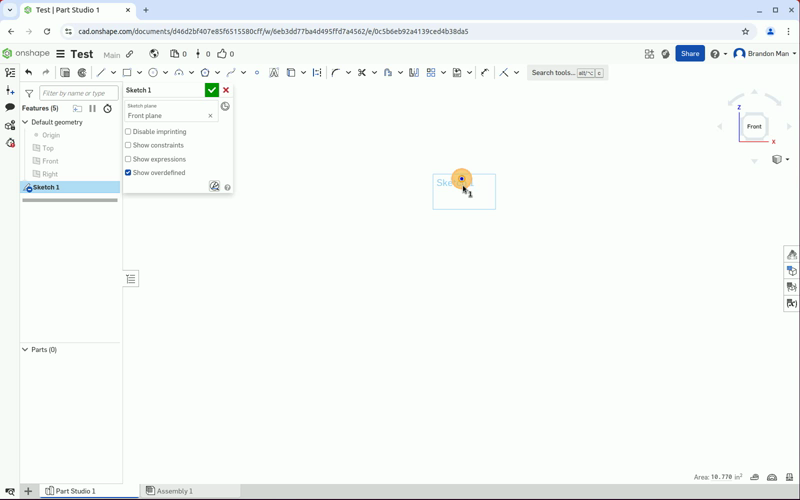
mouse_move(73, 352)
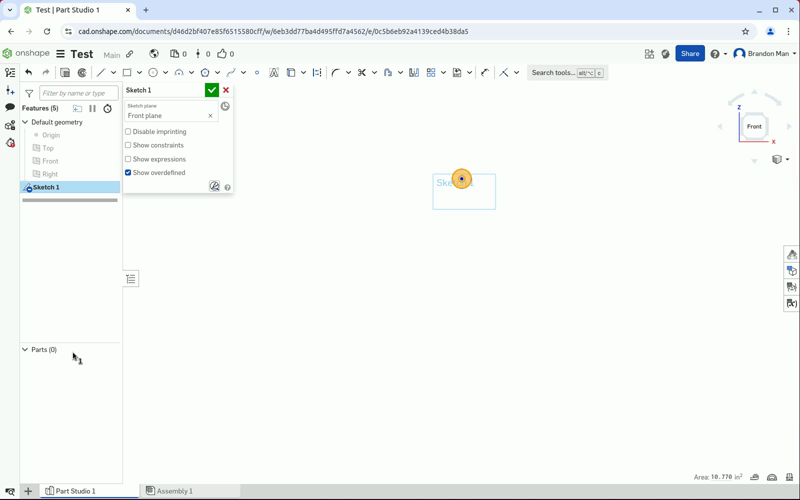
key(shift+y)
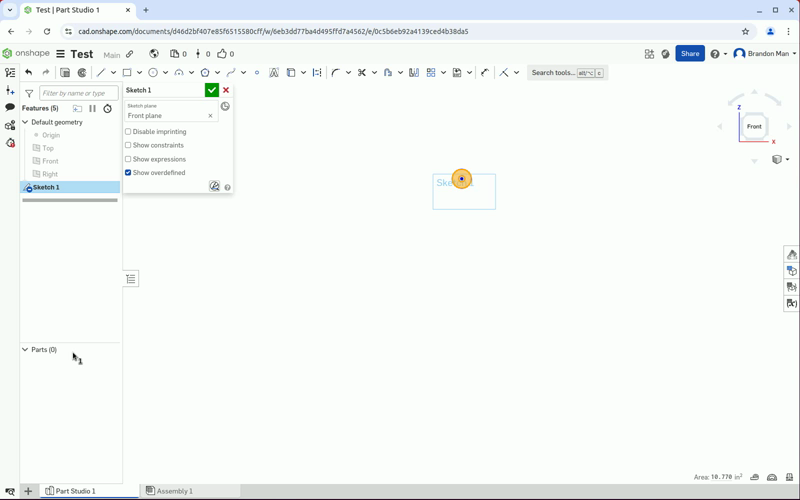
key(shift+e)
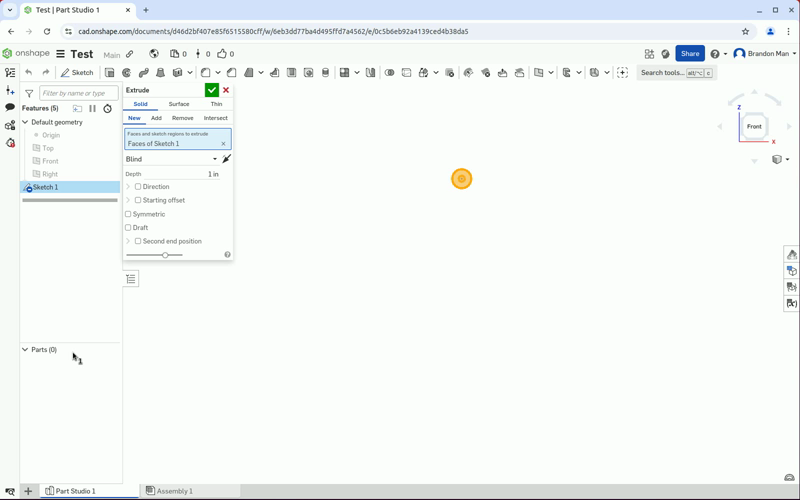
mouse_move(143, 106)
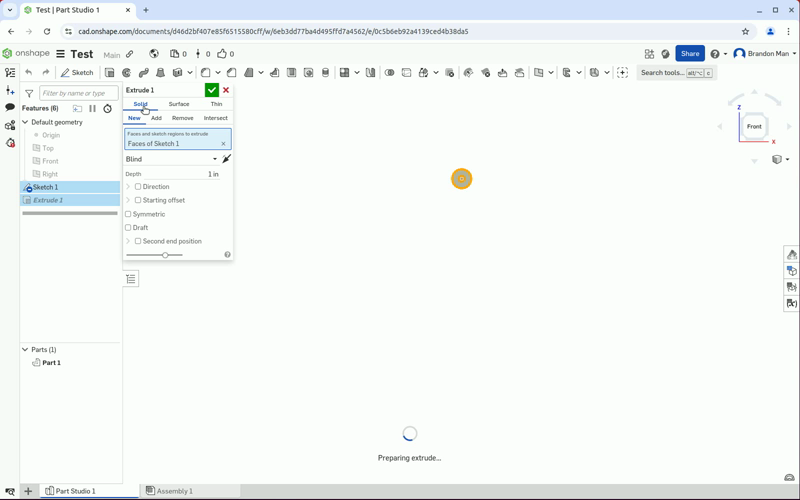
click(143, 106)
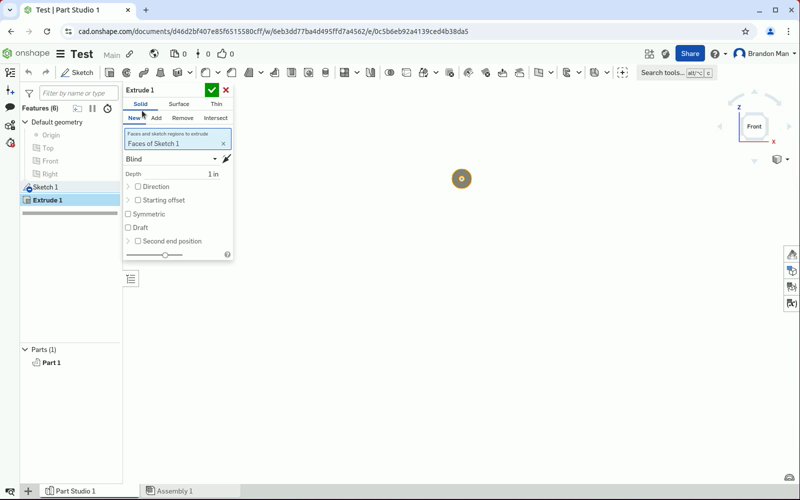
mouse_move(137, 120)
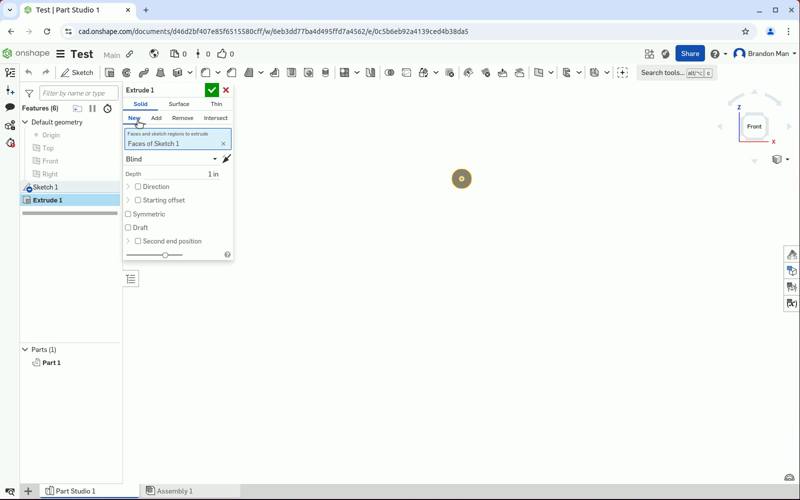
click(137, 120)
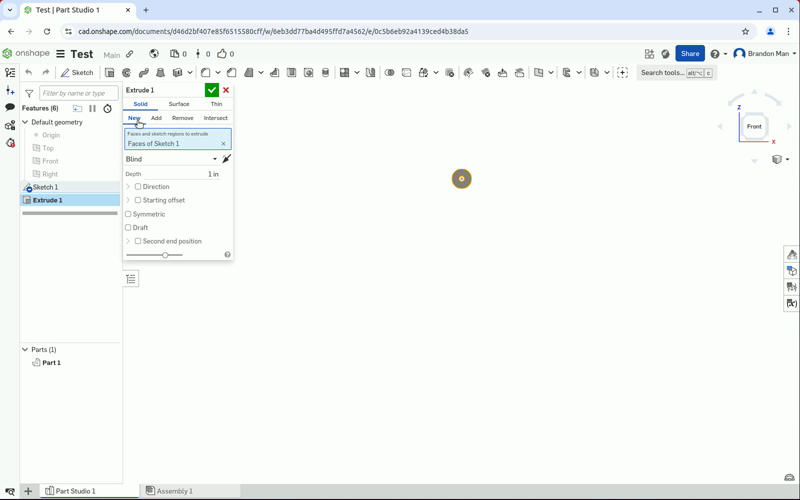
key(tab, 4)
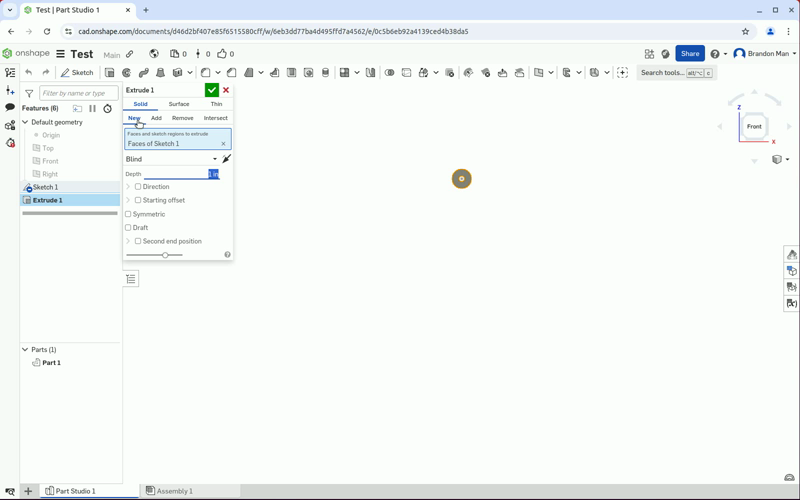
text(0.481)
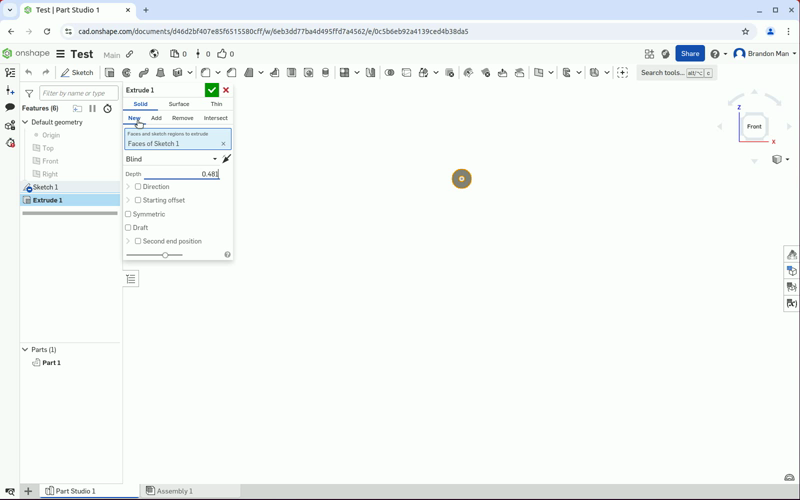
key(enter)
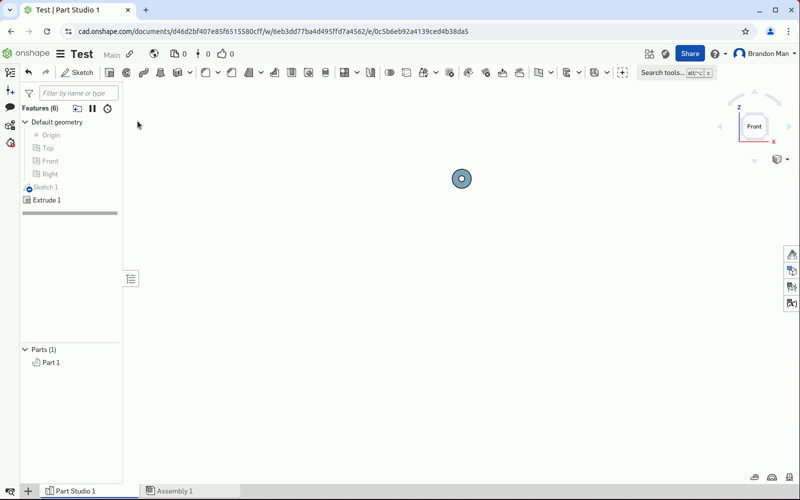
key(shift+h)
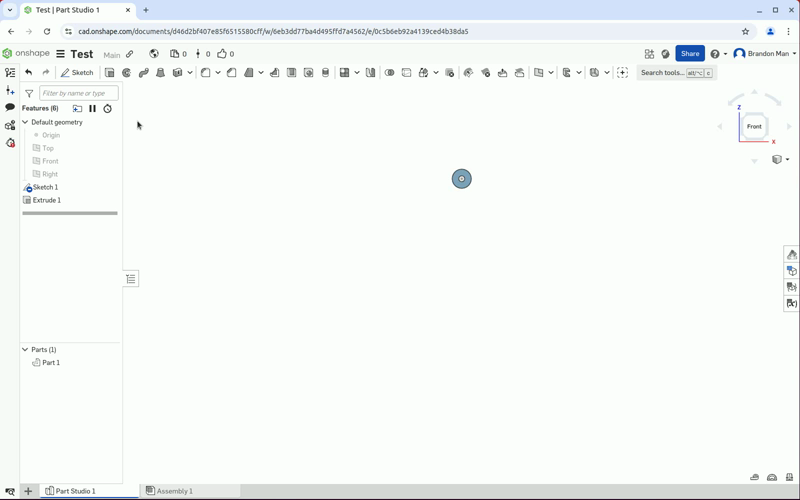
key(shift+h)
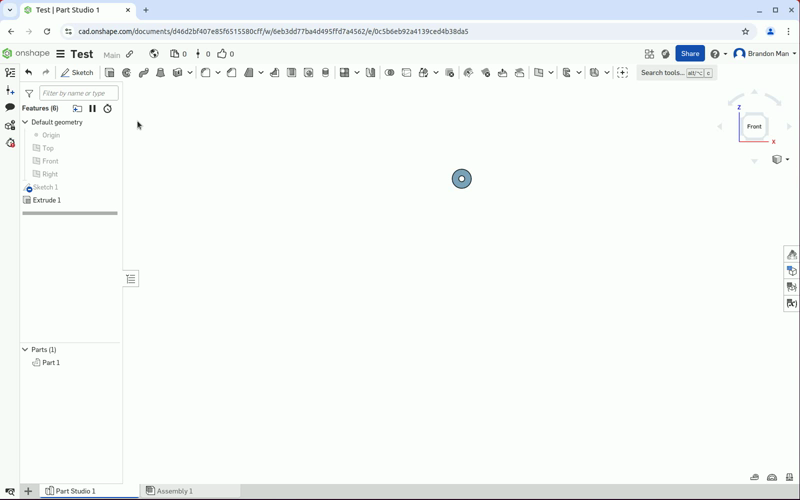
mouse_move(73, 189)
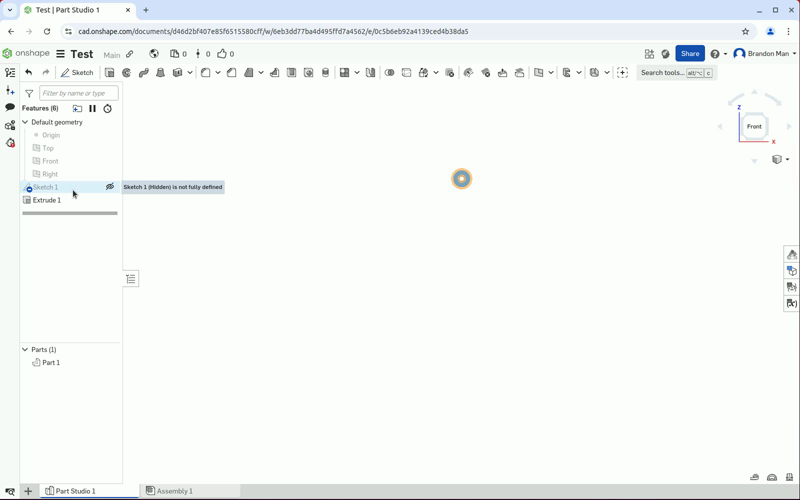
click(73, 189)
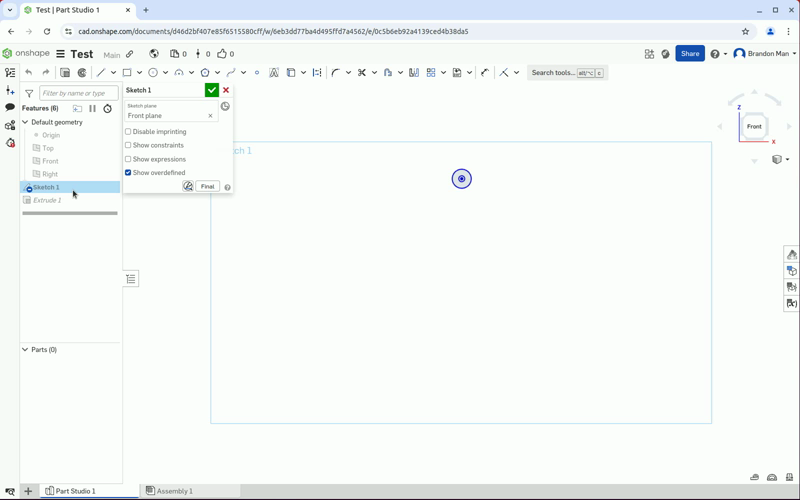
mouse_move(229, 92)
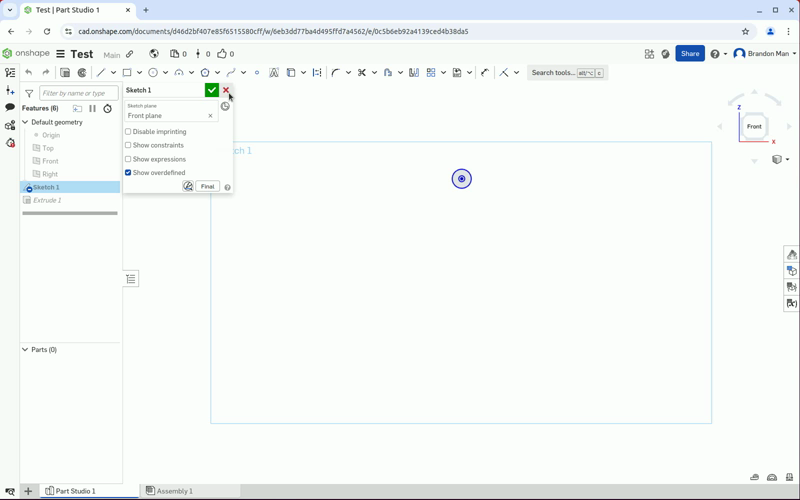
click(229, 92)
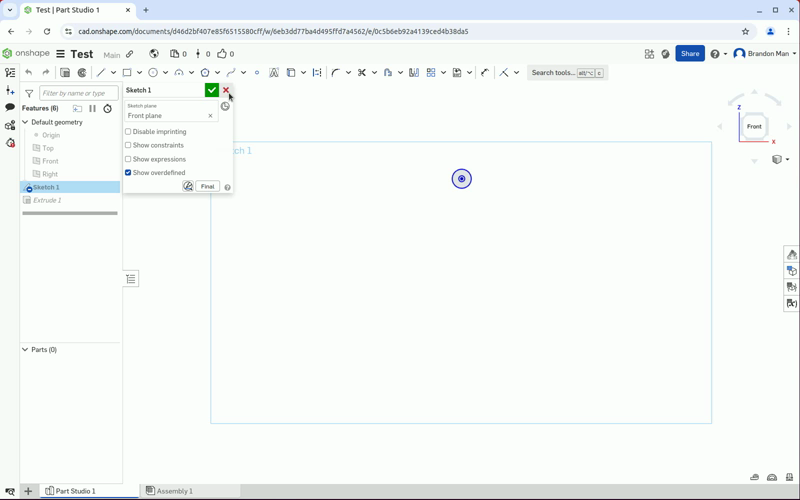
key(shift+s)
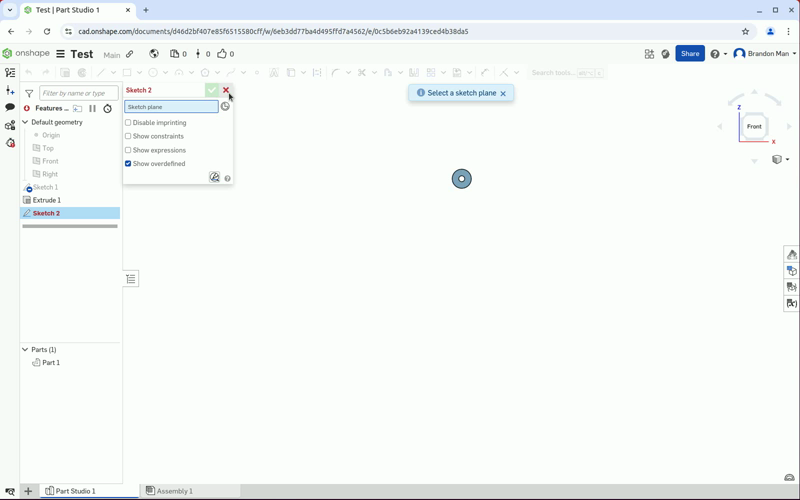
mouse_move(73, 163)
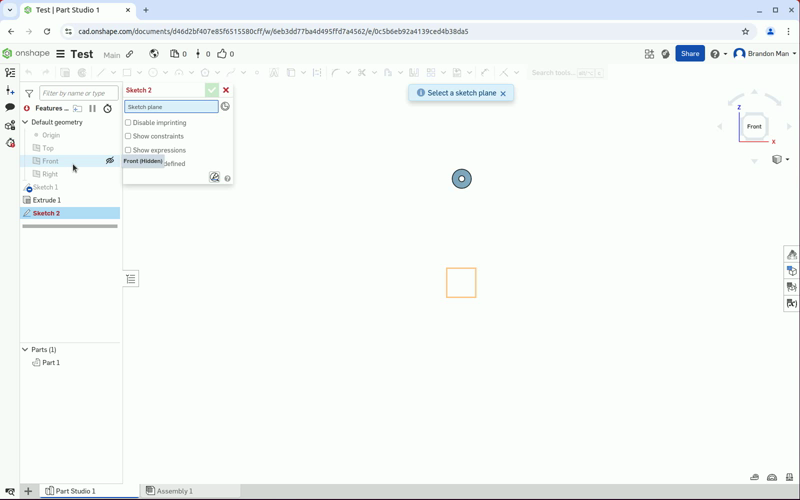
click(73, 163)
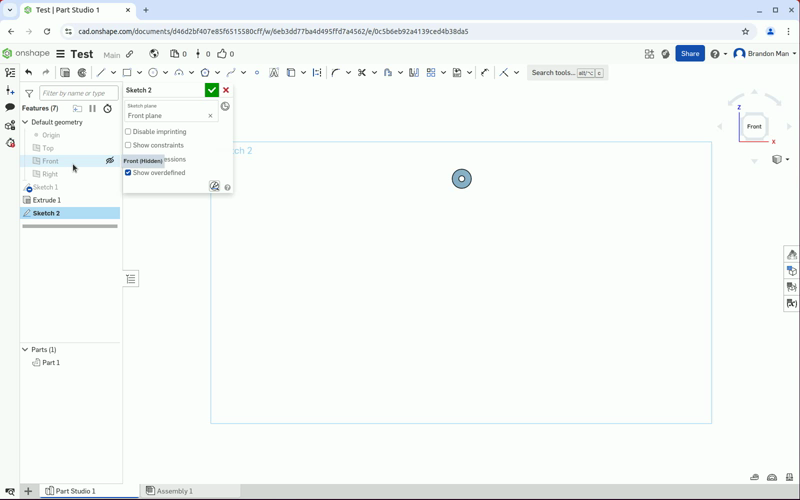
mouse_move(73, 352)
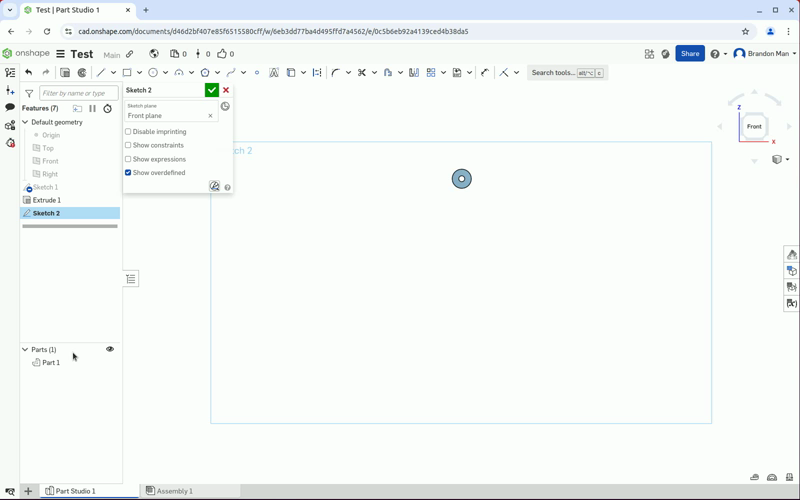
key(y)
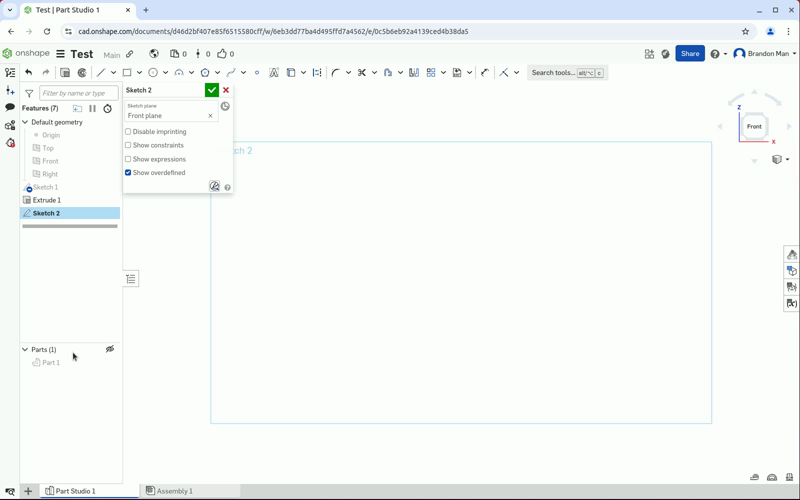
key(c)
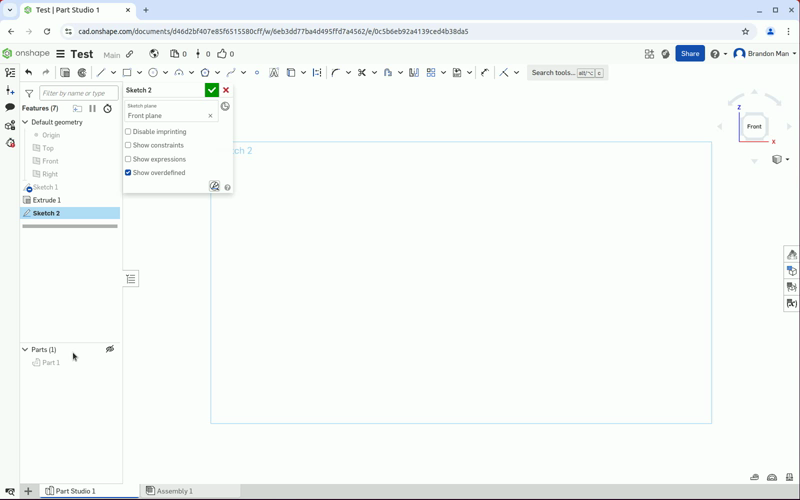
key_down(shift)
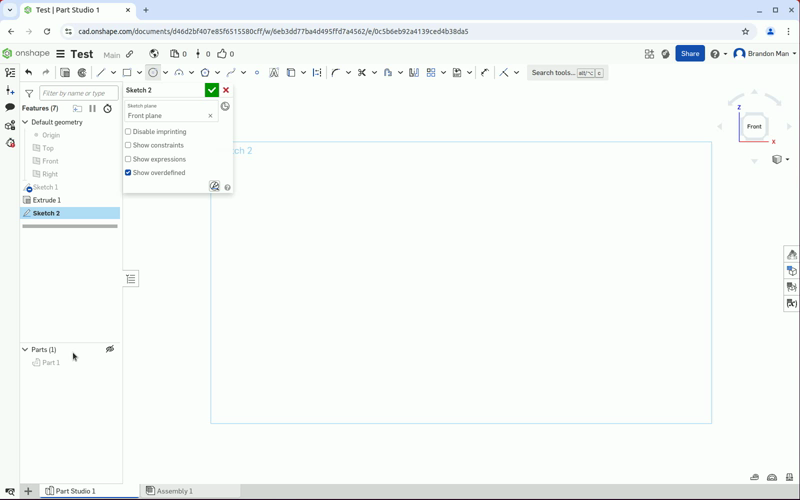
mouse_move(461, 282)
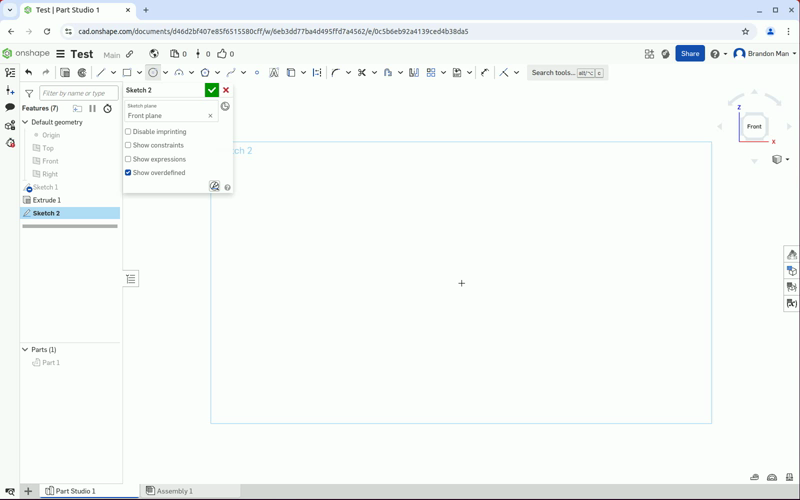
click(461, 282)
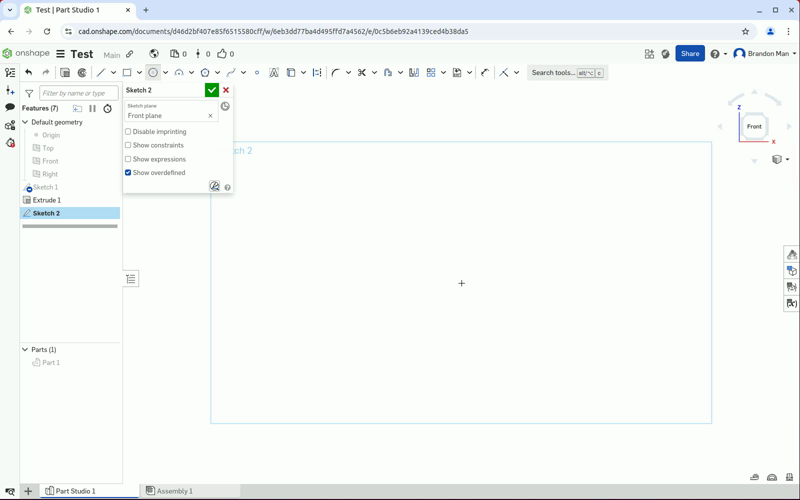
key_up(shift)
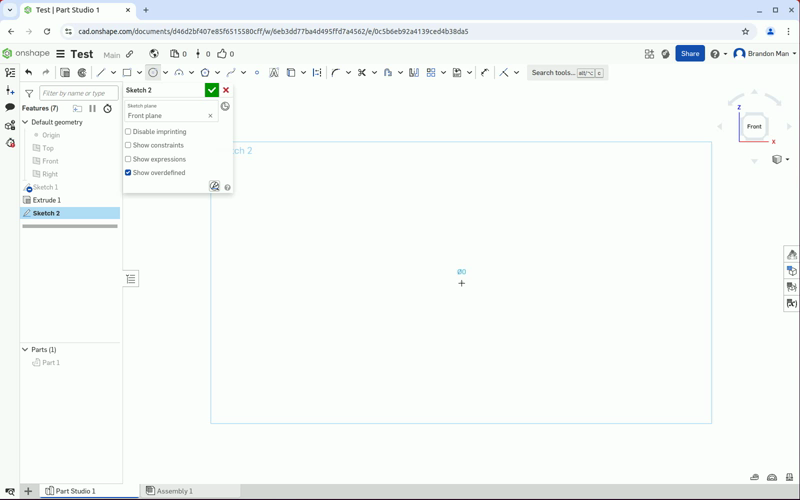
mouse_move(471, 282)
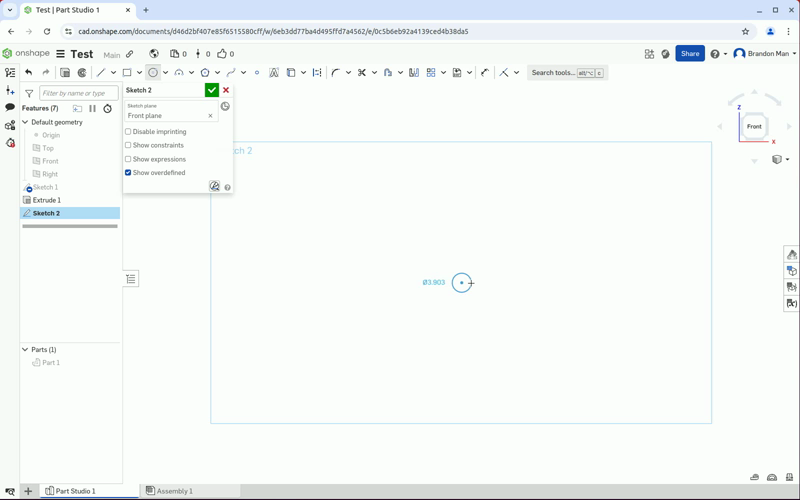
click(471, 282)
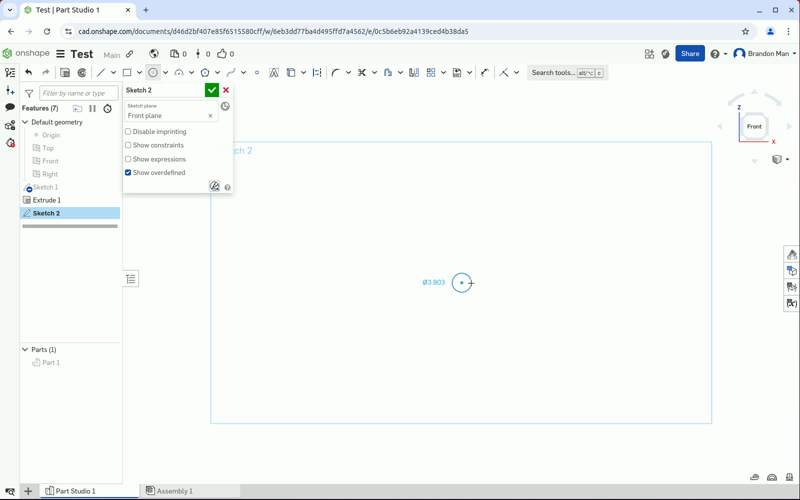
key(esc)
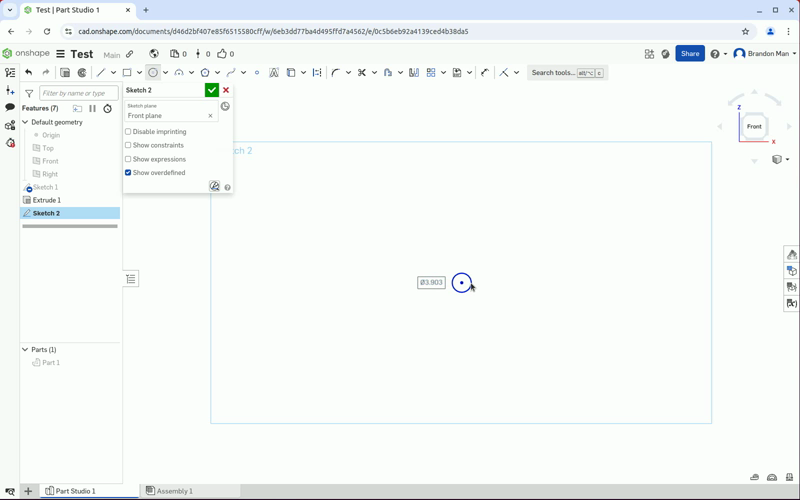
key(c)
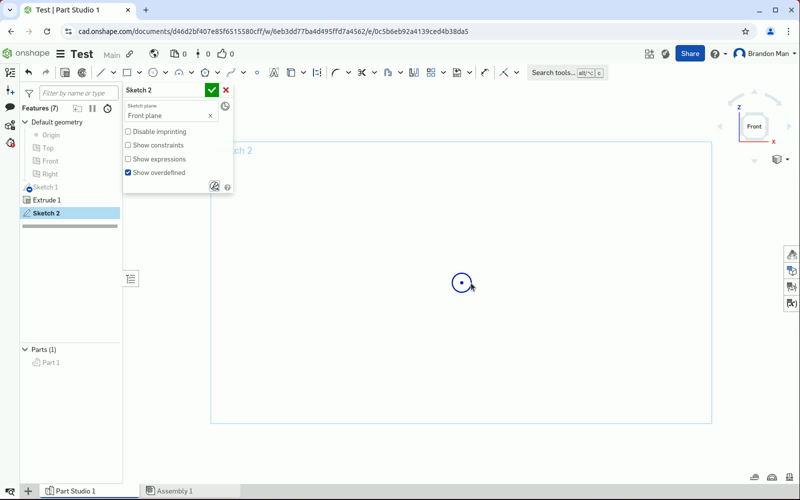
key_down(shift)
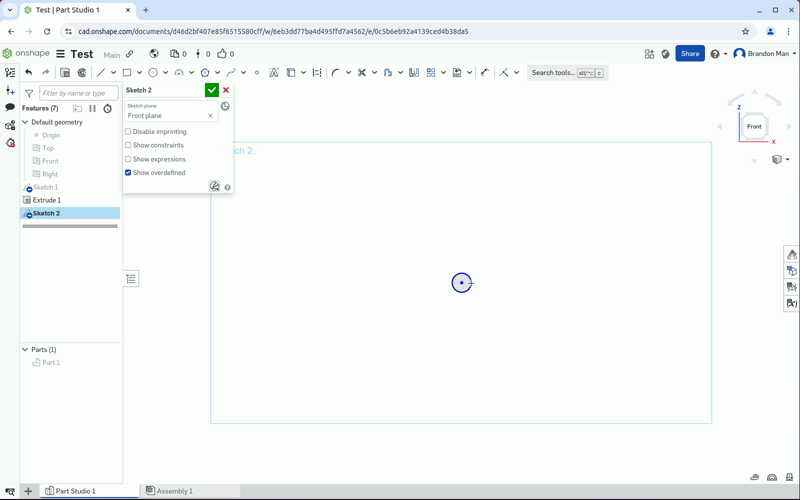
mouse_move(461, 282)
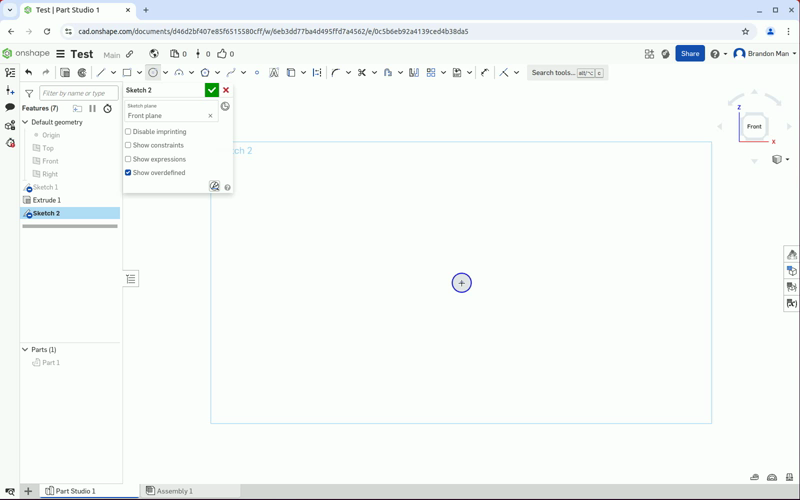
click(461, 282)
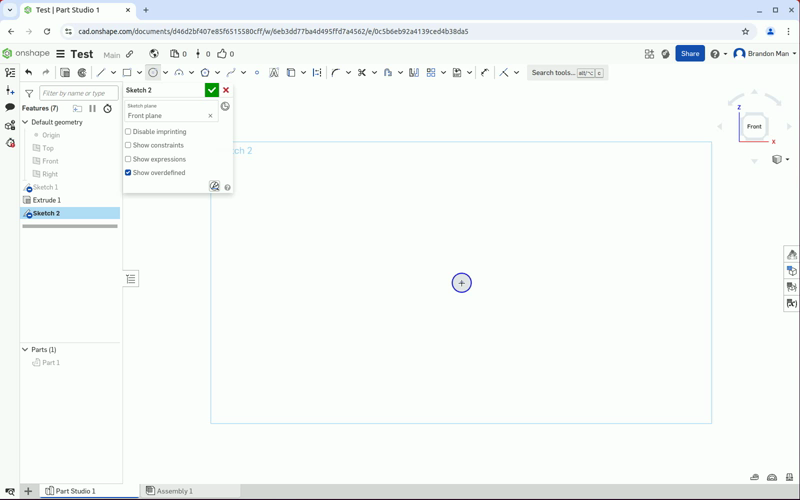
key_up(shift)
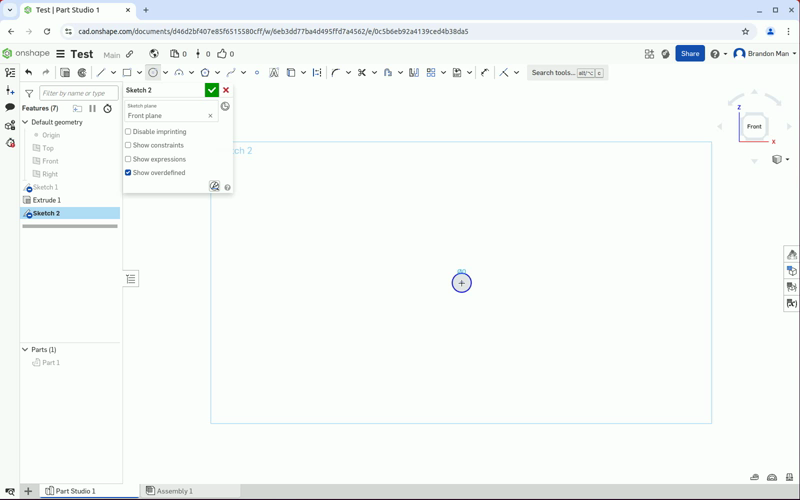
mouse_move(464, 282)
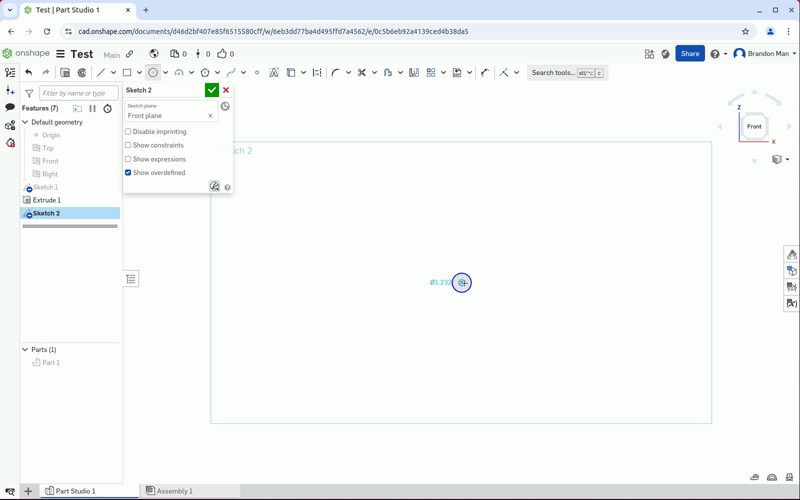
scroll(6)
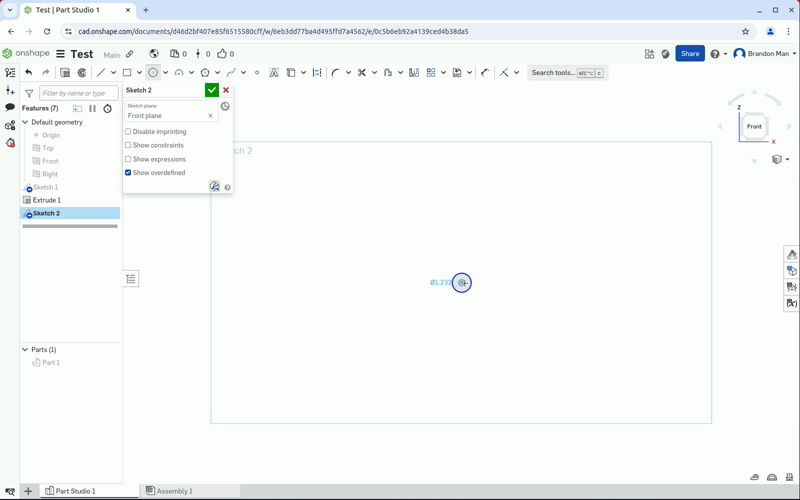
scroll(6)
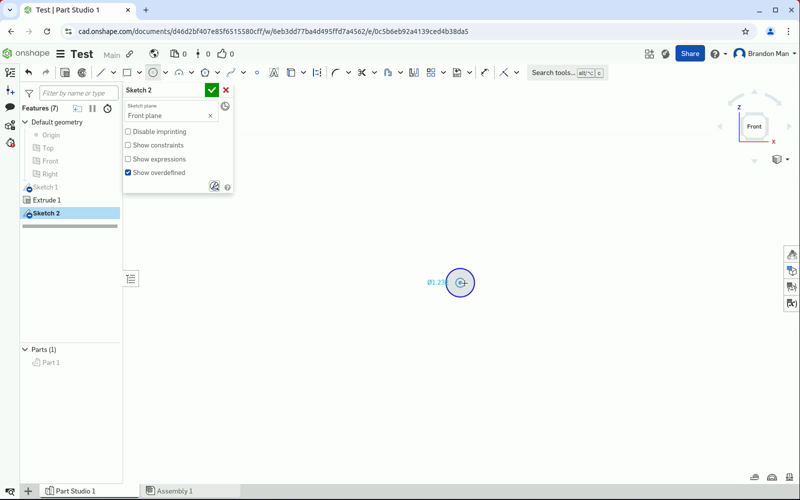
scroll(6)
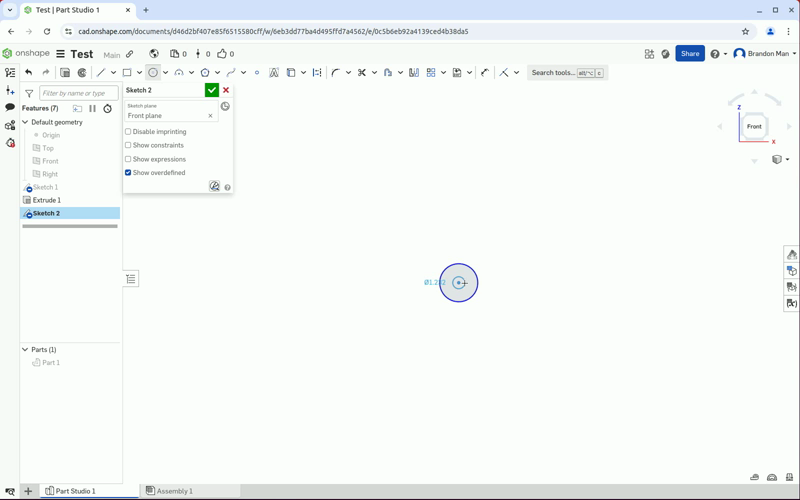
scroll(6)
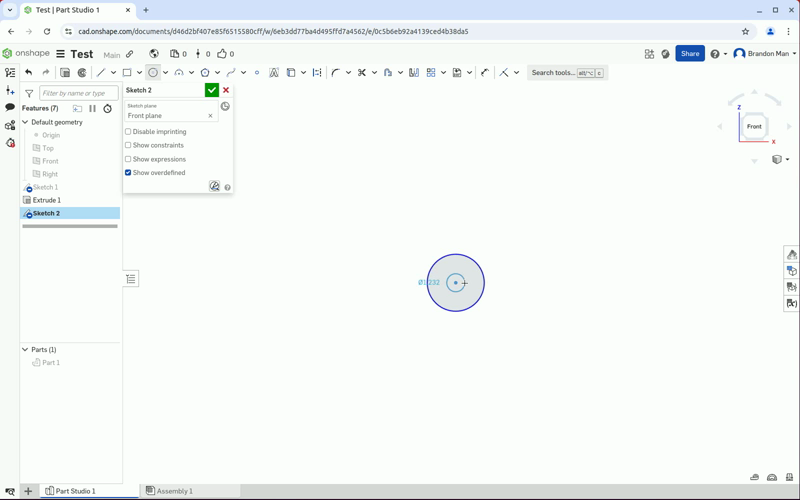
scroll(6)
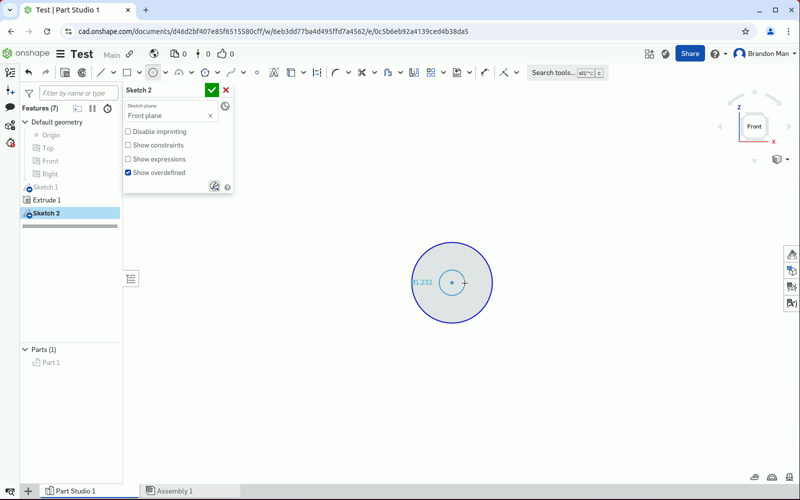
scroll(6)
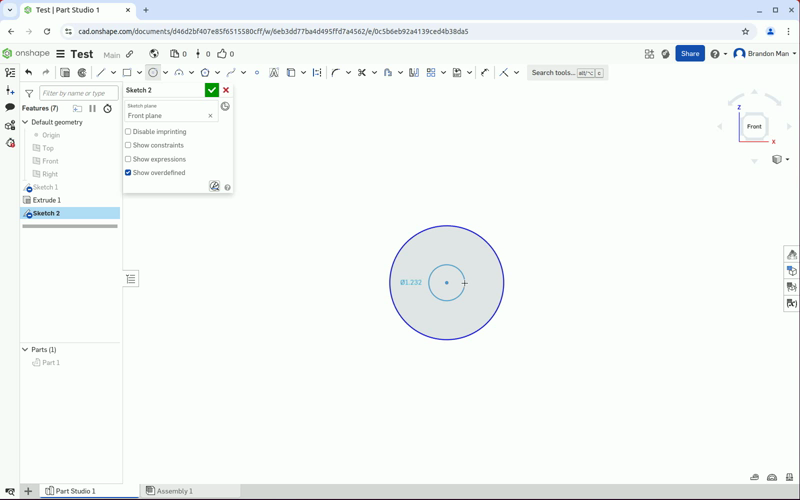
scroll(6)
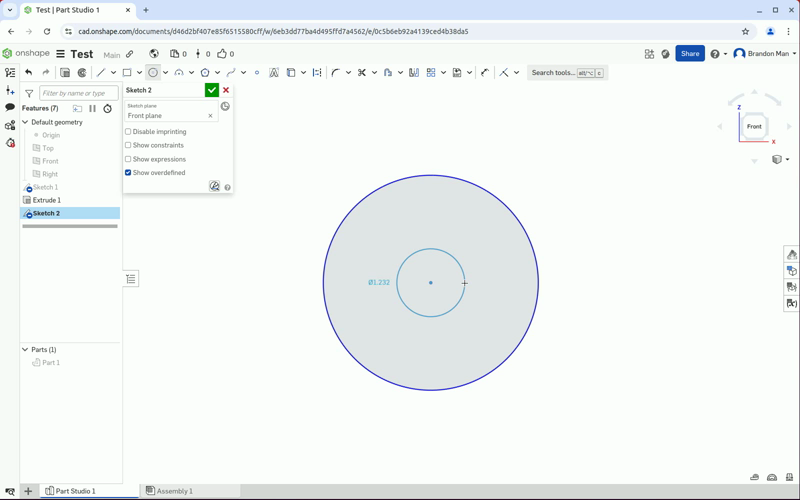
click(464, 282)
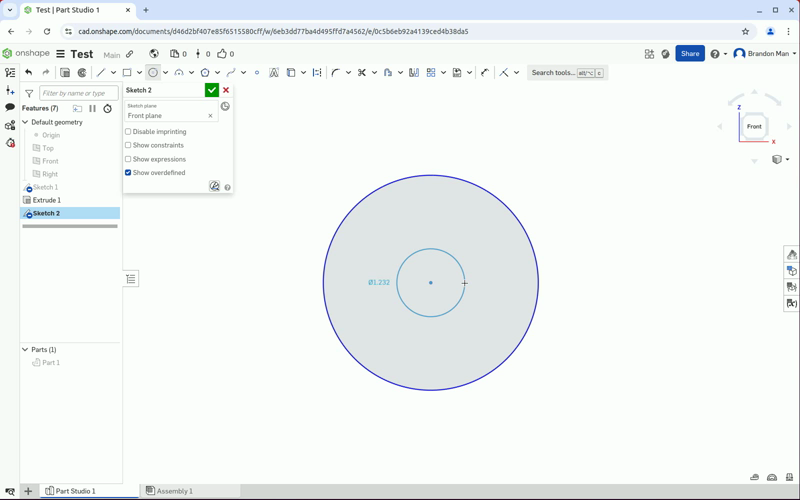
scroll(-6)
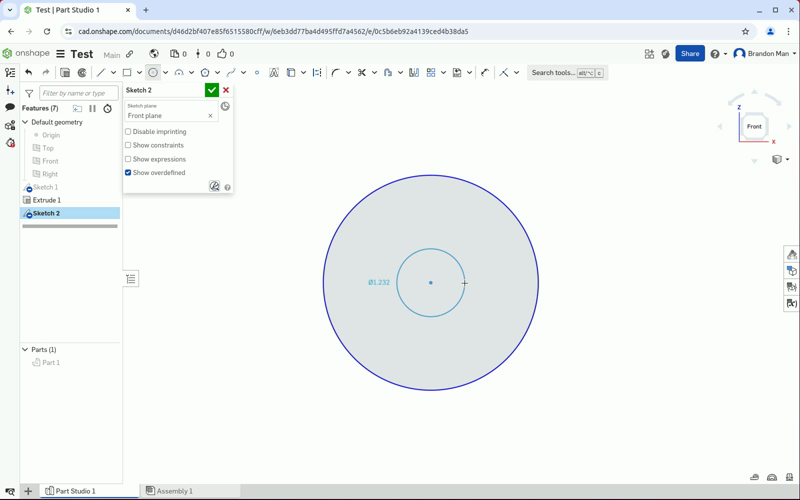
scroll(-6)
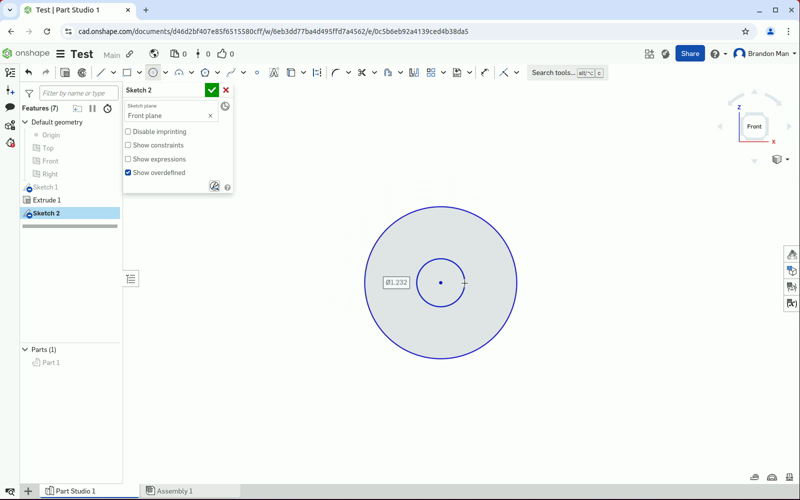
scroll(-6)
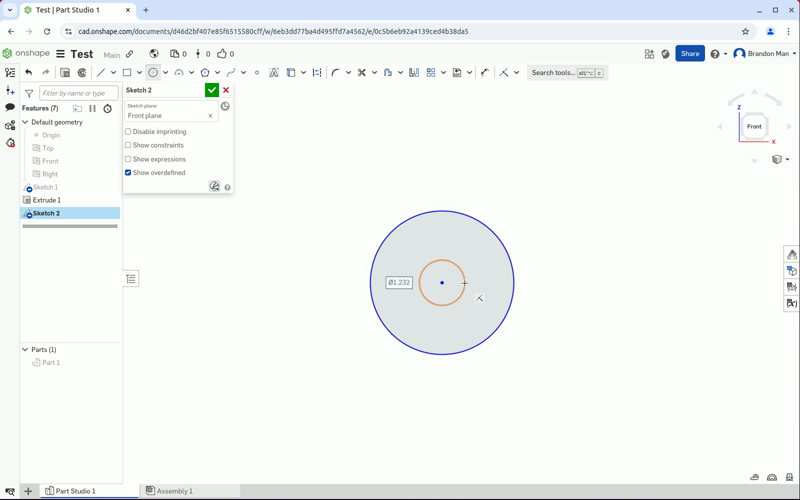
scroll(-6)
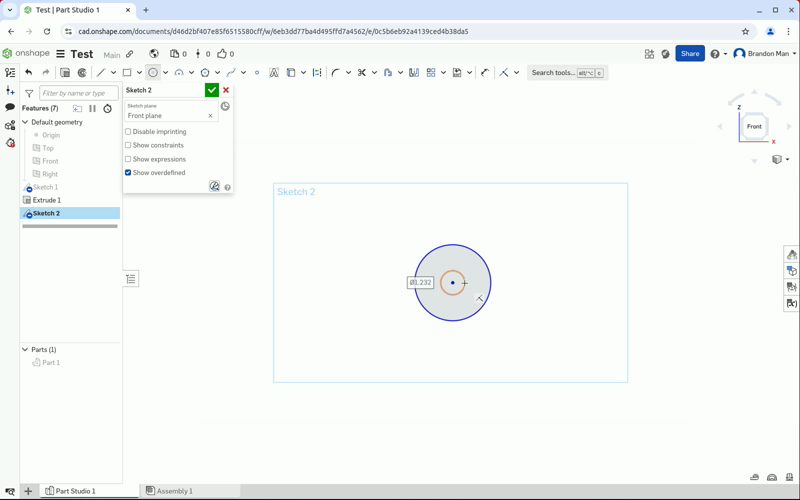
scroll(-6)
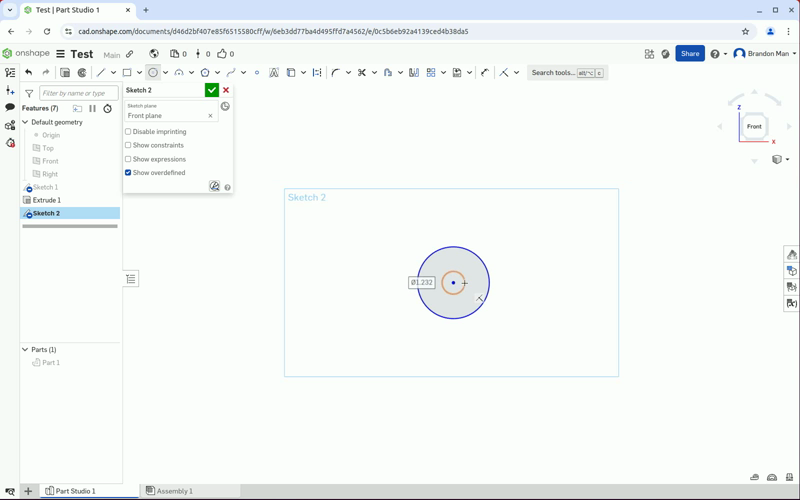
scroll(-6)
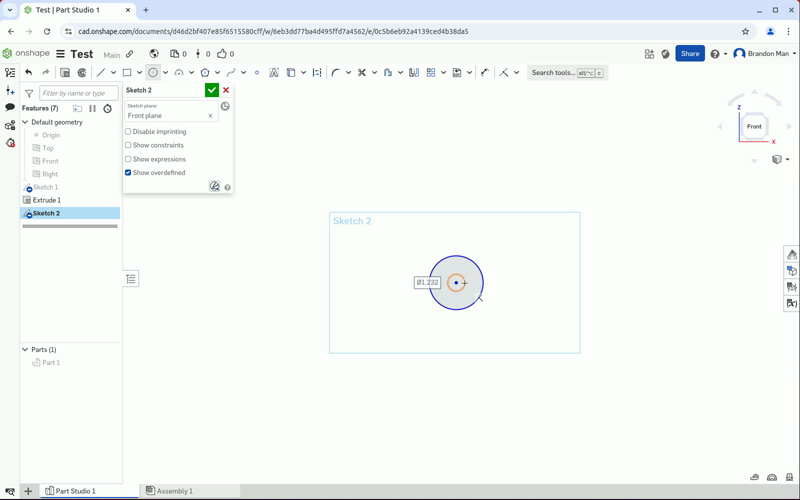
scroll(-6)
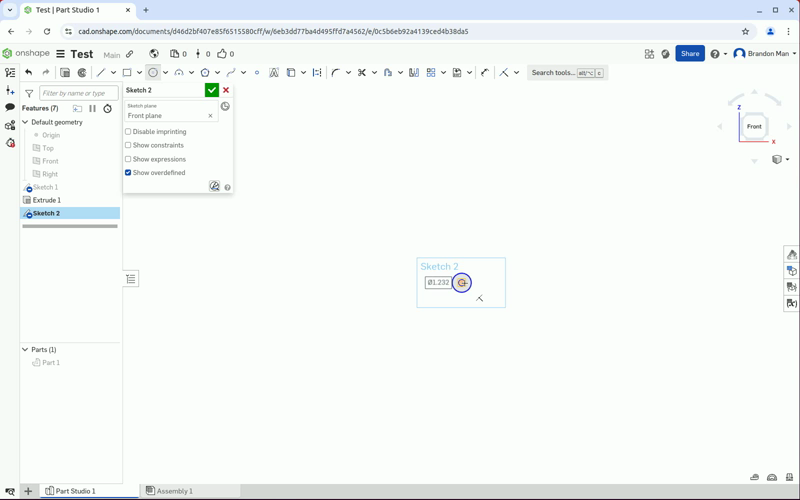
key(esc)
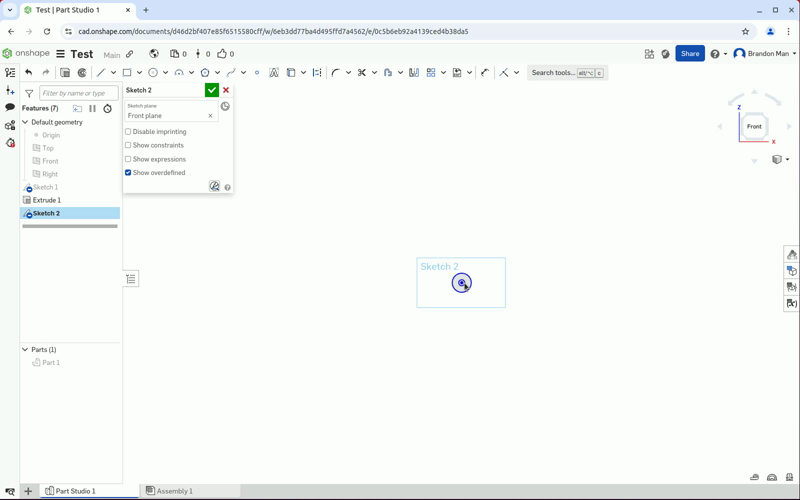
mouse_move(467, 290)
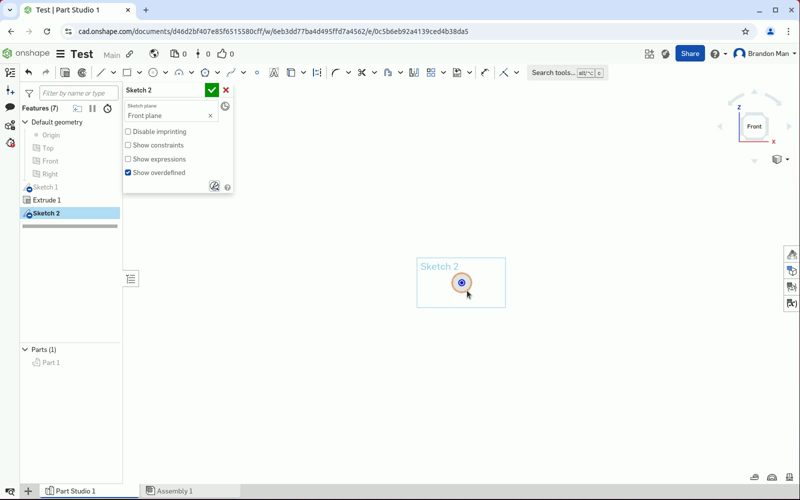
scroll(6)
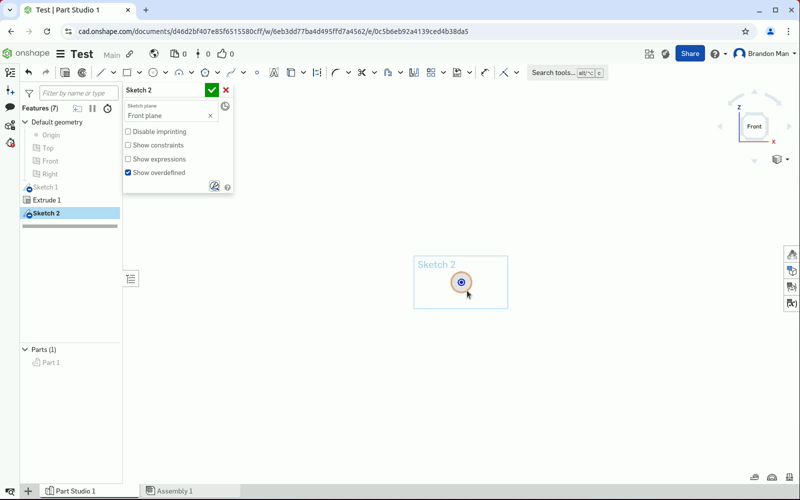
scroll(6)
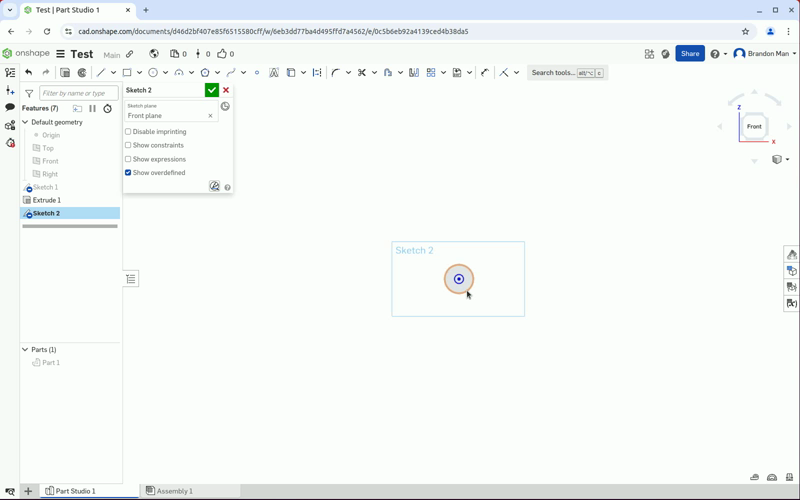
scroll(6)
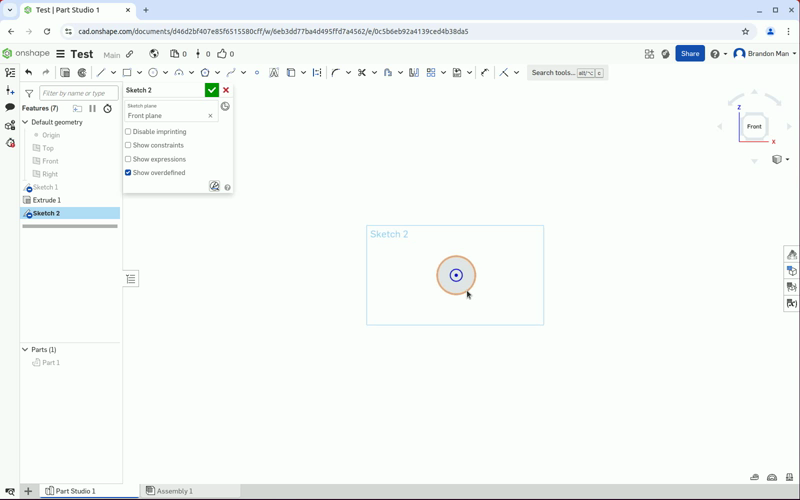
scroll(6)
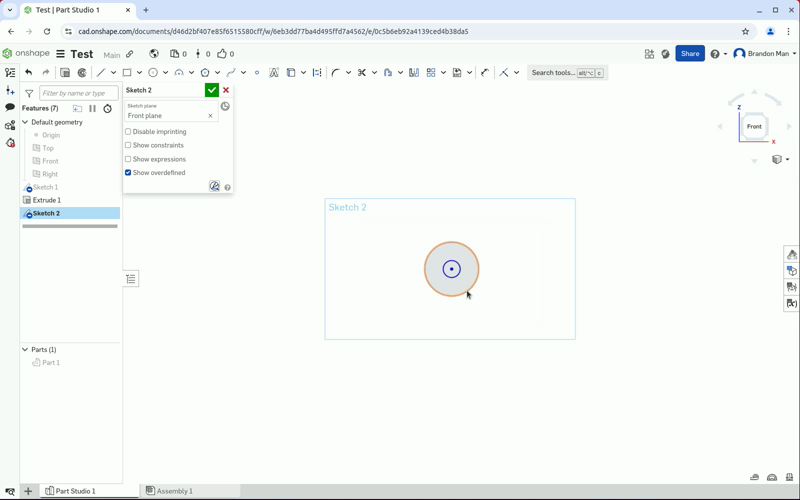
scroll(6)
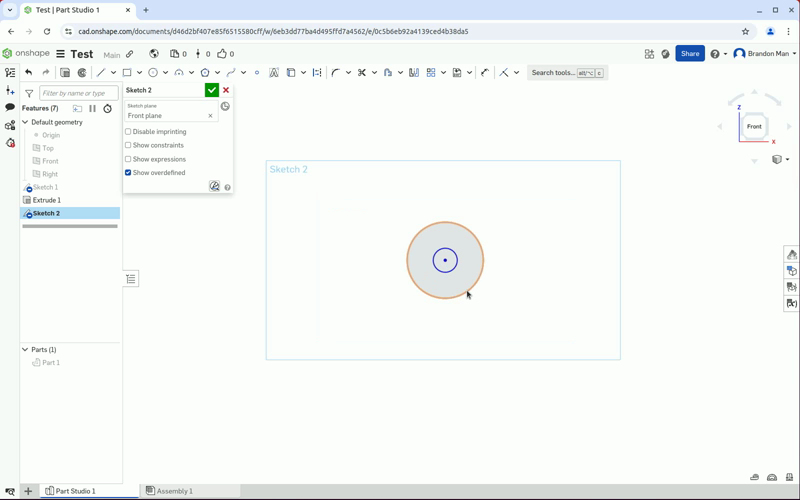
scroll(6)
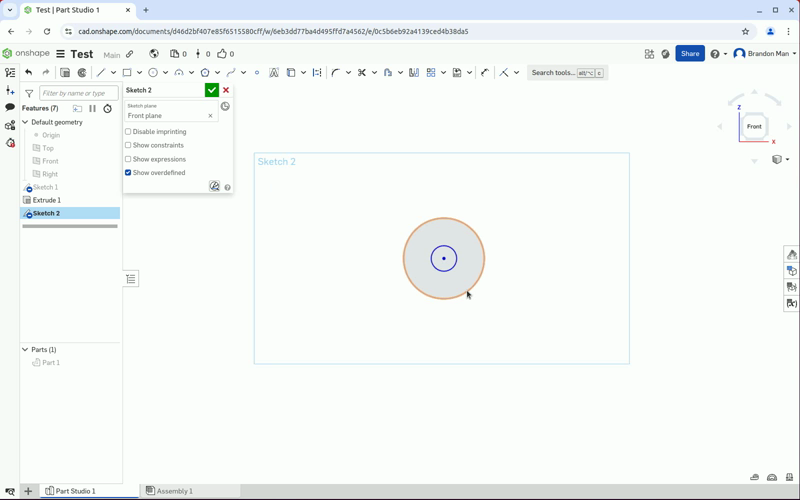
scroll(6)
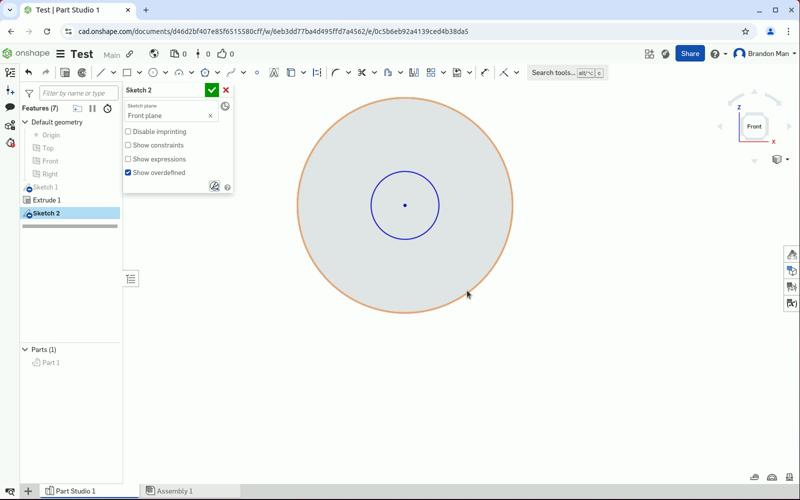
click(467, 290)
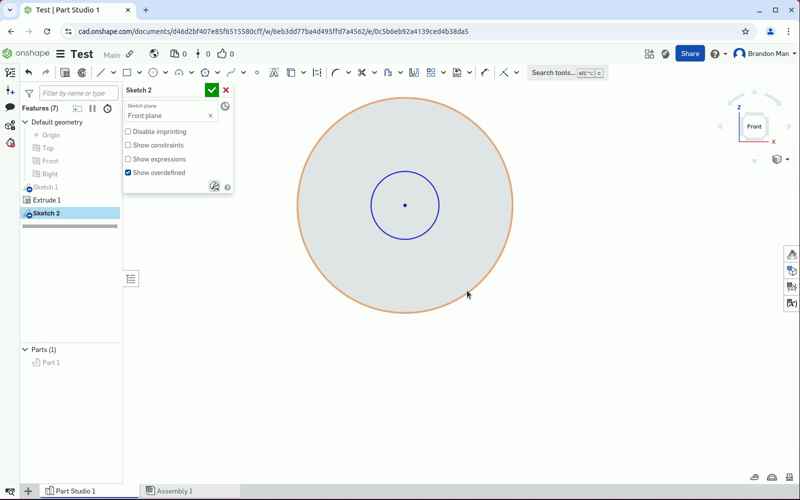
scroll(-6)
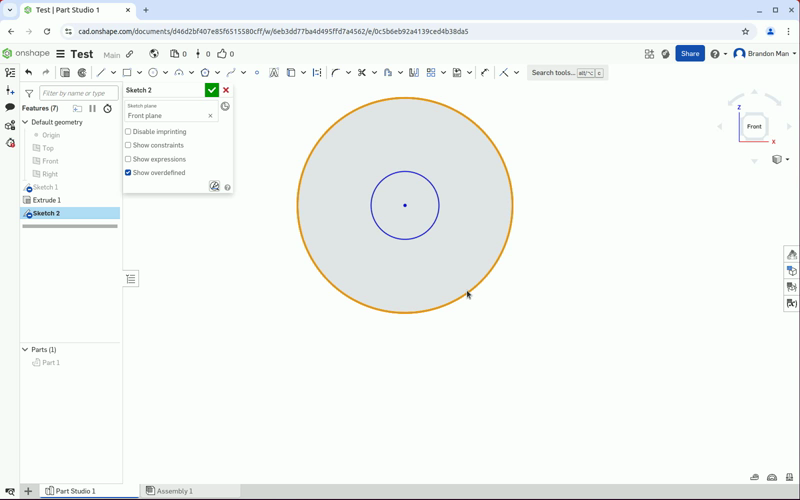
scroll(-6)
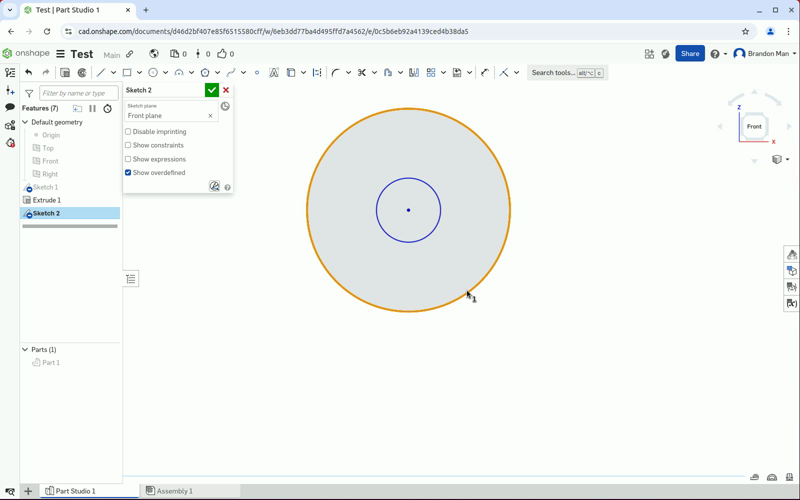
scroll(-6)
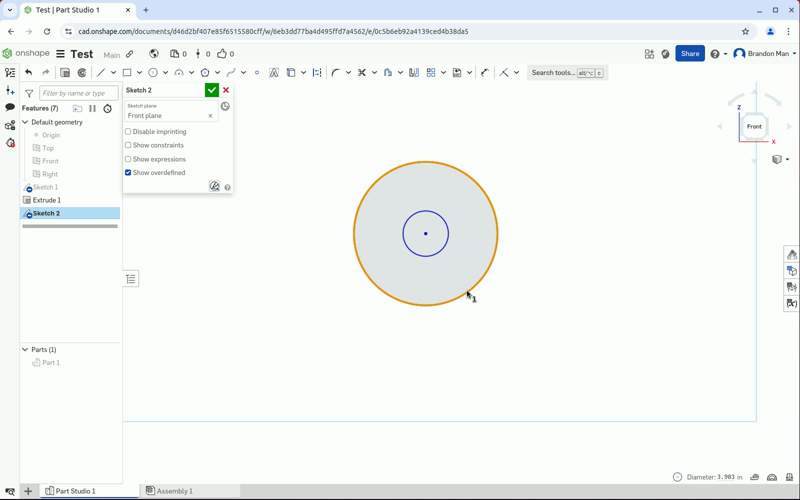
scroll(-6)
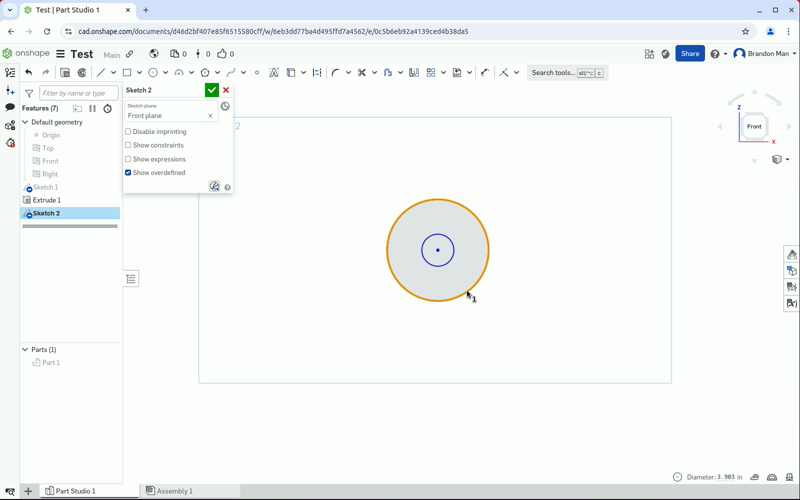
scroll(-6)
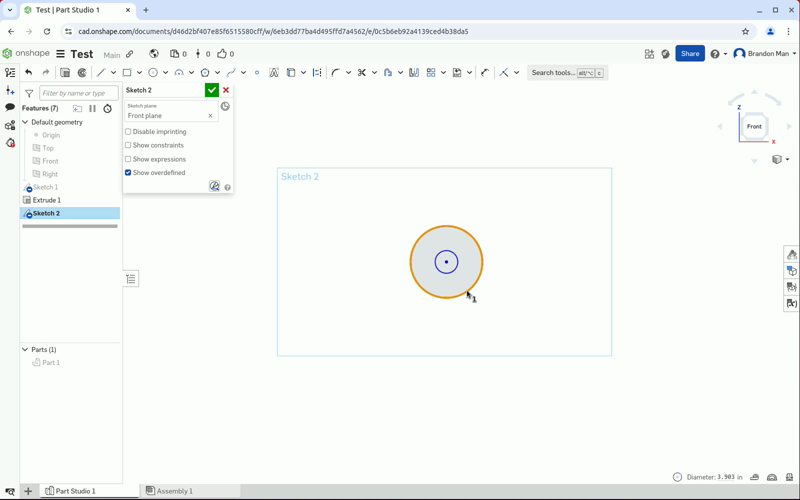
scroll(-6)
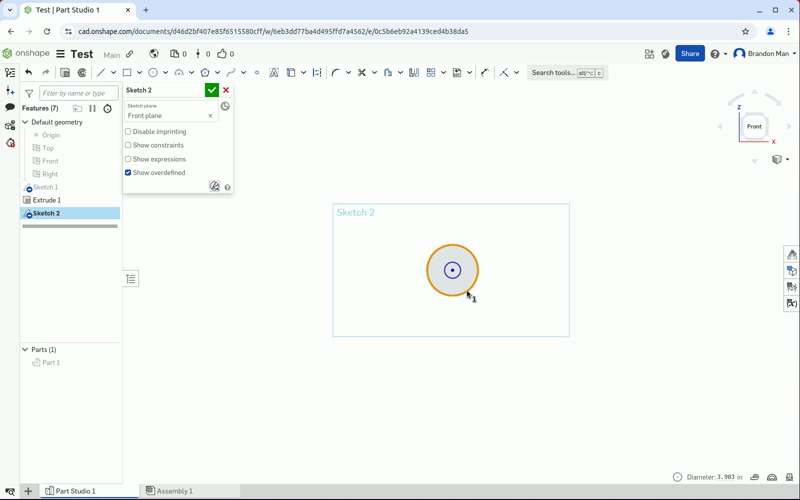
scroll(-6)
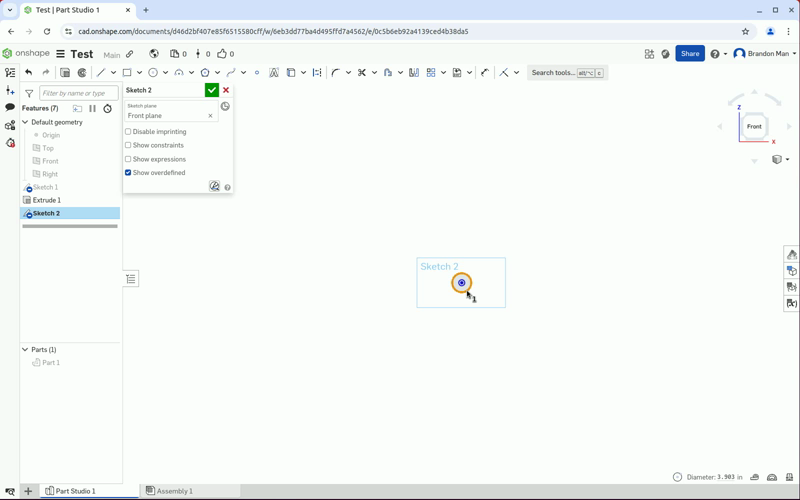
mouse_move(73, 352)
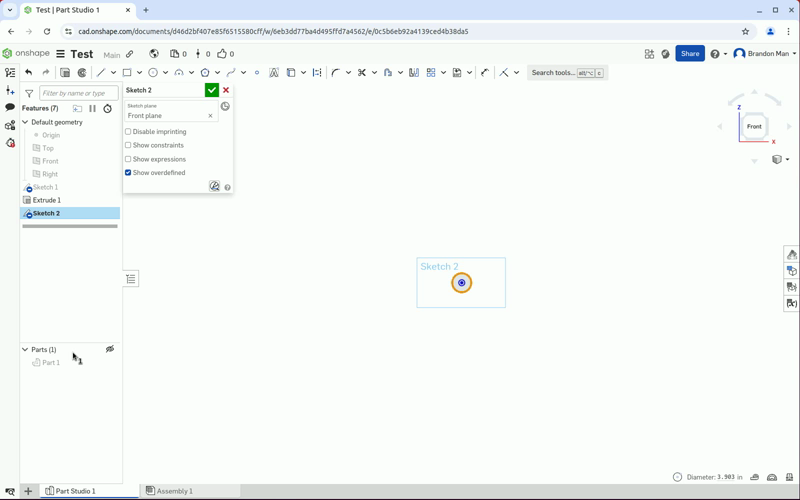
key(shift+y)
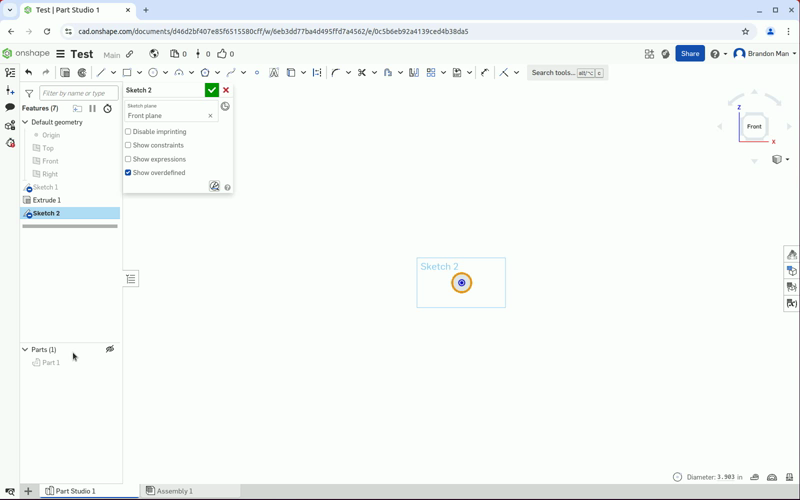
key(shift+e)
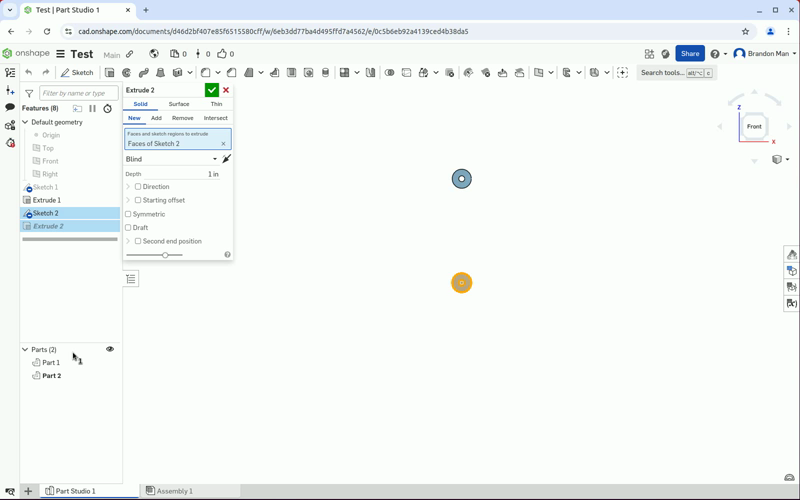
mouse_move(143, 106)
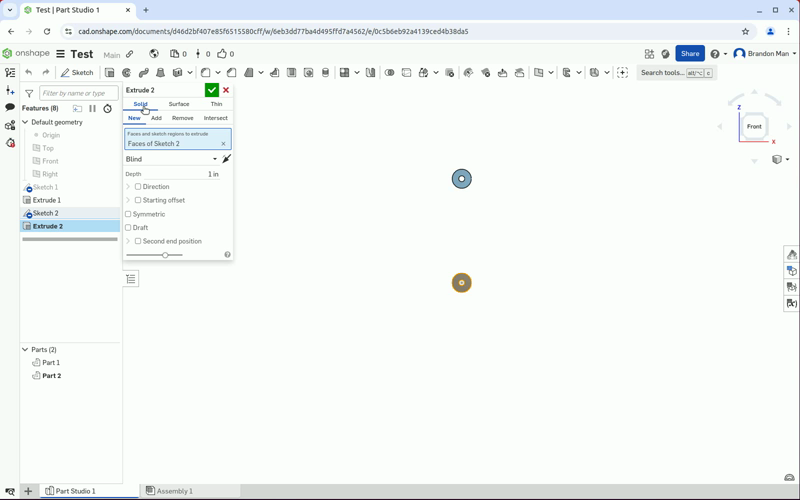
click(143, 106)
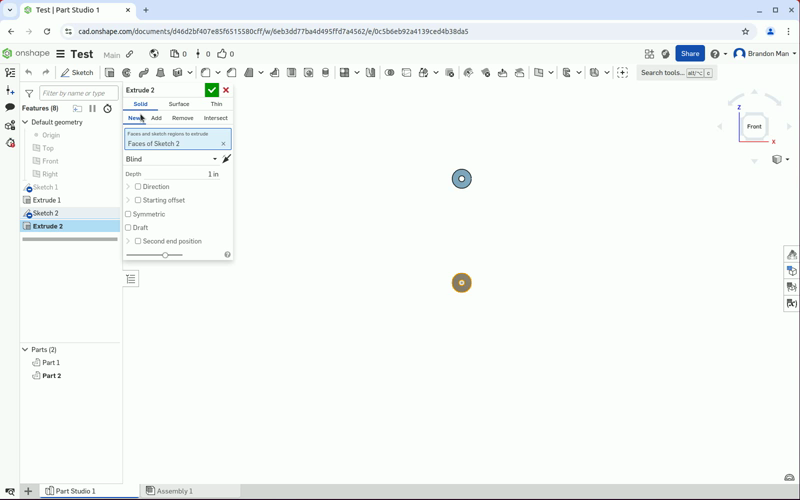
mouse_move(137, 120)
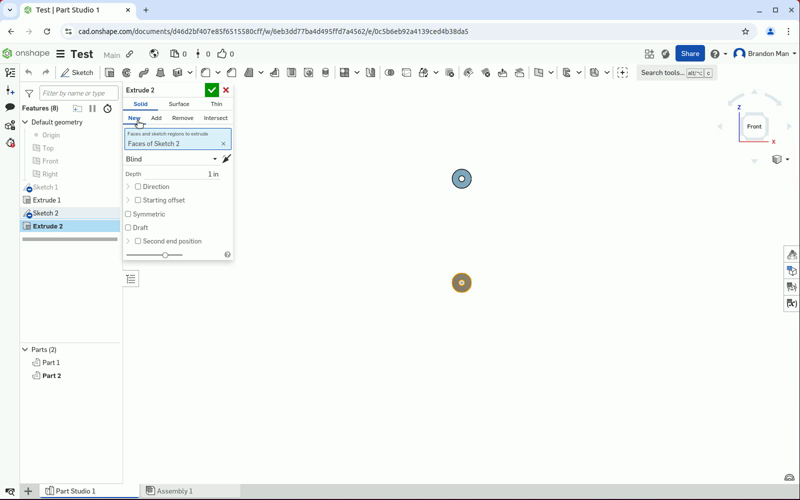
click(137, 120)
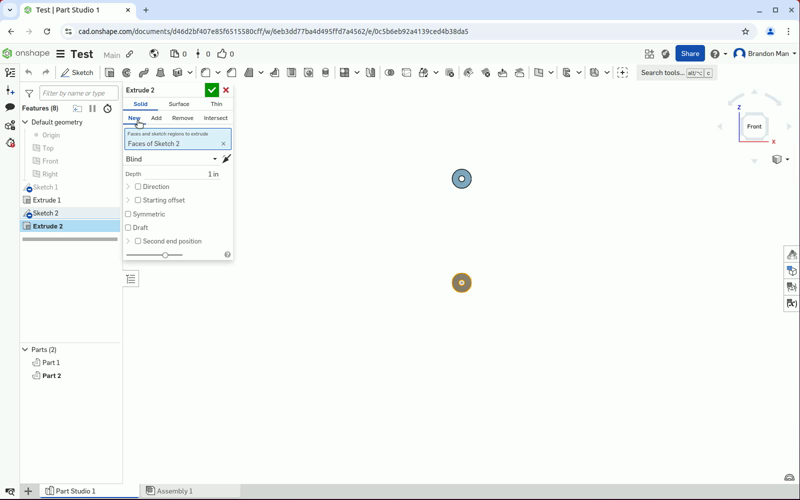
key(tab, 4)
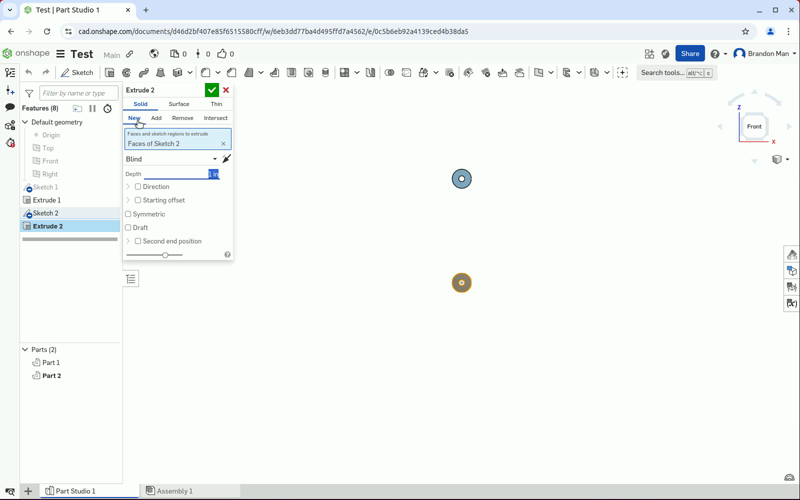
text(0.481)
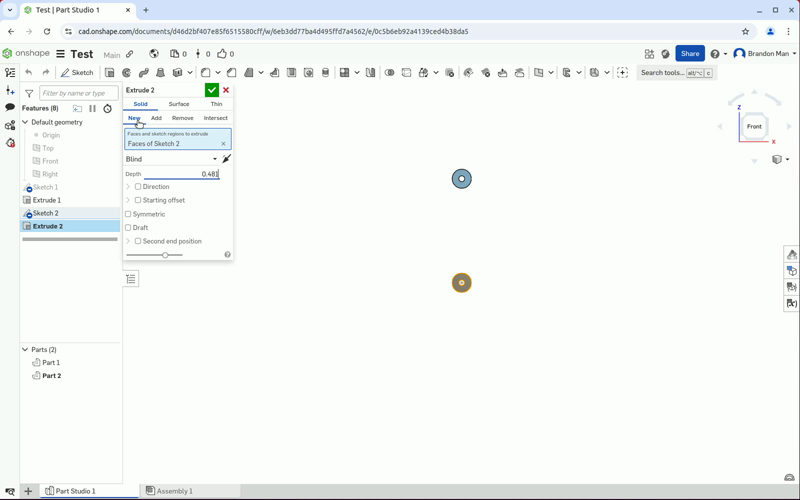
key(enter)
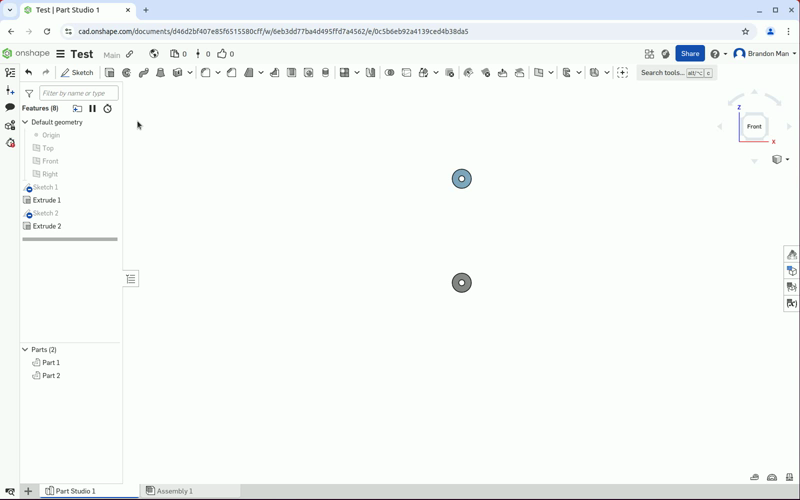
key(shift+h)
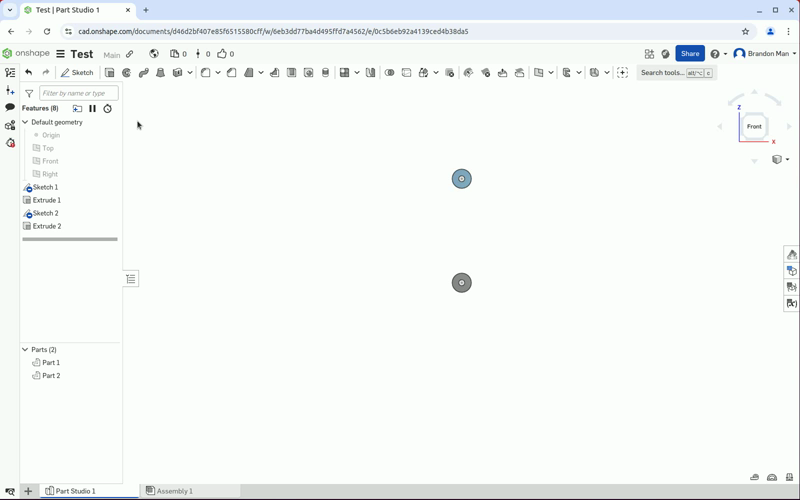
key(shift+h)
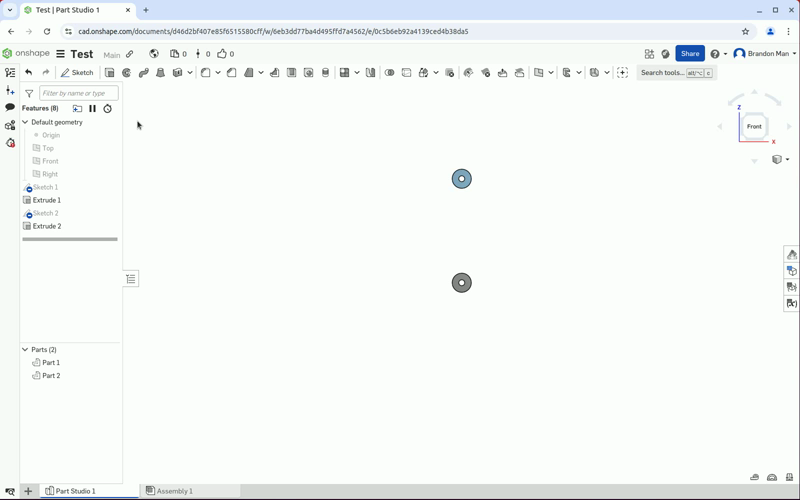
mouse_move(73, 189)
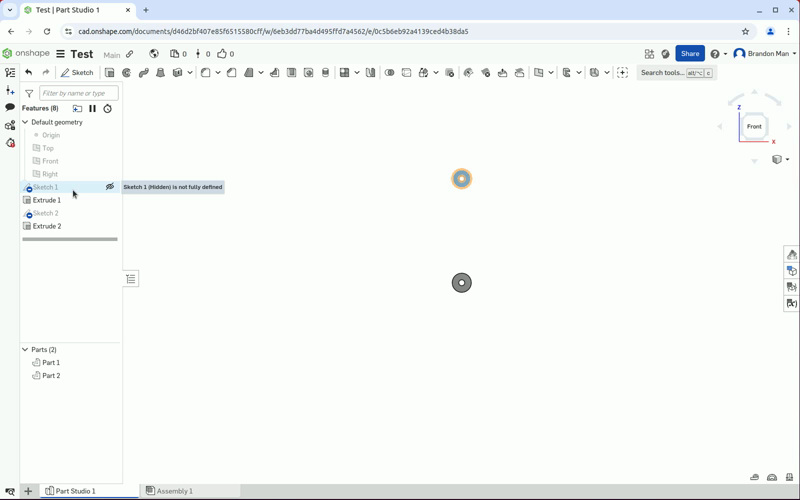
click(73, 189)
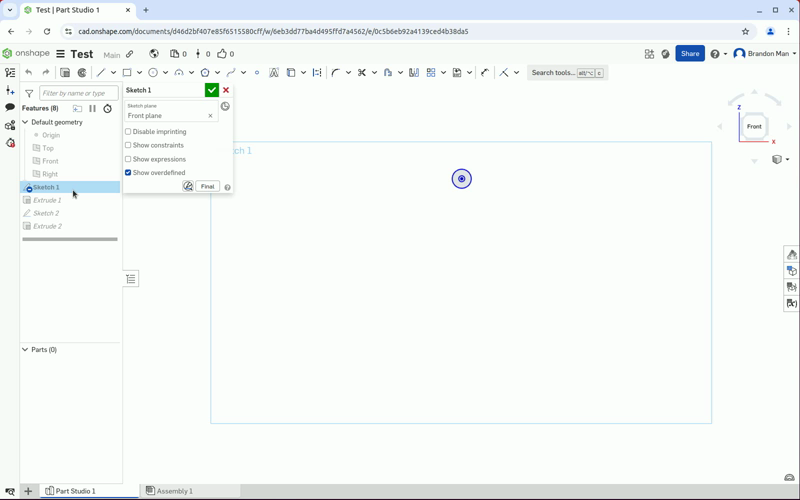
mouse_move(229, 92)
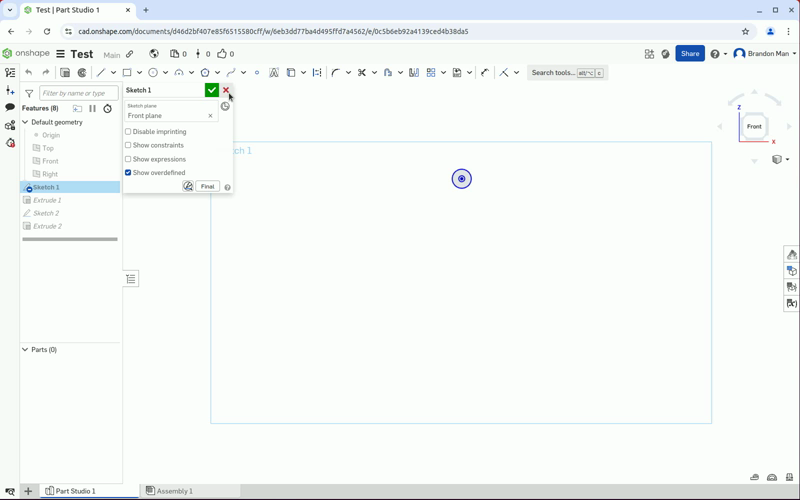
click(229, 92)
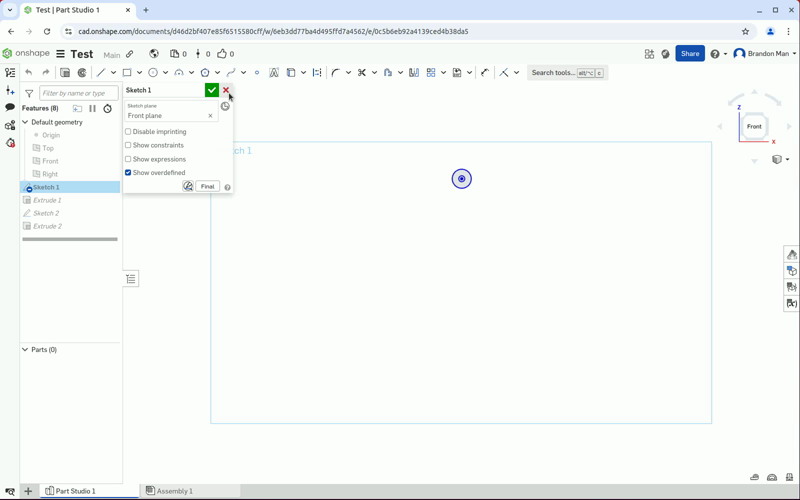
key(shift+s)
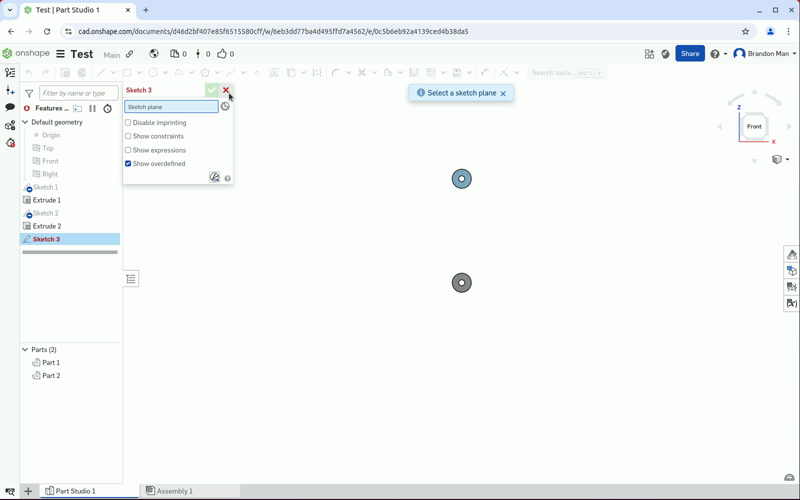
mouse_move(73, 163)
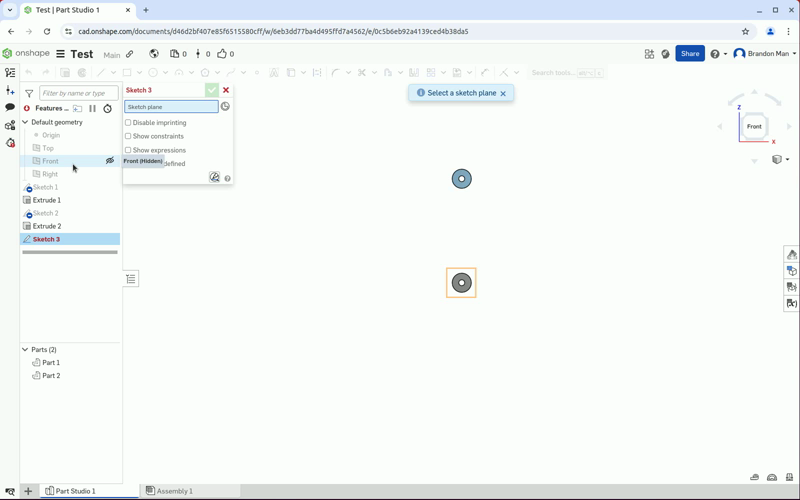
click(73, 163)
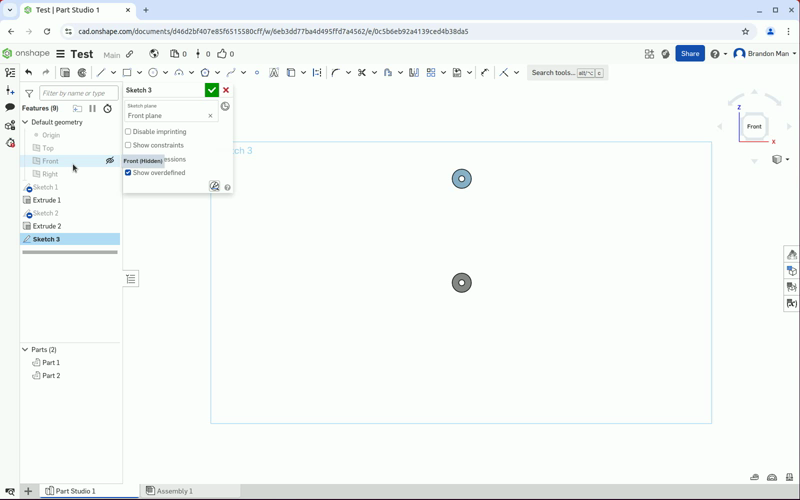
mouse_move(73, 352)
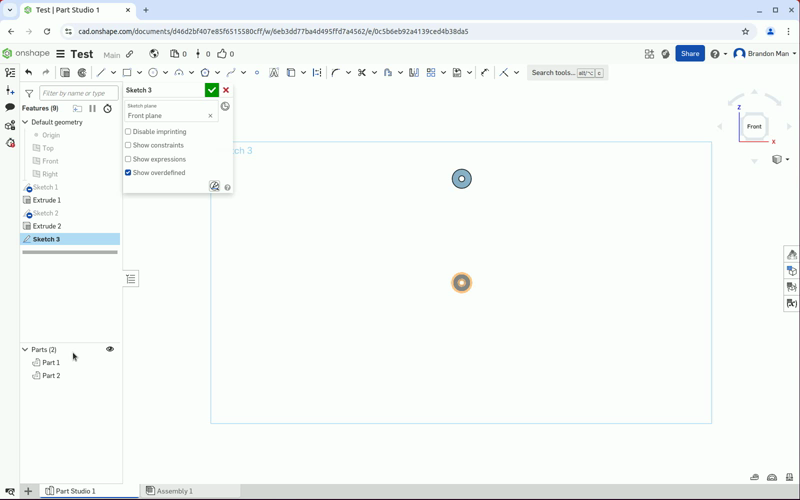
key(y)
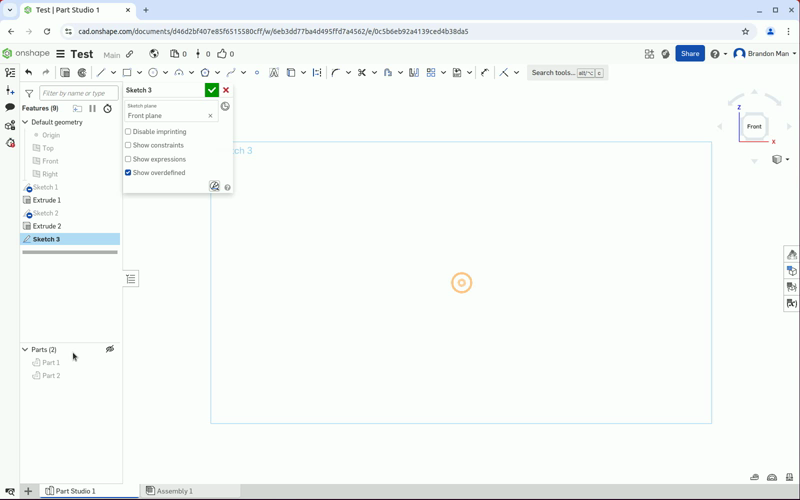
key(c)
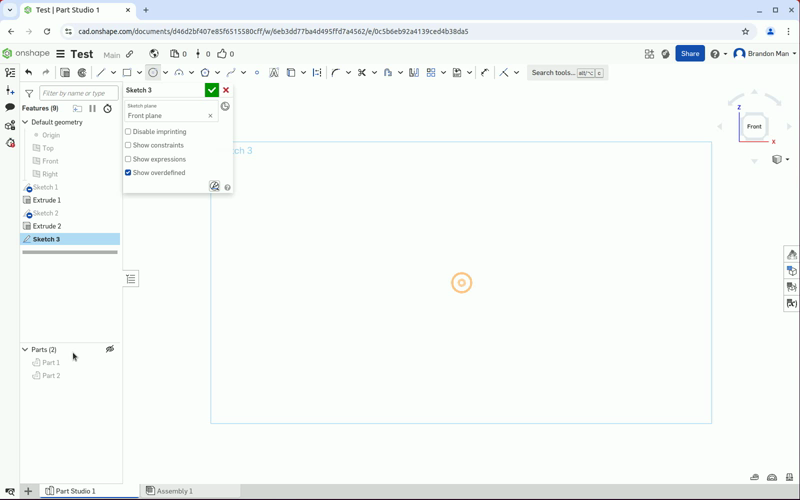
key_down(shift)
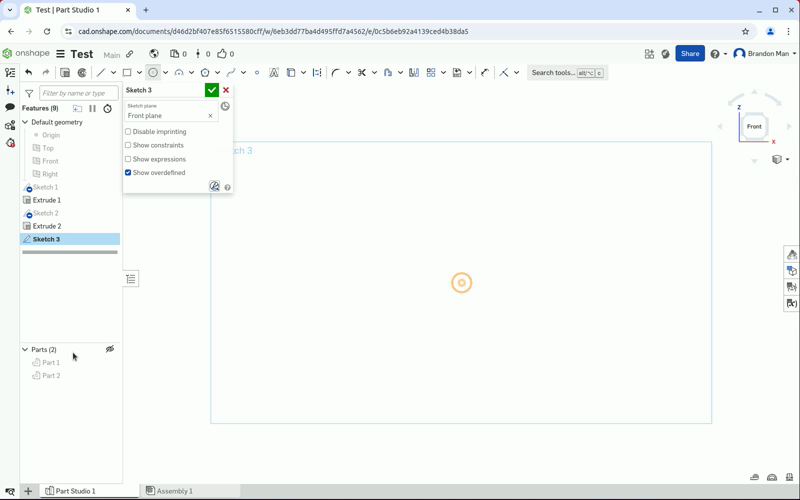
mouse_move(501, 282)
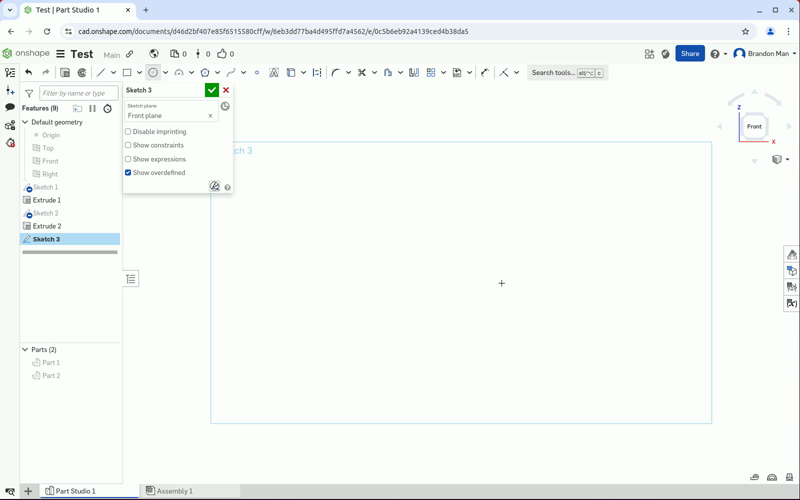
click(501, 282)
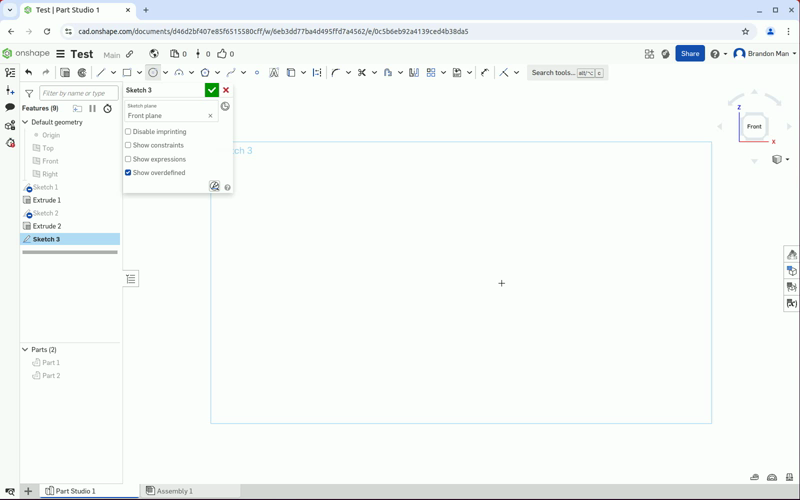
key_up(shift)
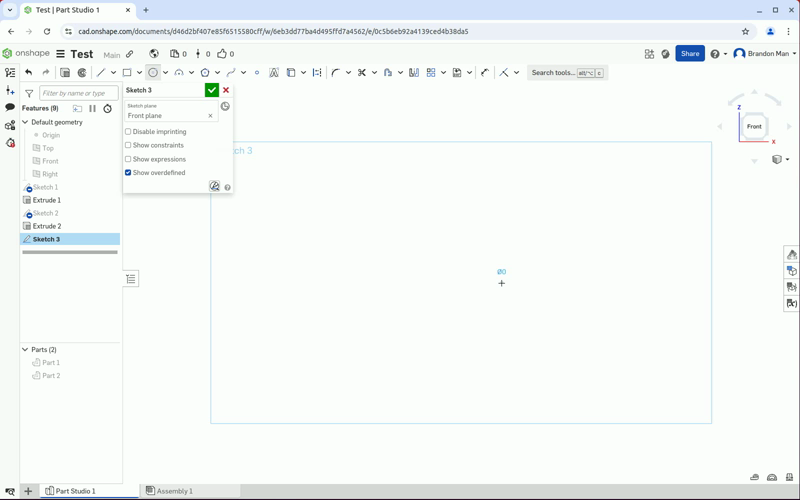
mouse_move(517, 282)
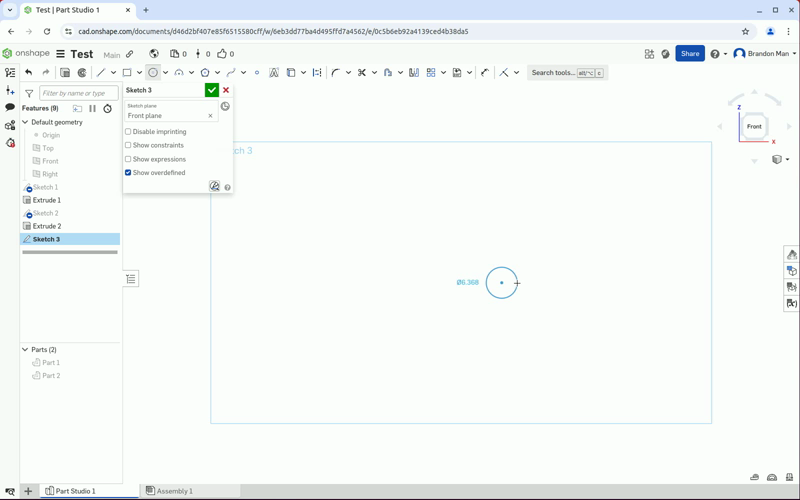
click(517, 282)
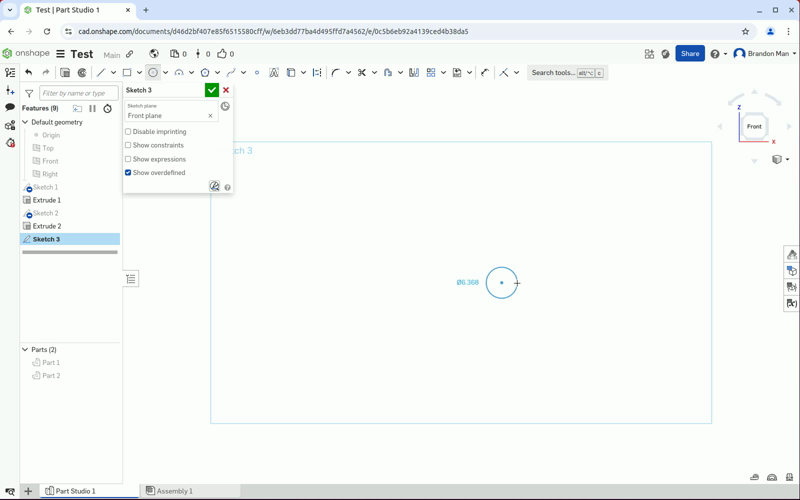
key(esc)
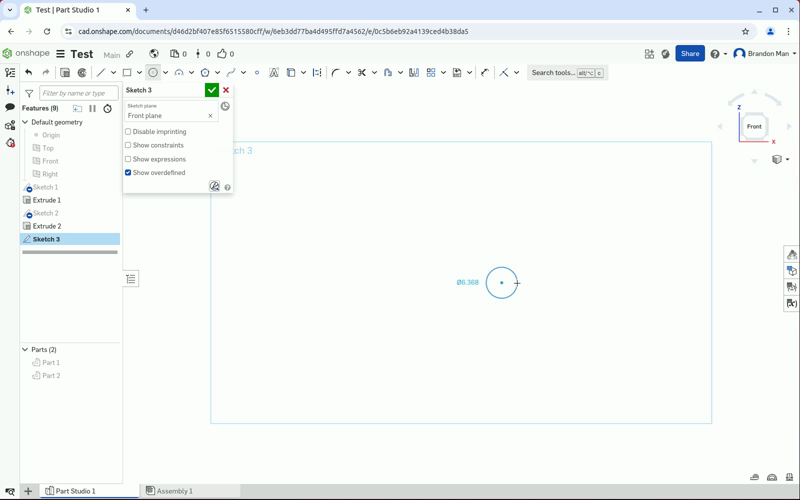
key(c)
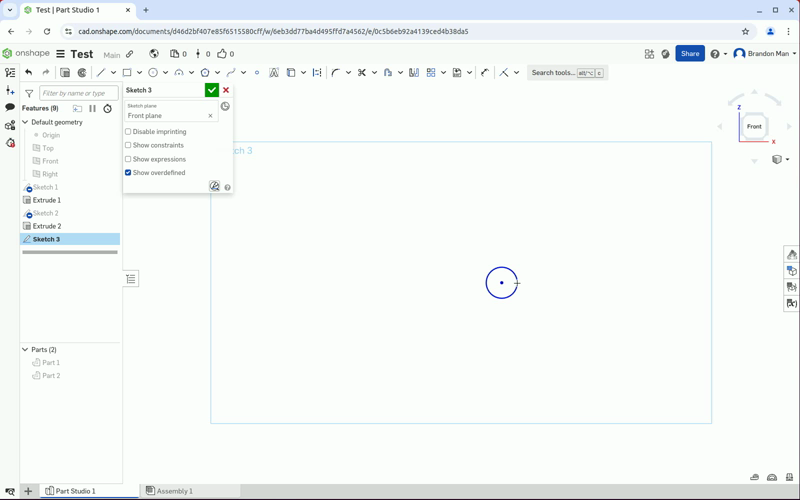
key_down(shift)
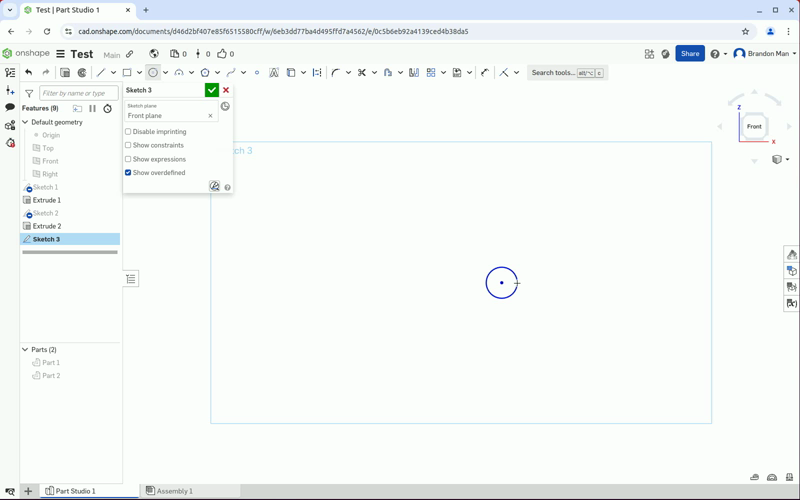
mouse_move(501, 282)
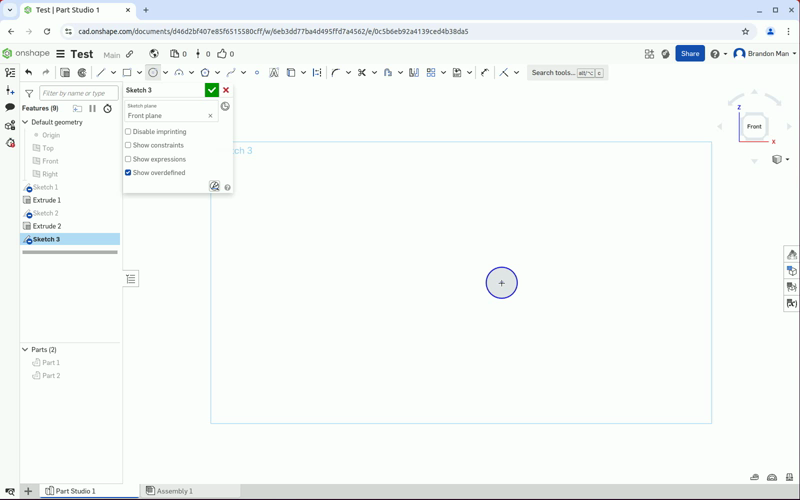
click(501, 282)
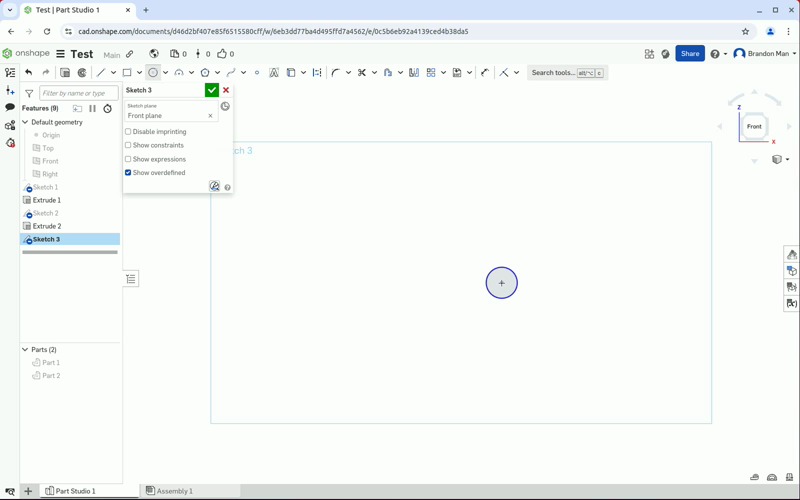
key_up(shift)
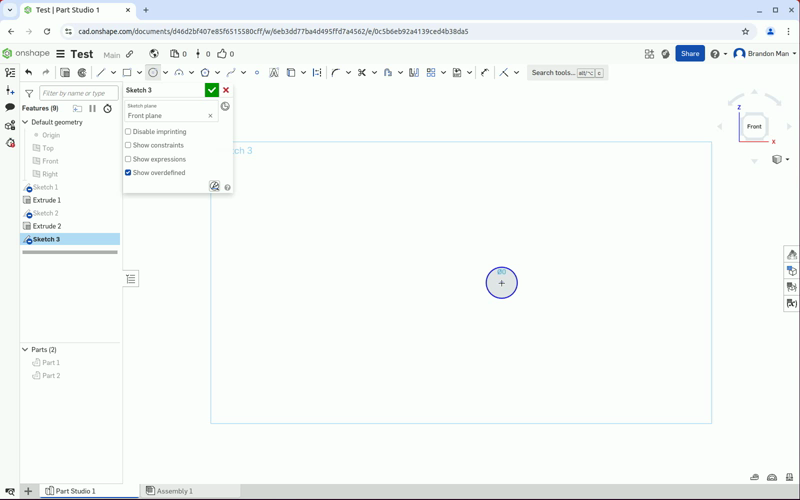
mouse_move(505, 282)
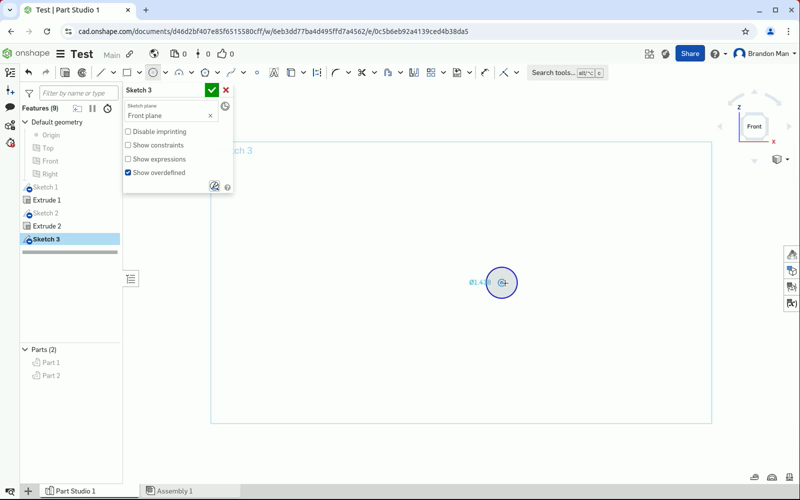
scroll(6)
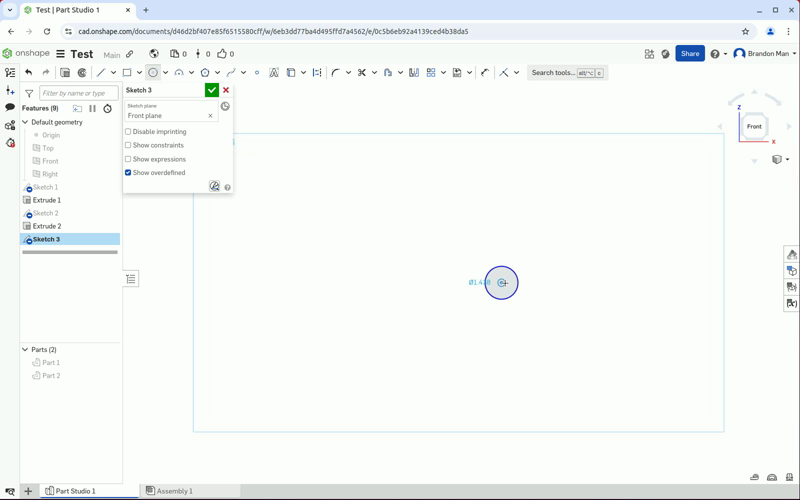
scroll(6)
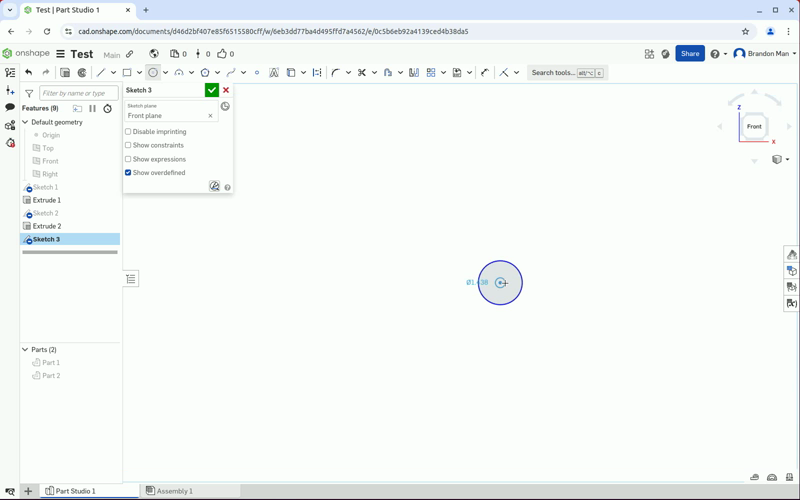
scroll(6)
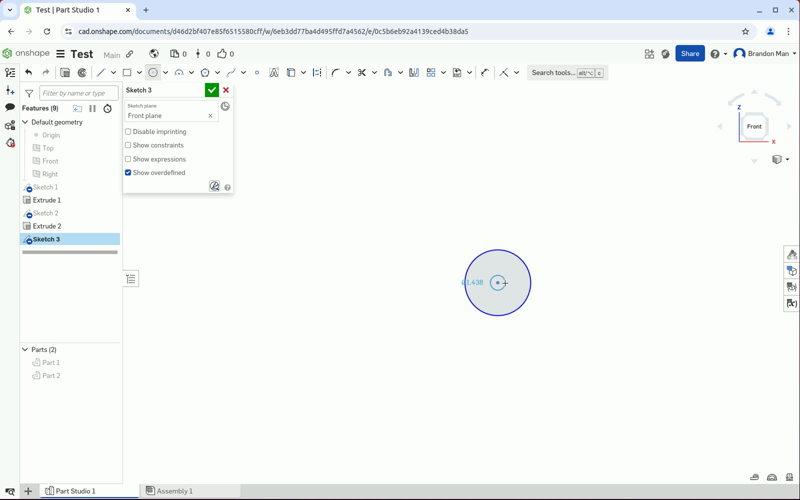
scroll(6)
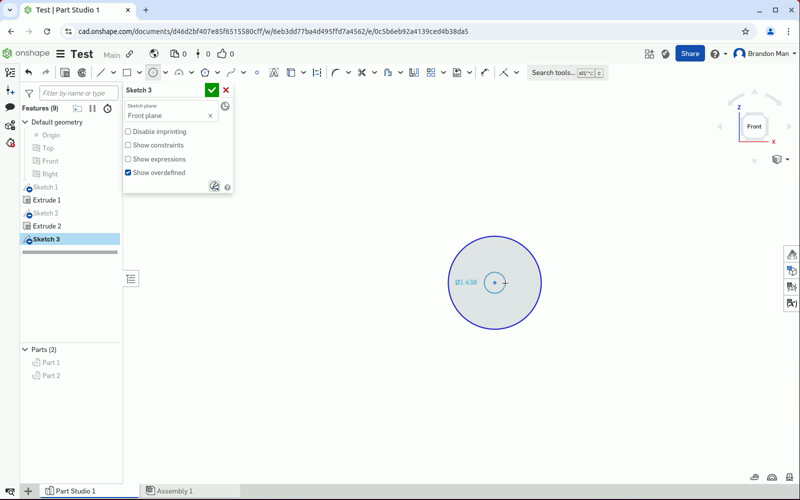
scroll(6)
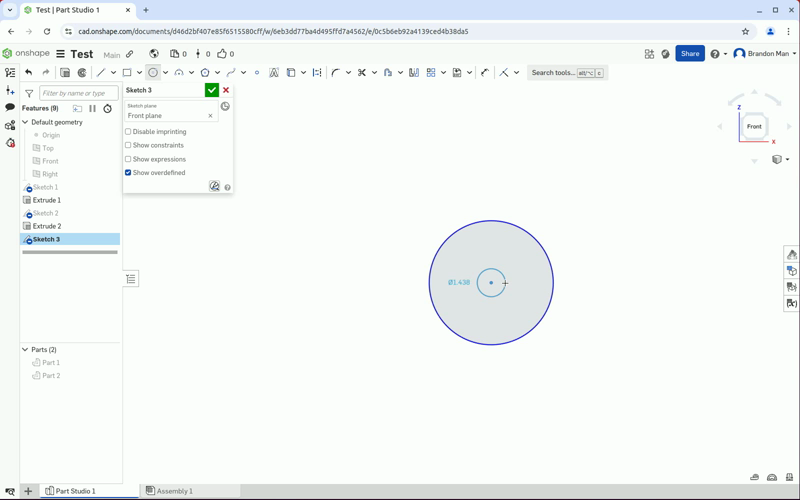
scroll(6)
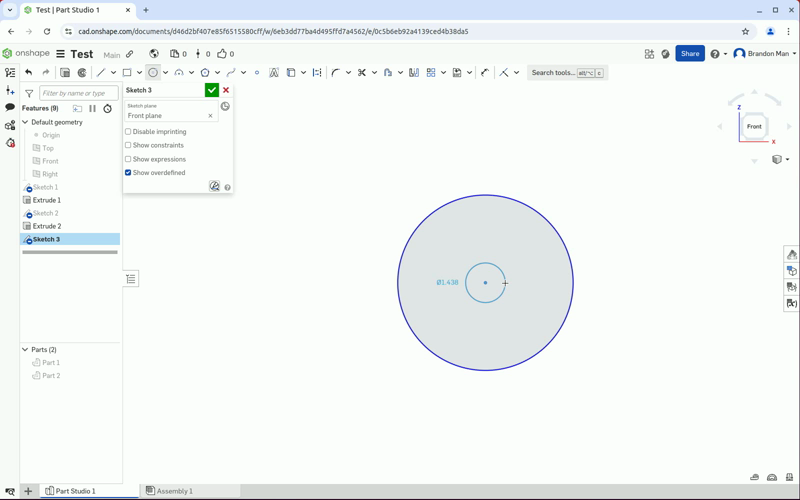
scroll(6)
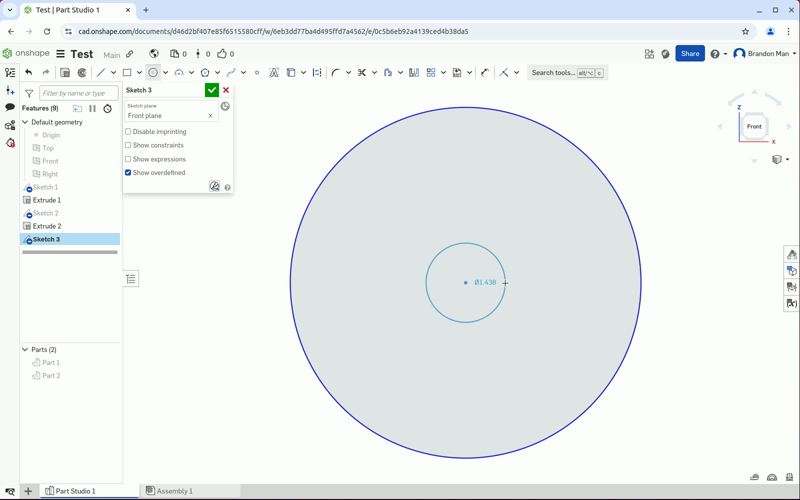
click(505, 282)
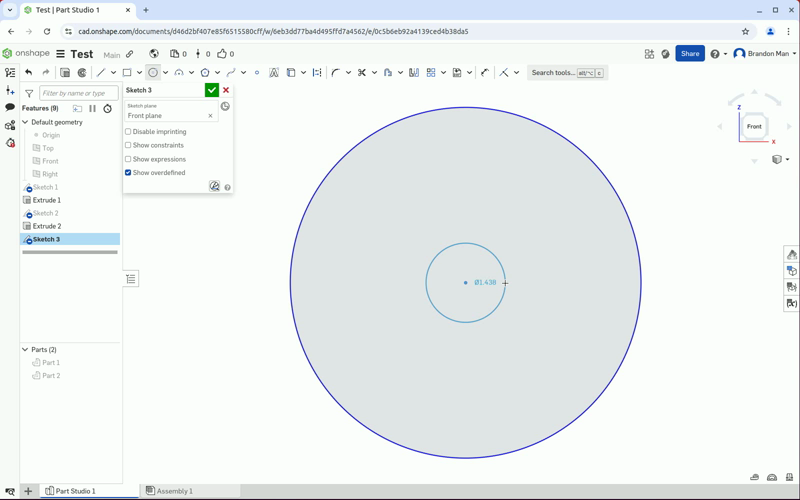
scroll(-6)
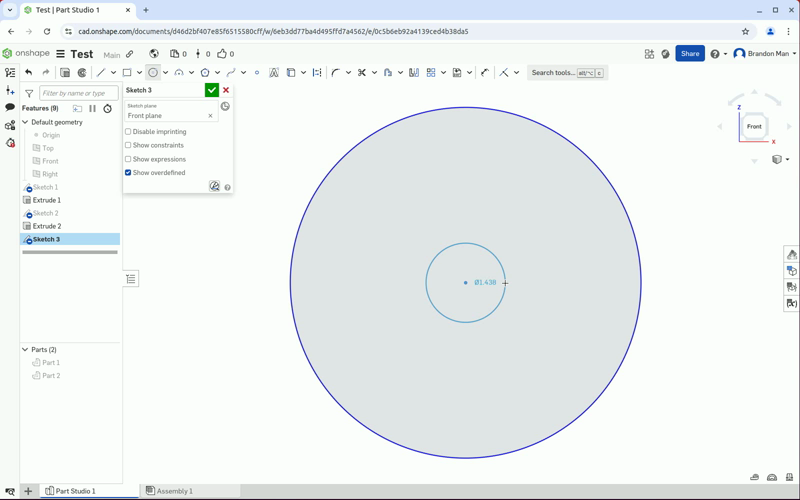
scroll(-6)
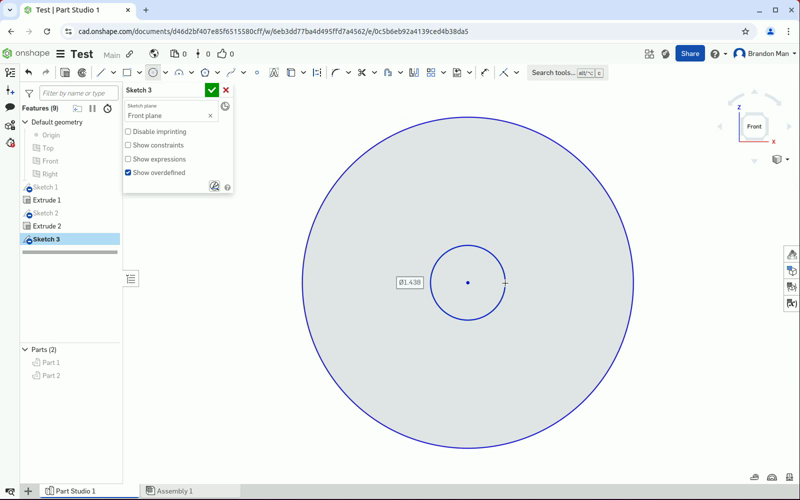
scroll(-6)
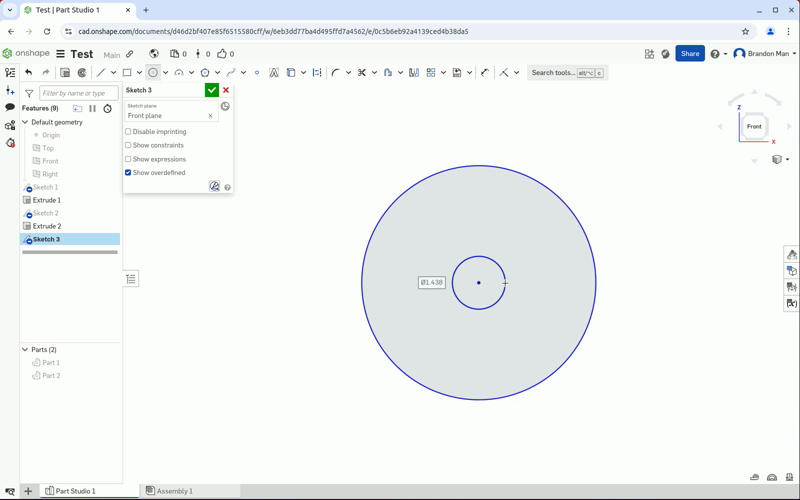
scroll(-6)
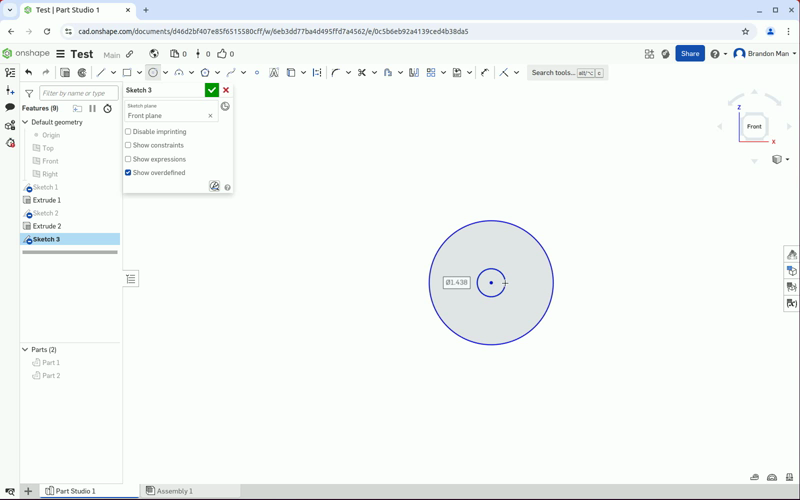
scroll(-6)
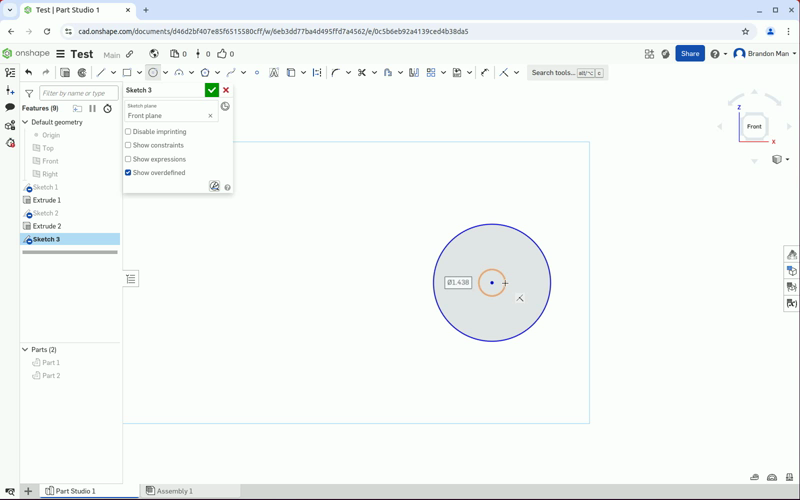
scroll(-6)
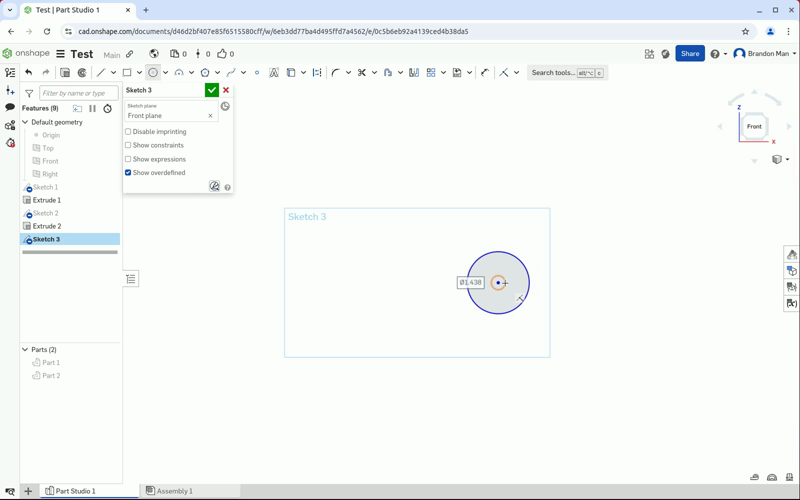
scroll(-6)
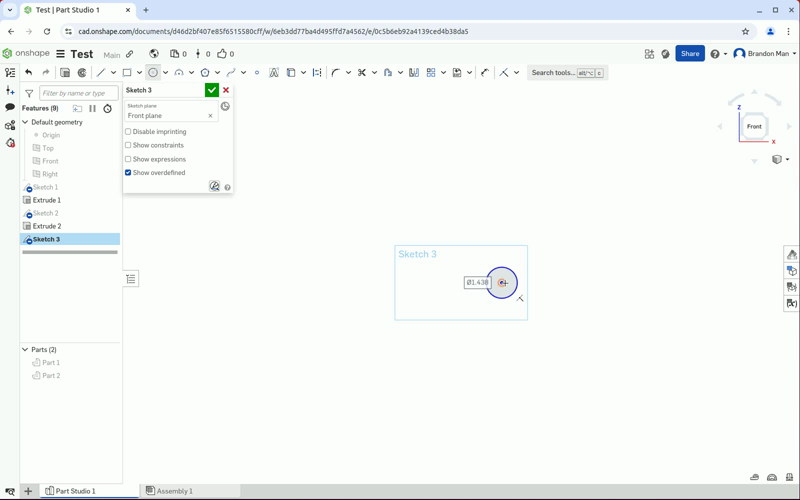
key(esc)
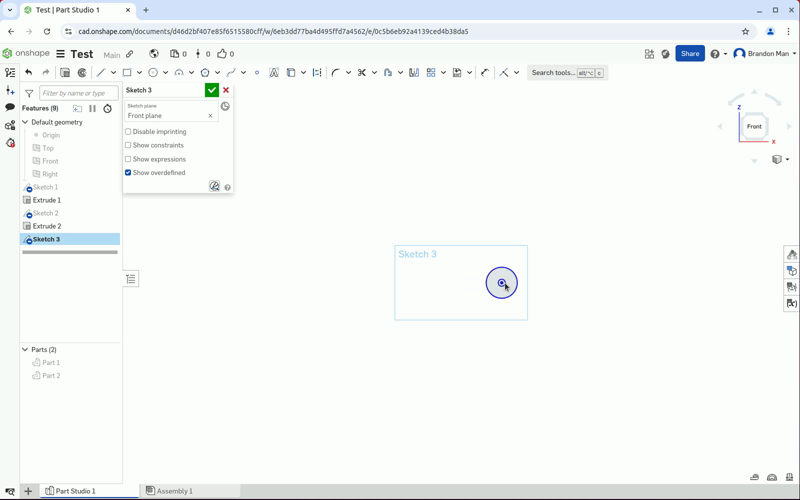
mouse_move(497, 285)
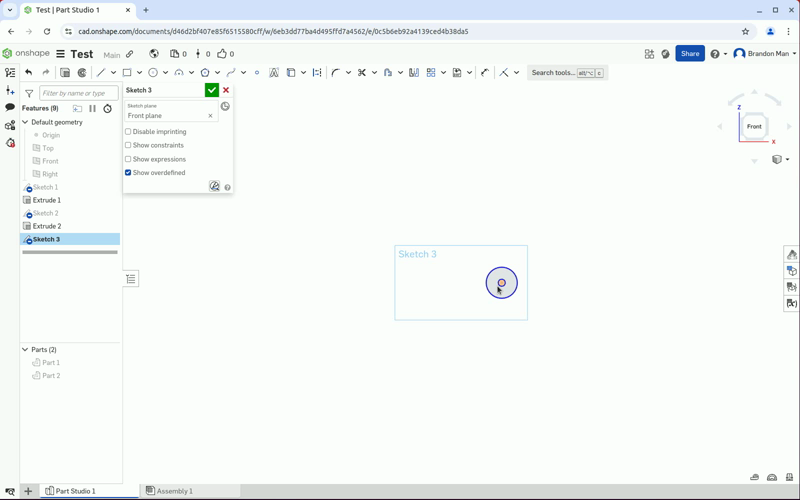
scroll(6)
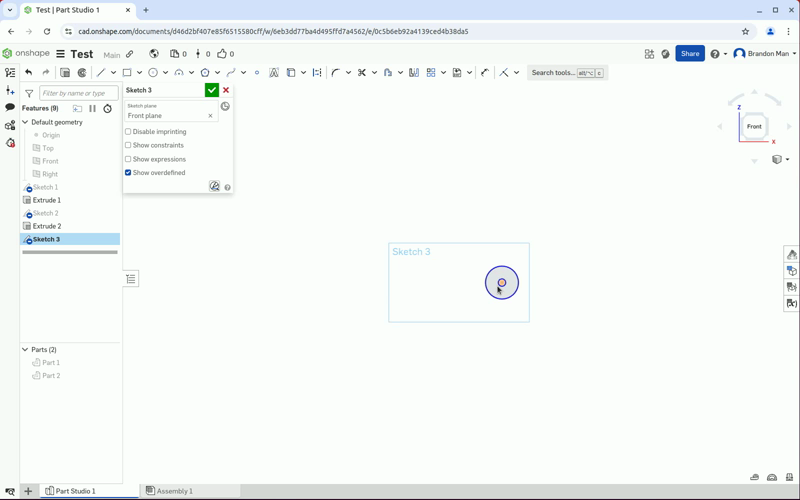
scroll(6)
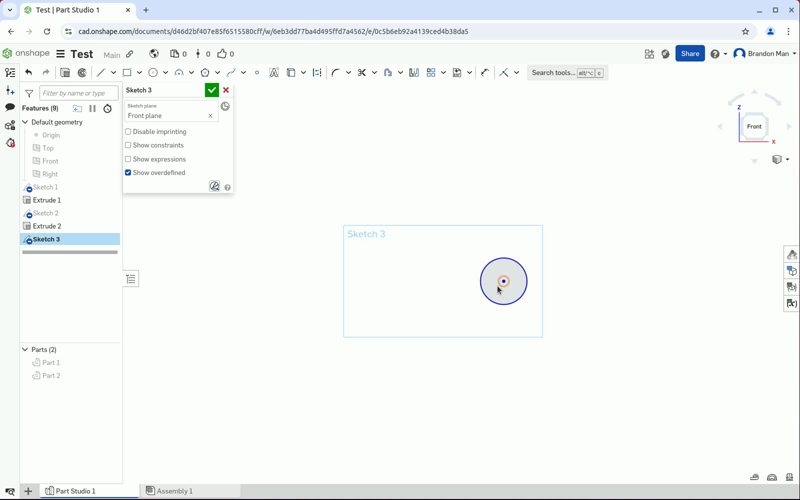
scroll(6)
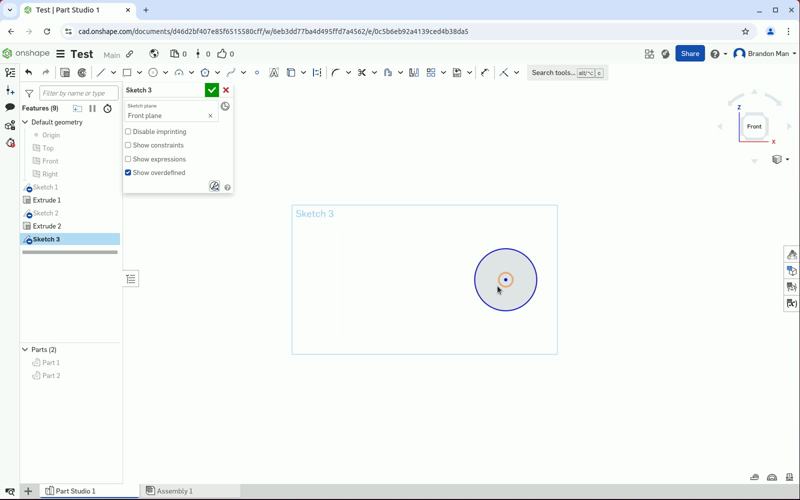
scroll(6)
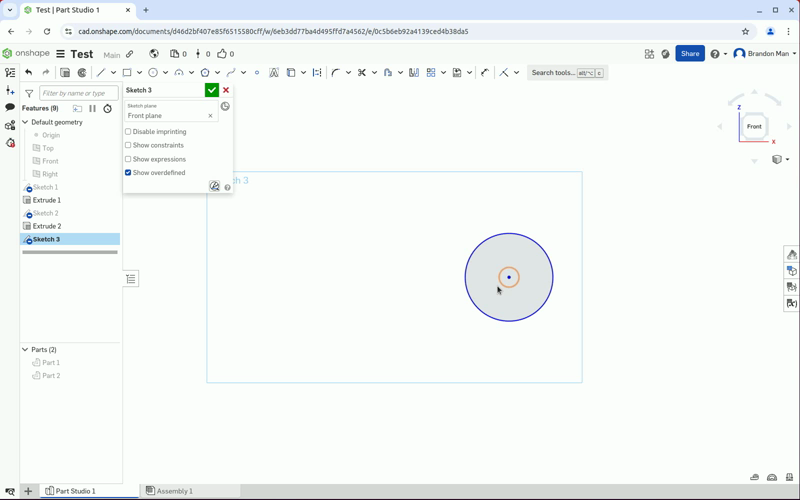
scroll(6)
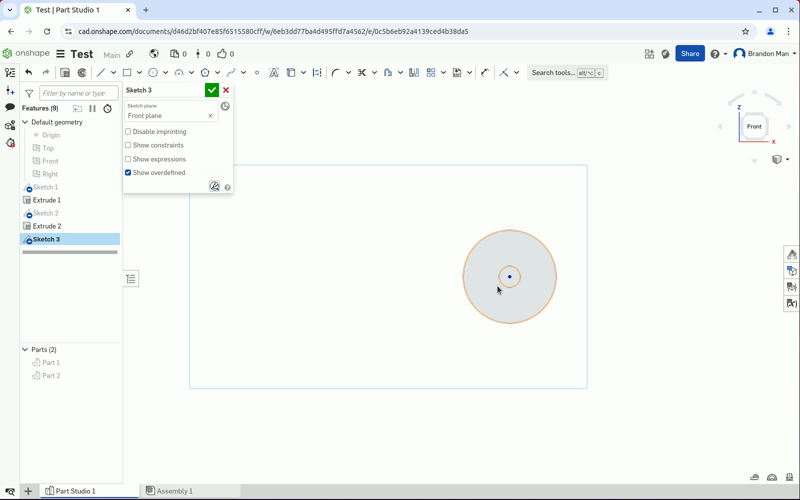
scroll(6)
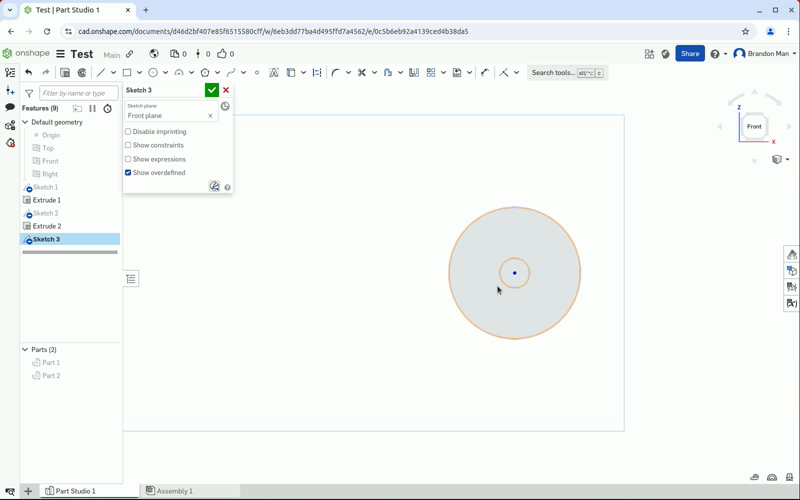
scroll(6)
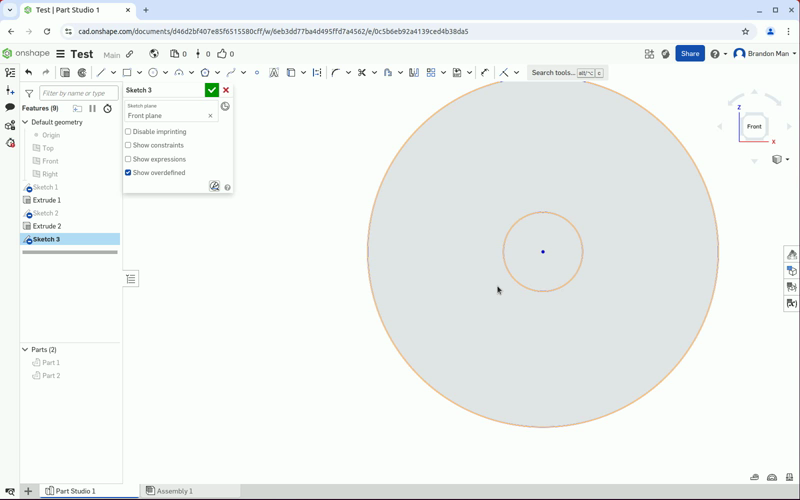
click(497, 285)
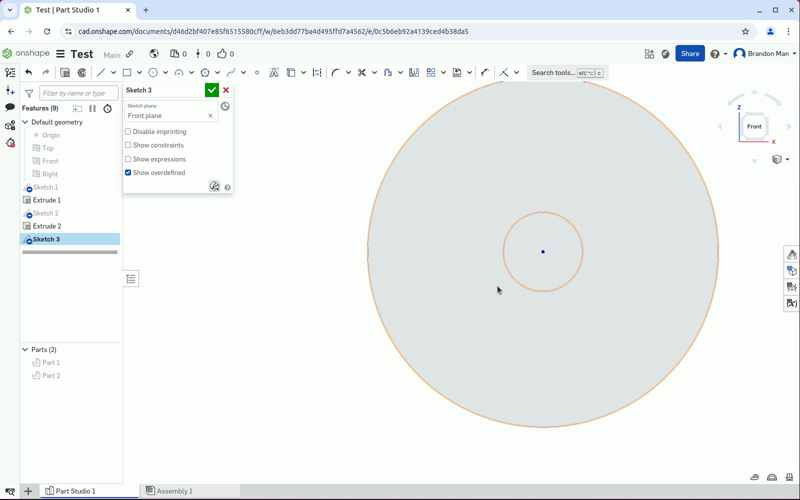
scroll(-6)
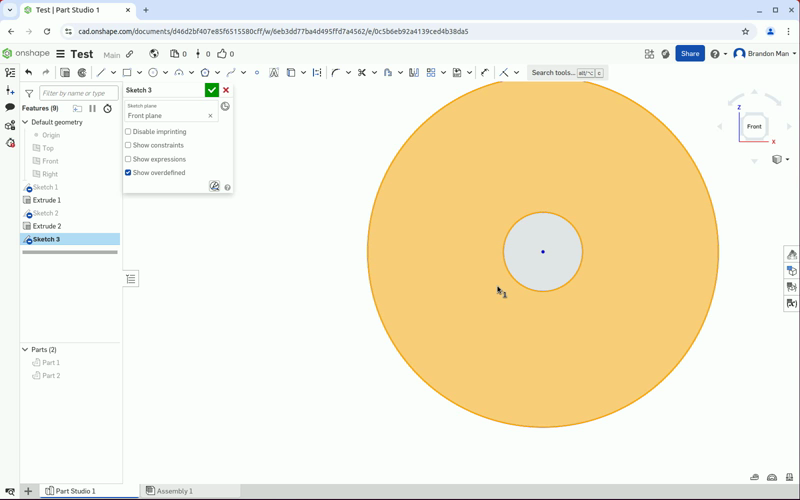
scroll(-6)
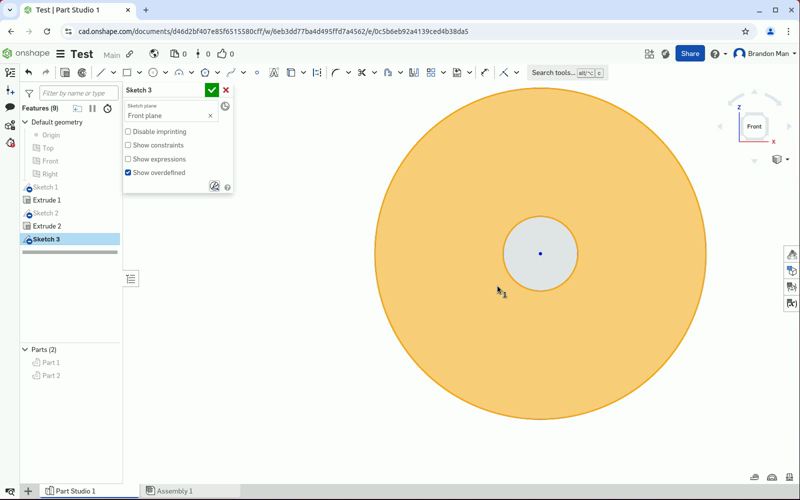
scroll(-6)
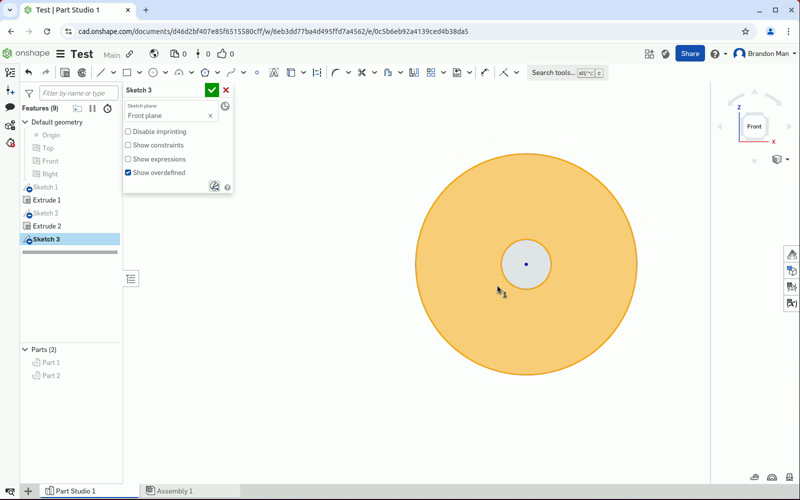
scroll(-6)
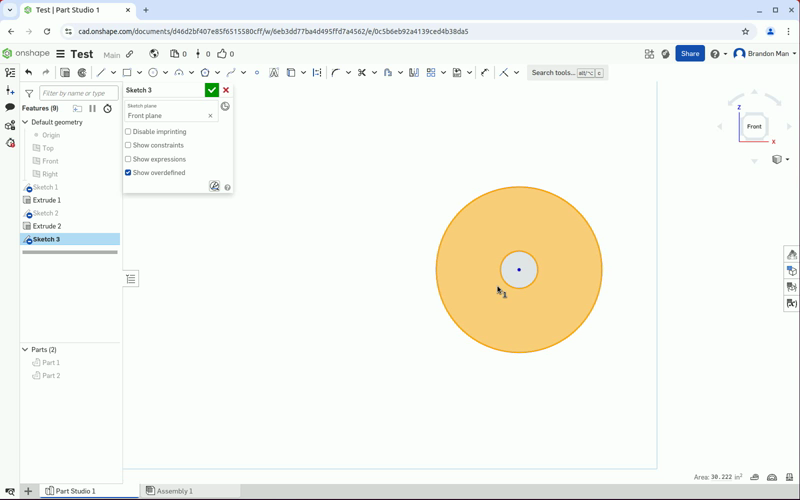
scroll(-6)
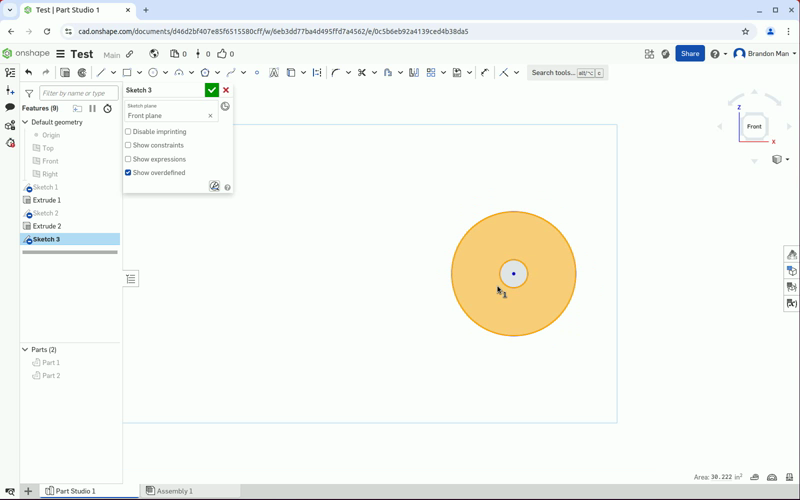
scroll(-6)
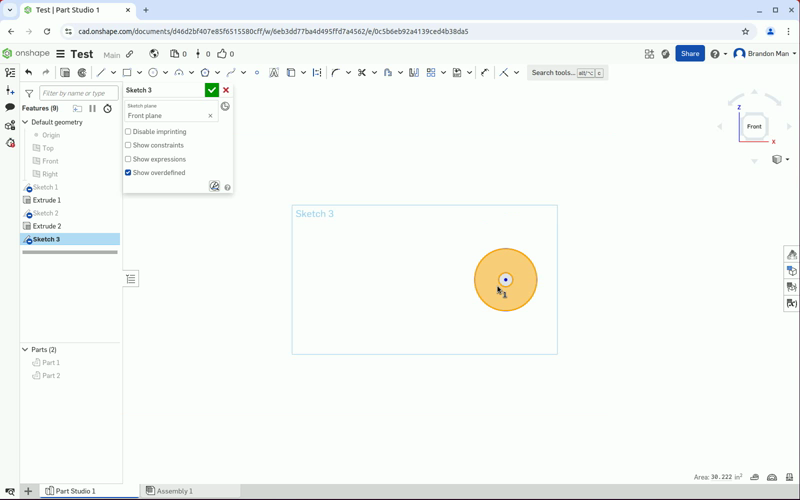
scroll(-6)
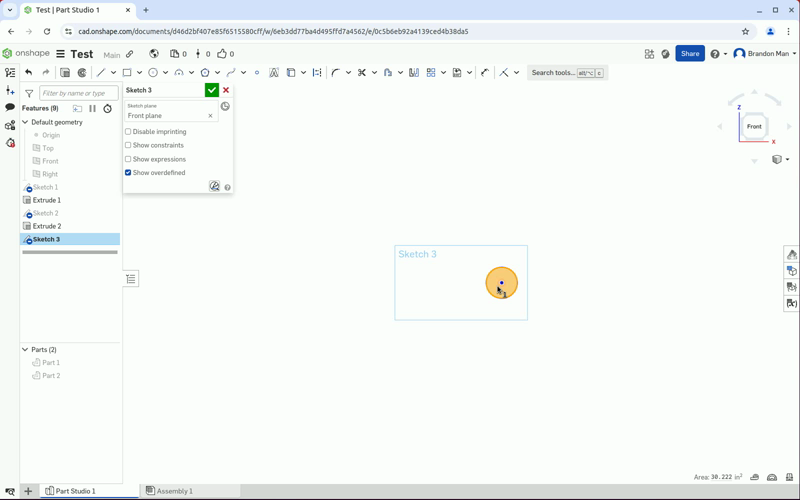
mouse_move(73, 352)
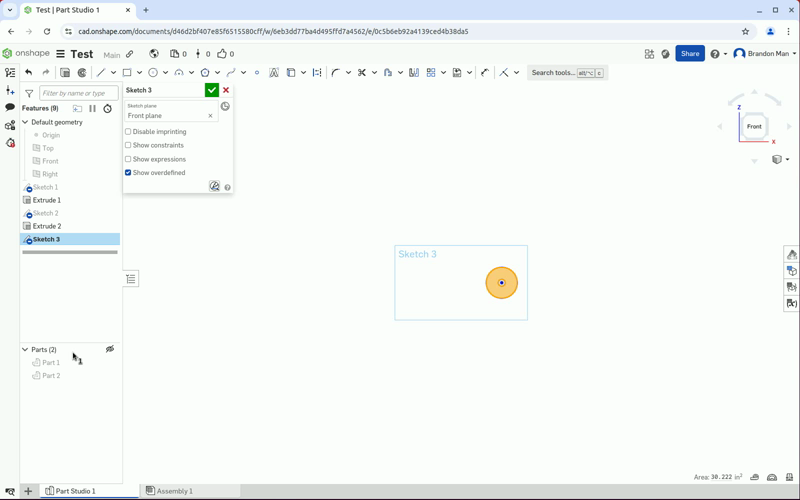
key(shift+y)
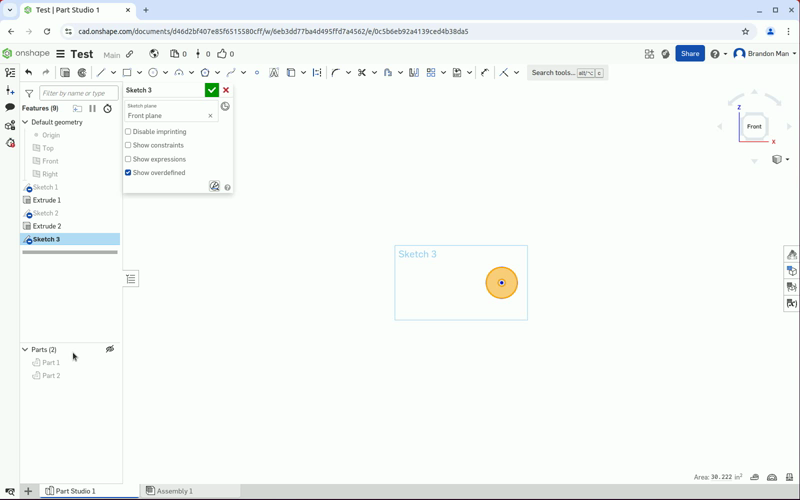
key(shift+e)
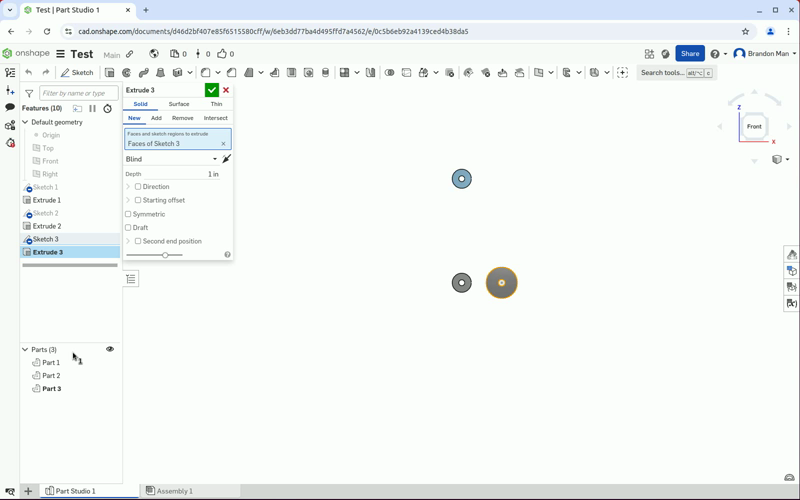
mouse_move(143, 106)
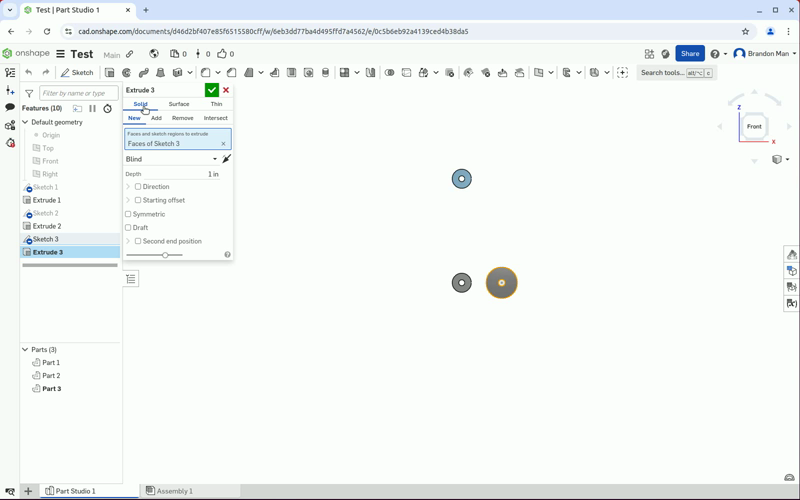
click(143, 106)
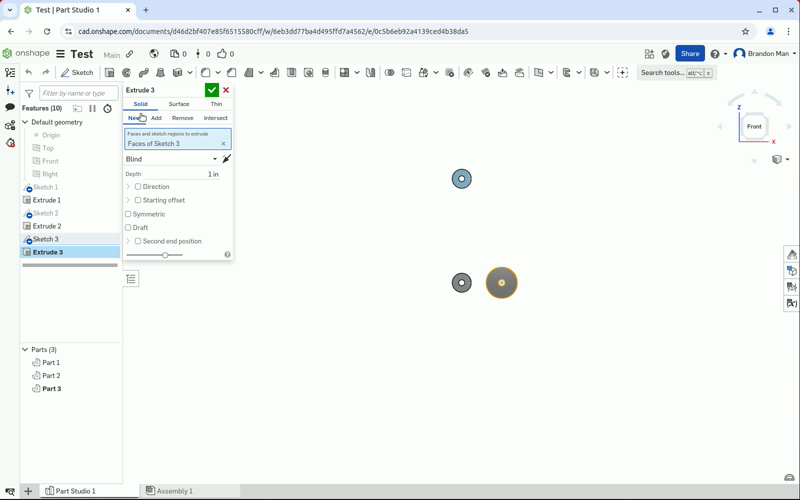
mouse_move(137, 120)
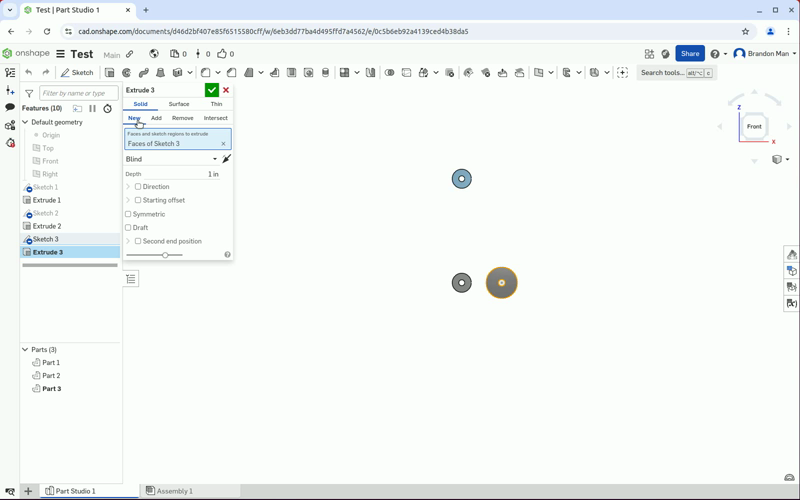
click(137, 120)
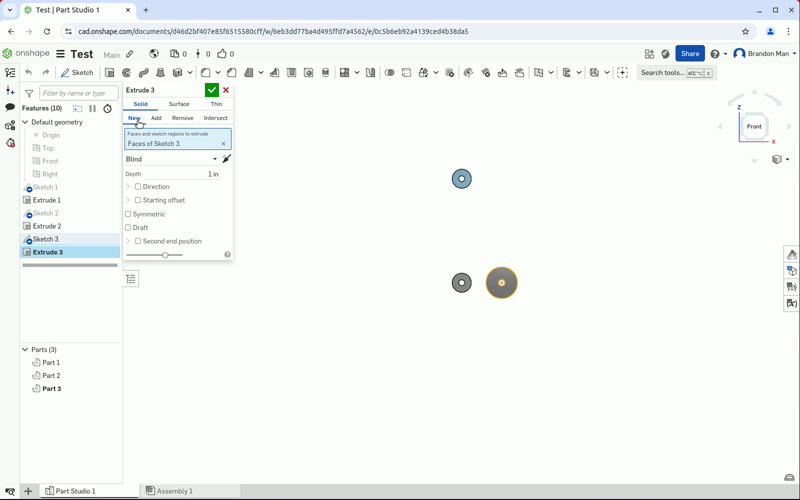
key(tab, 4)
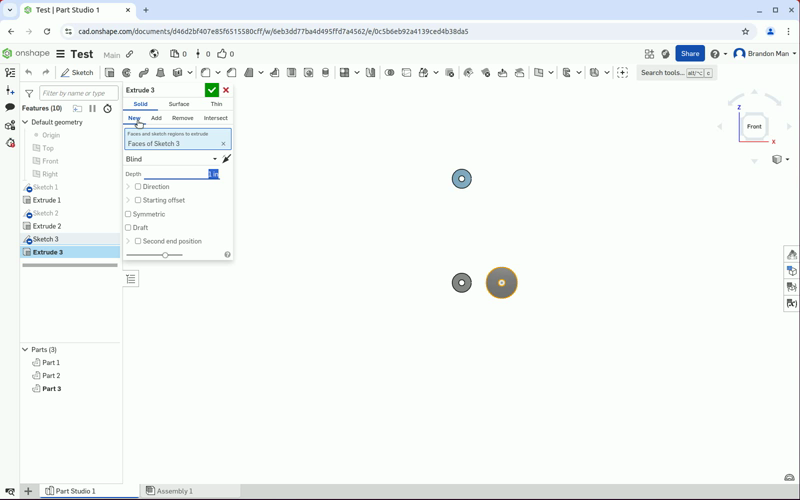
text(0.481)
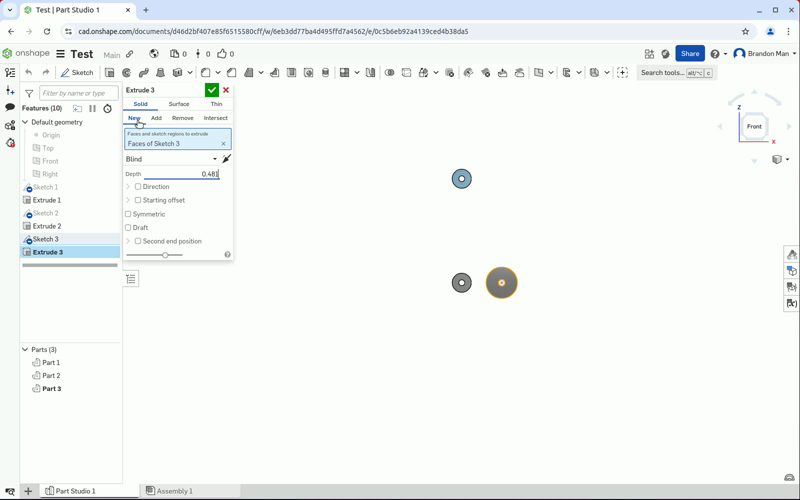
key(enter)
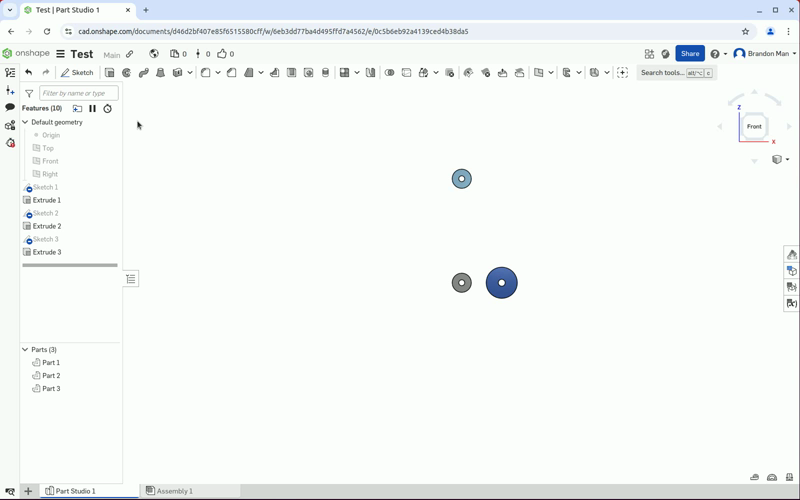
key(shift+h)
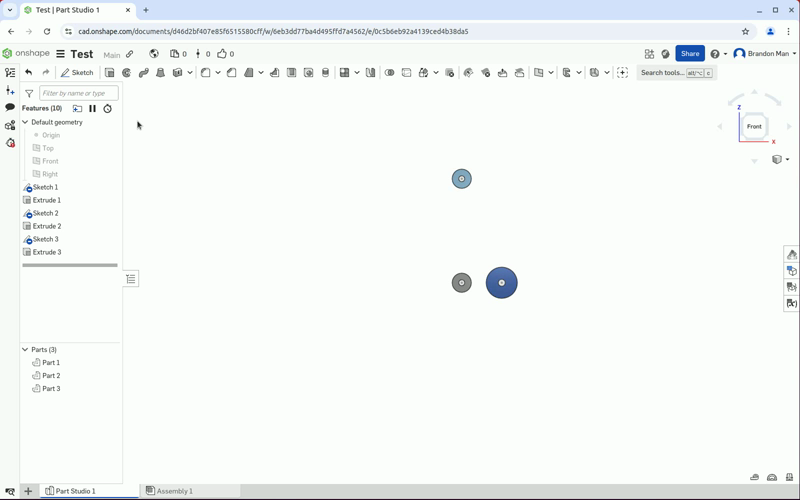
key(shift+h)
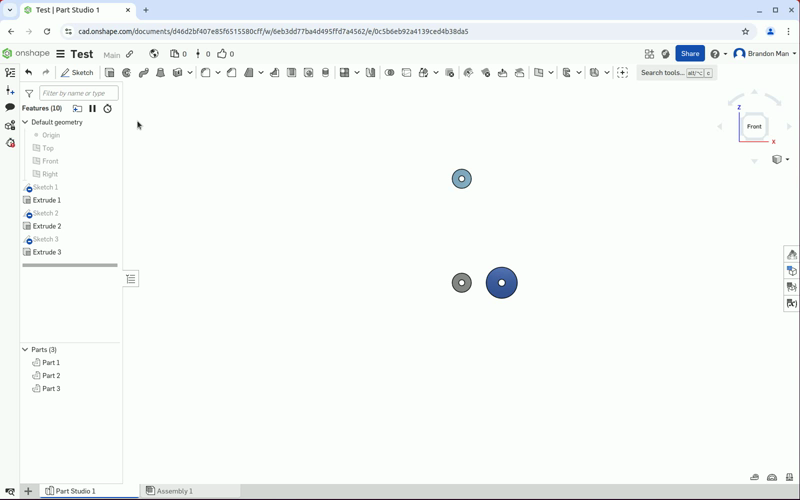
mouse_move(73, 189)
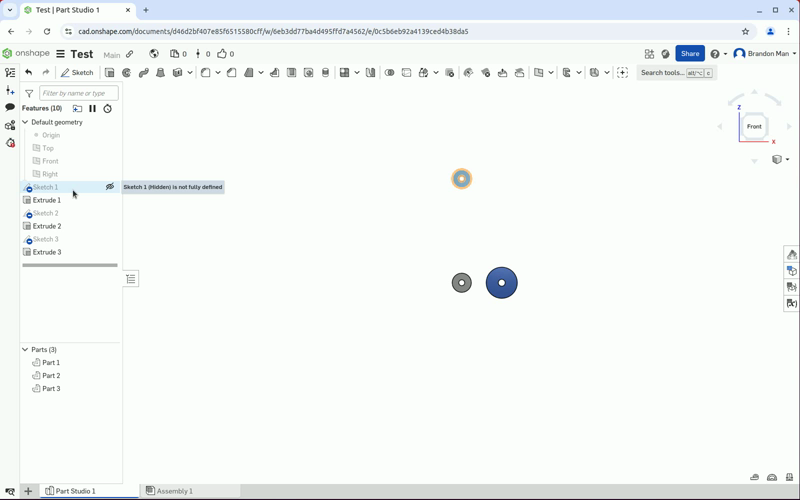
click(73, 189)
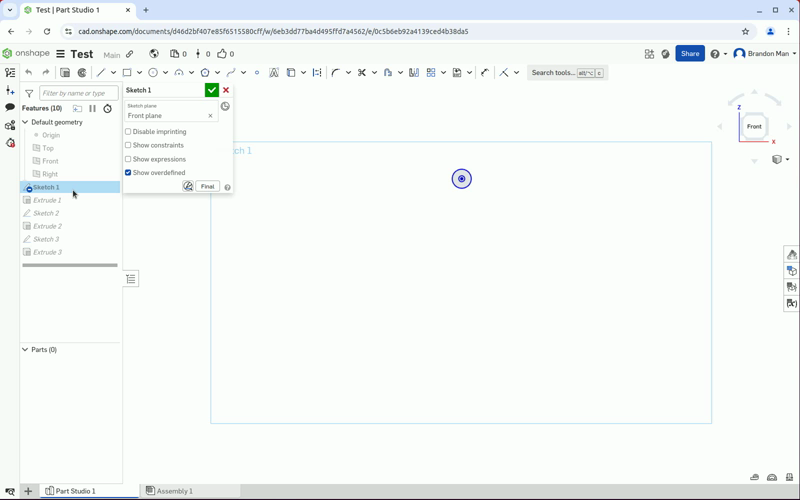
mouse_move(229, 92)
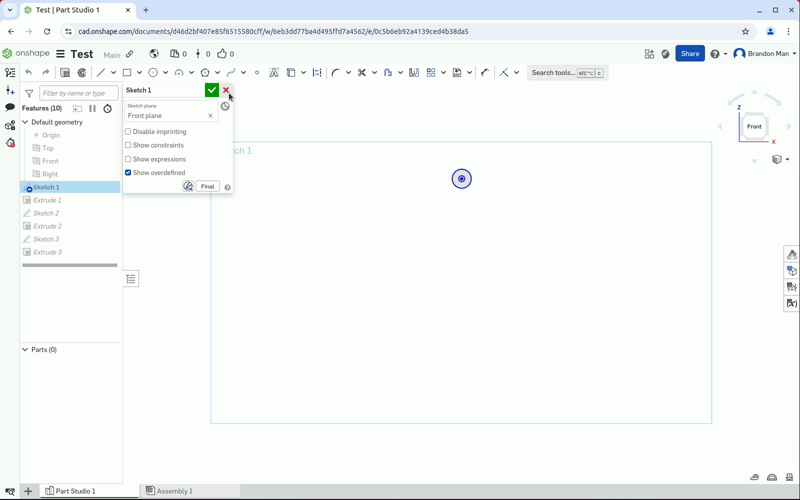
click(229, 92)
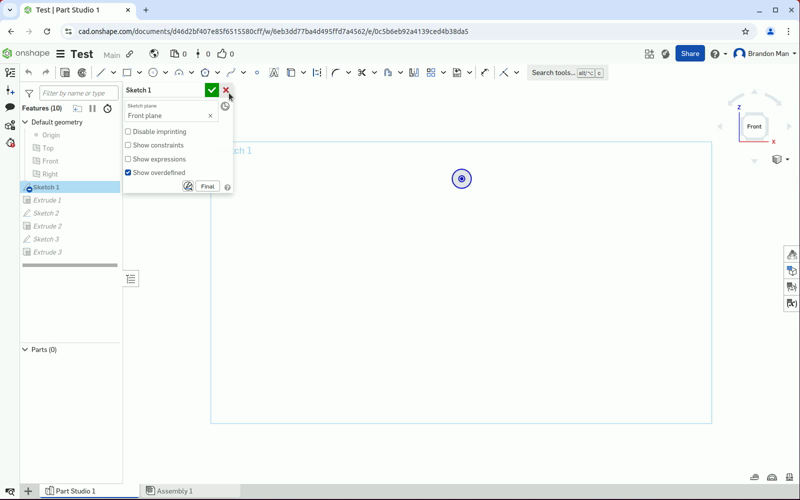
key(shift+s)
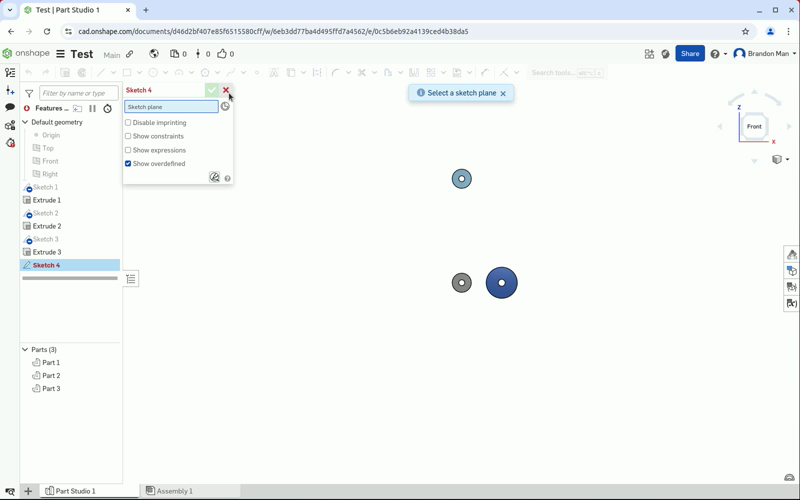
mouse_move(73, 163)
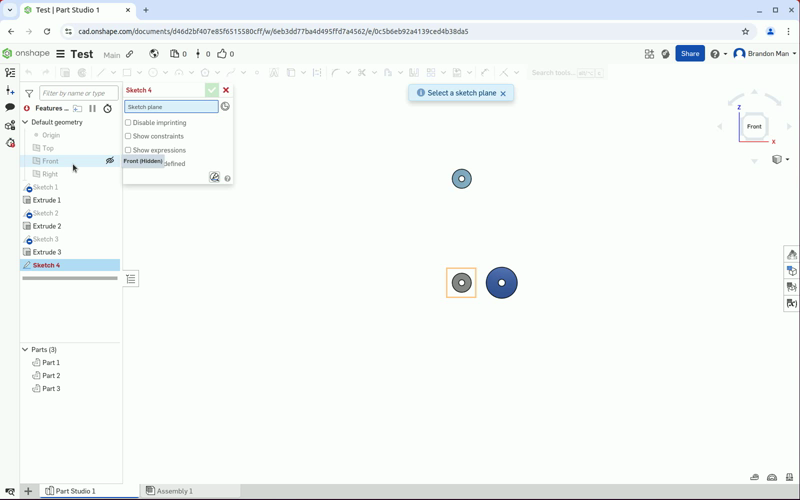
click(73, 163)
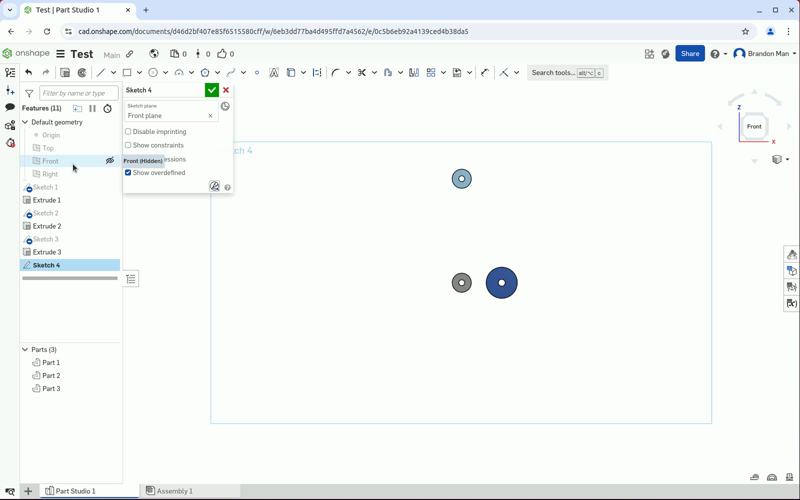
mouse_move(73, 352)
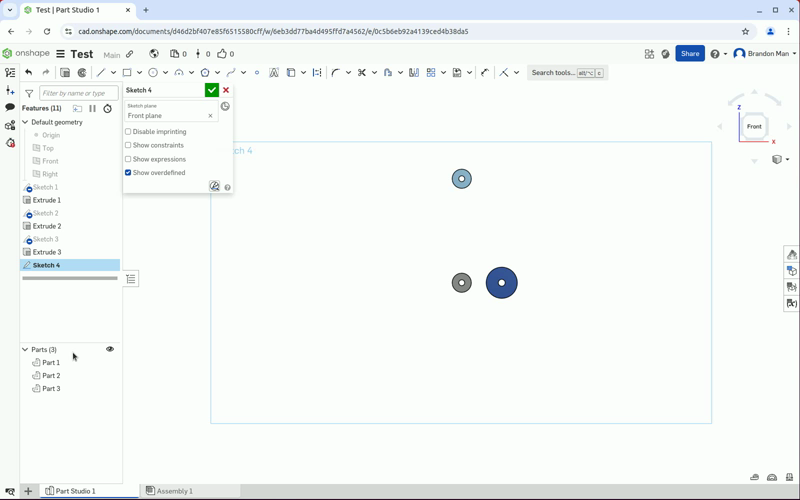
key(y)
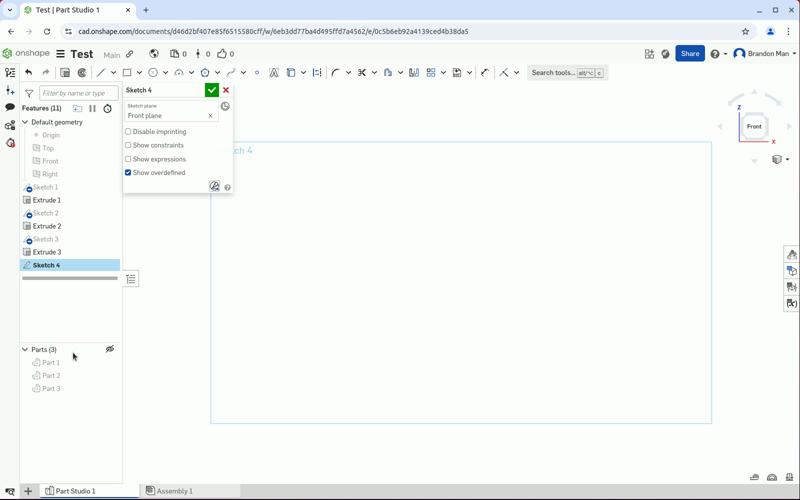
key(a)
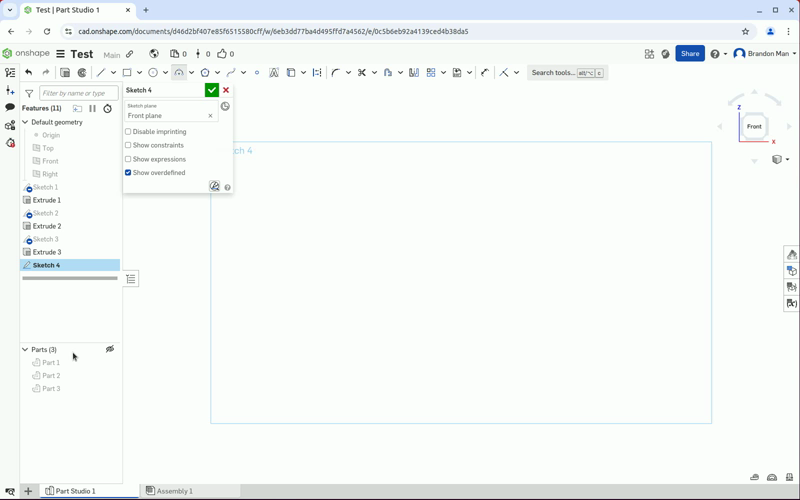
key_down(shift)
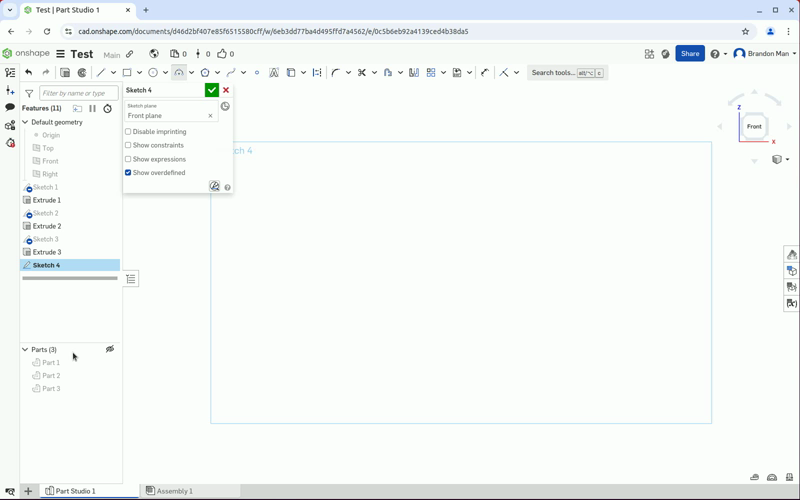
mouse_move(446, 223)
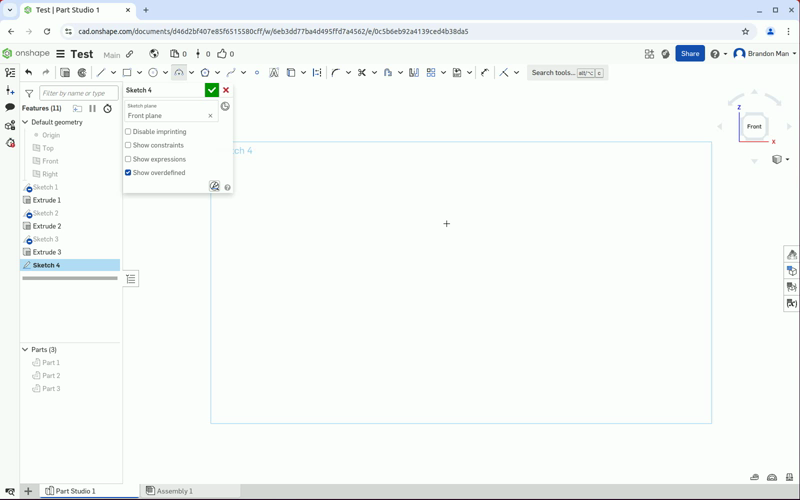
click(446, 223)
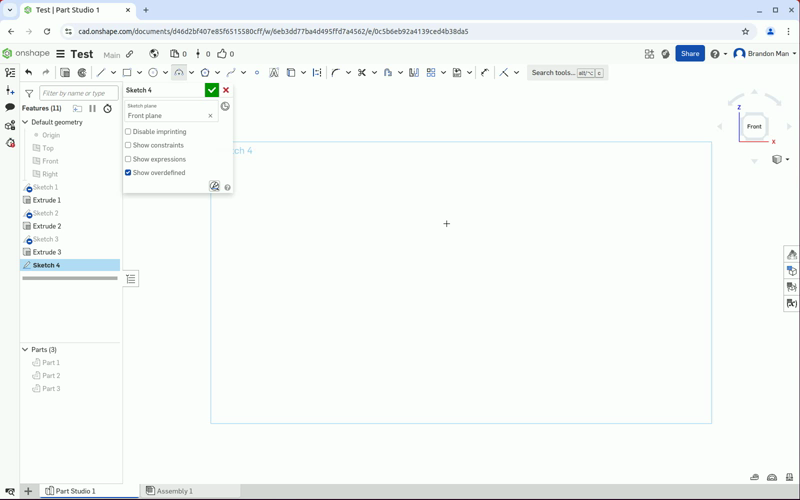
key_up(shift)
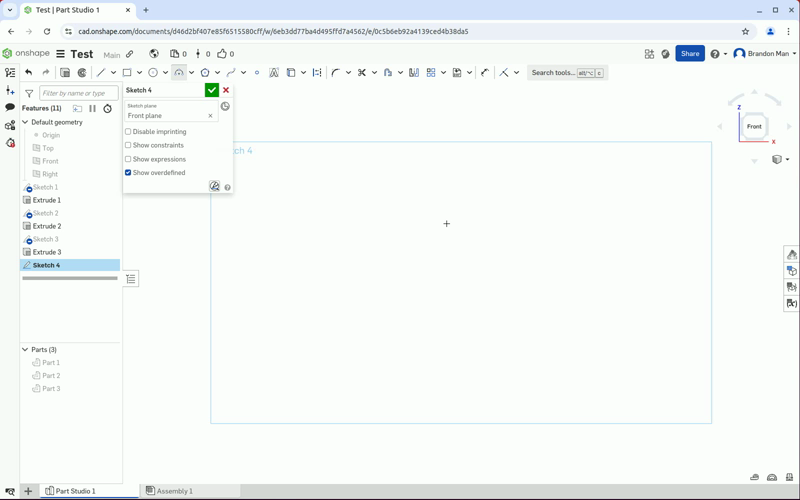
key_down(shift)
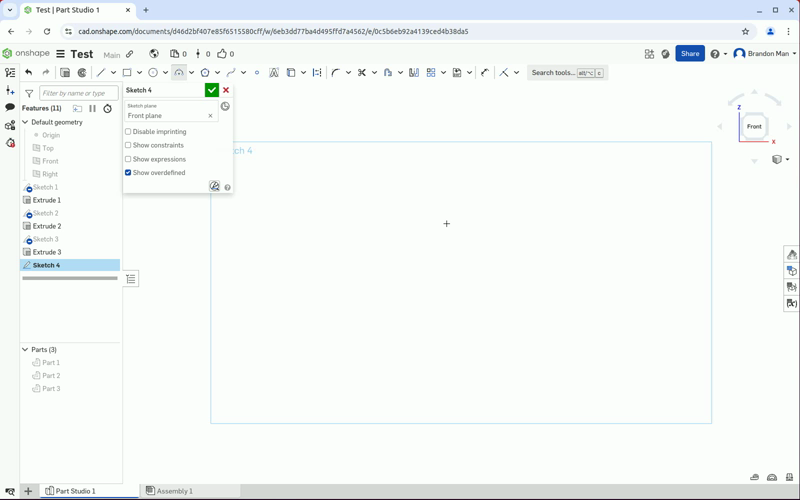
mouse_move(476, 223)
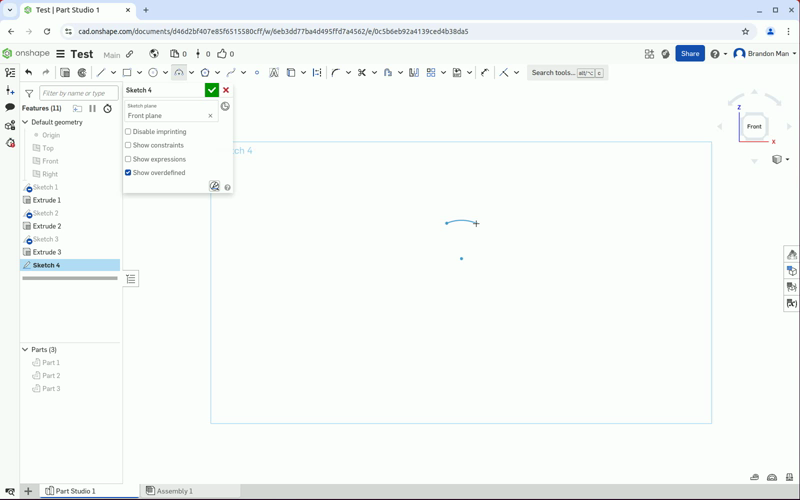
click(476, 223)
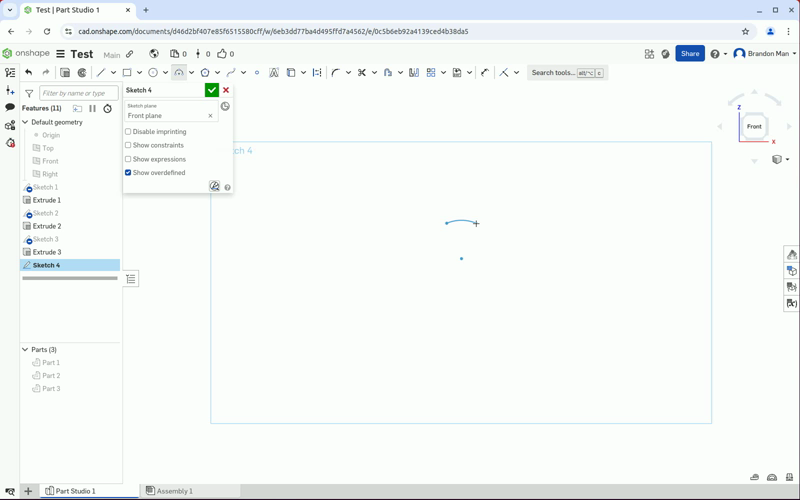
mouse_move(461, 210)
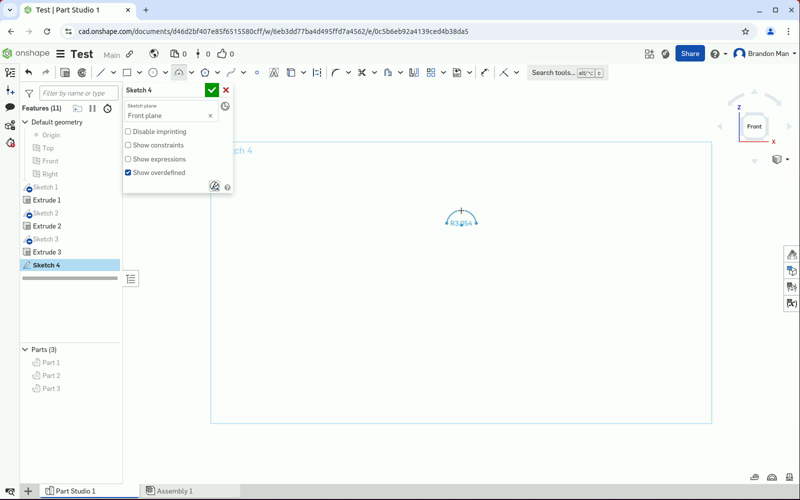
click(461, 210)
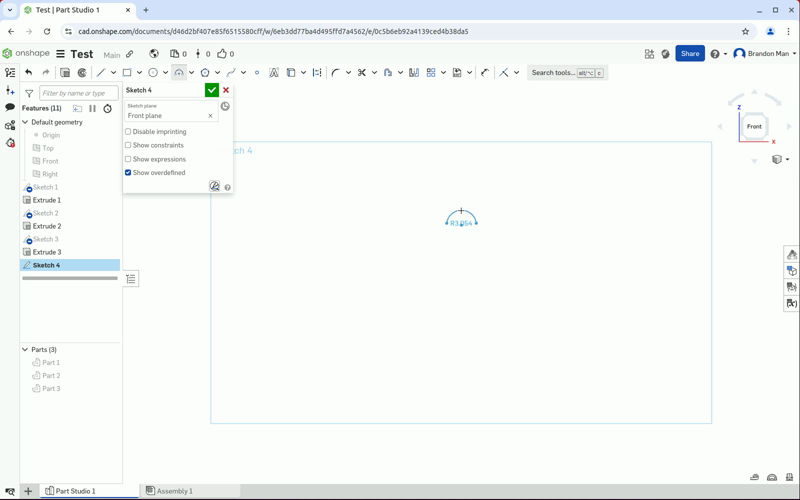
key_up(shift)
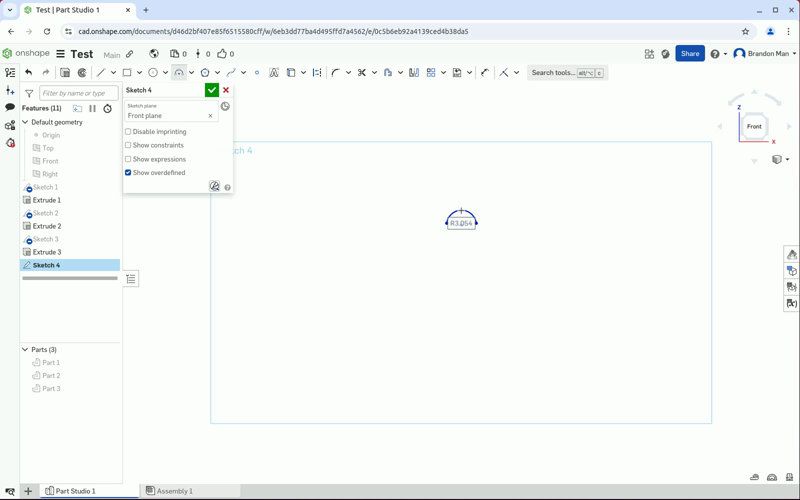
key(esc)
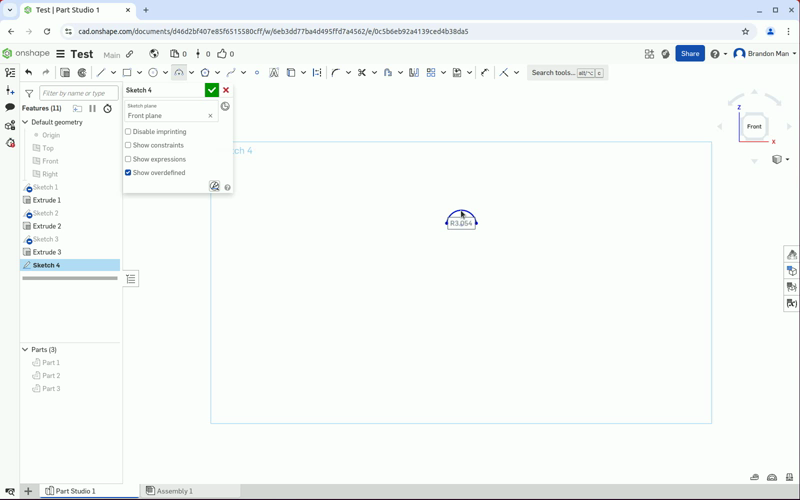
key(l)
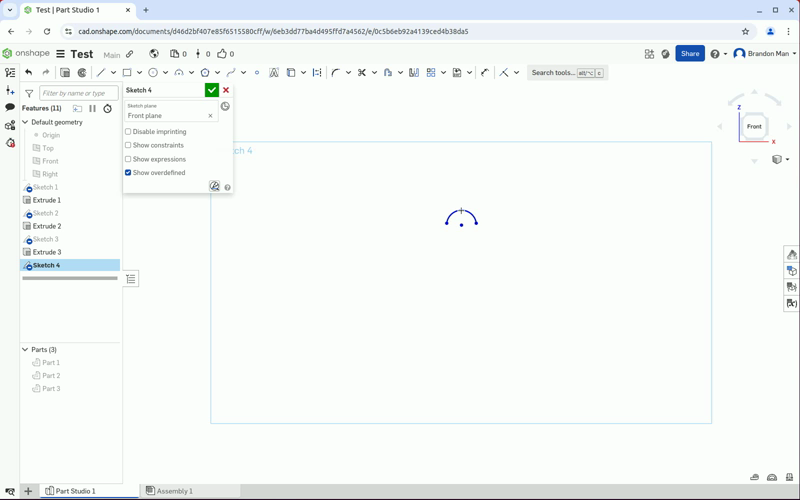
mouse_move(476, 223)
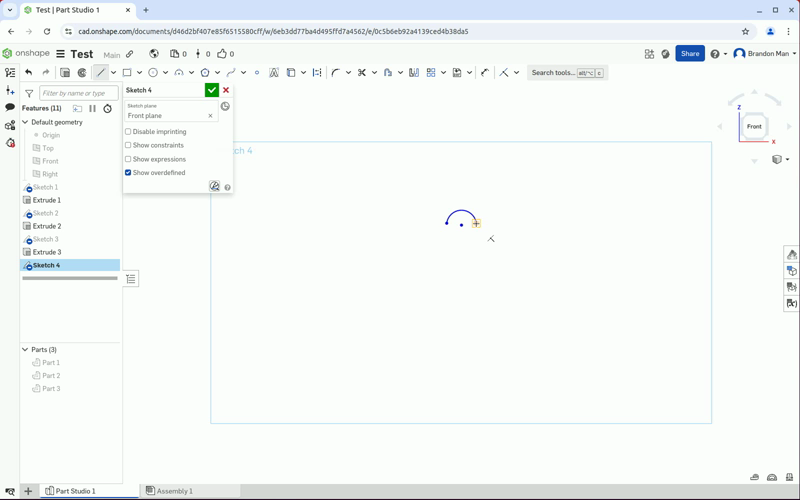
click(476, 223)
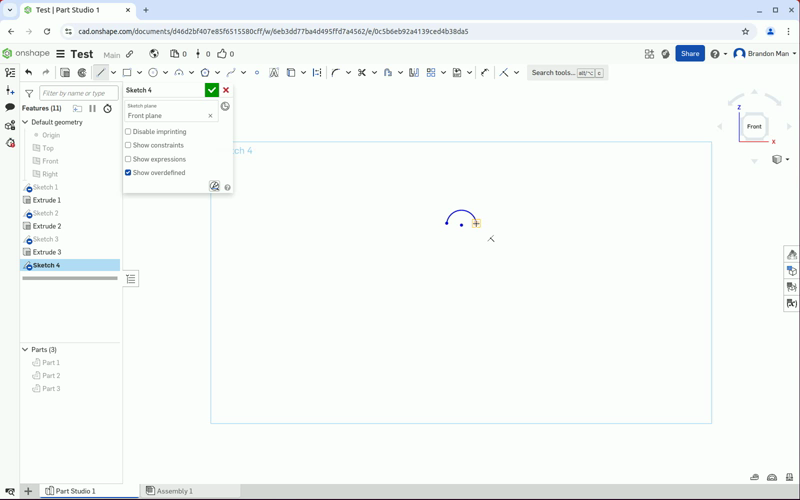
key_down(shift)
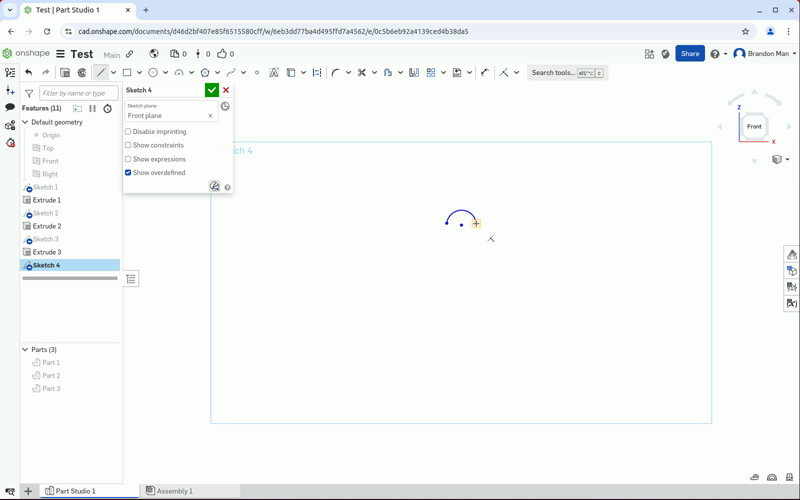
mouse_move(506, 223)
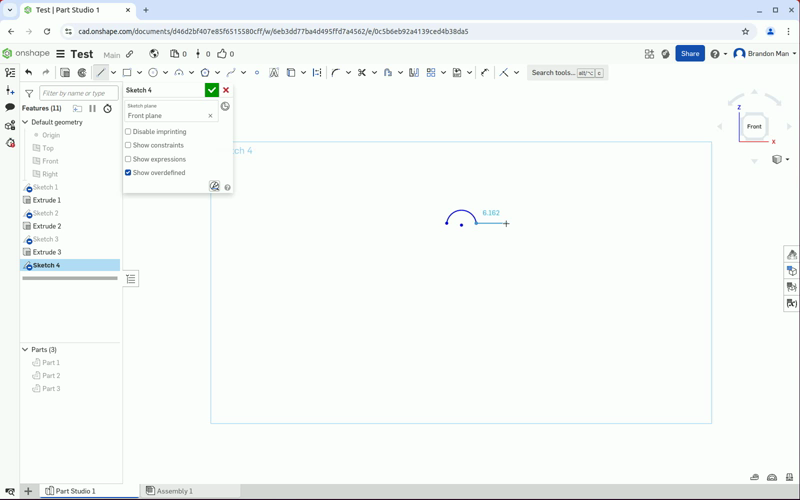
mouse_move(470, 176)
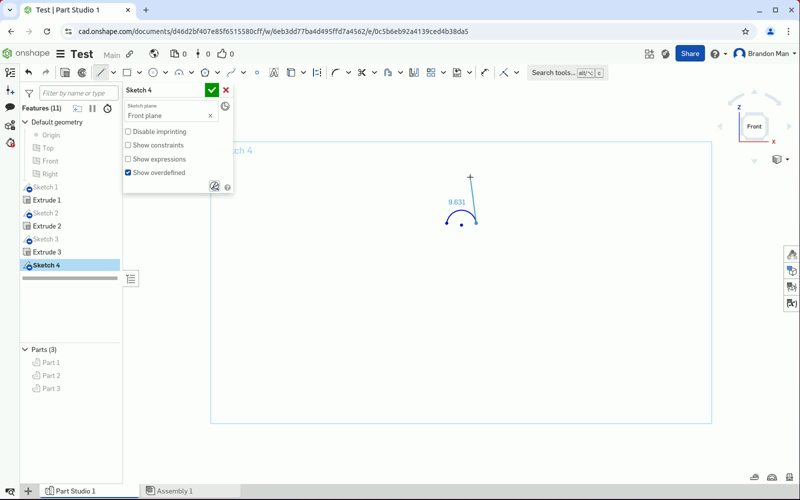
click(470, 176)
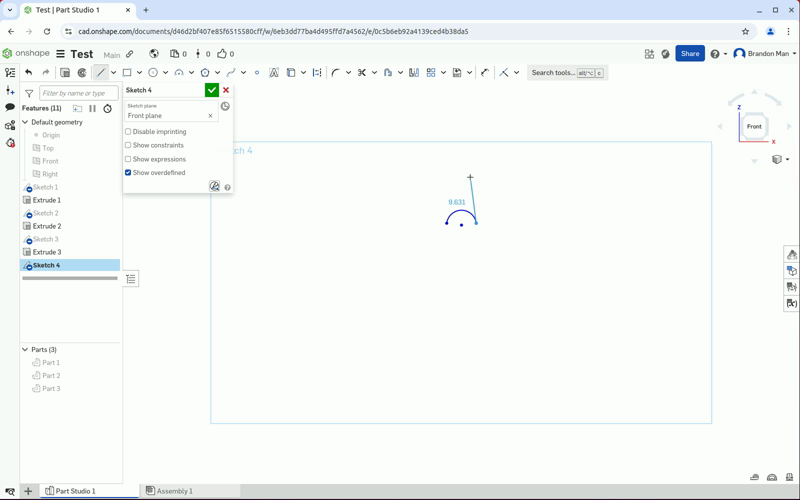
key_up(shift)
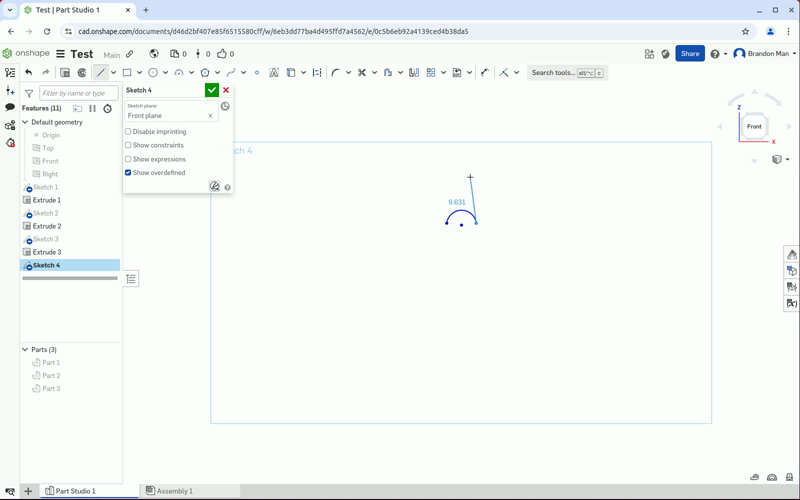
key(esc)
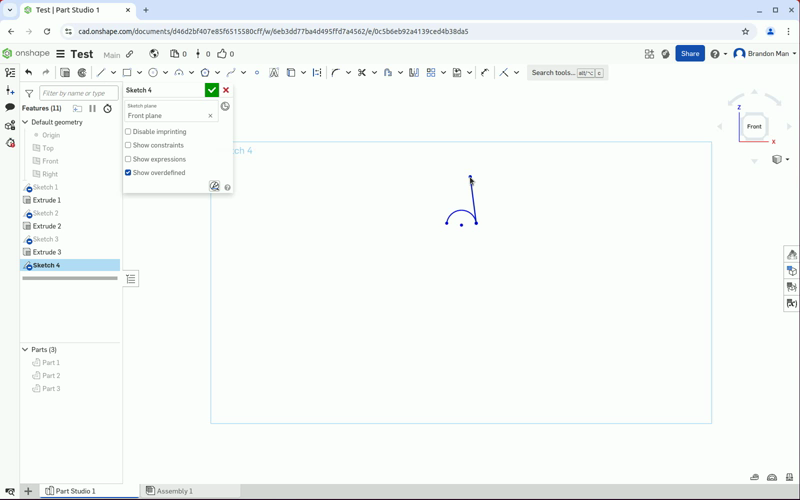
key(a)
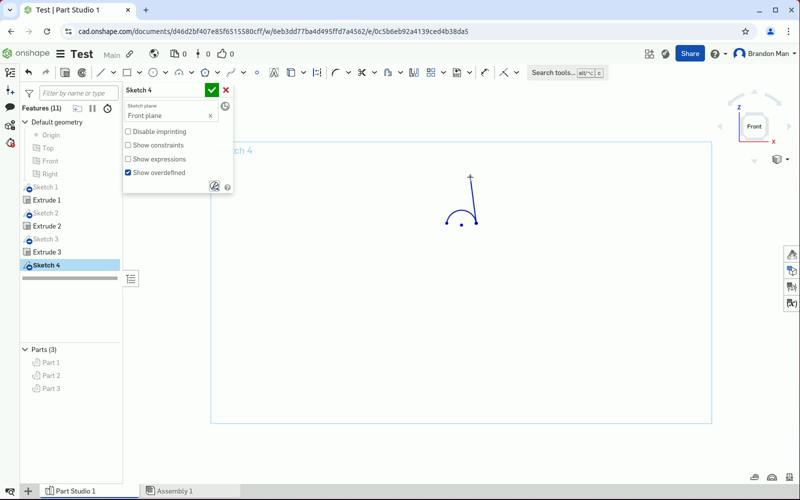
mouse_move(470, 176)
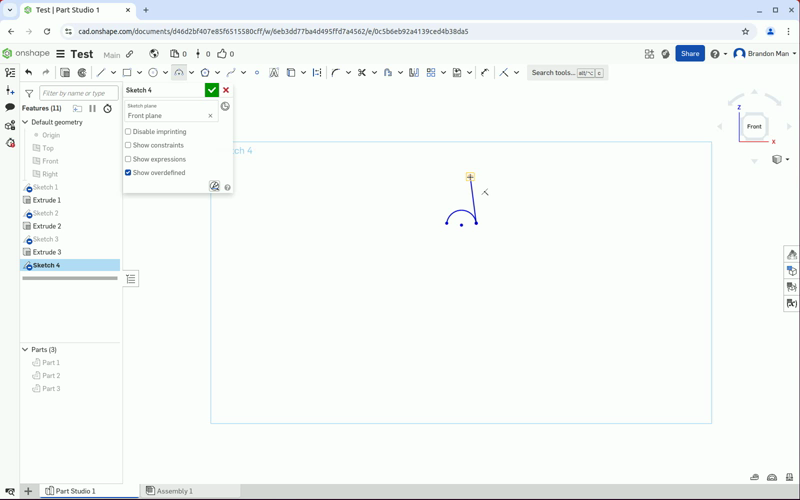
click(470, 176)
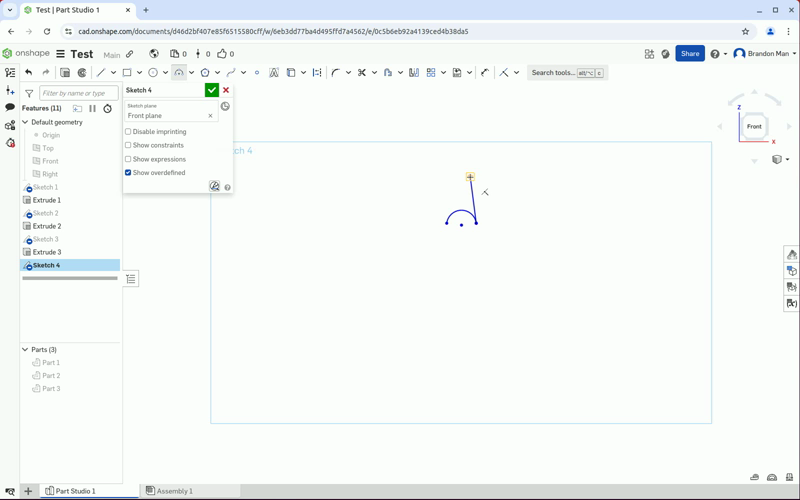
key_down(shift)
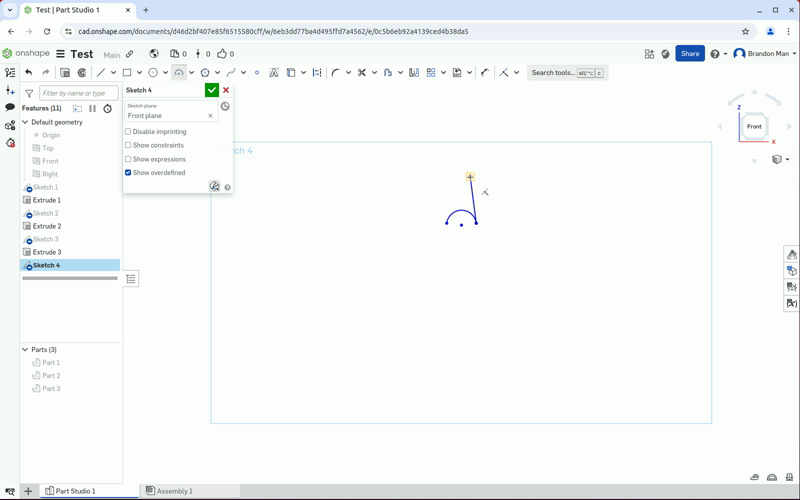
mouse_move(452, 176)
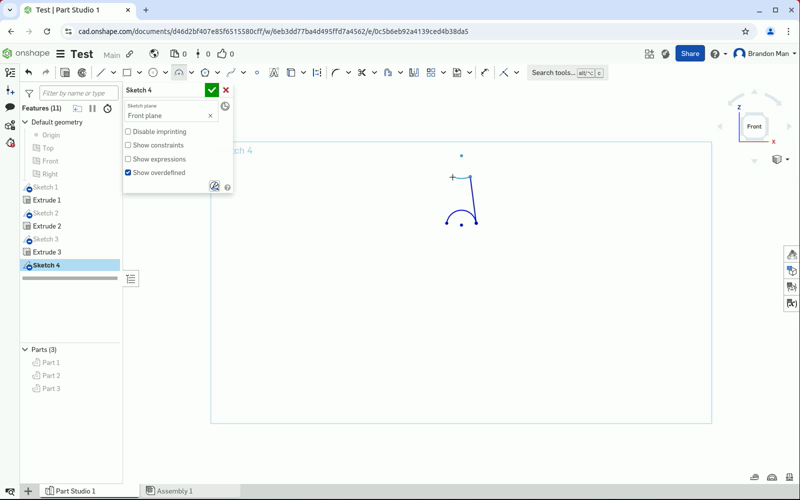
click(452, 176)
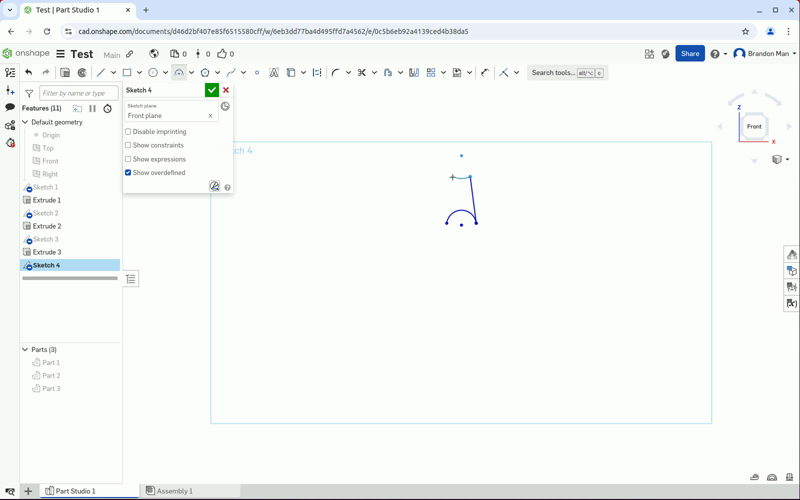
mouse_move(461, 186)
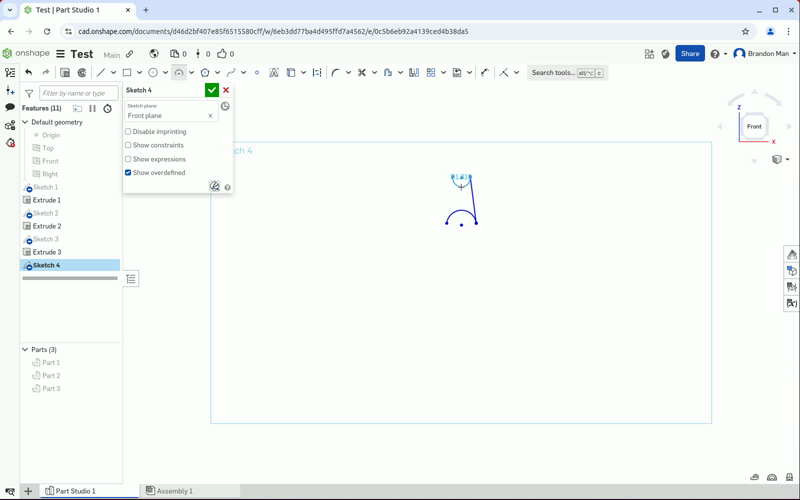
click(461, 186)
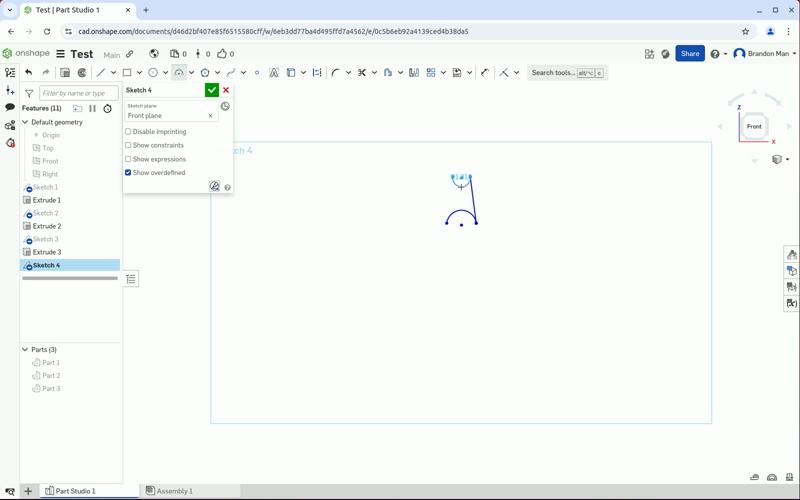
key_up(shift)
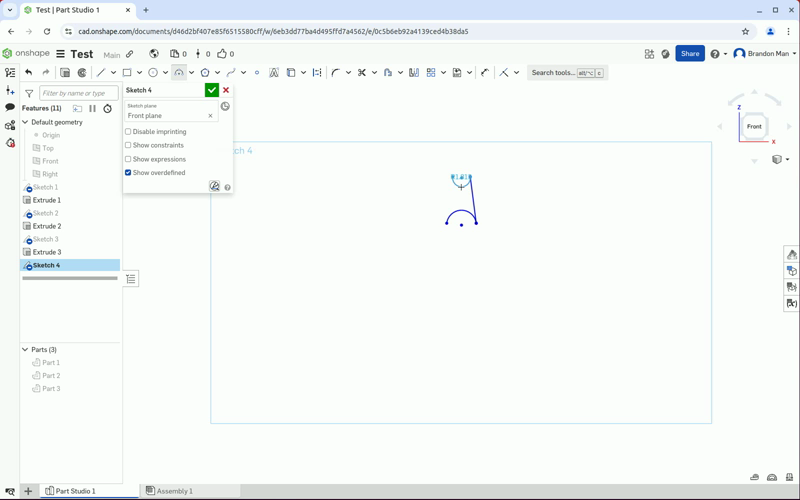
key(esc)
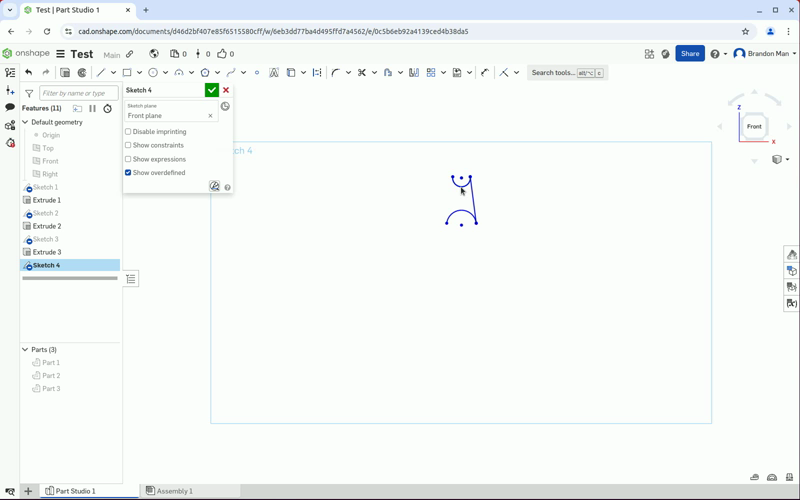
key(l)
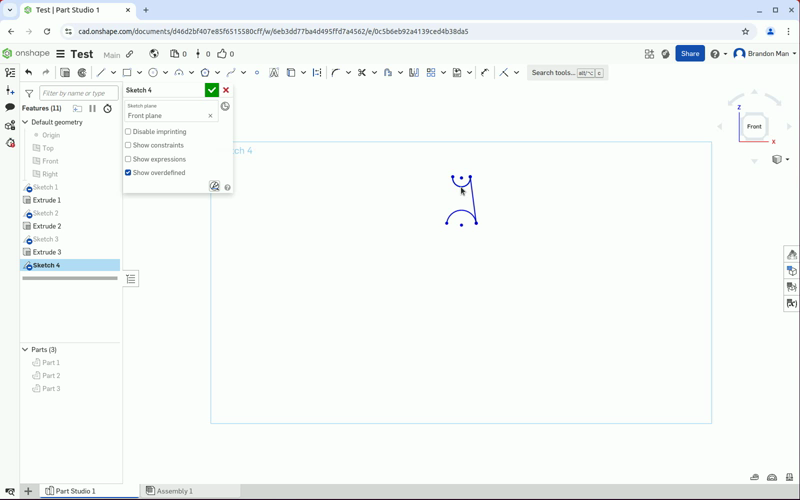
mouse_move(452, 176)
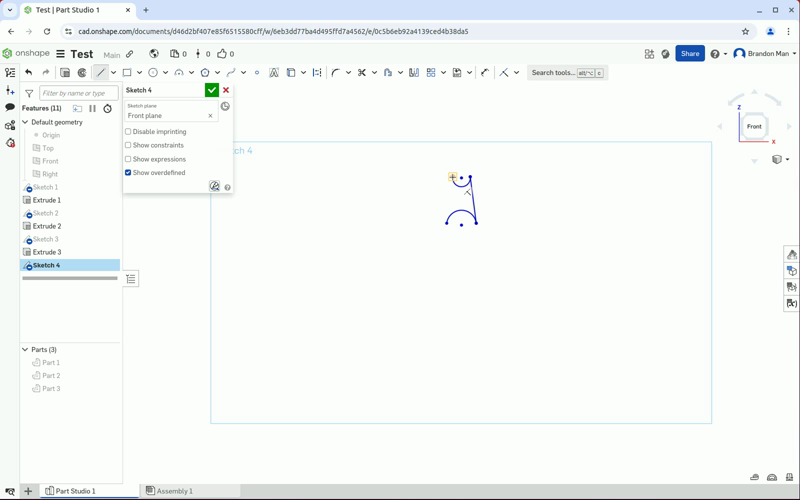
click(452, 176)
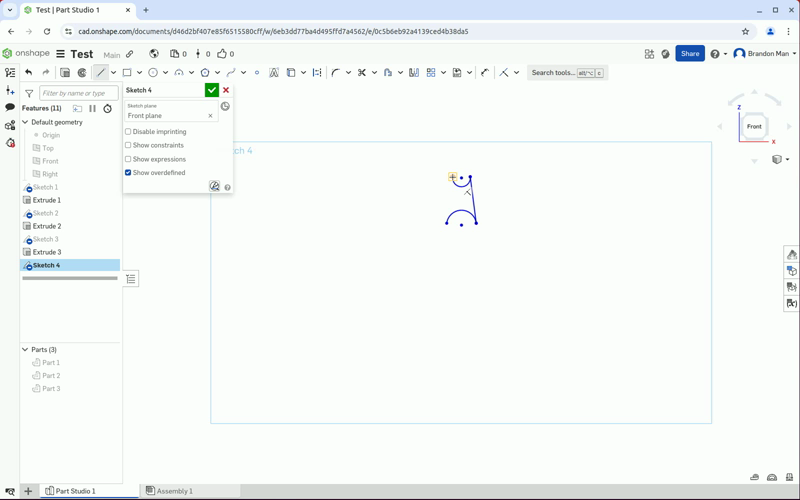
mouse_move(482, 176)
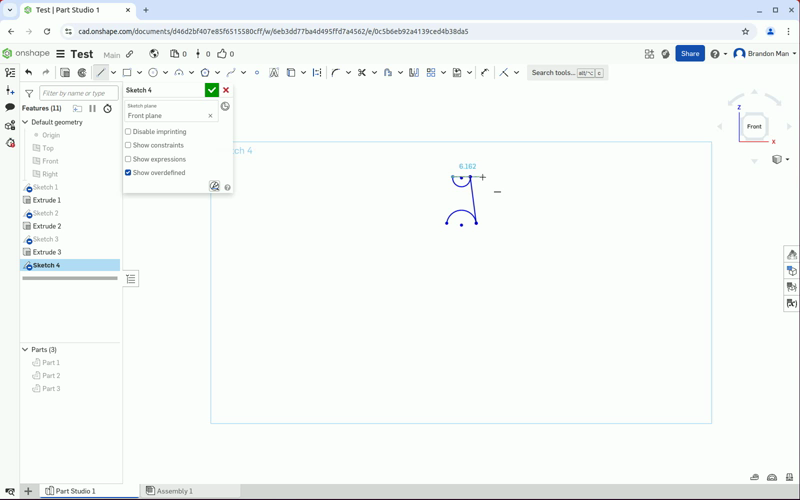
key_down(shift)
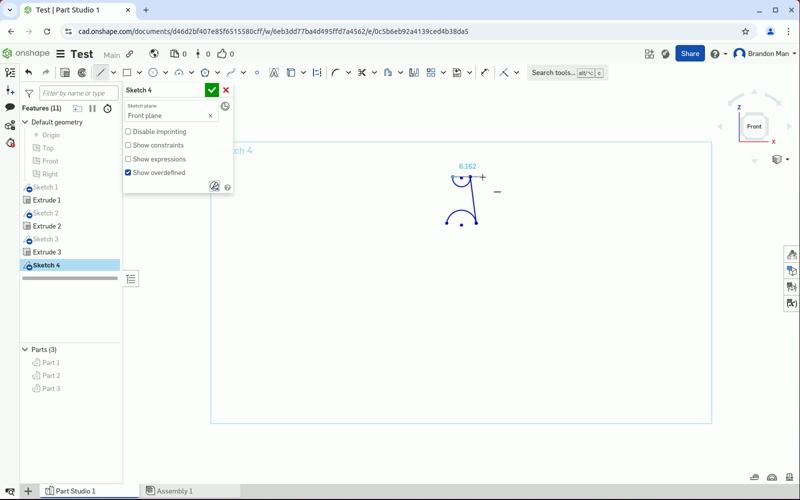
mouse_move(446, 223)
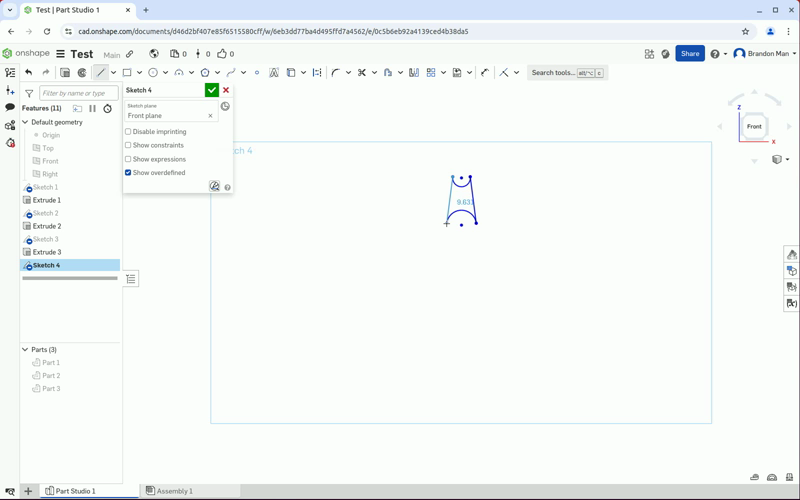
key_up(shift)
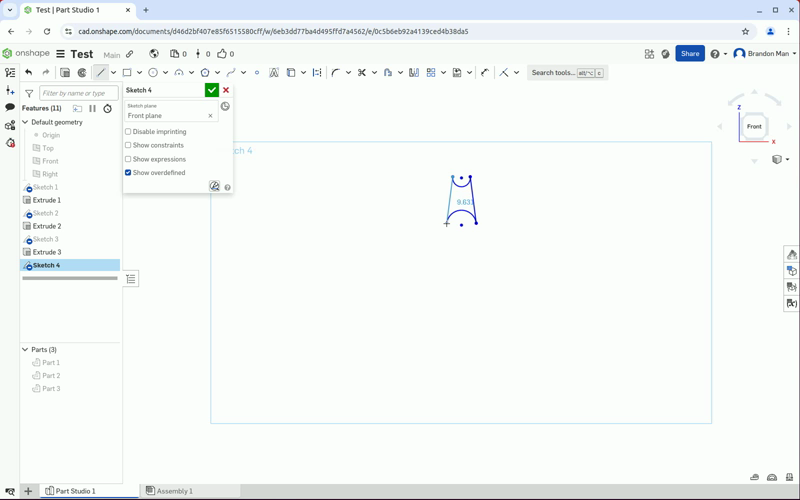
click(446, 223)
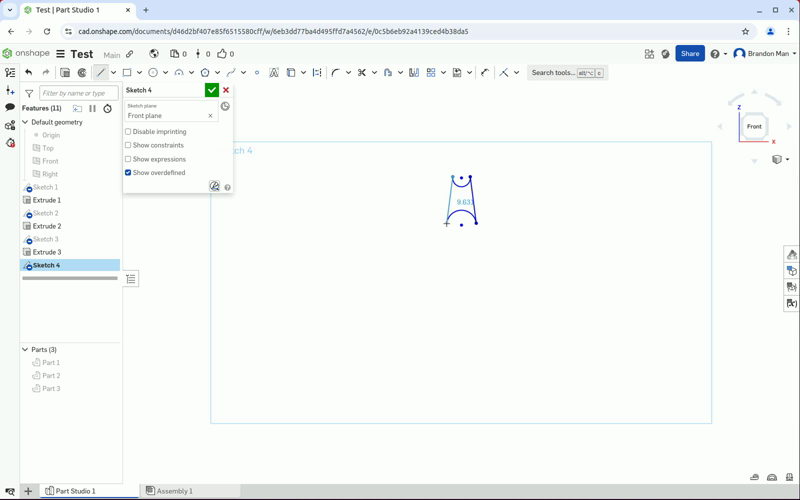
key(esc)
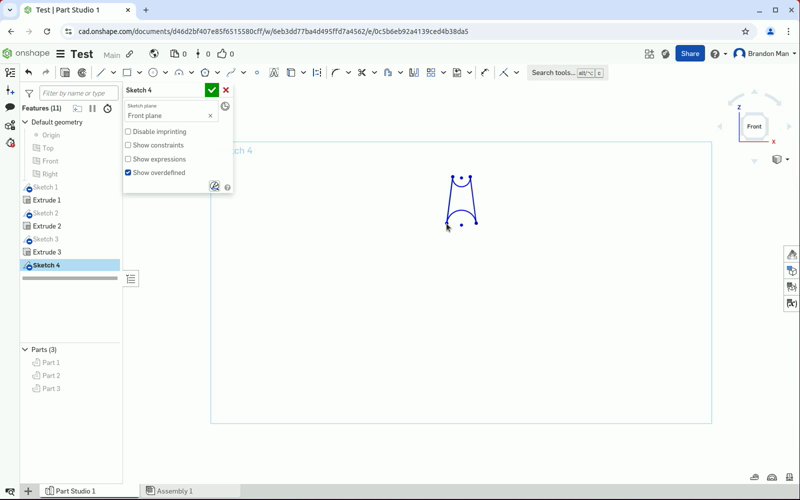
key(c)
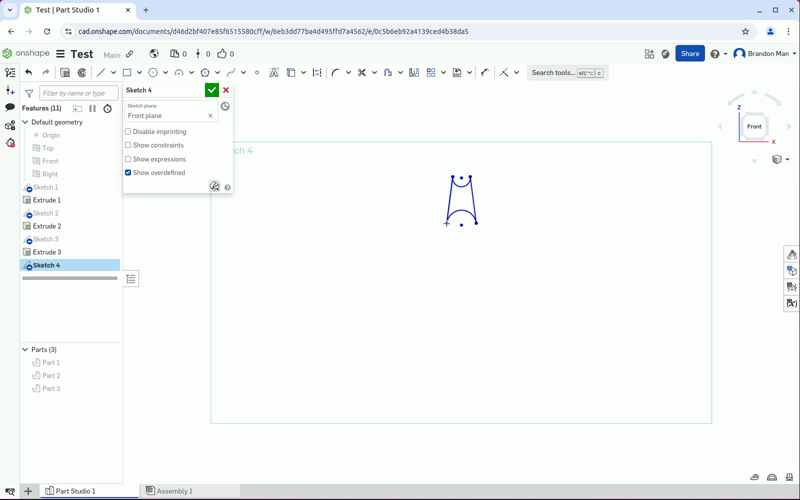
key_down(shift)
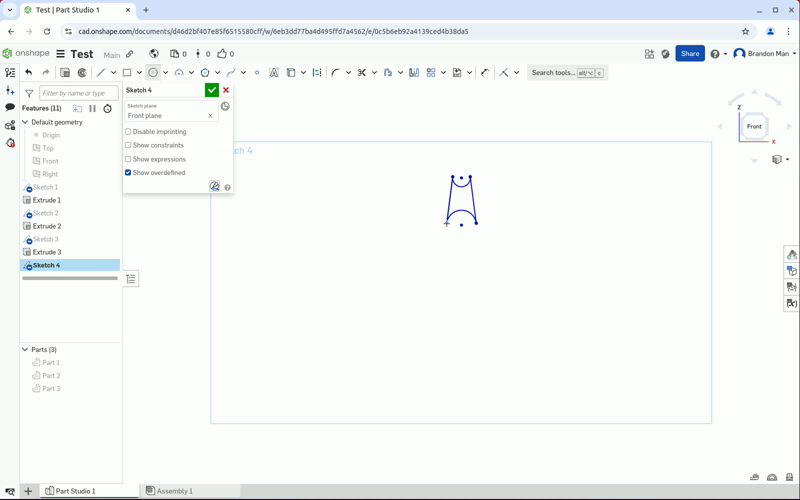
mouse_move(459, 191)
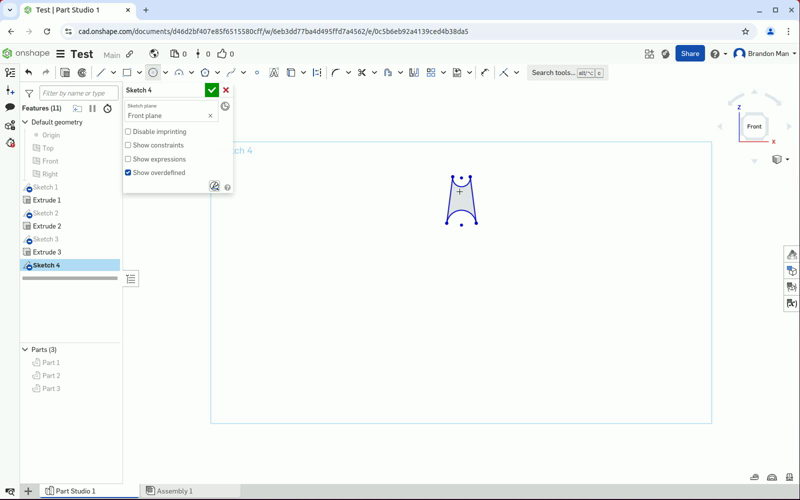
scroll(6)
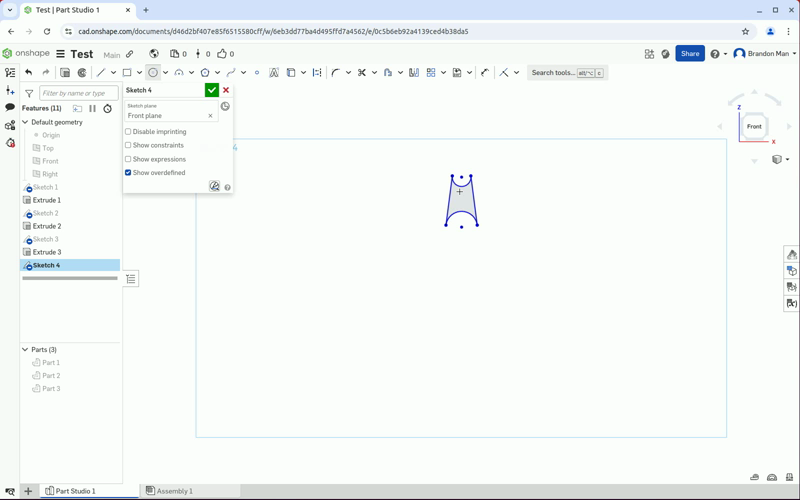
scroll(6)
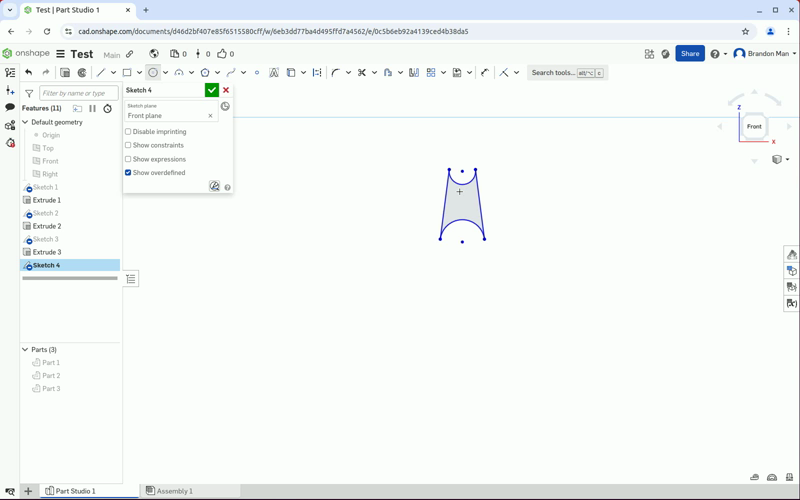
scroll(6)
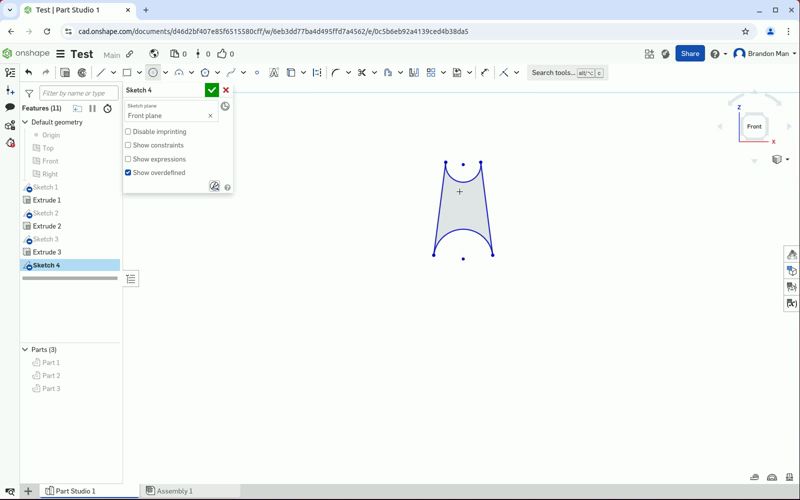
scroll(6)
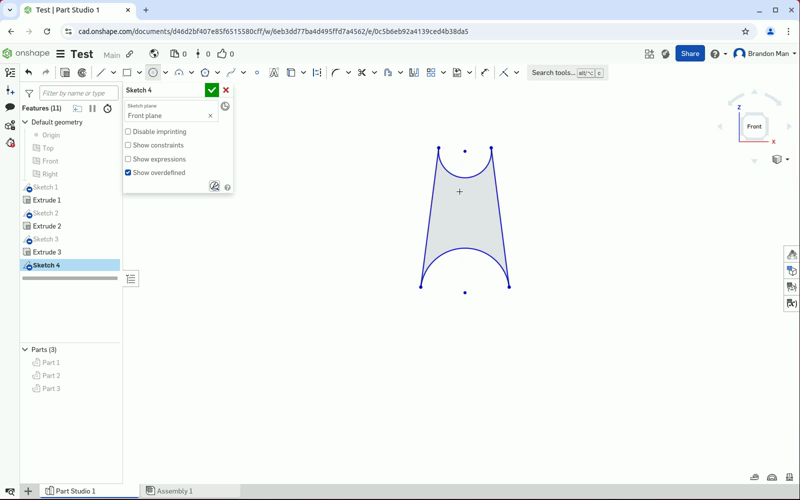
scroll(6)
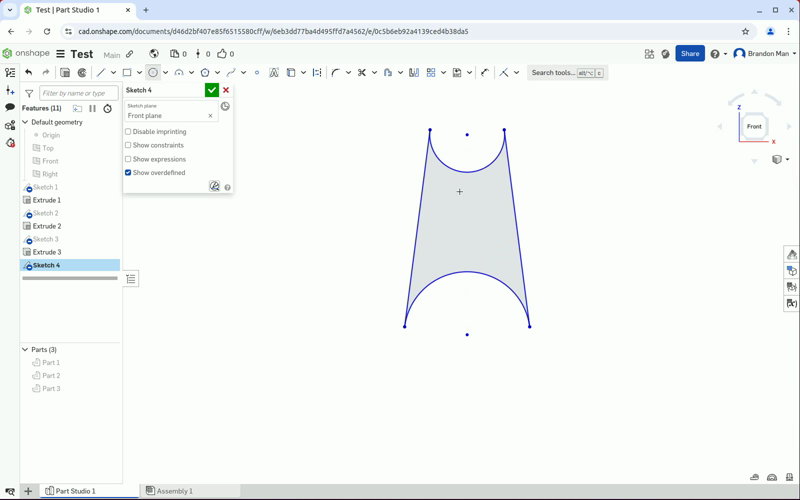
scroll(6)
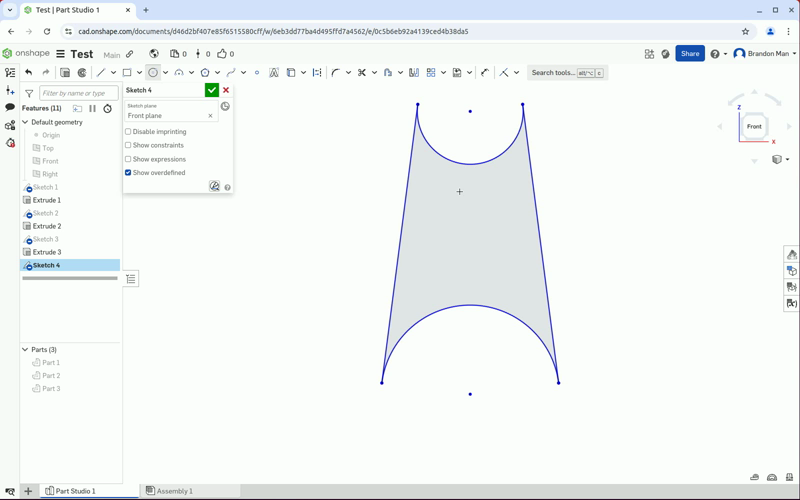
scroll(6)
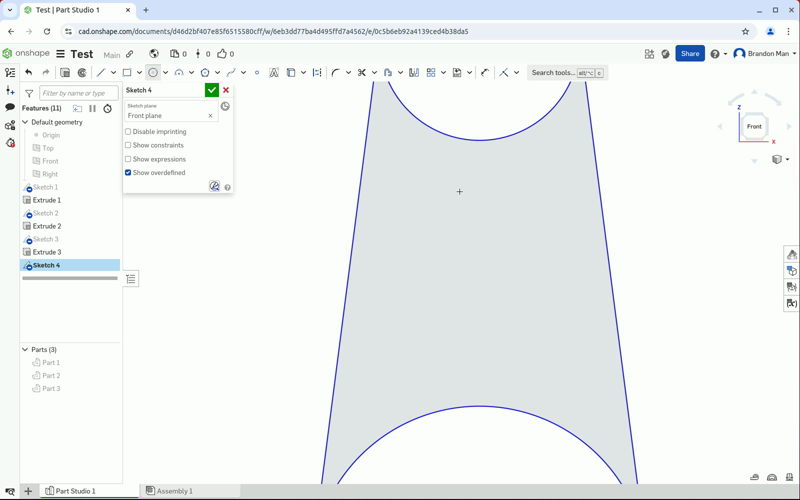
click(459, 191)
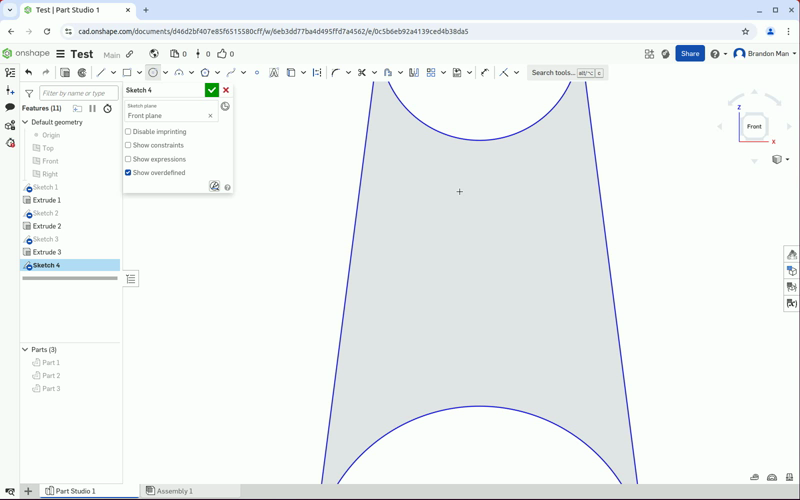
scroll(-6)
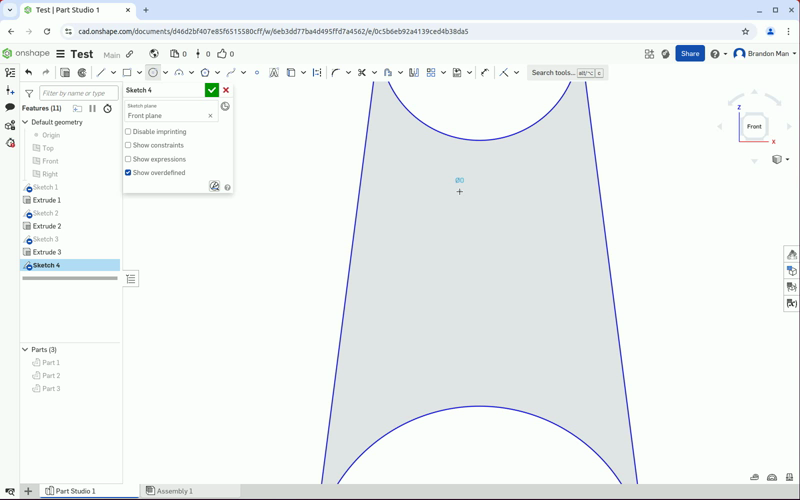
scroll(-6)
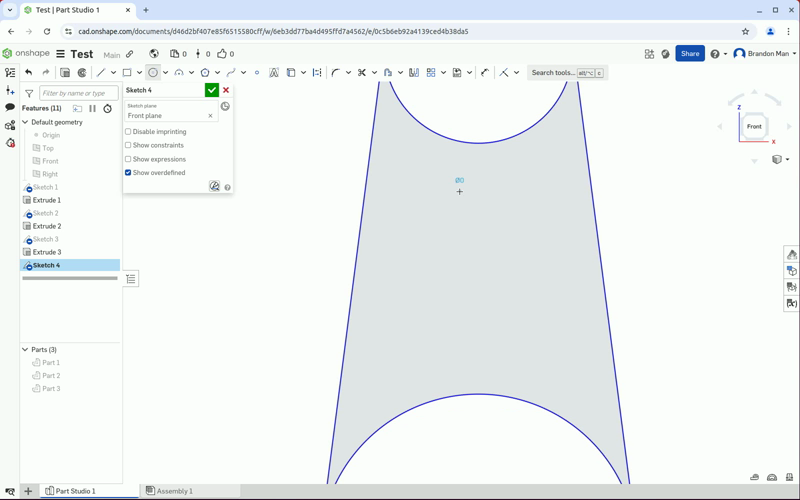
scroll(-6)
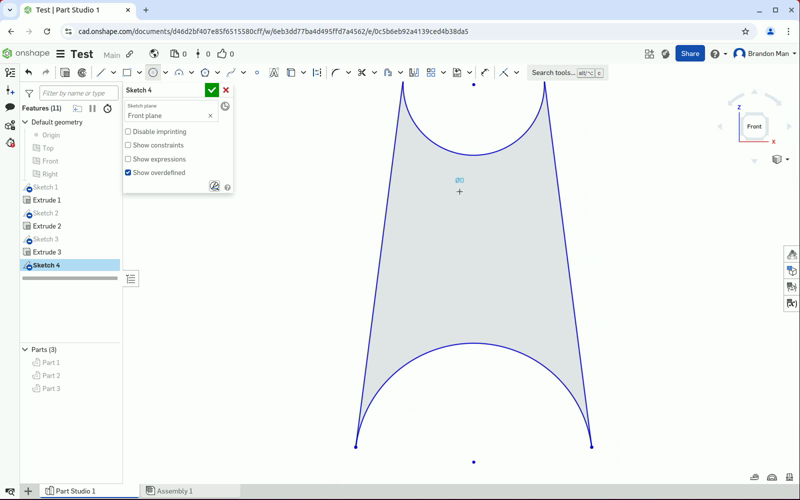
scroll(-6)
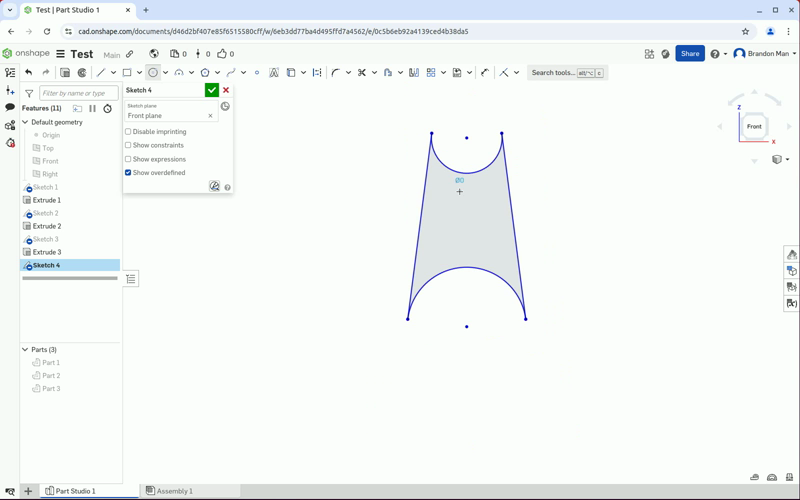
scroll(-6)
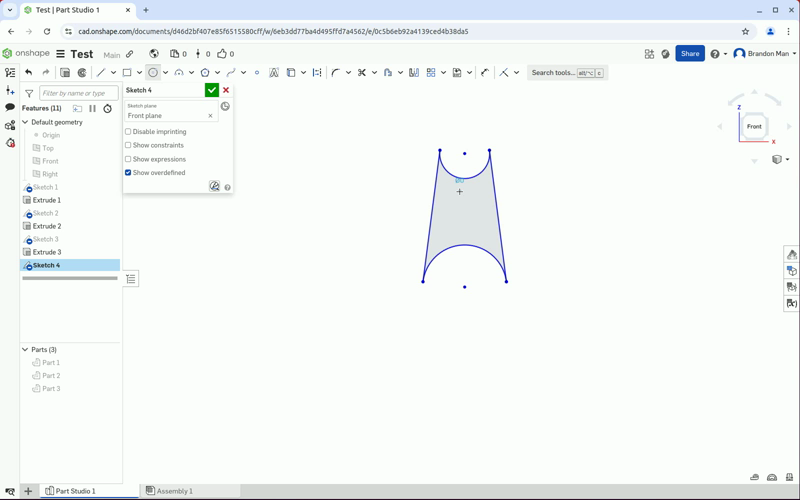
scroll(-6)
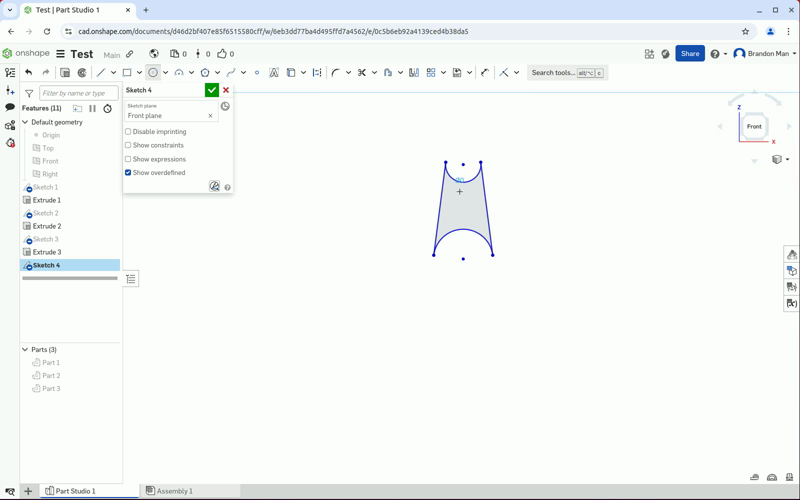
scroll(-6)
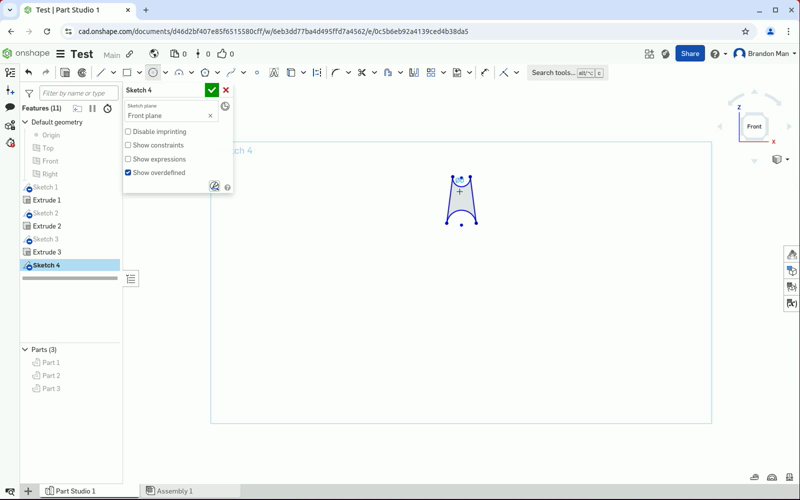
key_up(shift)
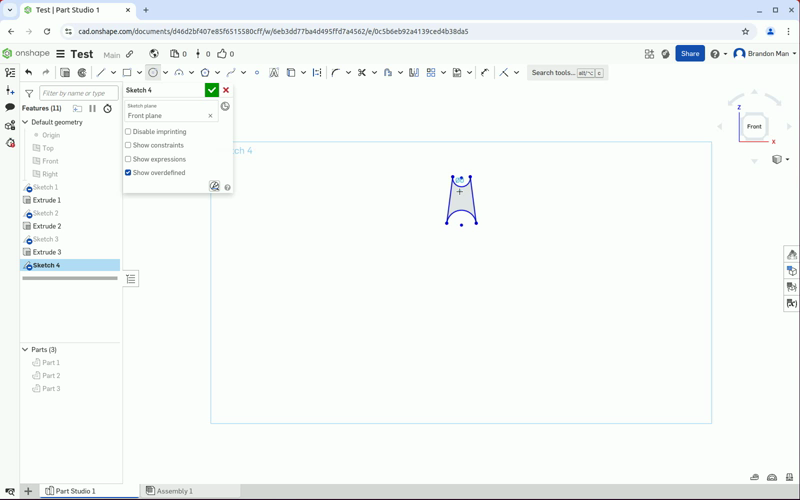
mouse_move(462, 191)
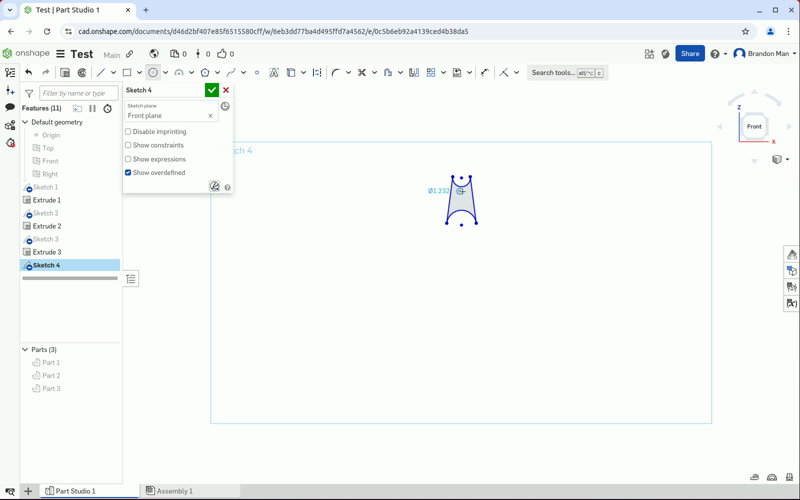
scroll(6)
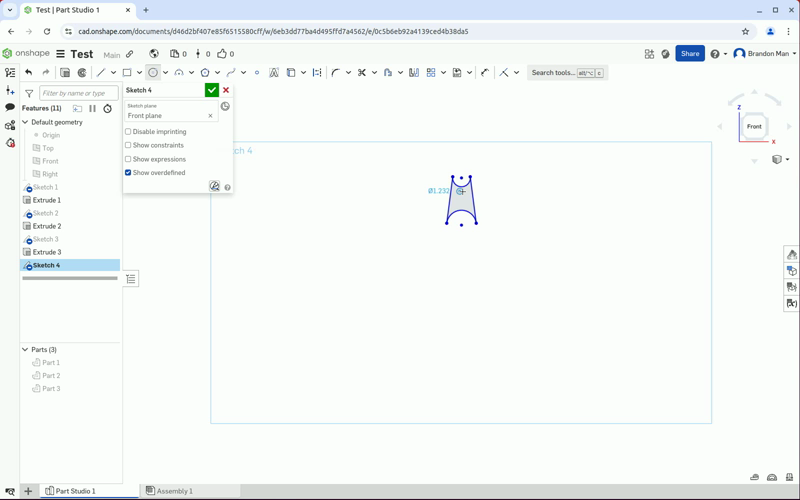
scroll(6)
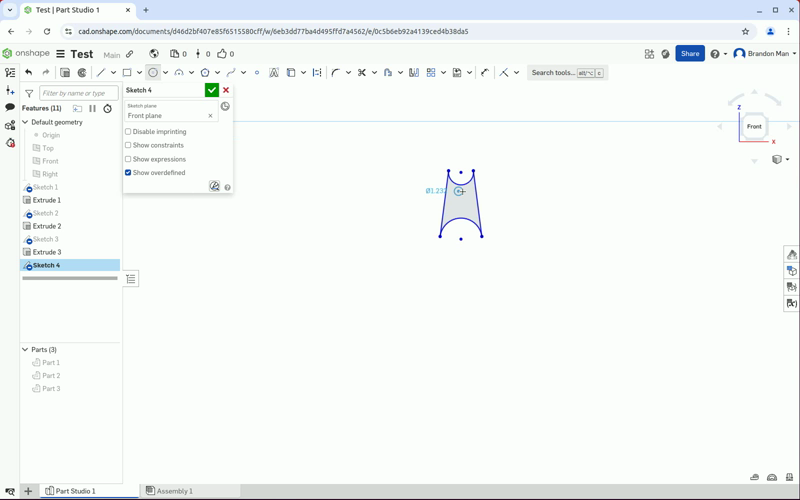
scroll(6)
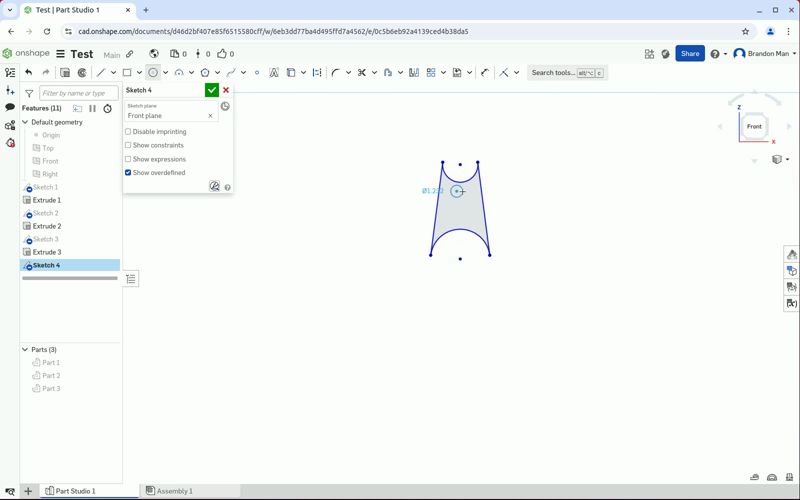
scroll(6)
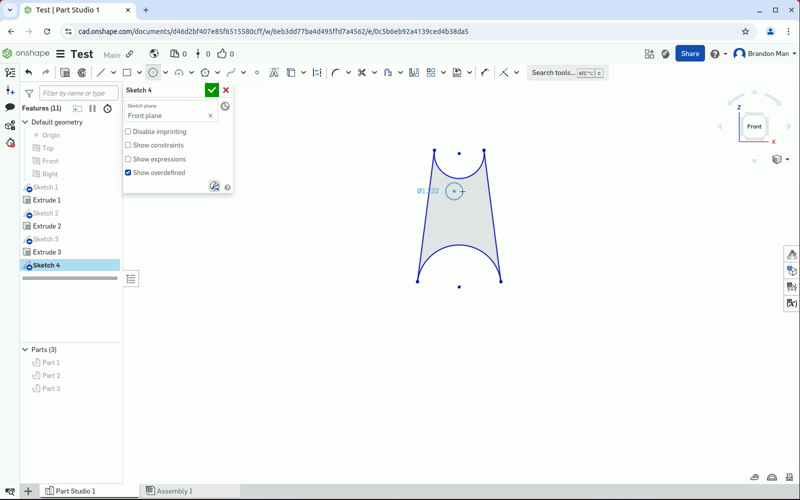
scroll(6)
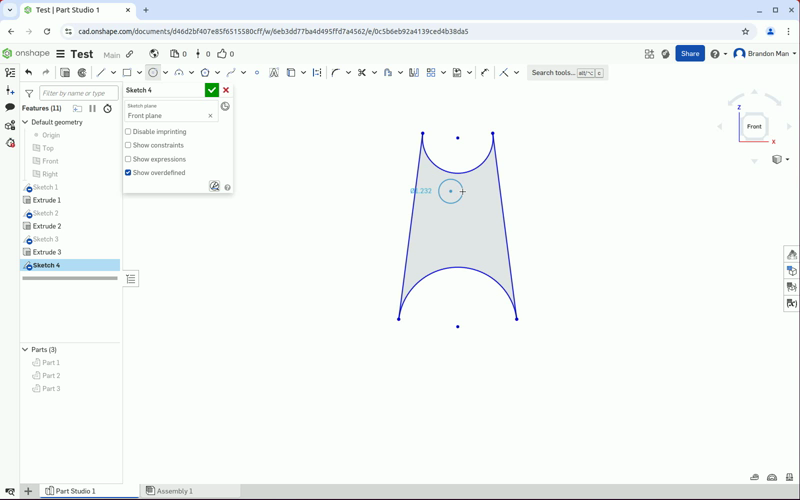
scroll(6)
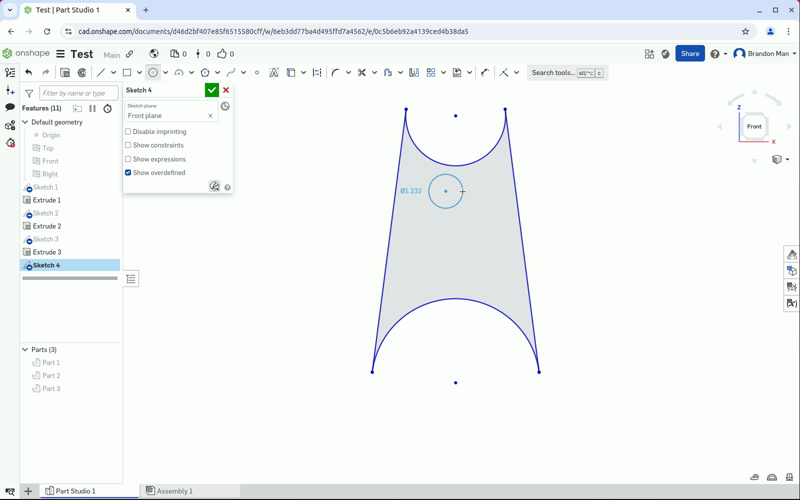
scroll(6)
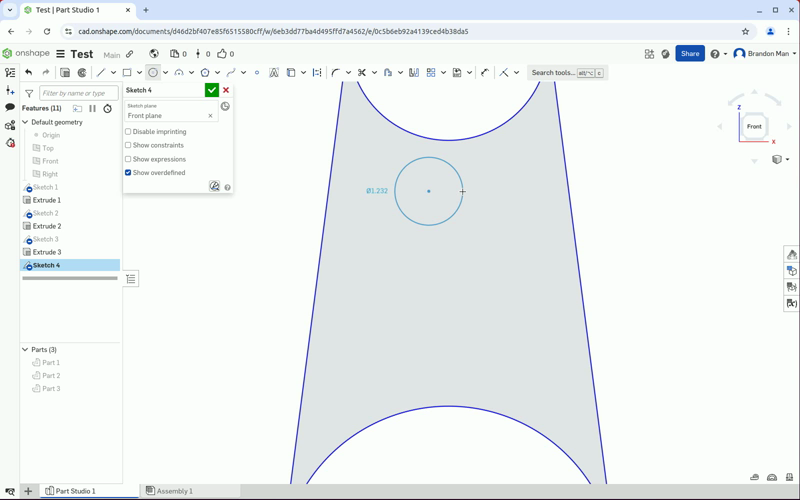
click(462, 191)
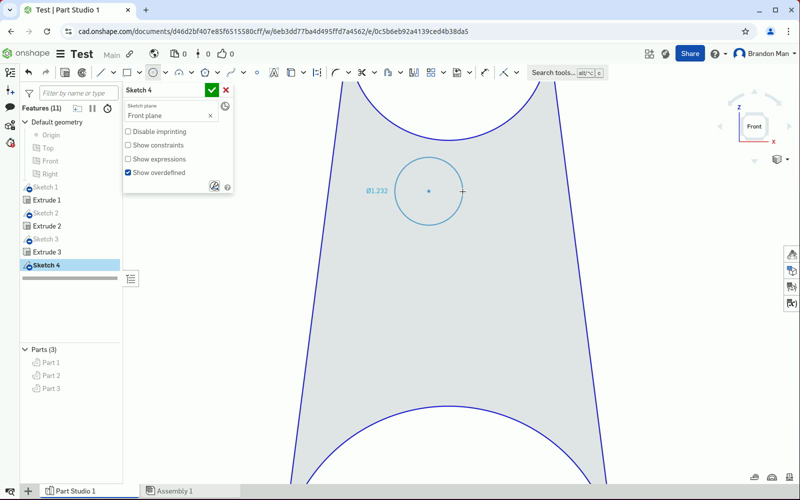
scroll(-6)
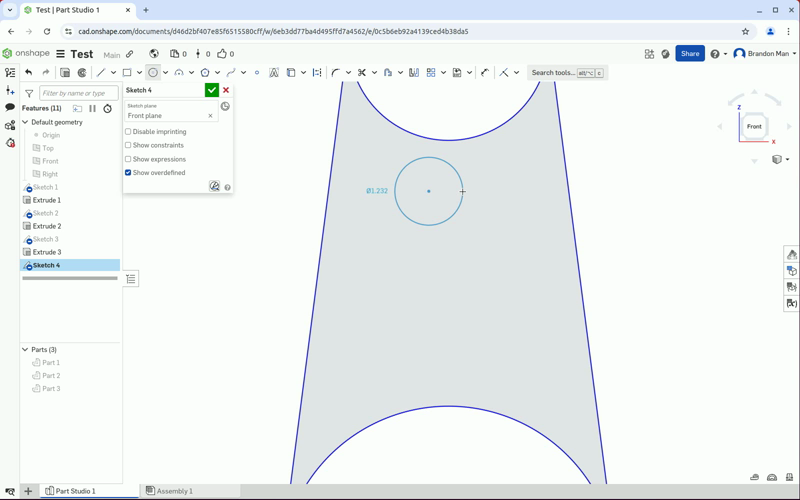
scroll(-6)
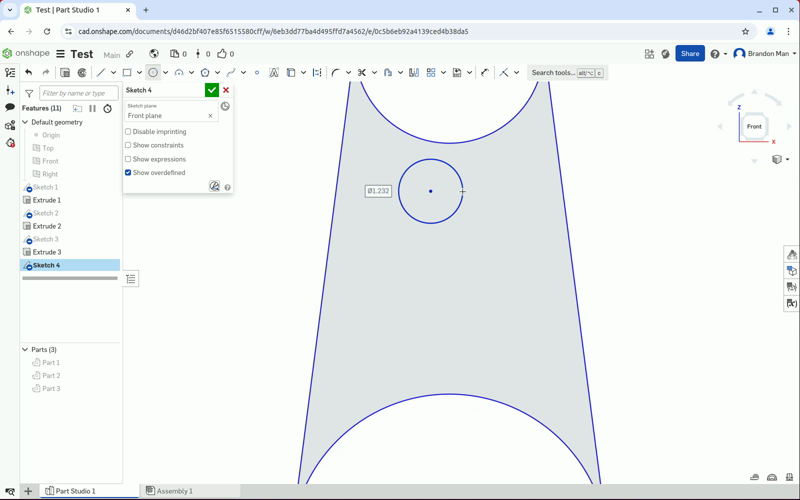
scroll(-6)
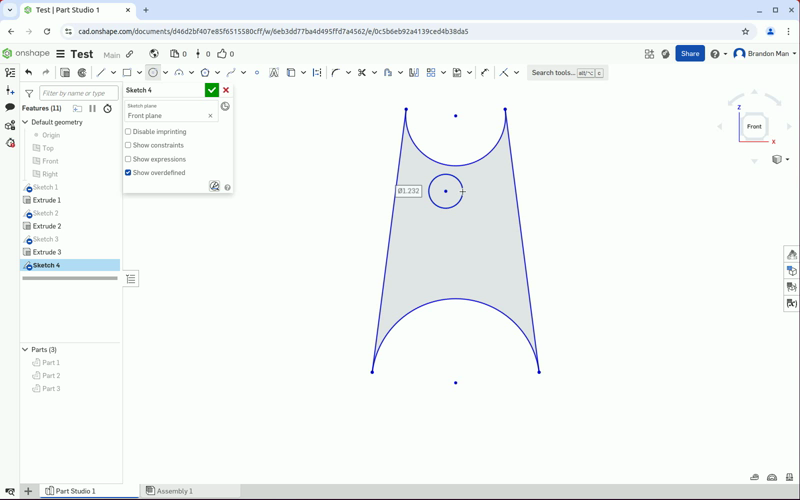
scroll(-6)
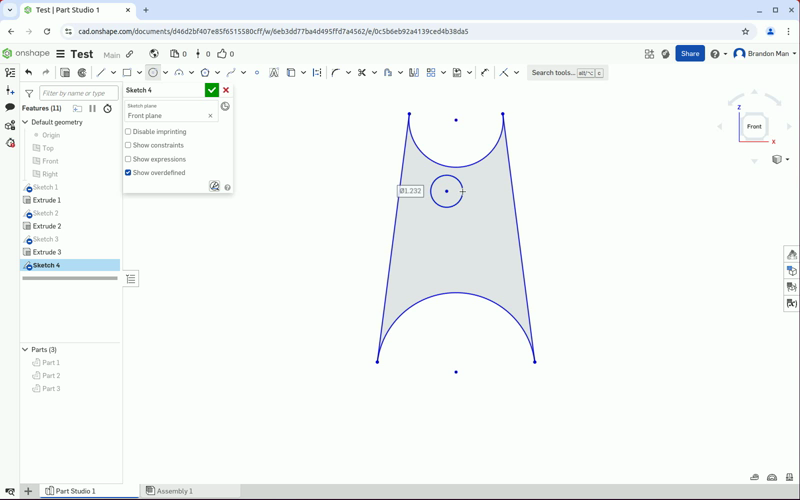
scroll(-6)
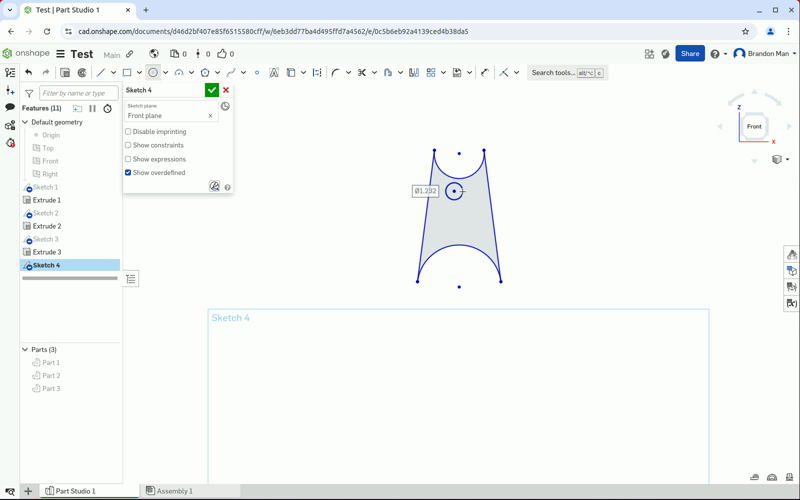
scroll(-6)
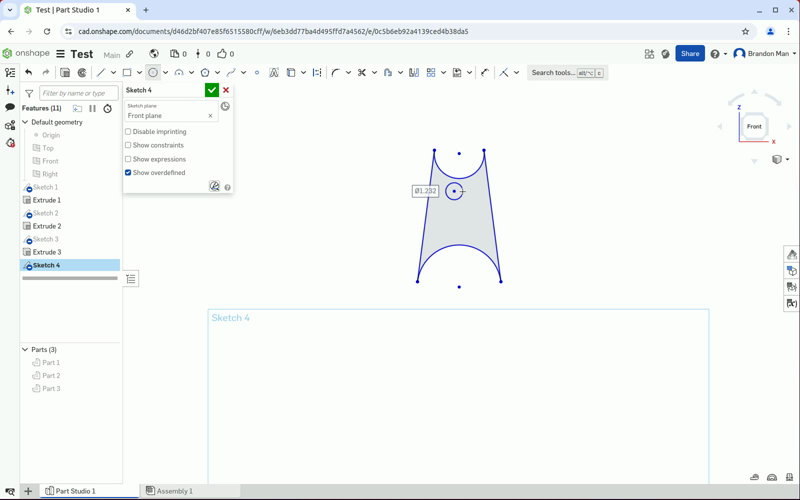
scroll(-6)
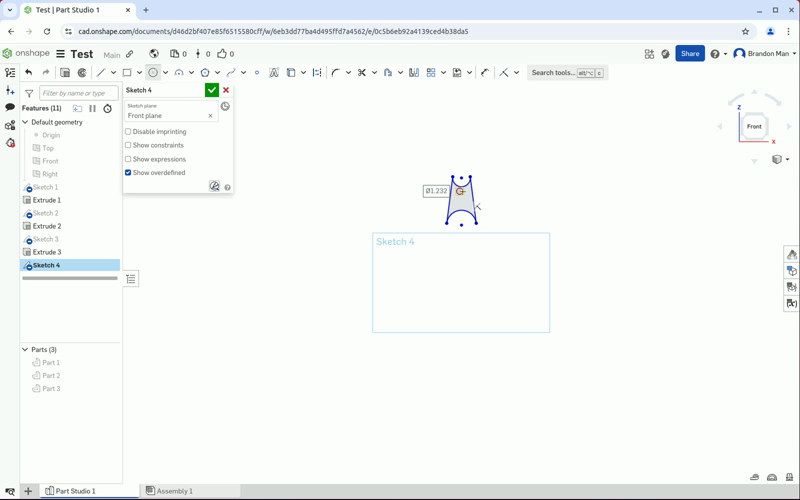
key(esc)
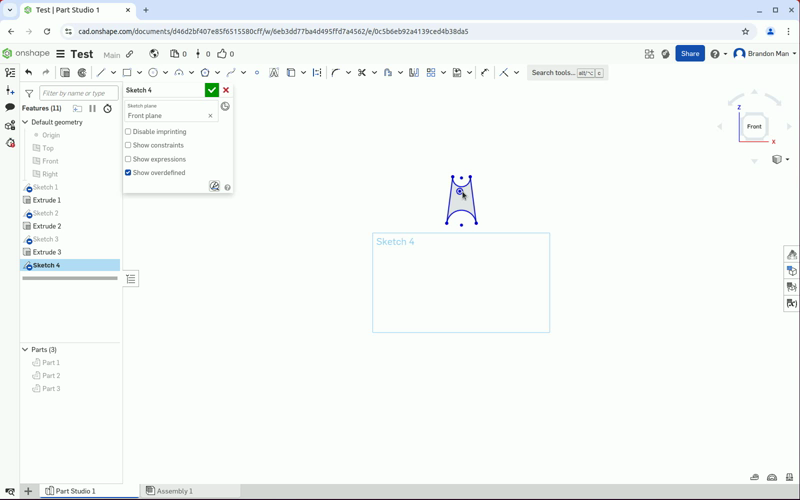
mouse_move(467, 185)
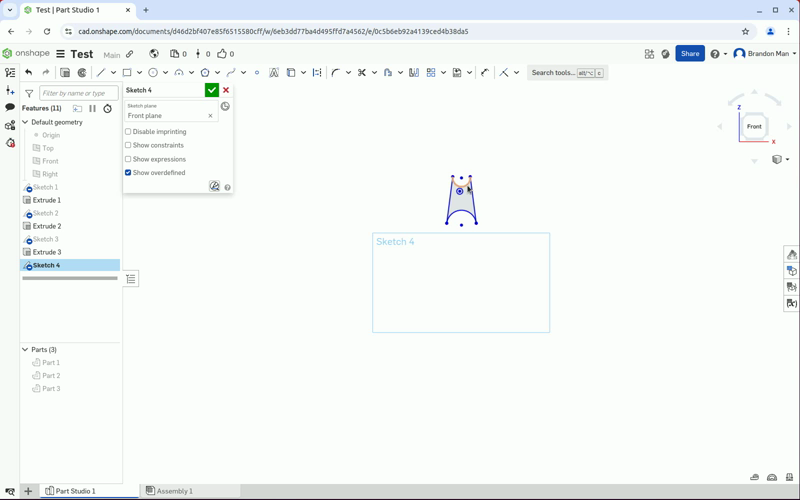
scroll(6)
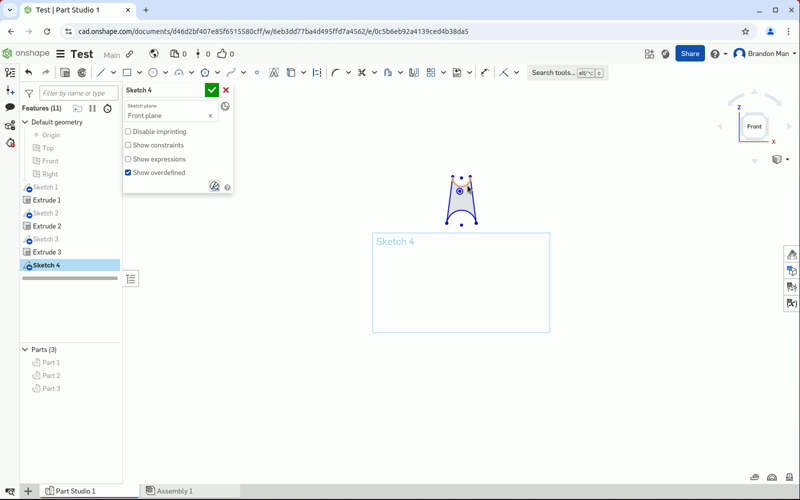
scroll(6)
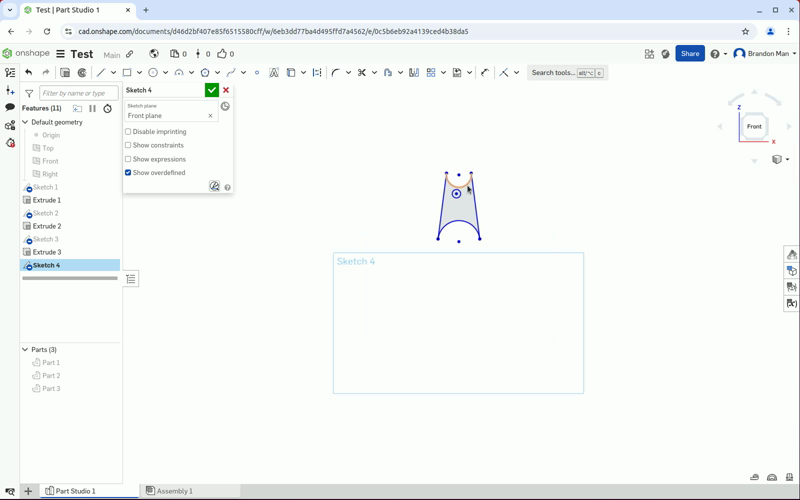
scroll(6)
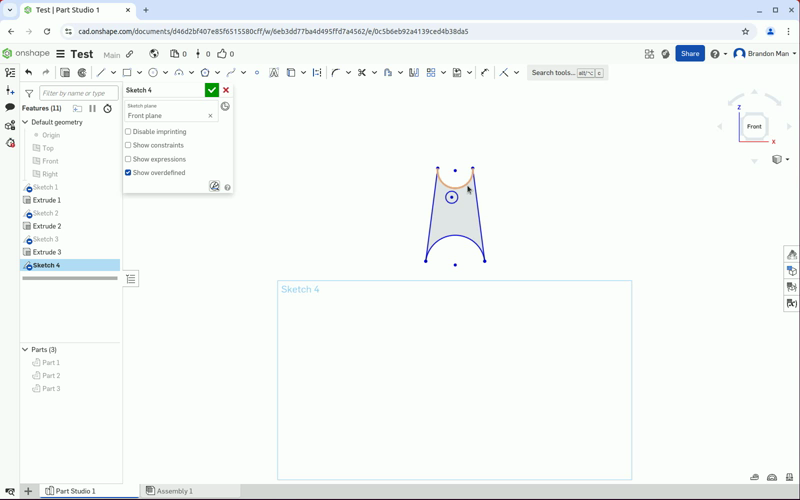
scroll(6)
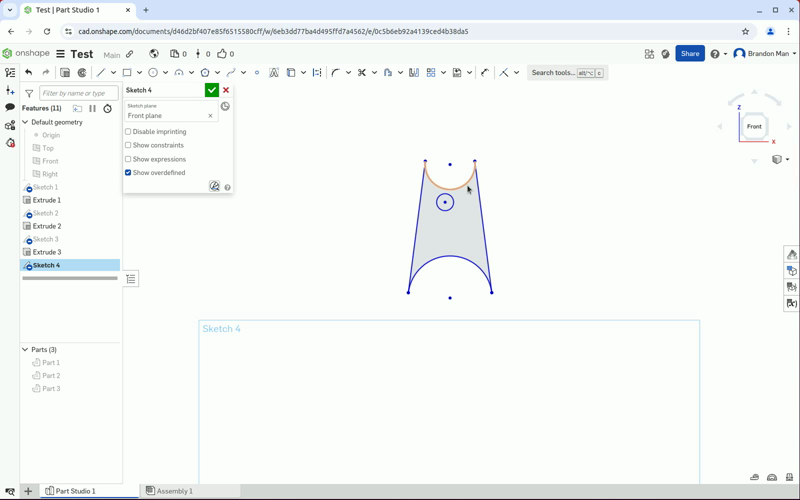
scroll(6)
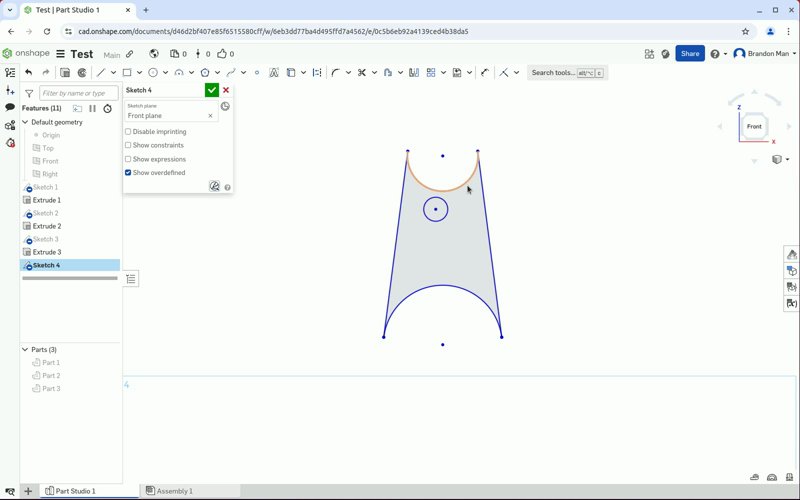
scroll(6)
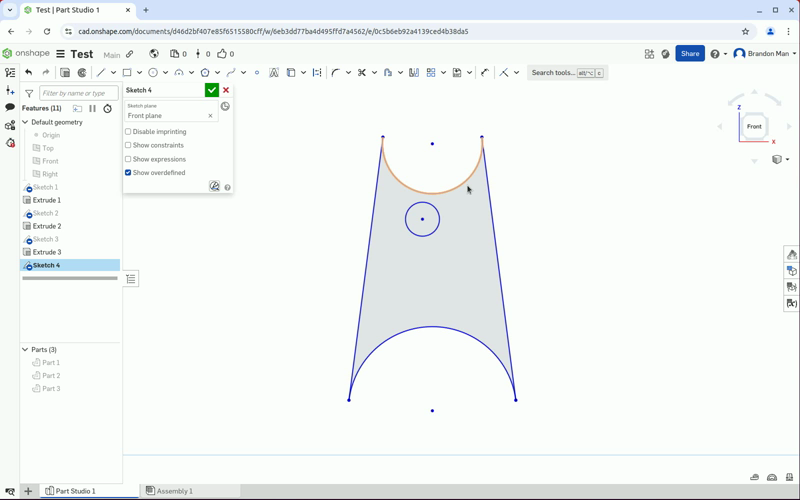
scroll(6)
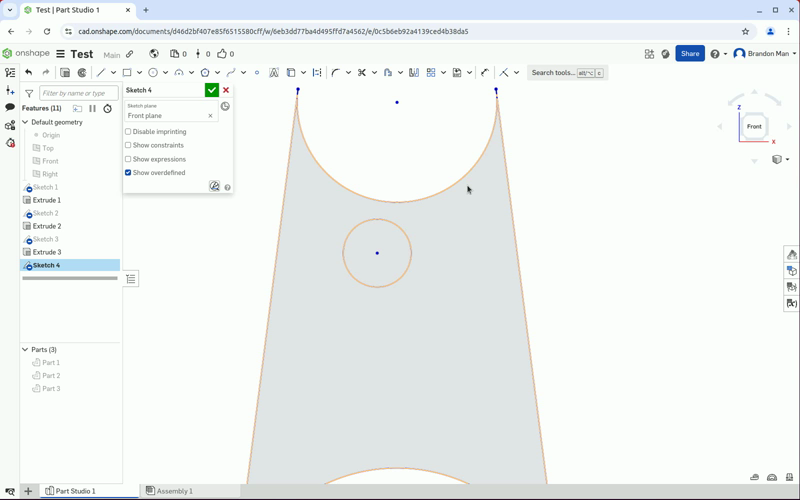
click(467, 185)
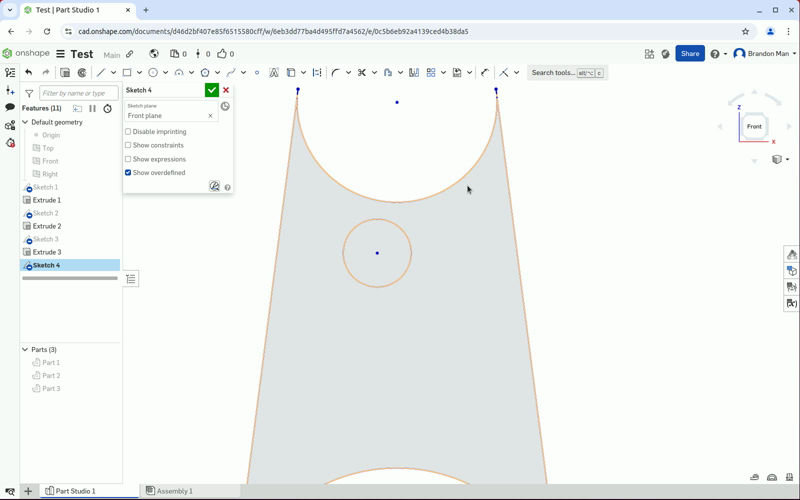
scroll(-6)
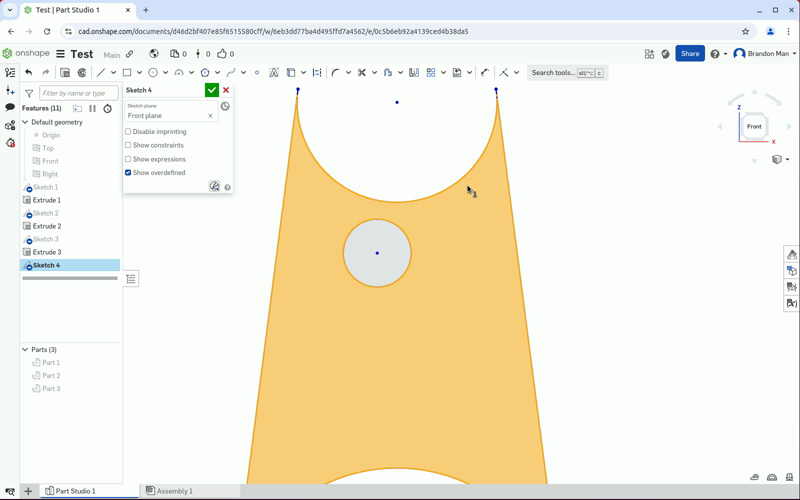
scroll(-6)
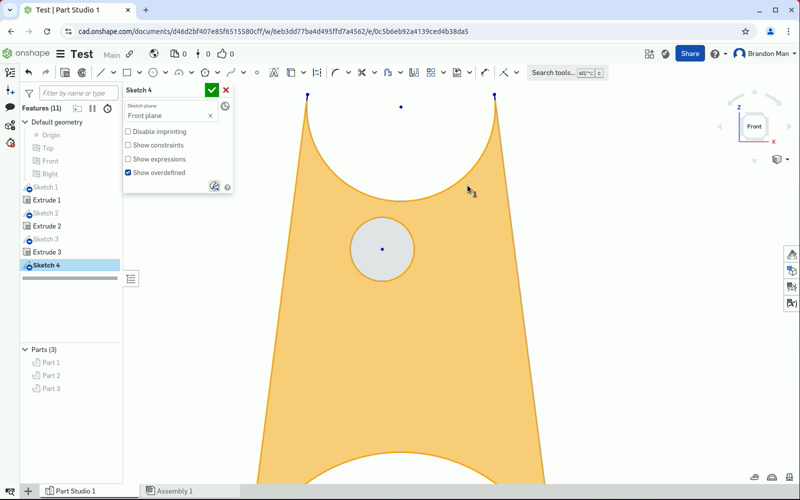
scroll(-6)
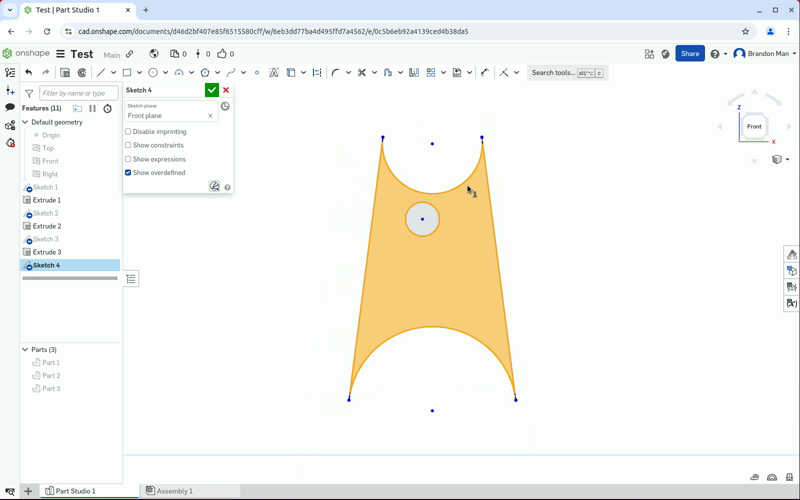
scroll(-6)
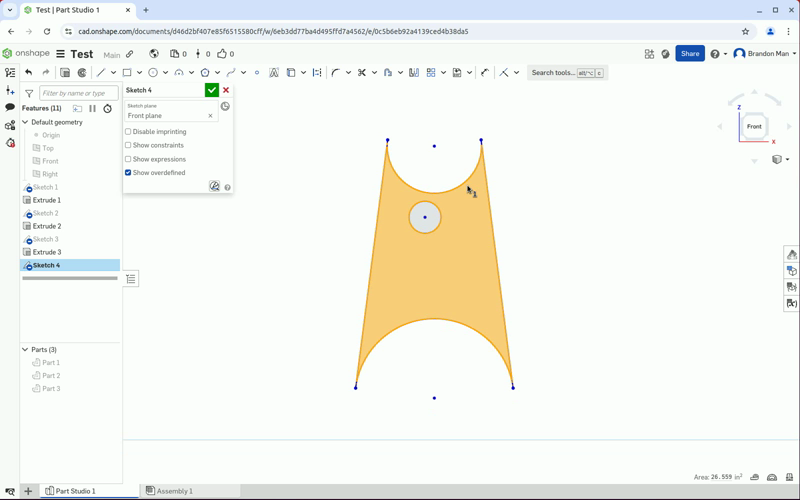
scroll(-6)
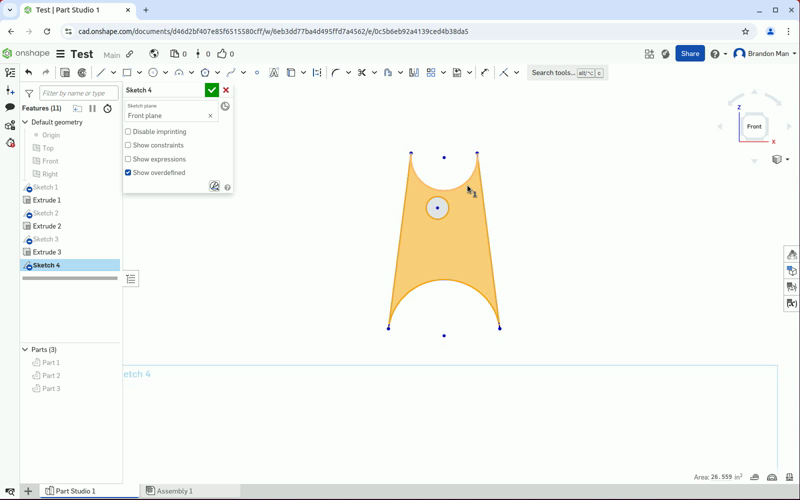
scroll(-6)
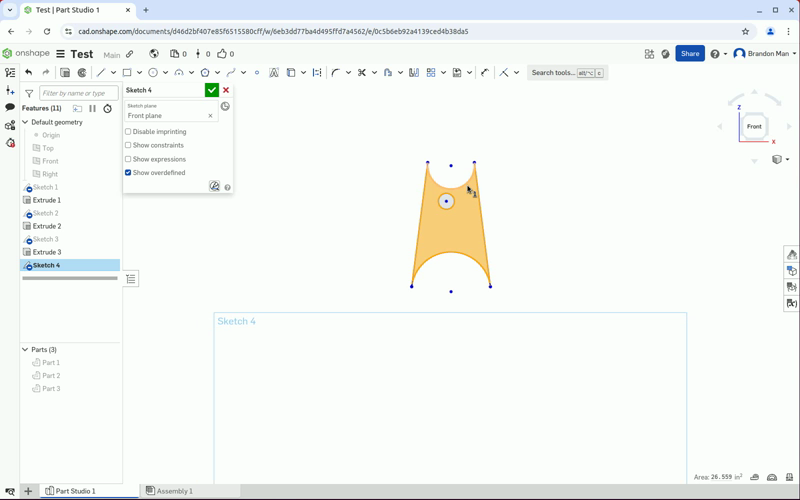
scroll(-6)
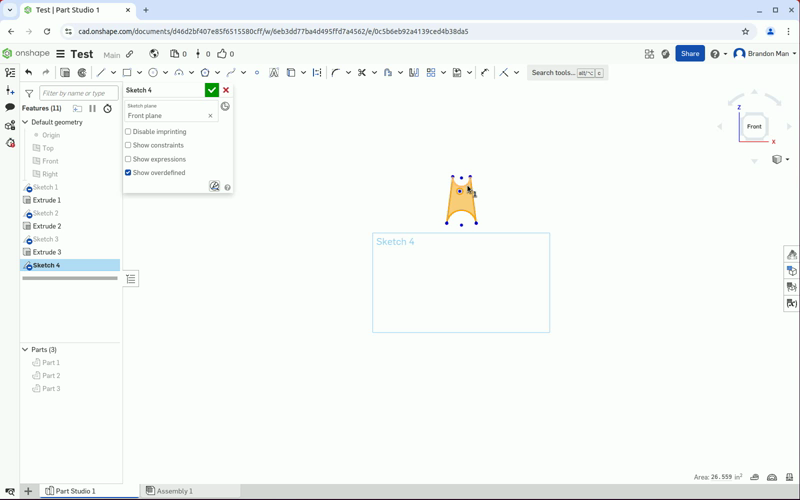
mouse_move(73, 352)
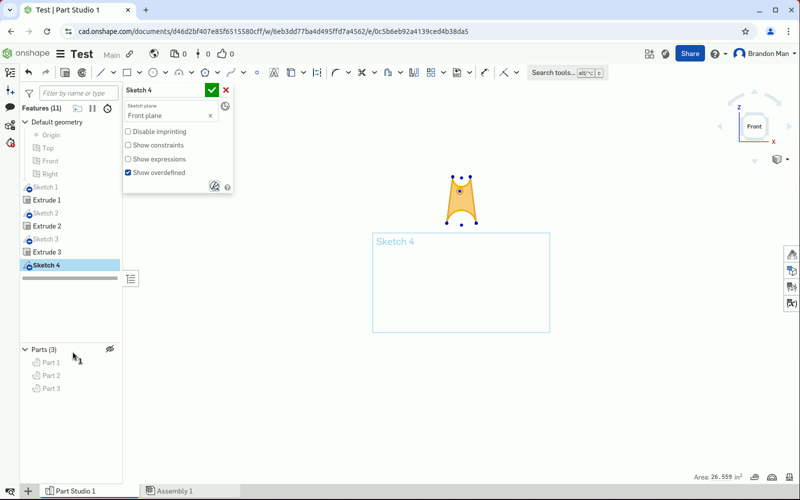
key(shift+y)
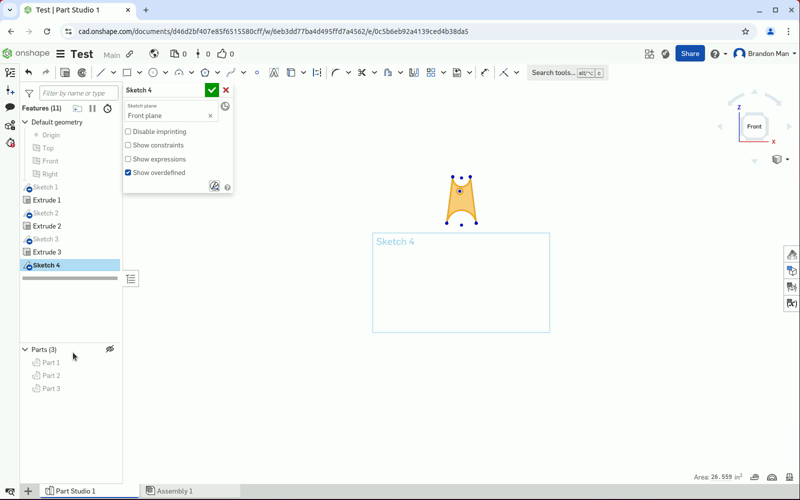
key(shift+e)
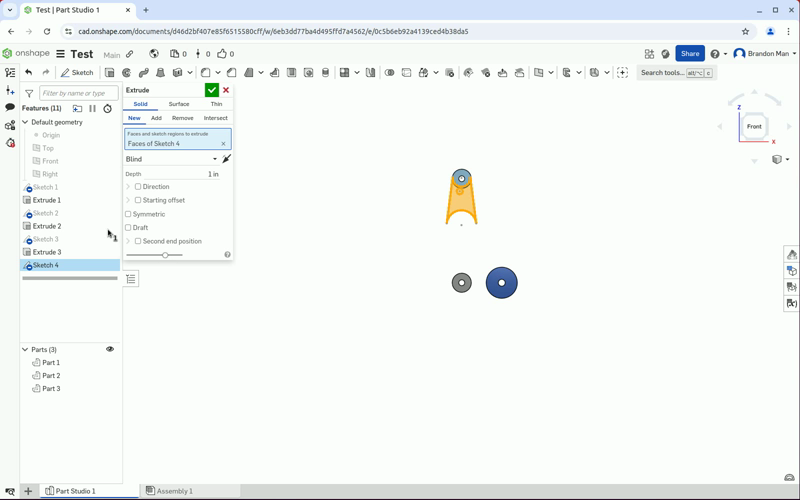
mouse_move(143, 106)
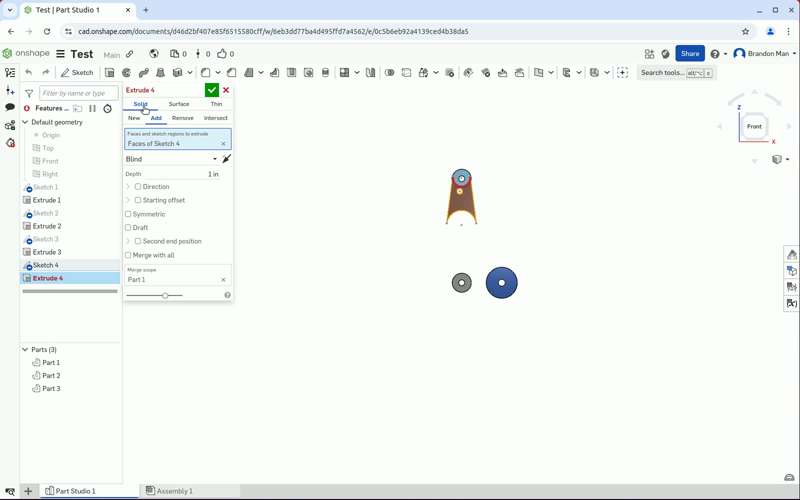
click(143, 106)
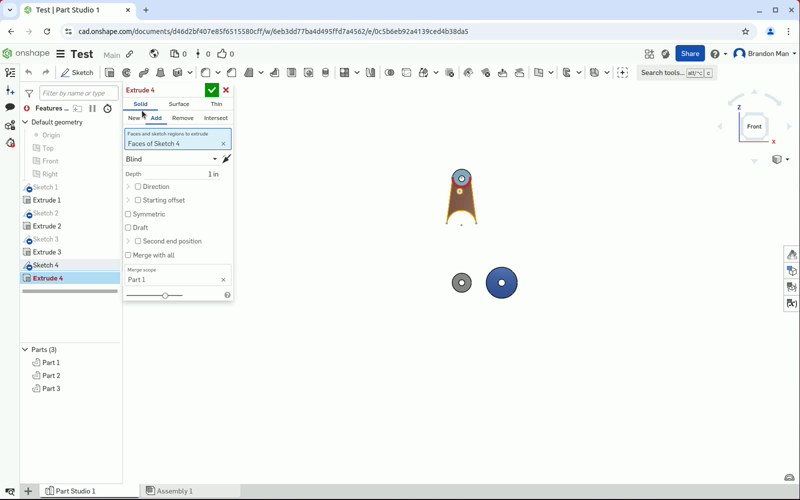
mouse_move(137, 120)
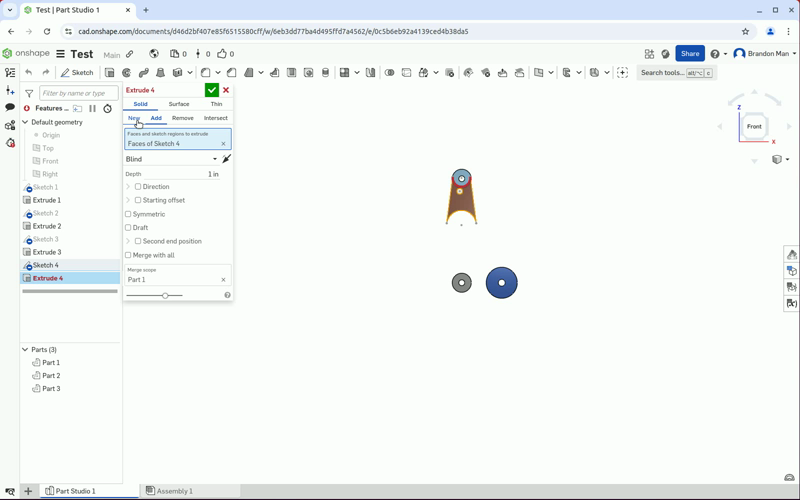
click(137, 120)
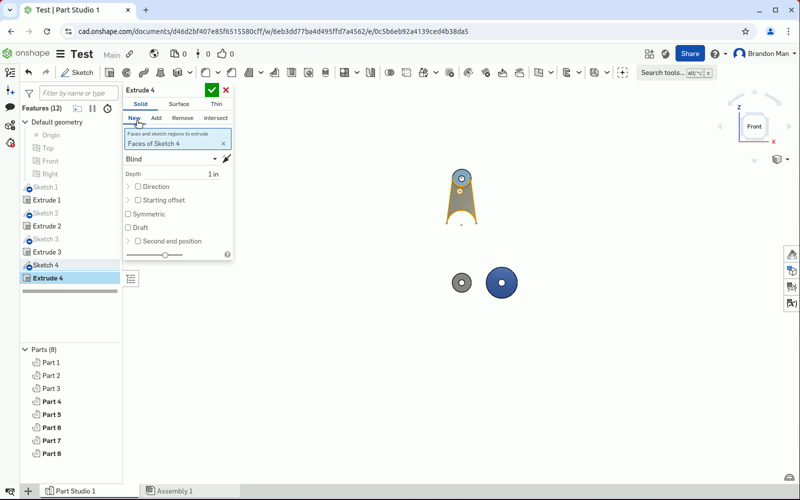
key(tab, 4)
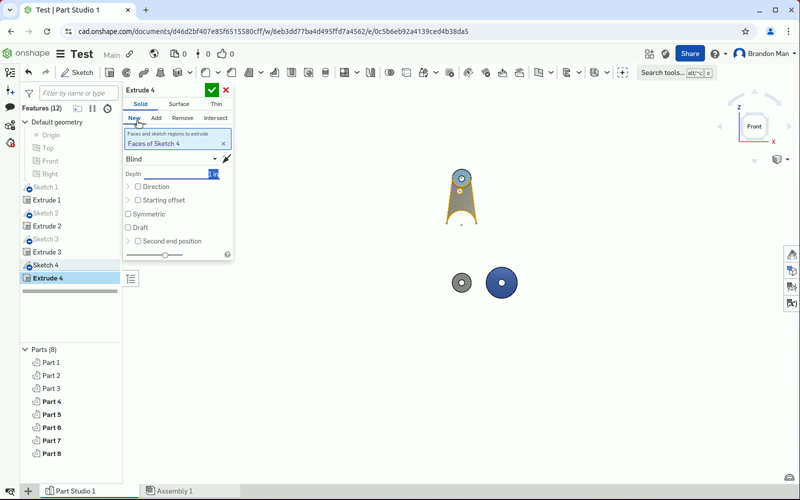
text(0.481)
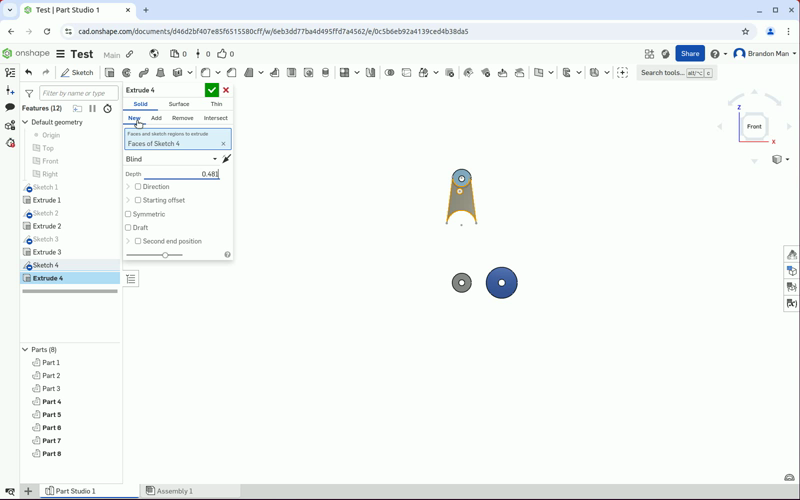
key(enter)
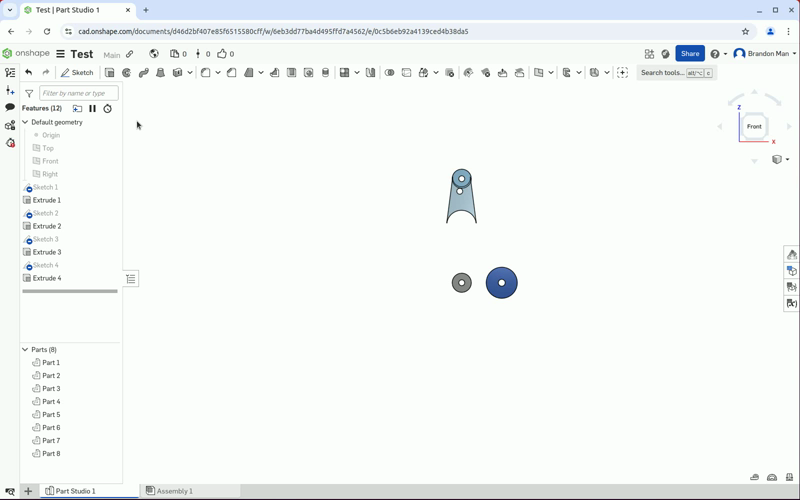
key(shift+h)
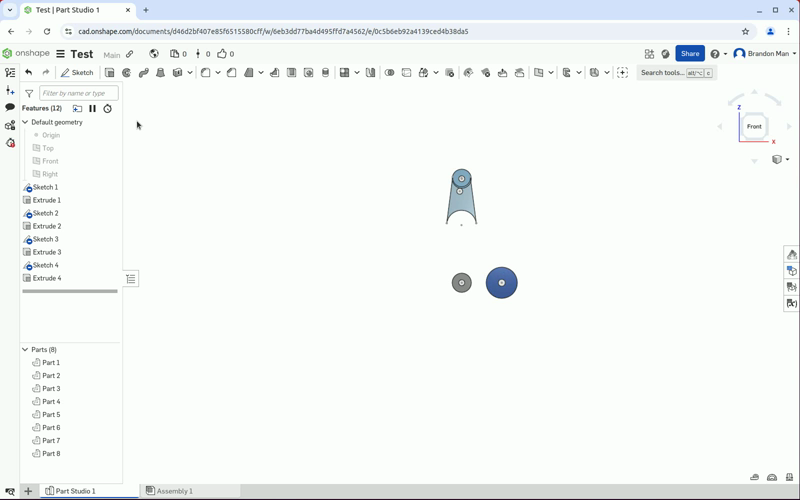
key(shift+h)
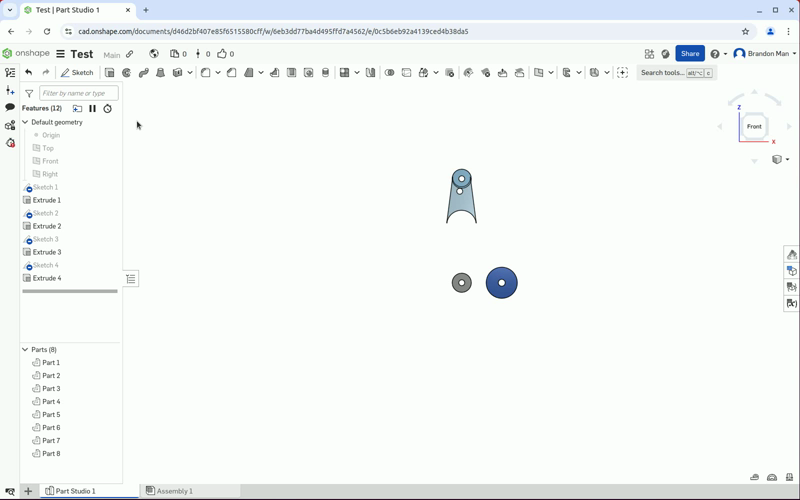
mouse_move(73, 189)
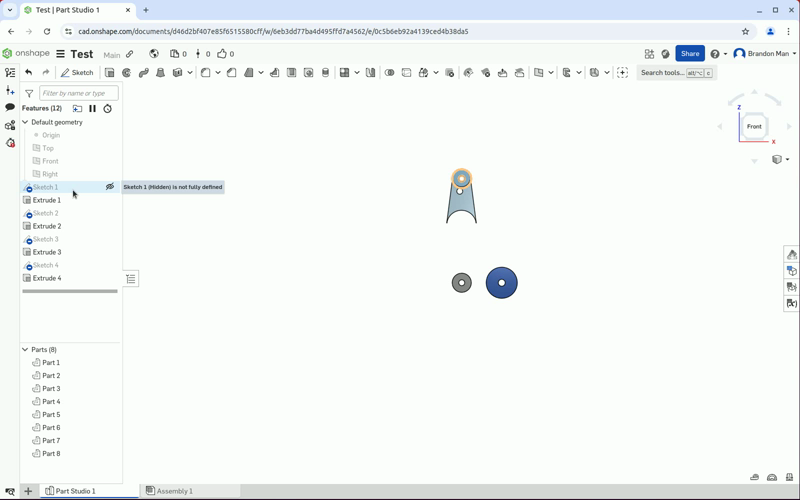
click(73, 189)
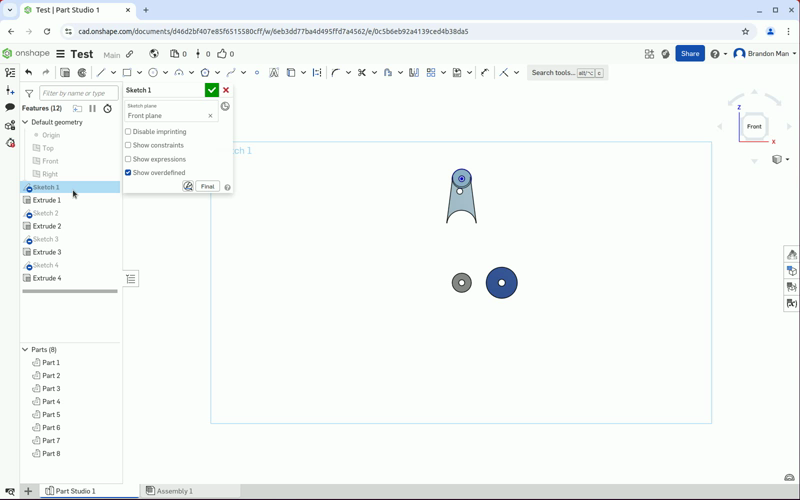
mouse_move(229, 92)
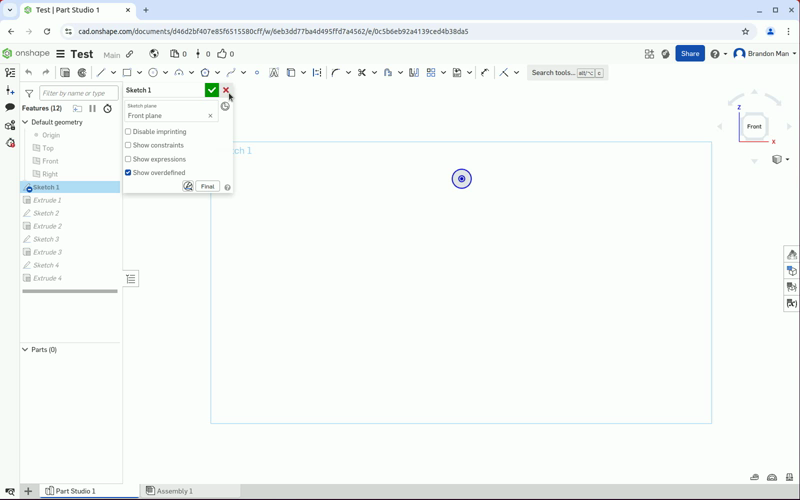
click(229, 92)
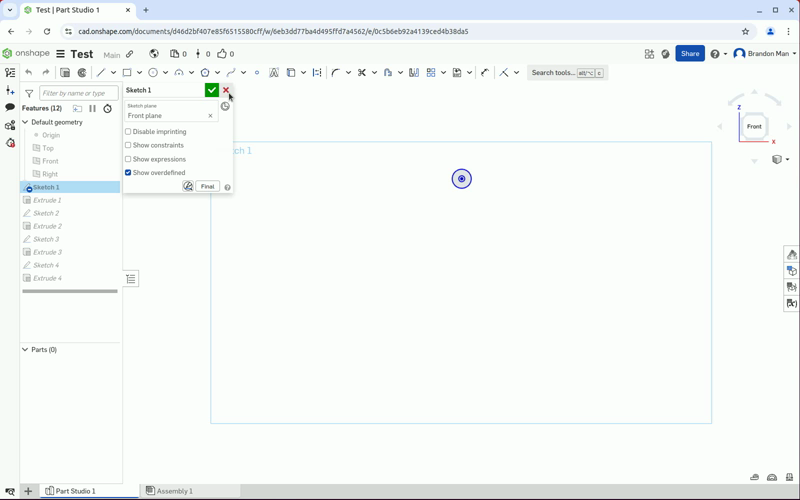
key(shift+s)
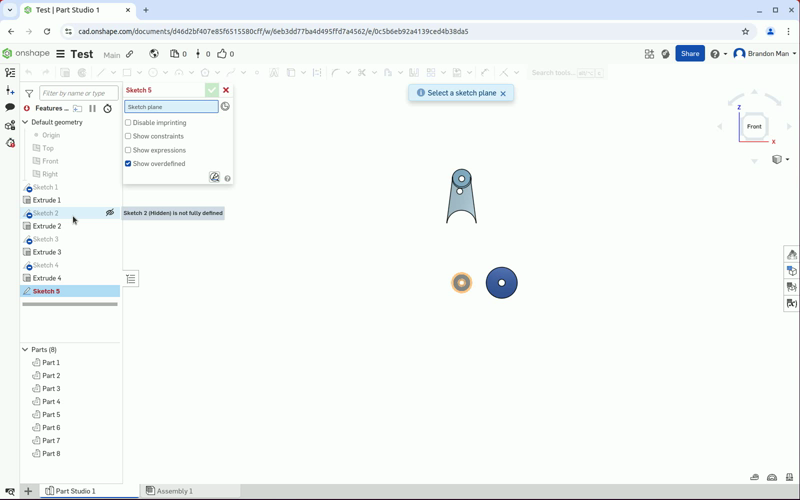
scroll(3)
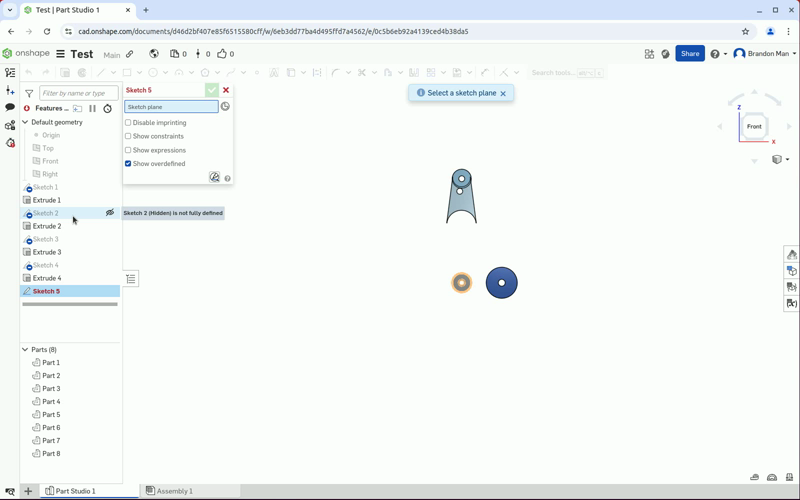
mouse_move(73, 163)
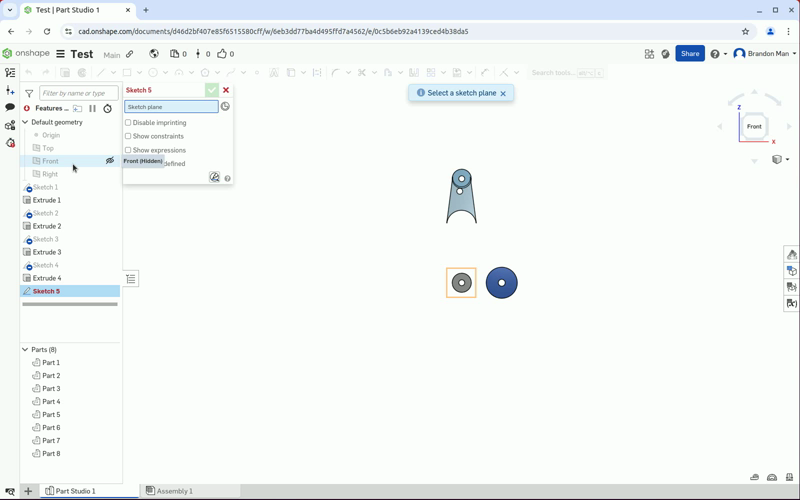
click(73, 163)
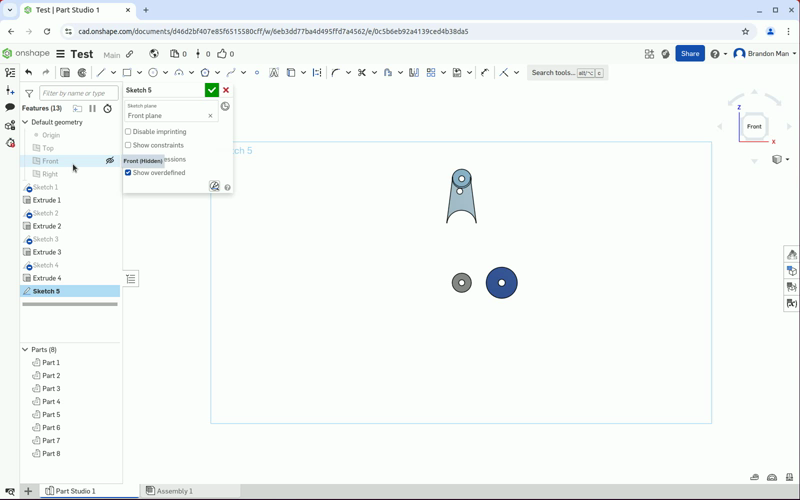
mouse_move(73, 352)
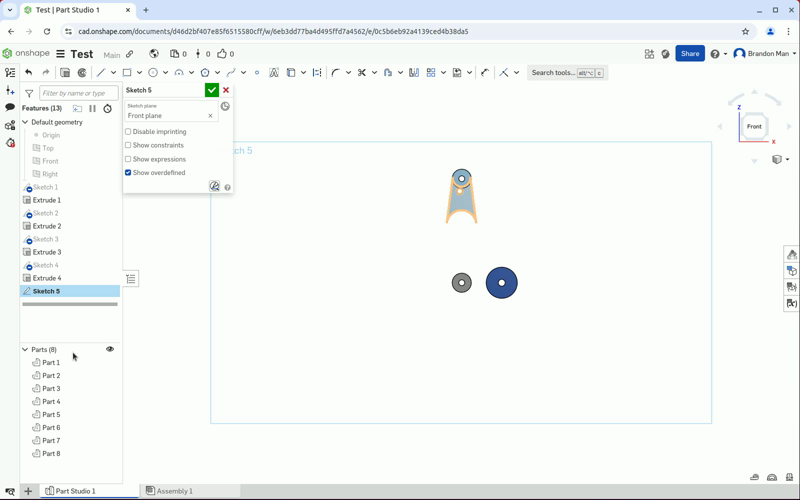
key(y)
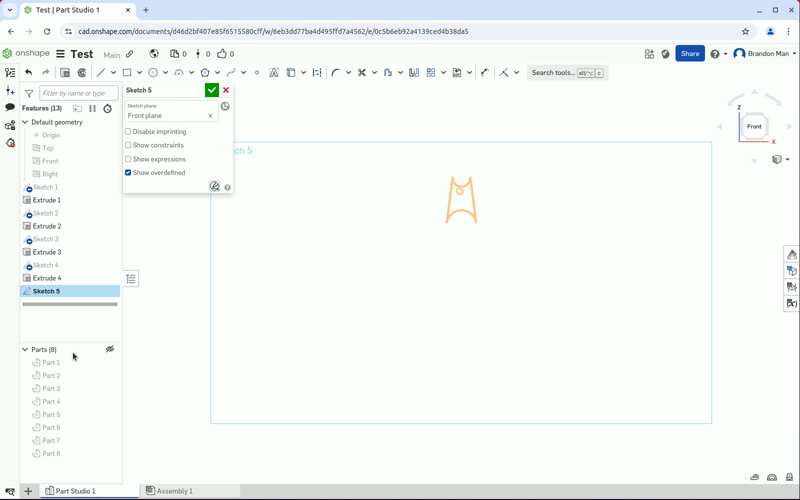
key(c)
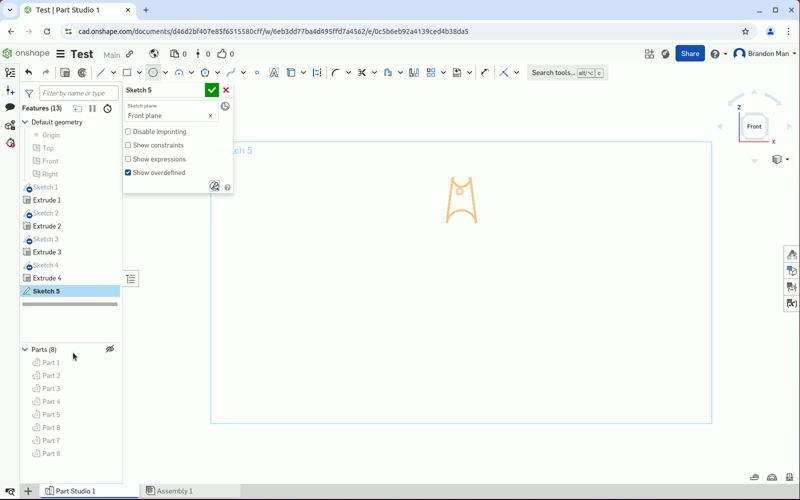
key_down(shift)
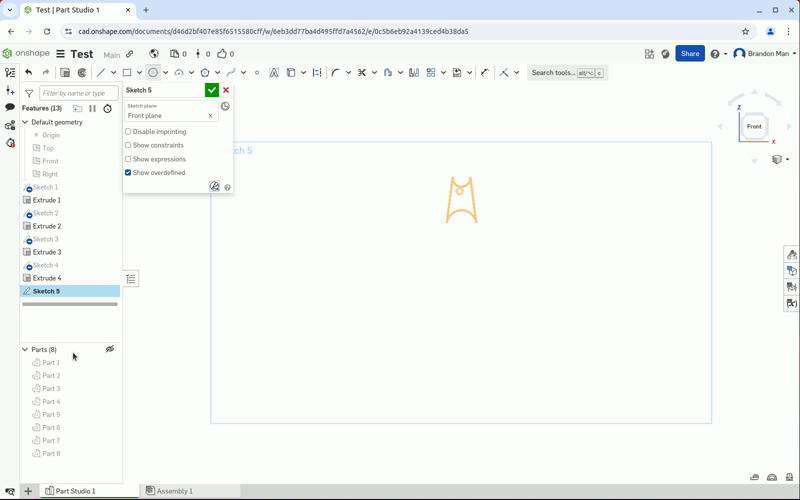
mouse_move(461, 225)
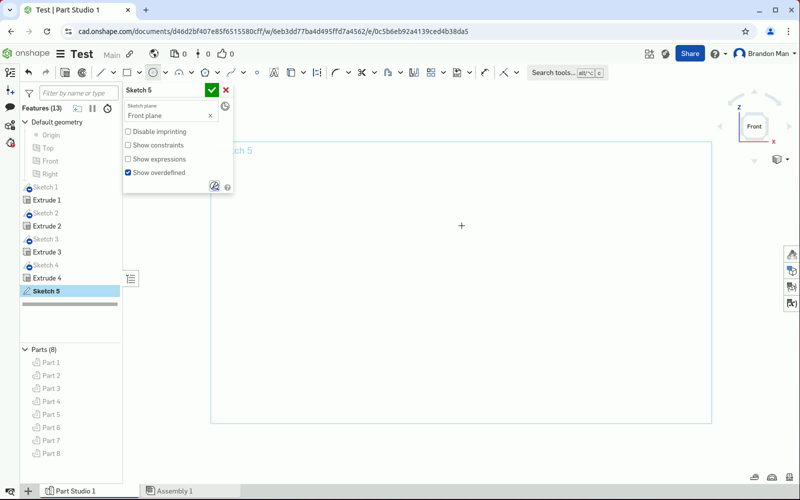
click(461, 225)
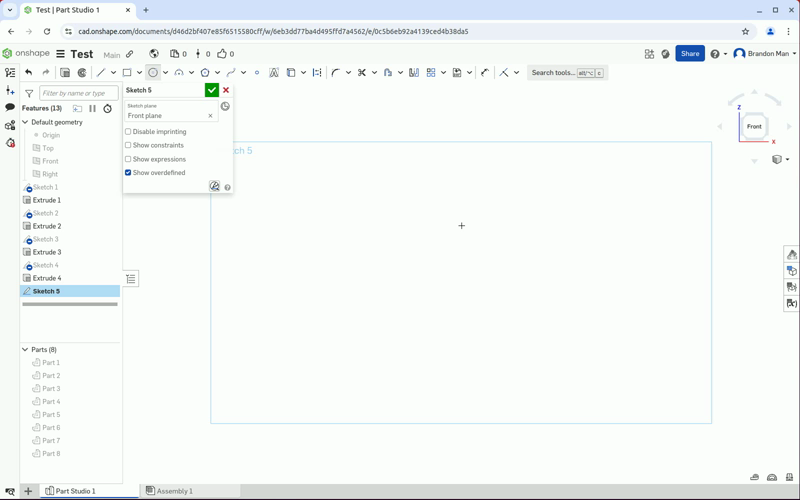
key_up(shift)
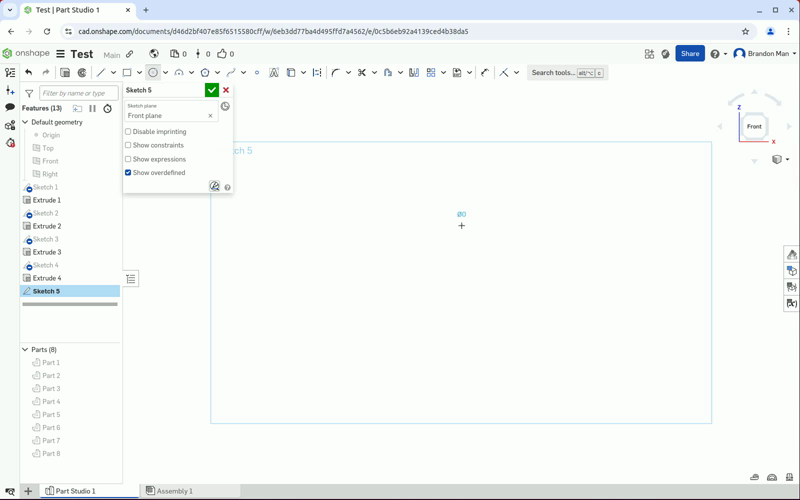
mouse_move(477, 225)
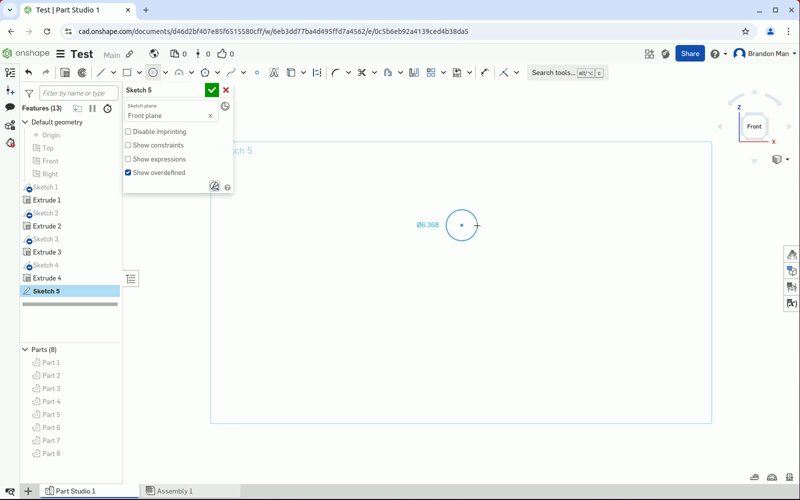
click(477, 225)
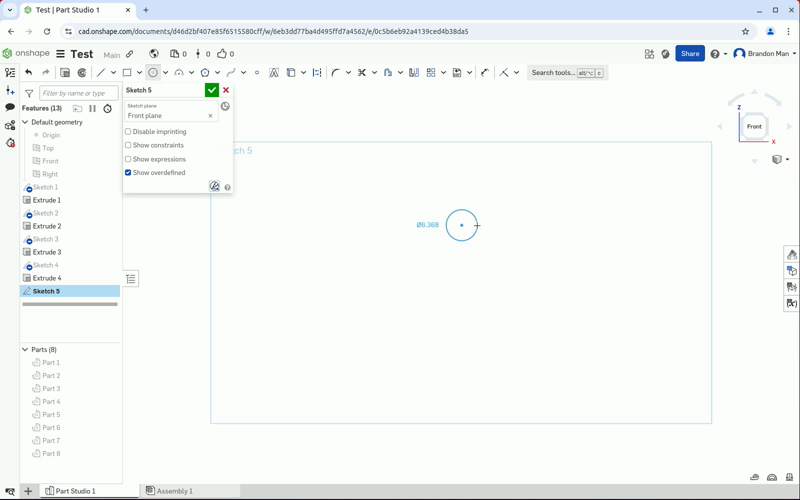
key(esc)
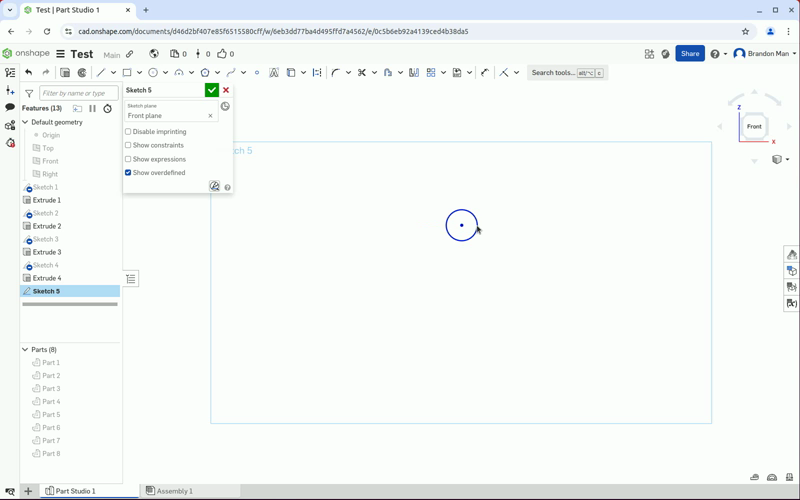
key(c)
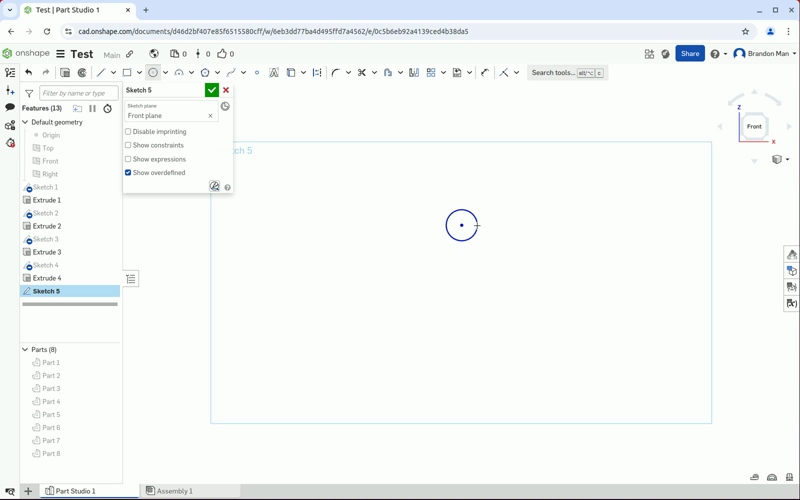
key_down(shift)
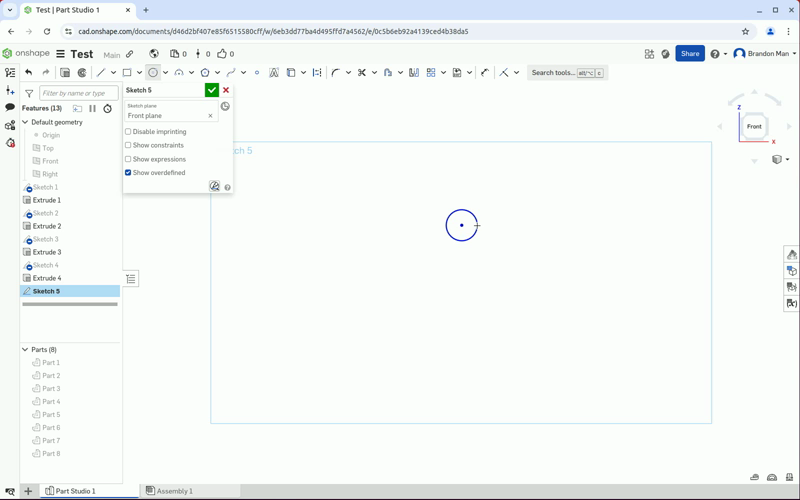
mouse_move(461, 225)
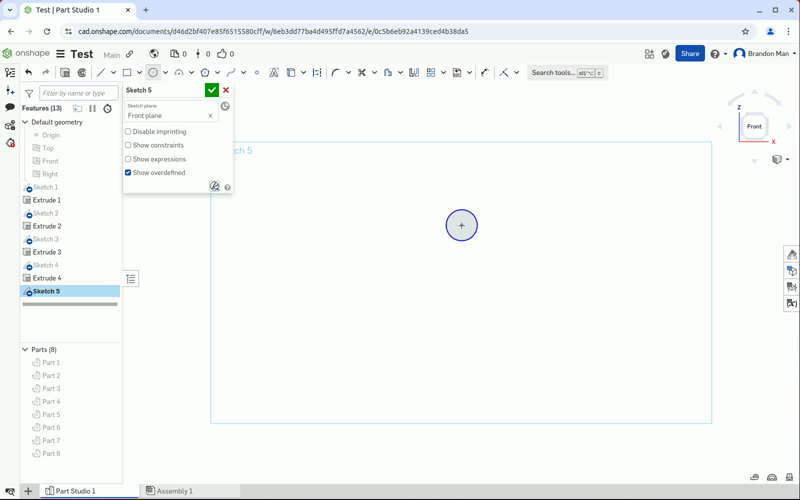
click(461, 225)
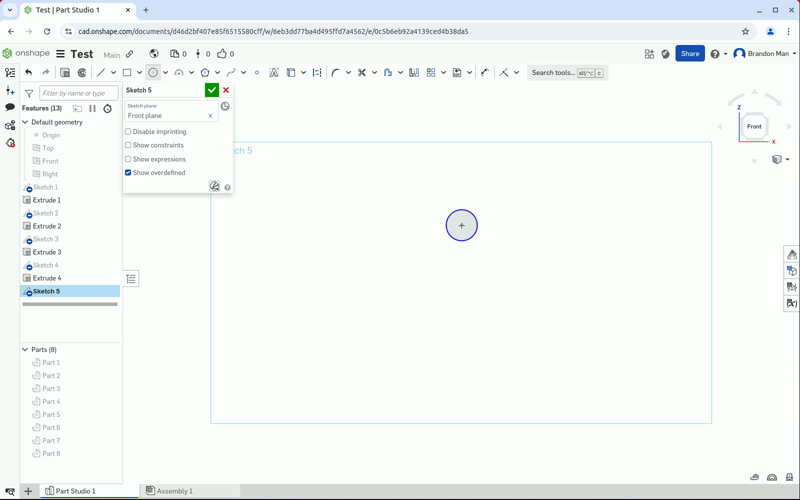
key_up(shift)
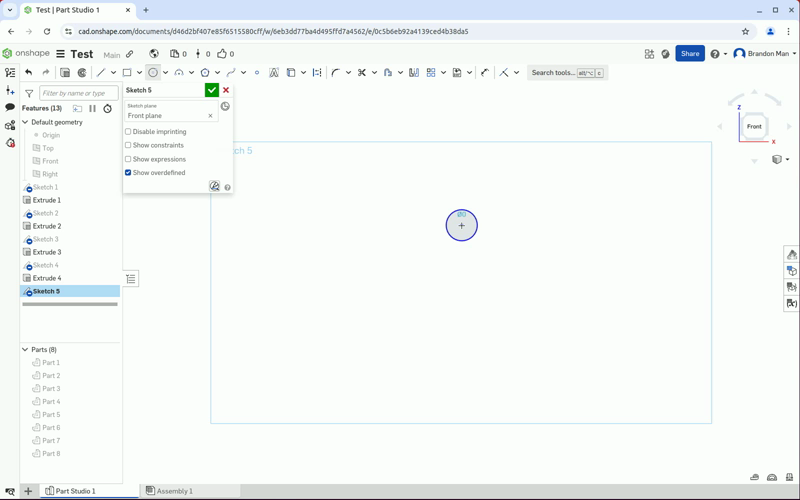
mouse_move(465, 225)
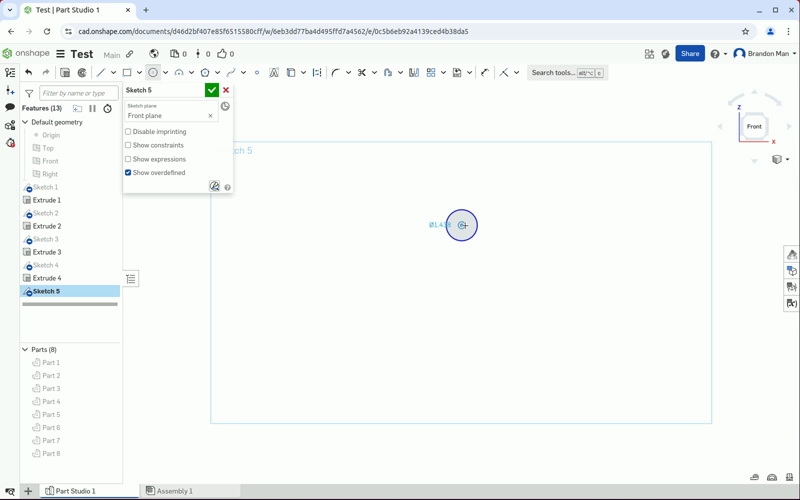
scroll(6)
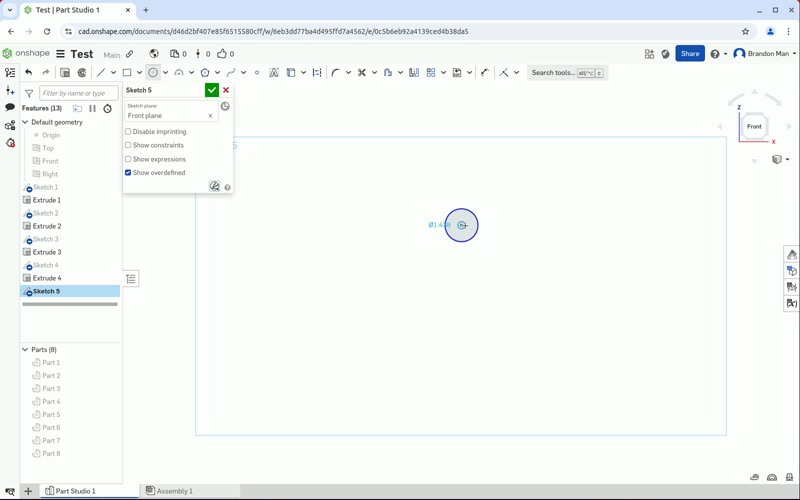
scroll(6)
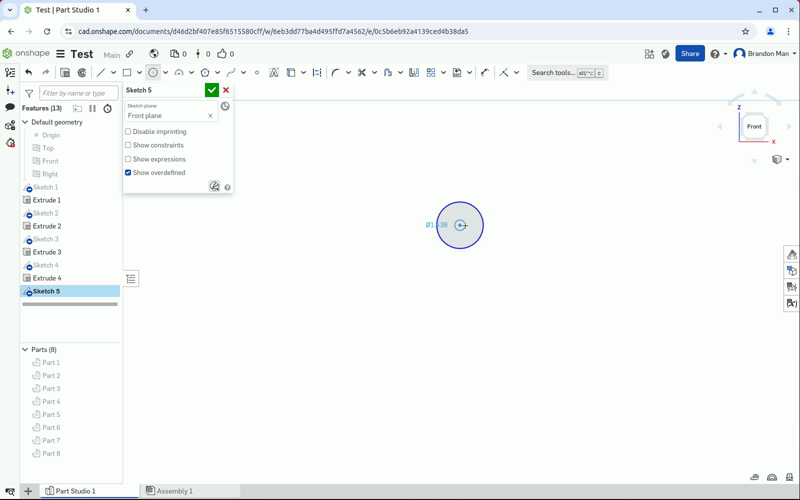
scroll(6)
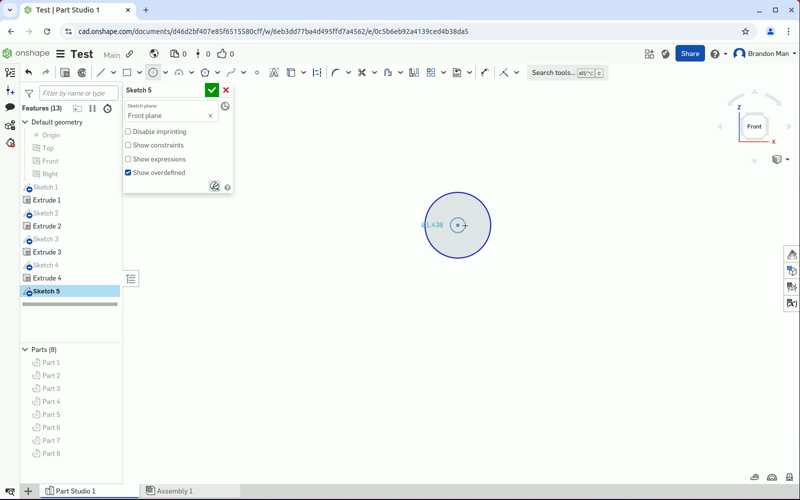
scroll(6)
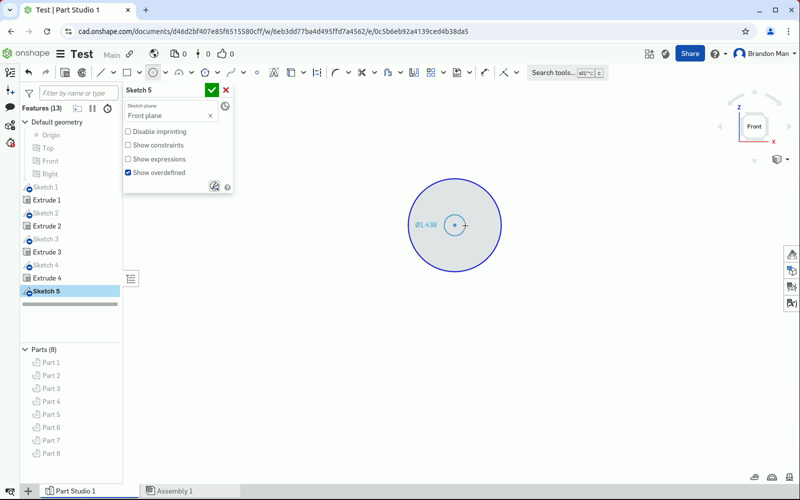
scroll(6)
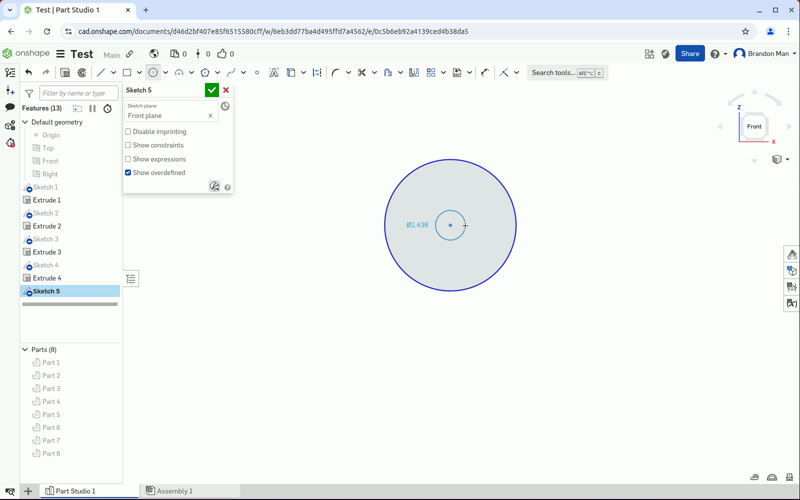
scroll(6)
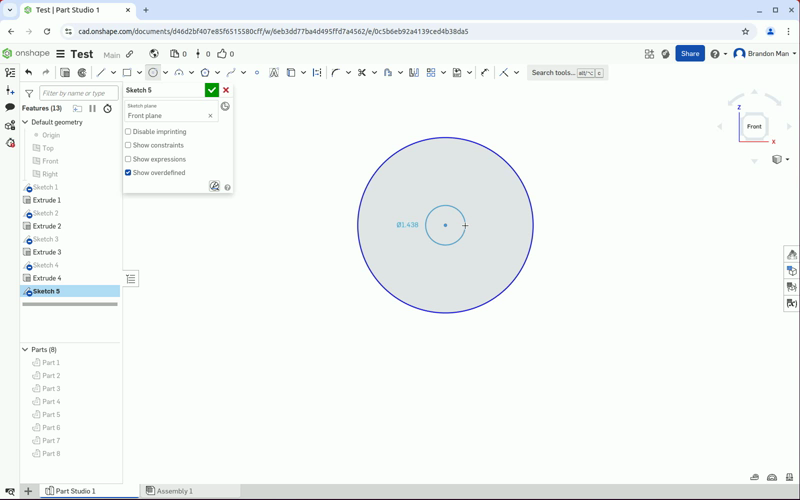
scroll(6)
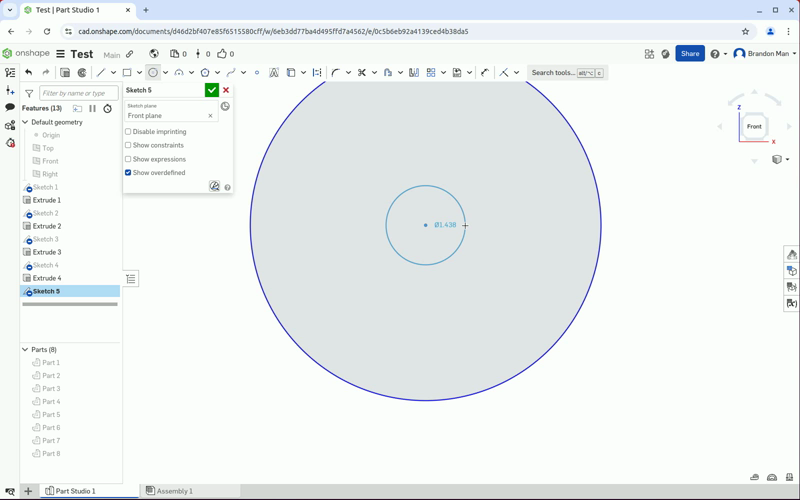
click(465, 225)
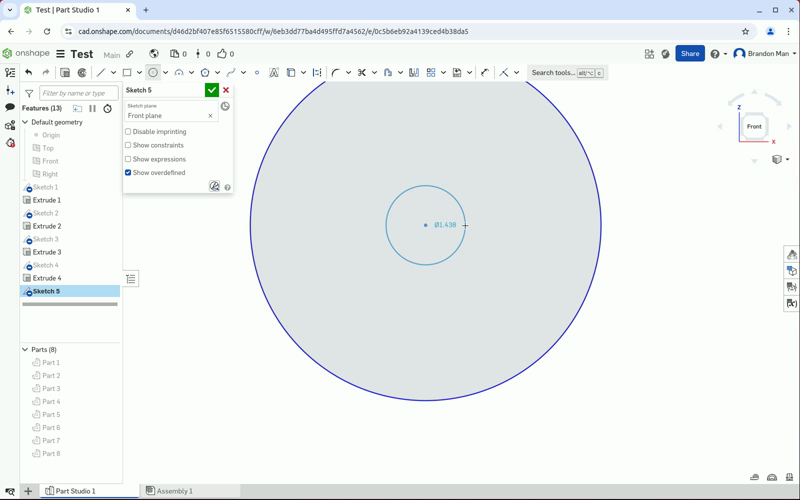
scroll(-6)
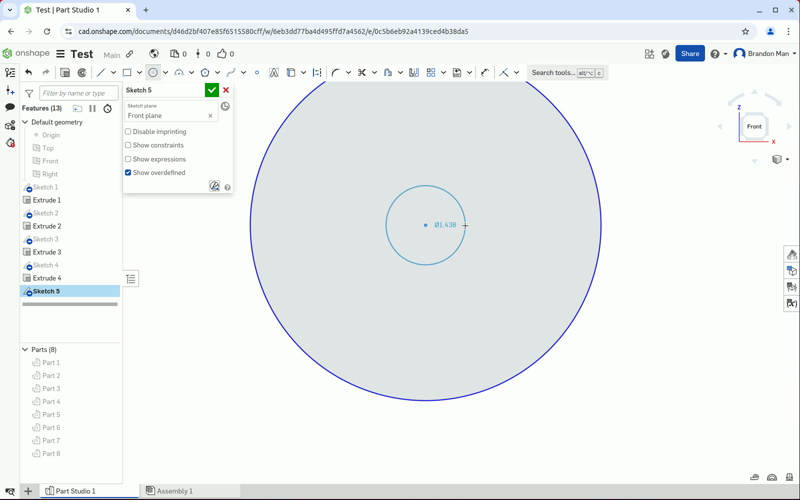
scroll(-6)
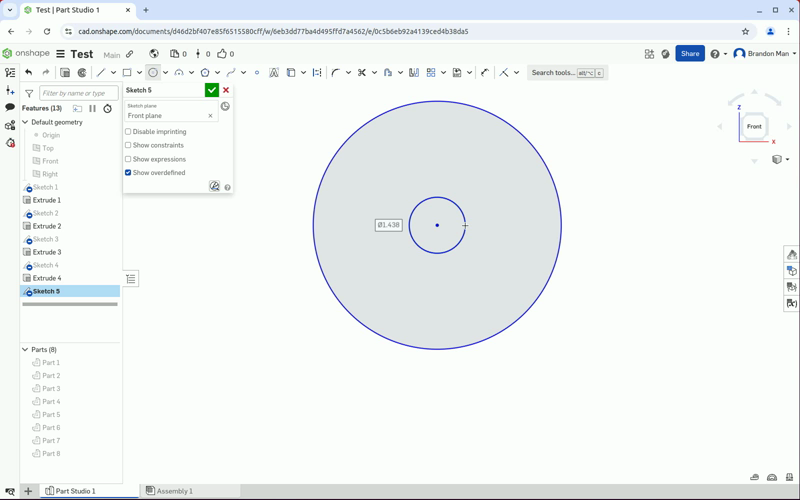
scroll(-6)
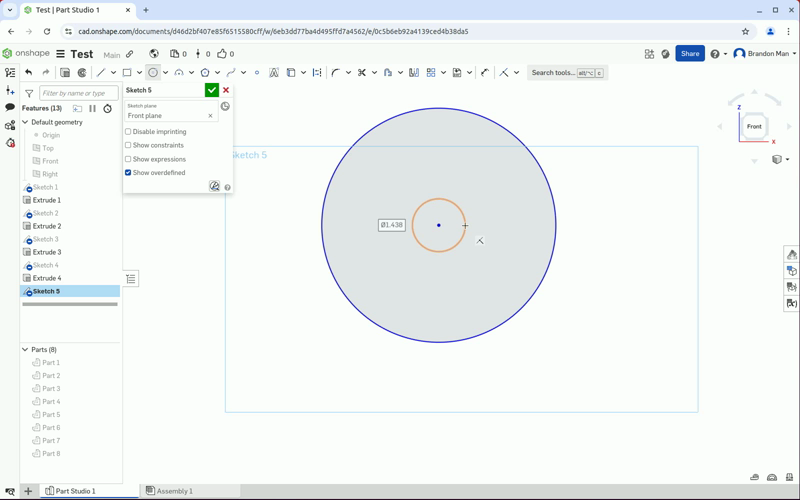
scroll(-6)
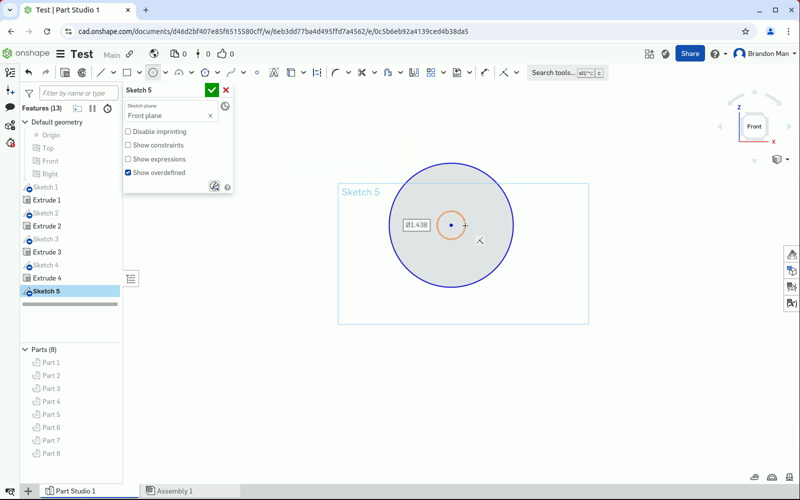
scroll(-6)
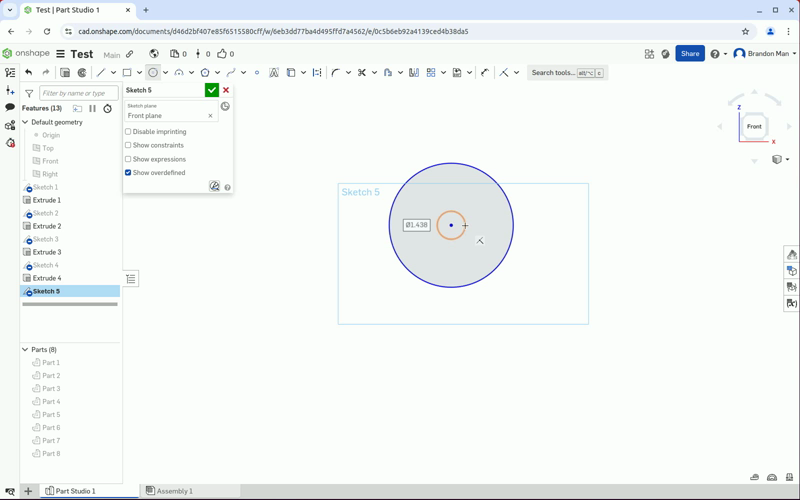
scroll(-6)
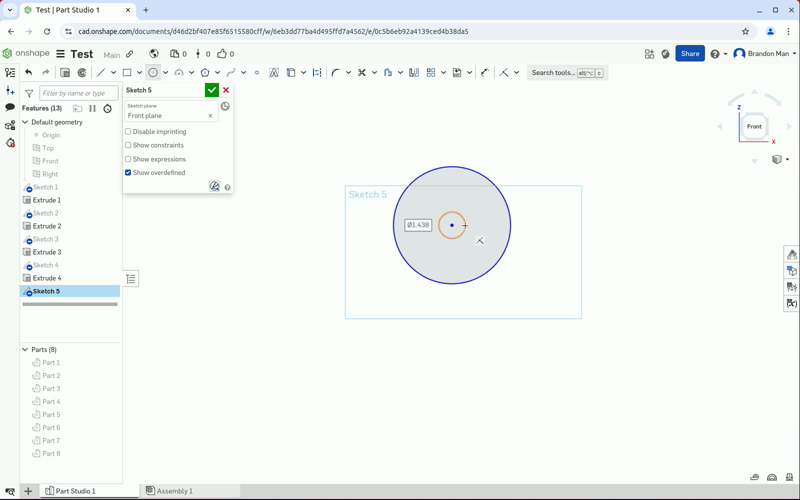
scroll(-6)
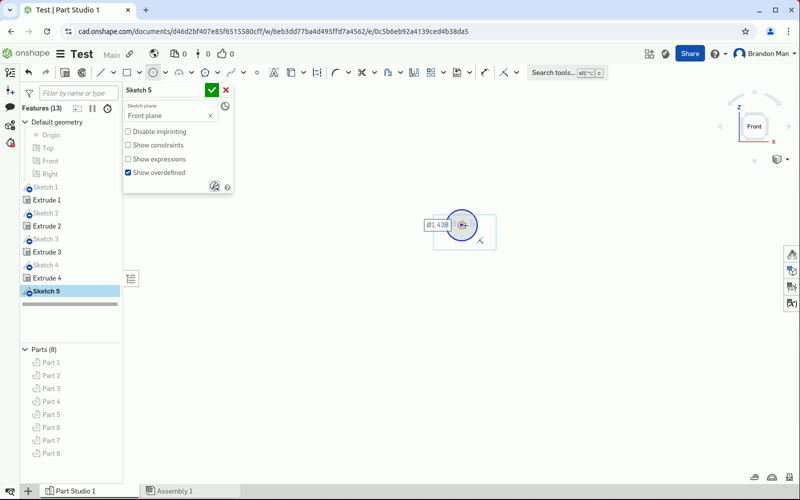
key(esc)
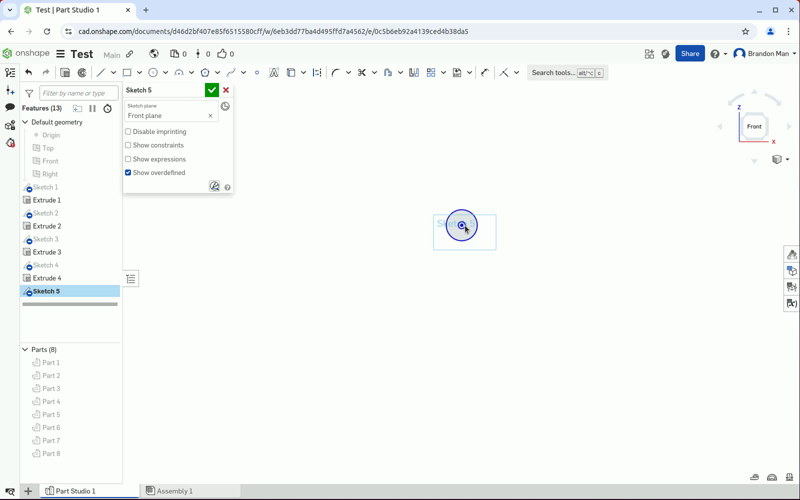
mouse_move(461, 213)
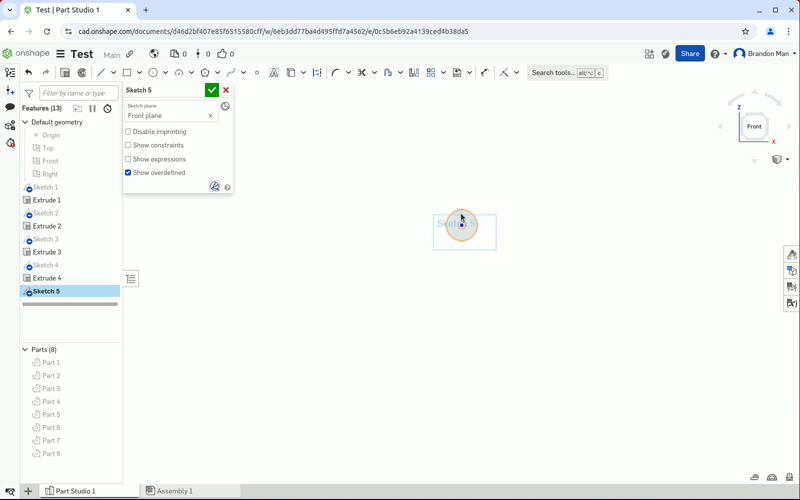
scroll(6)
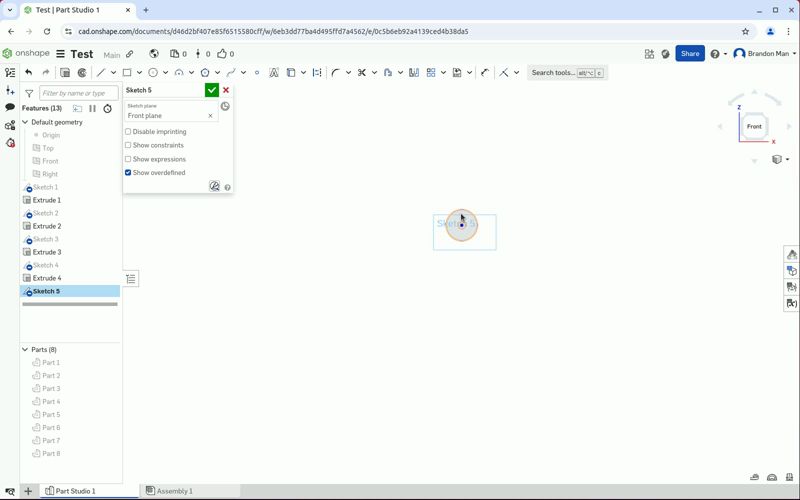
scroll(6)
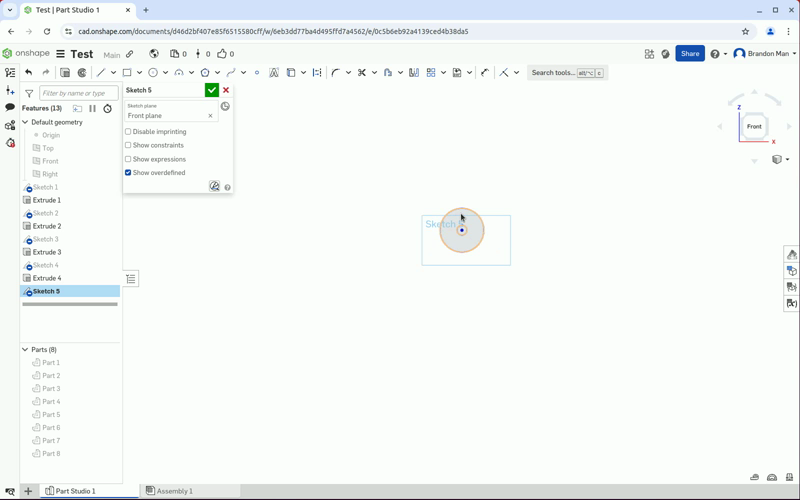
scroll(6)
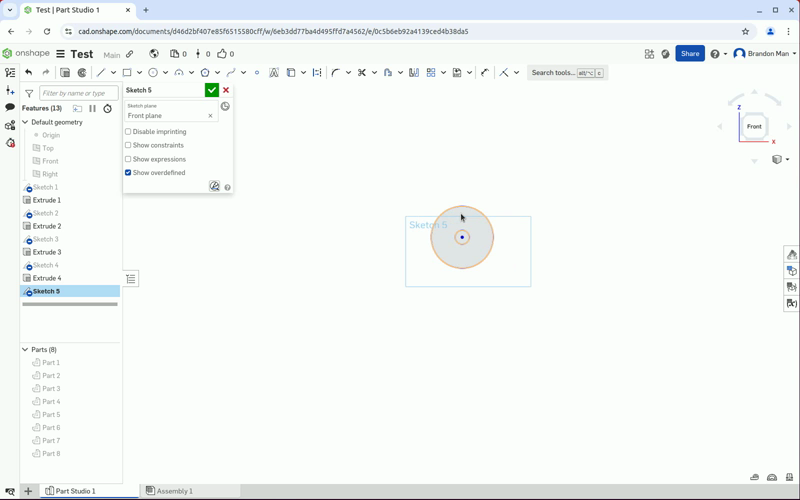
scroll(6)
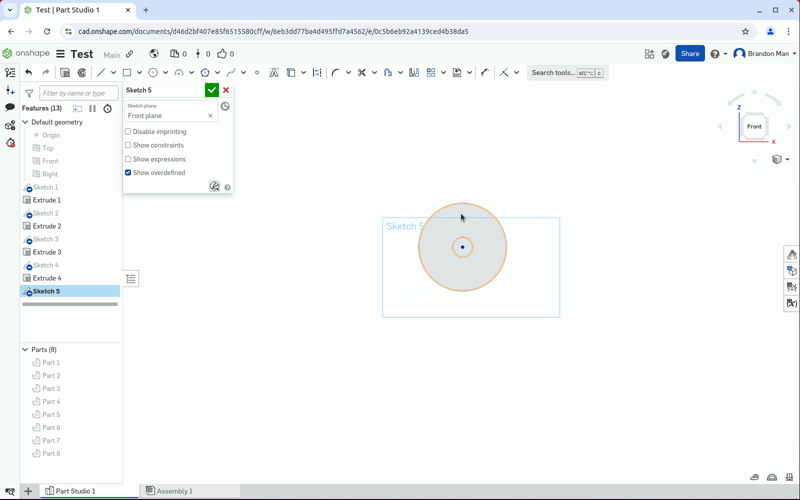
scroll(6)
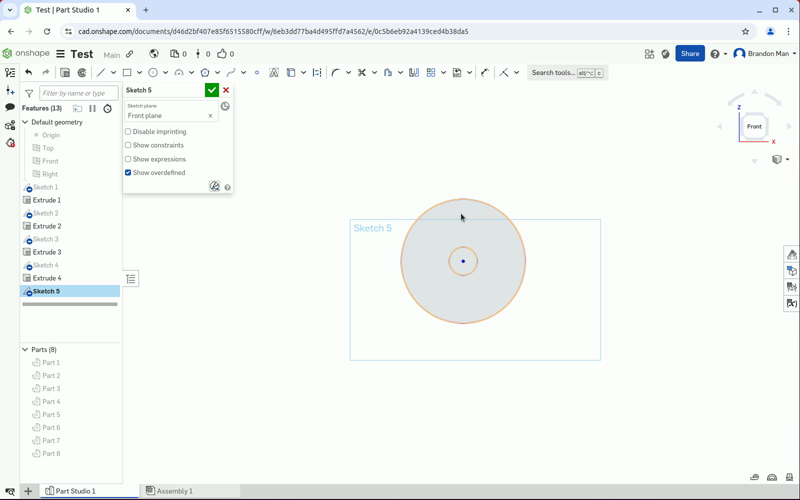
scroll(6)
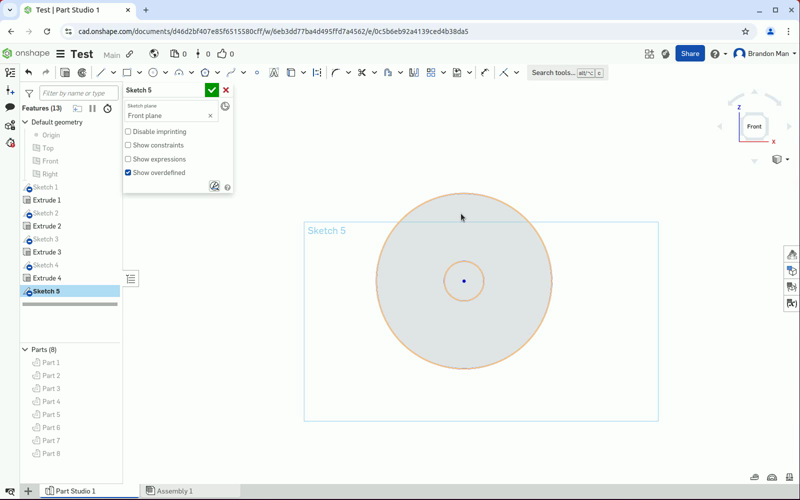
scroll(6)
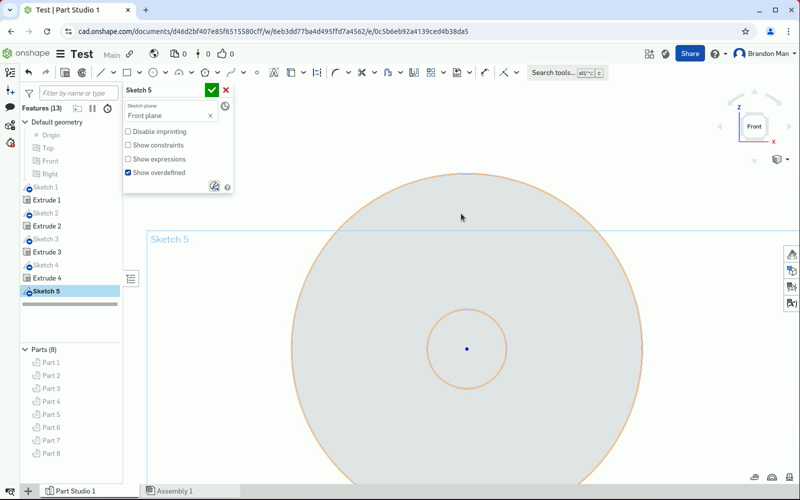
click(461, 213)
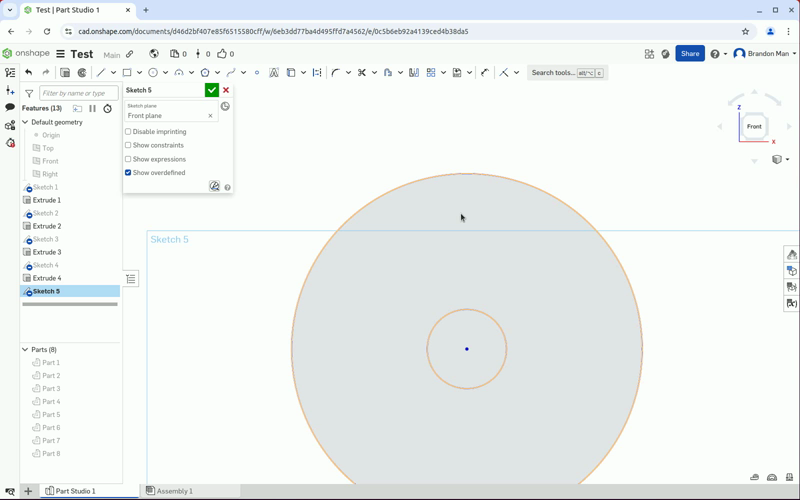
scroll(-6)
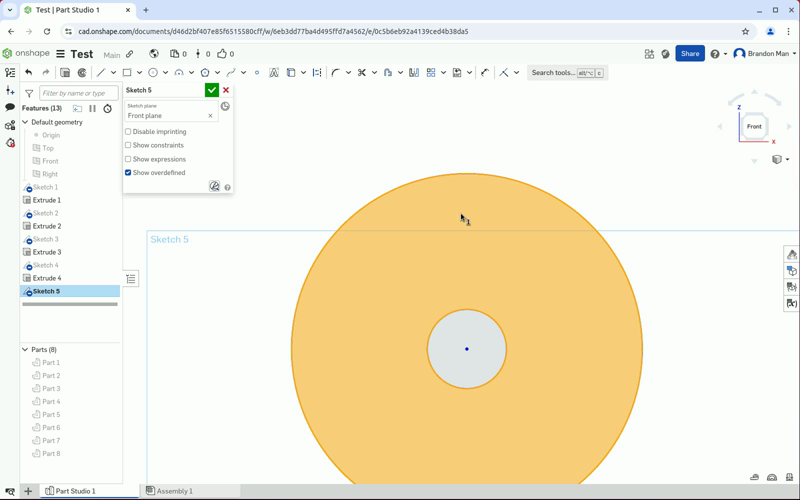
scroll(-6)
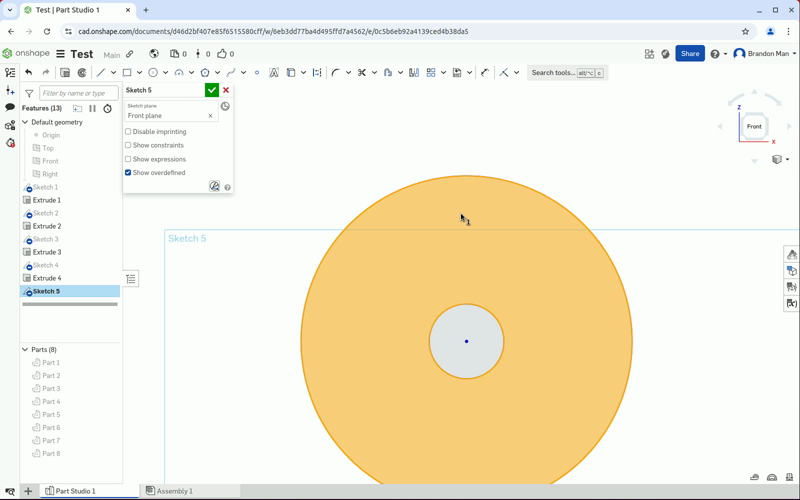
scroll(-6)
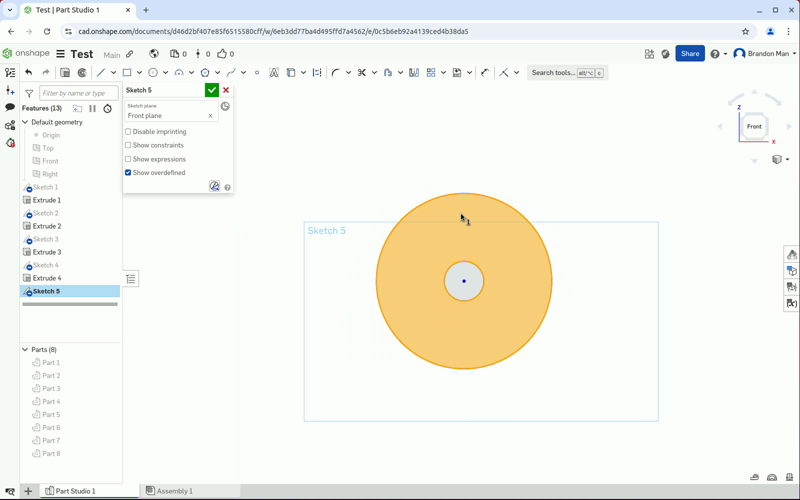
scroll(-6)
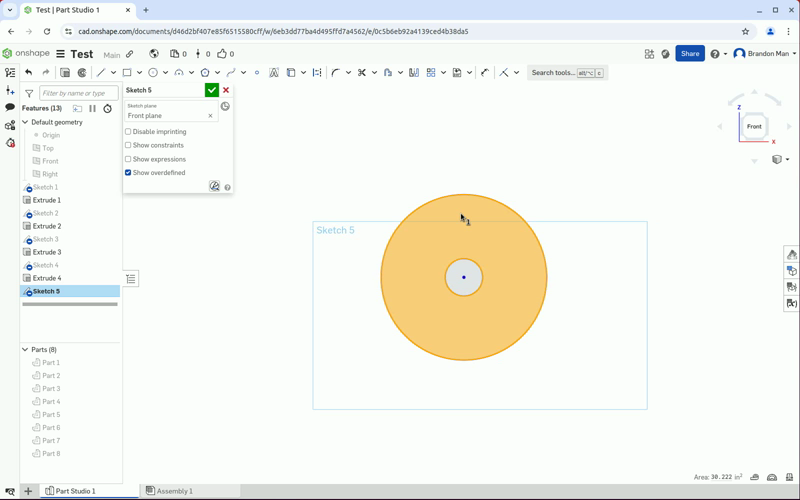
scroll(-6)
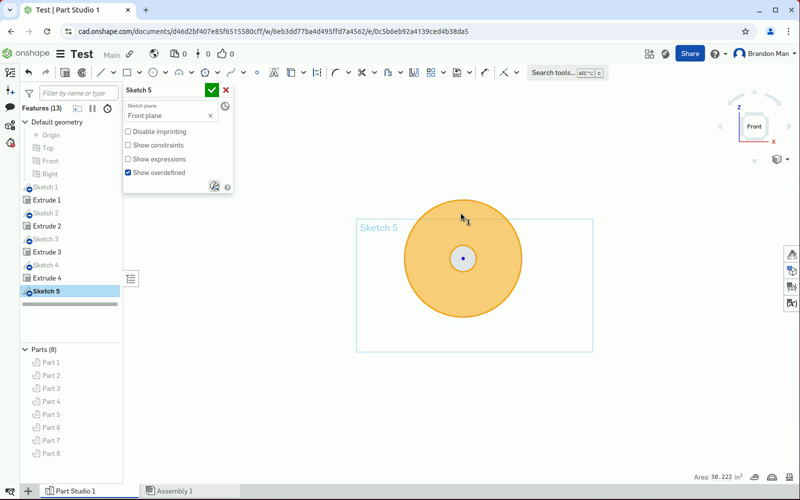
scroll(-6)
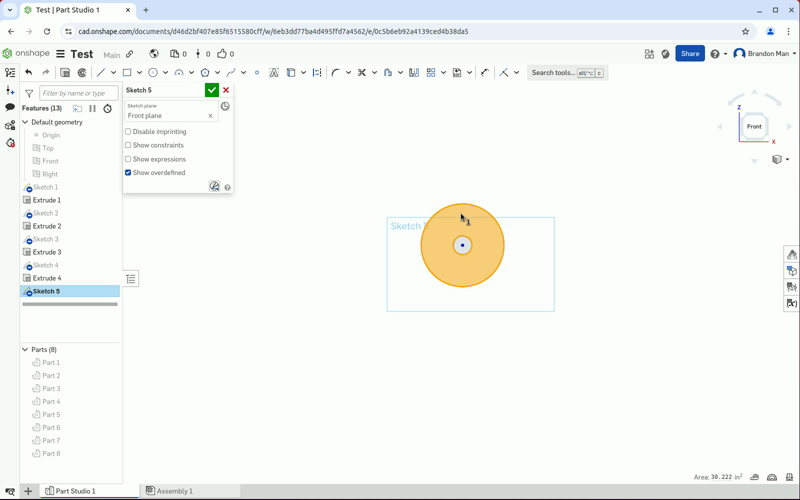
scroll(-6)
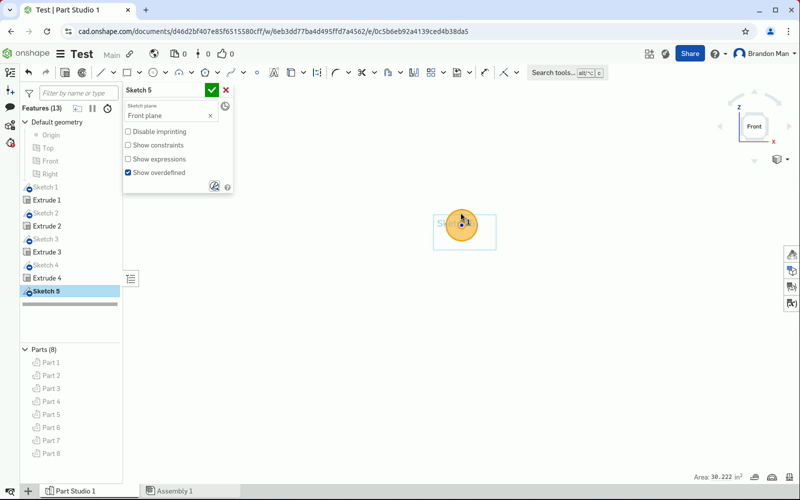
mouse_move(73, 352)
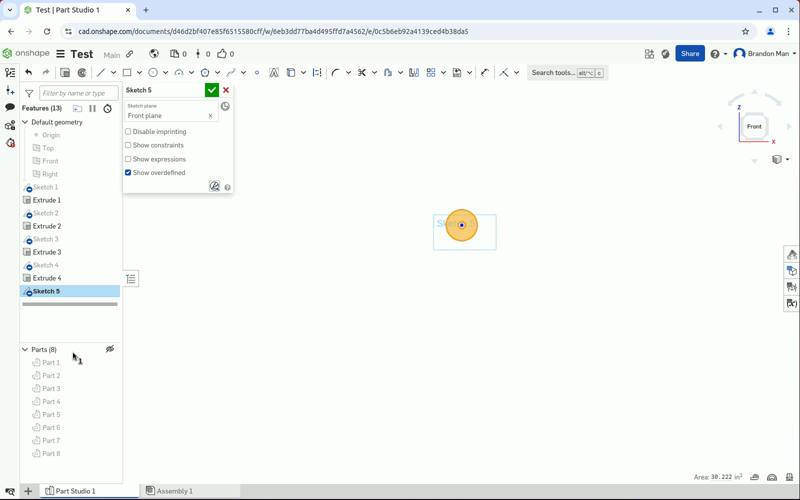
key(shift+y)
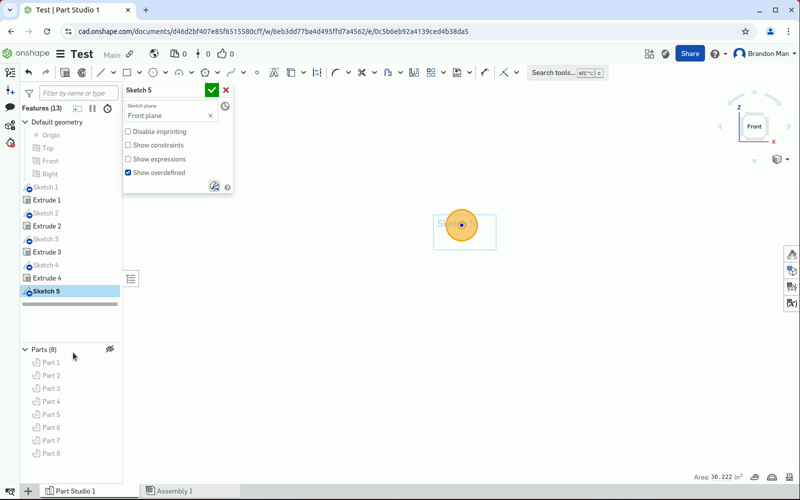
key(shift+e)
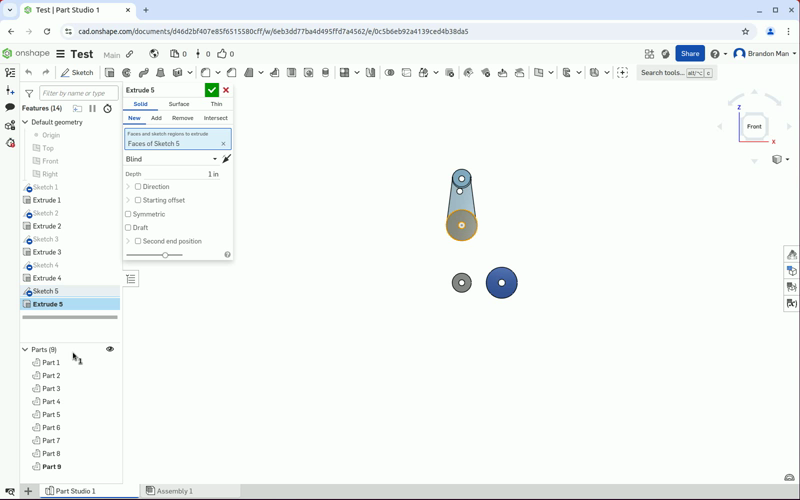
mouse_move(143, 106)
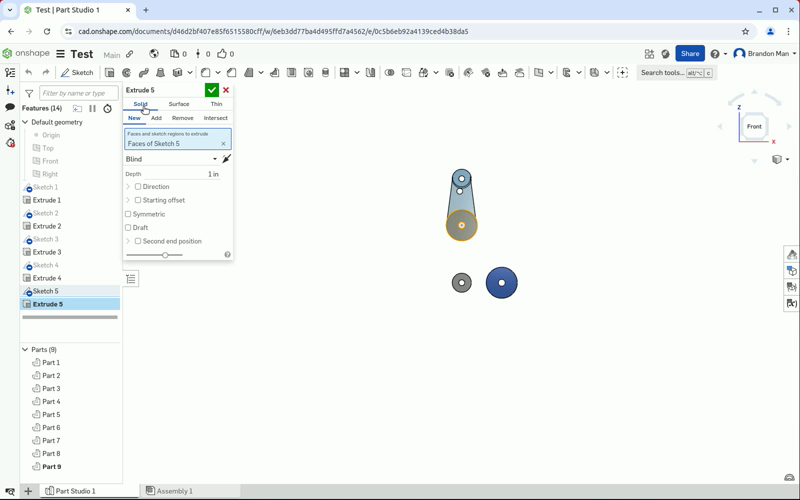
click(143, 106)
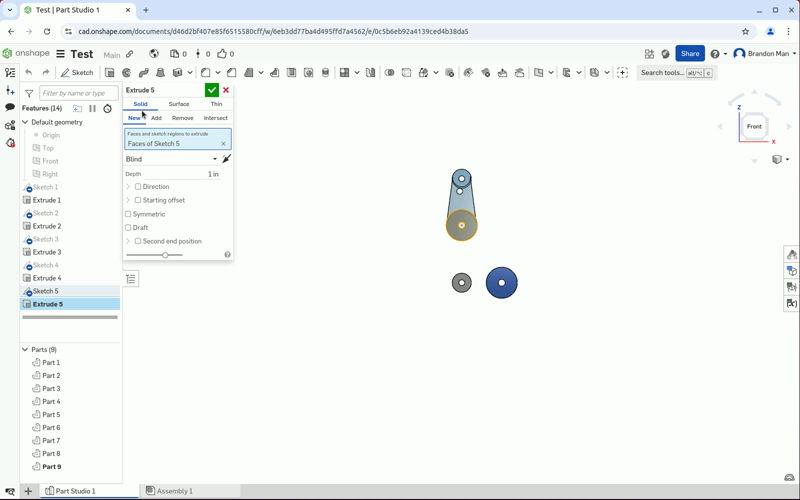
mouse_move(137, 120)
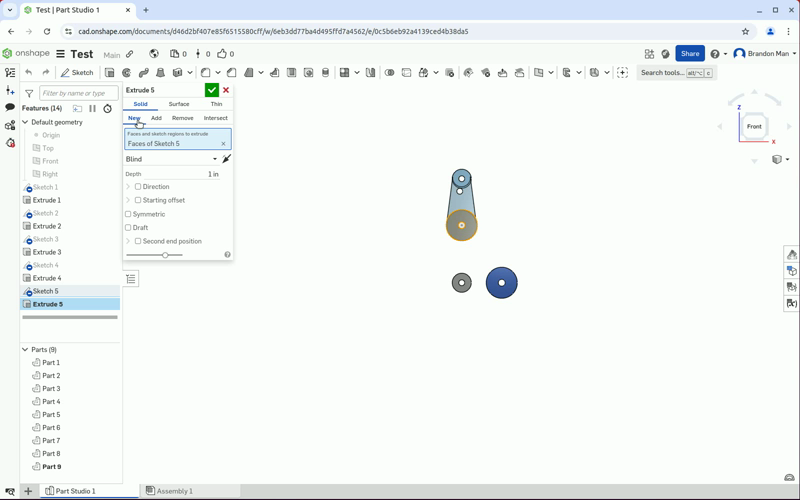
click(137, 120)
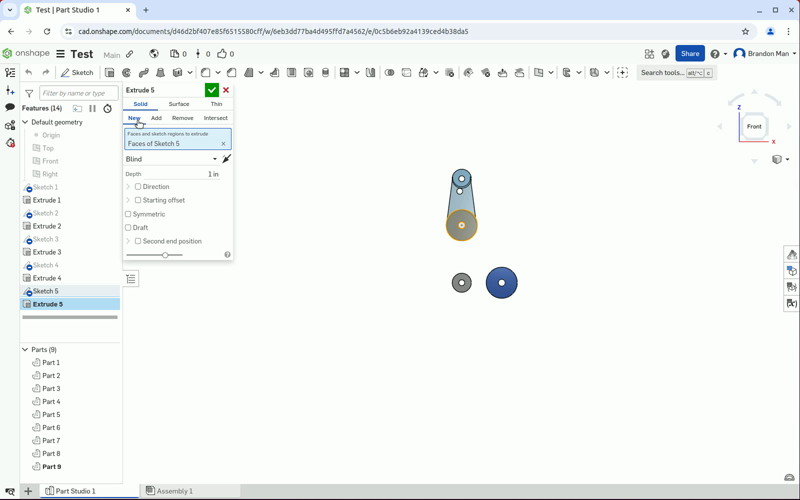
key(tab, 4)
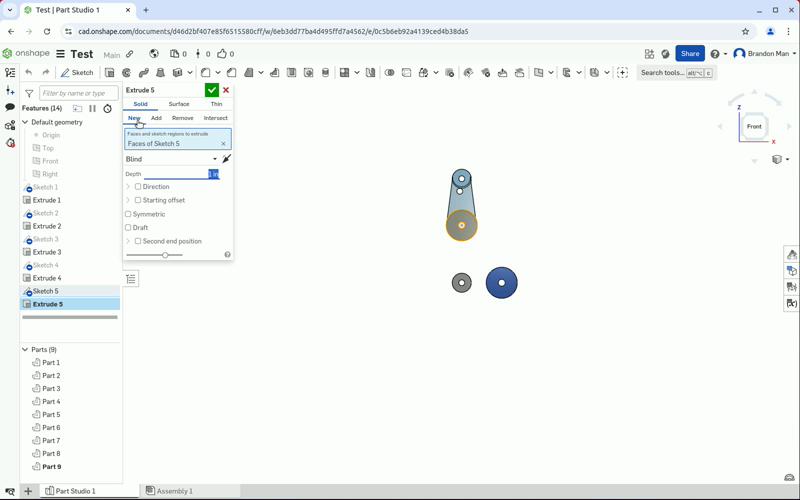
text(0.481)
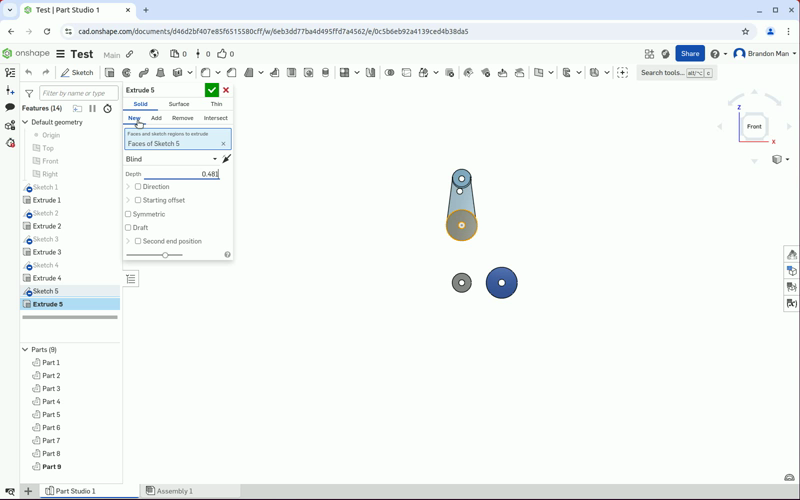
key(enter)
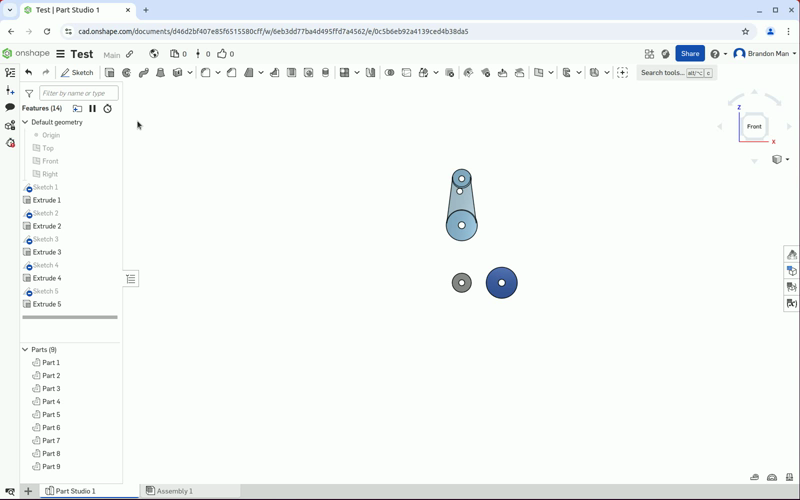
key(shift+h)
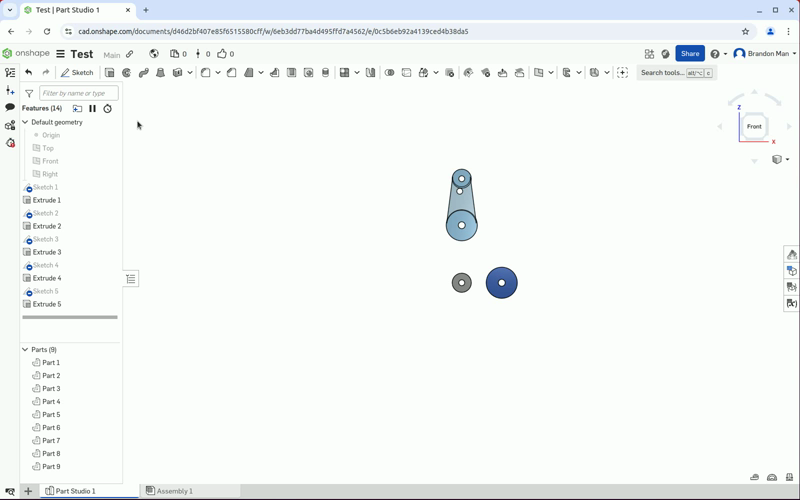
key(shift+h)
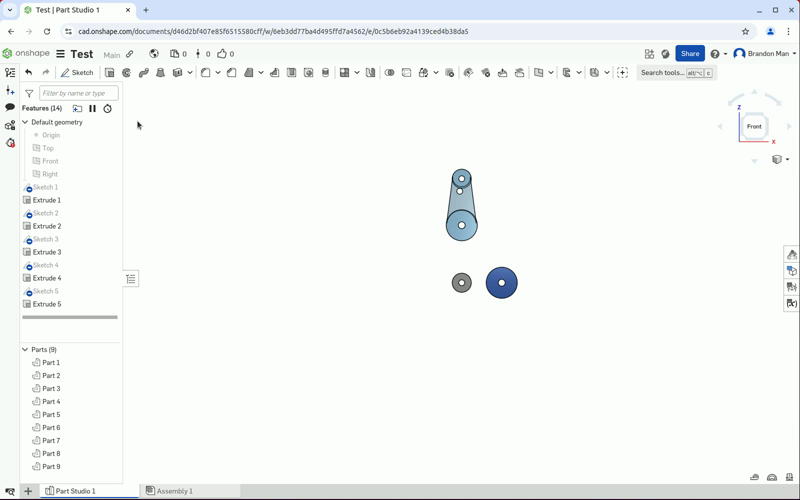
mouse_move(73, 189)
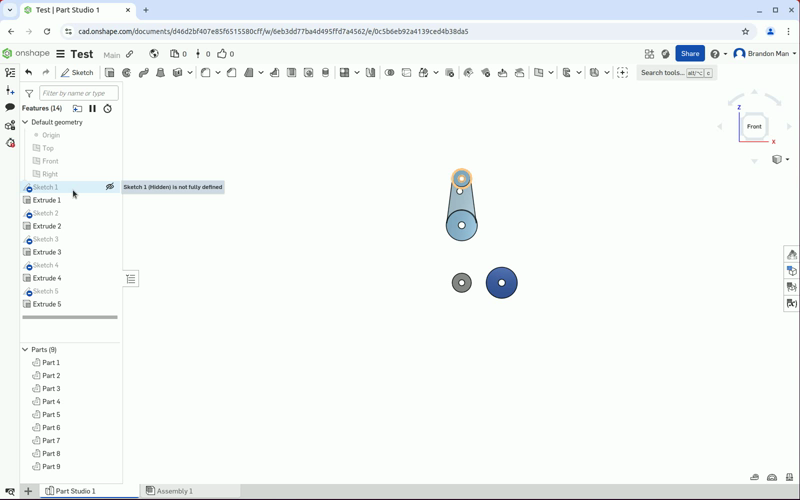
click(73, 189)
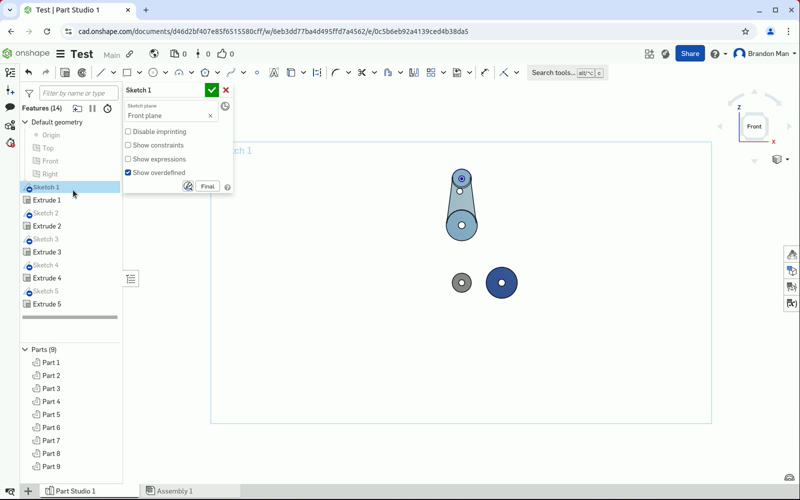
mouse_move(229, 92)
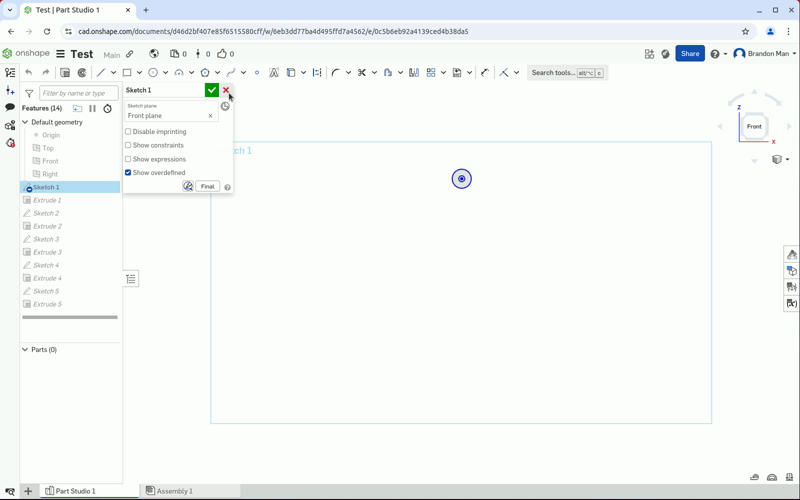
click(229, 92)
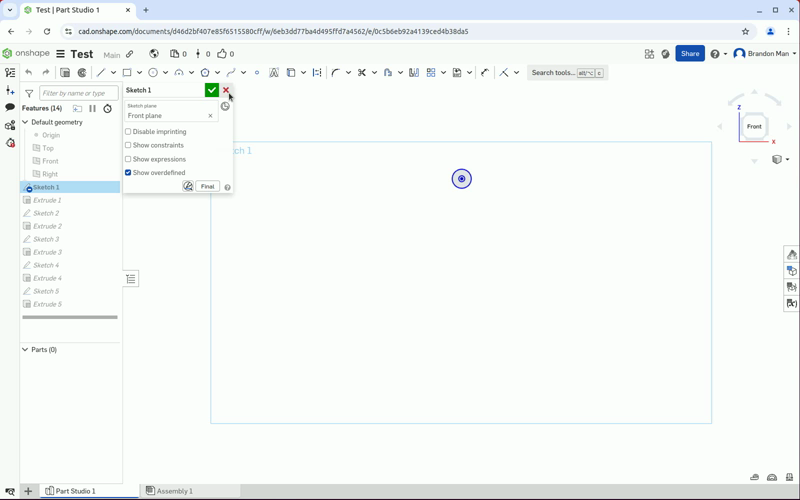
key(shift+s)
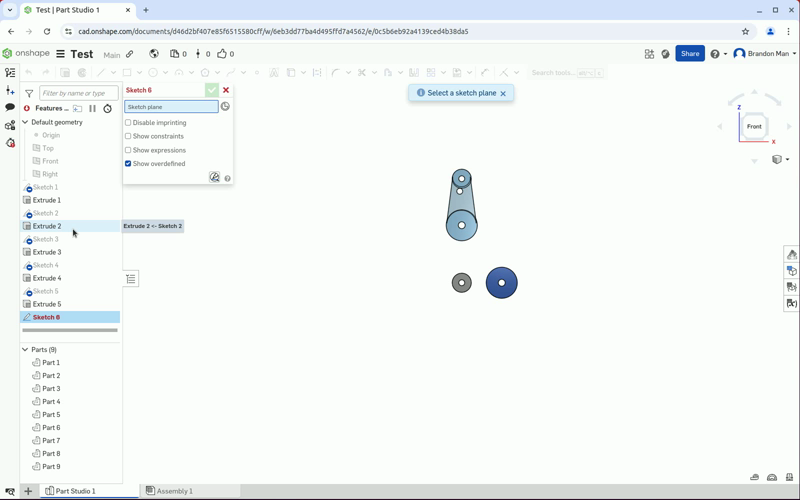
scroll(3)
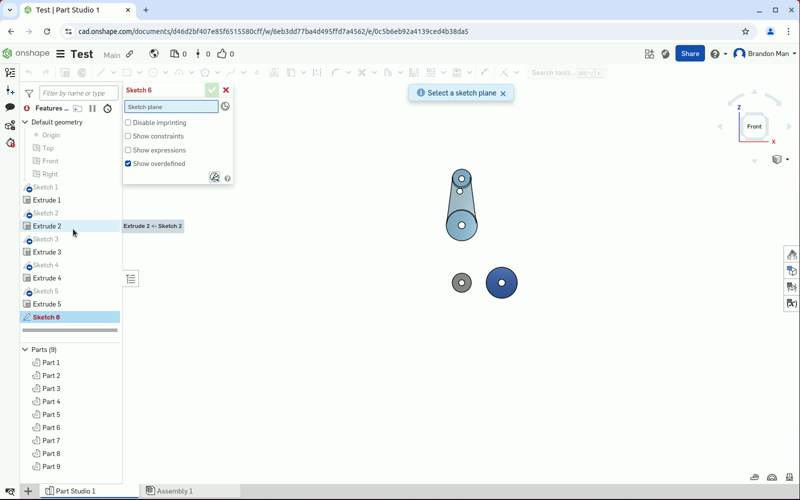
mouse_move(73, 163)
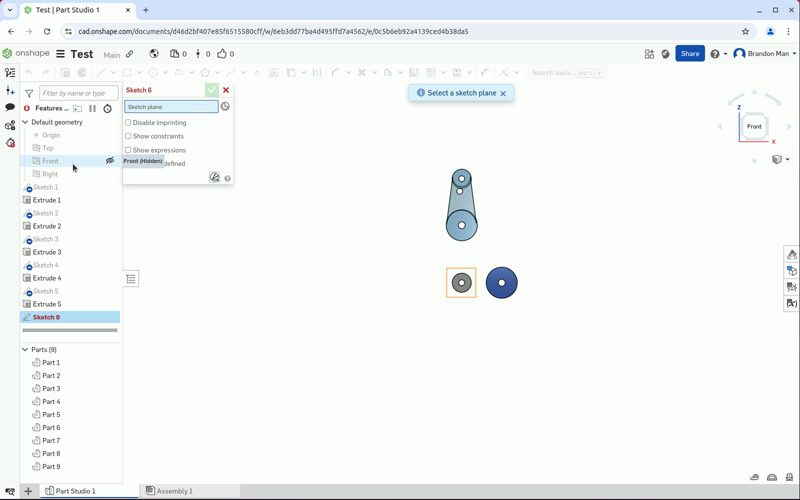
click(73, 163)
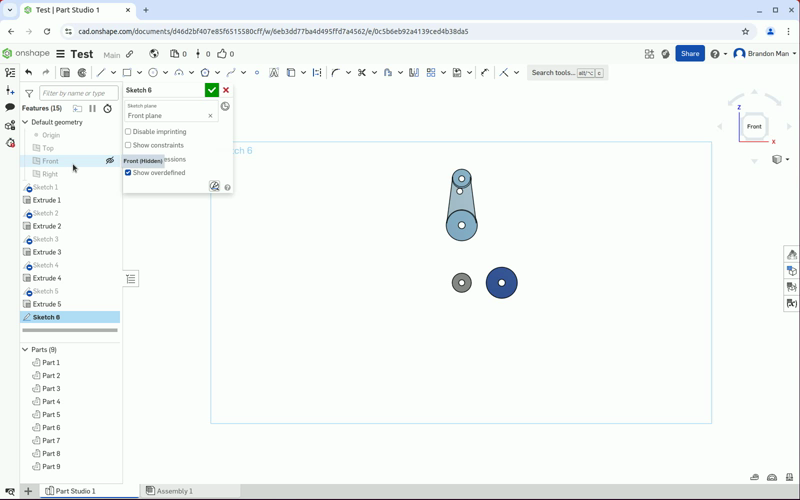
mouse_move(73, 352)
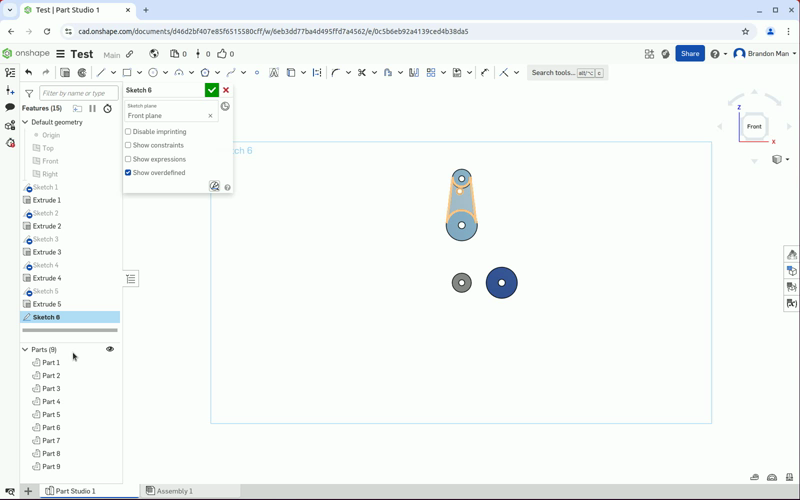
key(y)
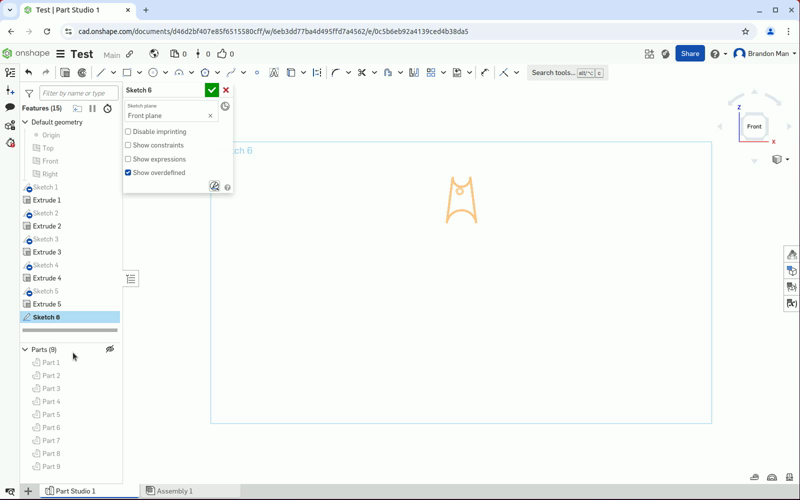
key(l)
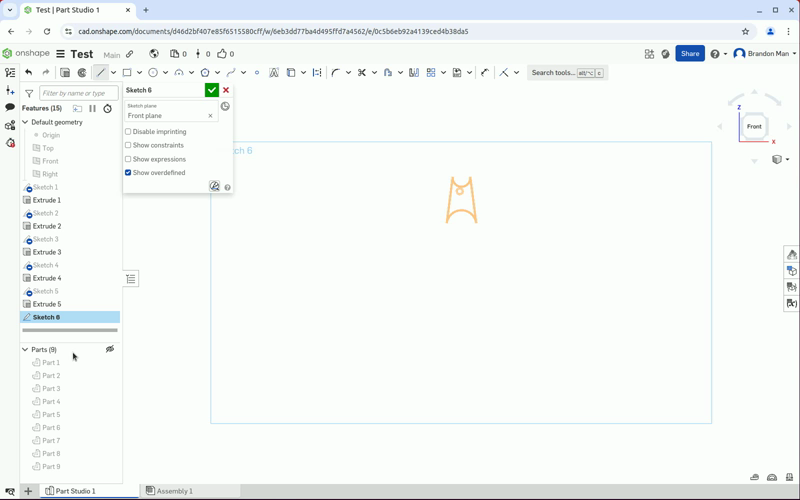
key_down(shift)
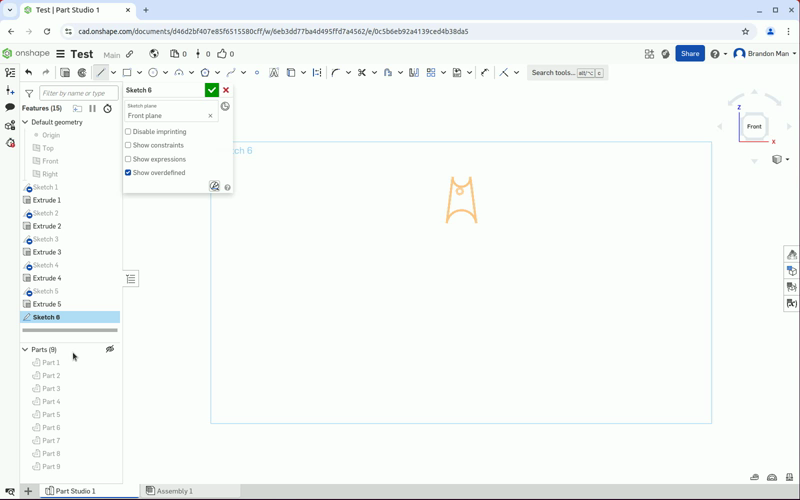
mouse_move(446, 226)
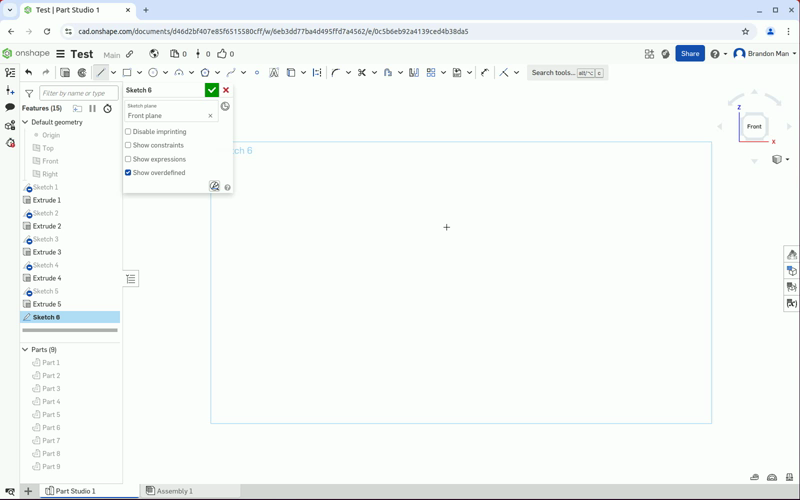
click(446, 226)
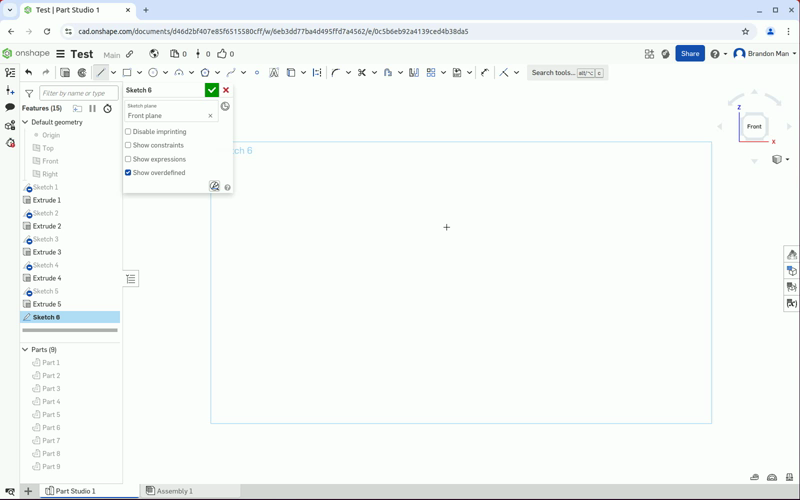
key_up(shift)
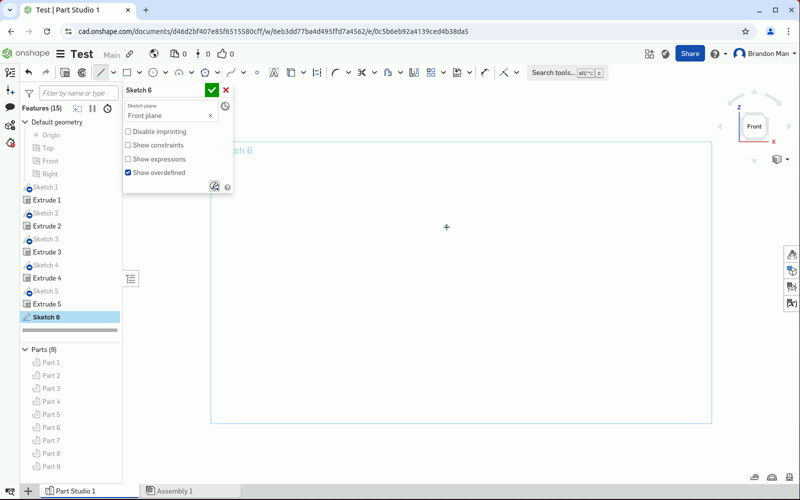
key_down(shift)
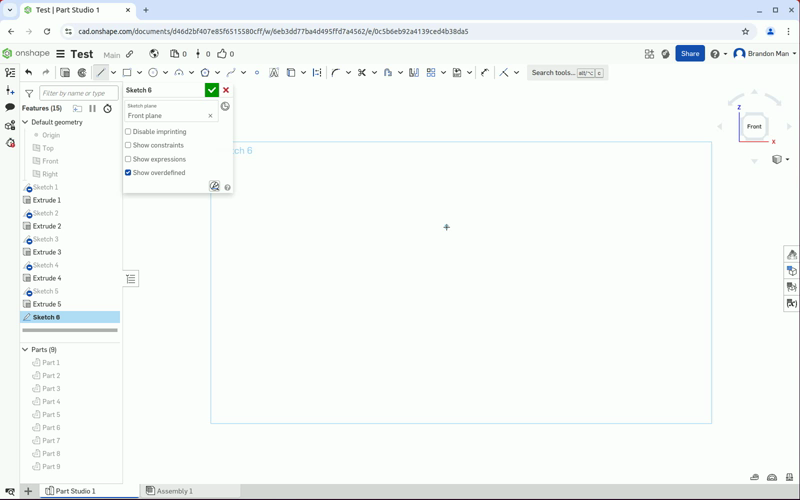
mouse_move(476, 226)
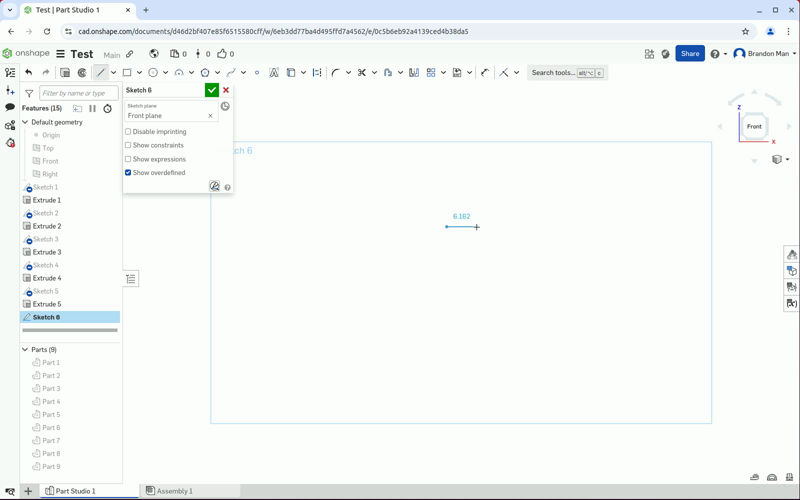
mouse_move(452, 284)
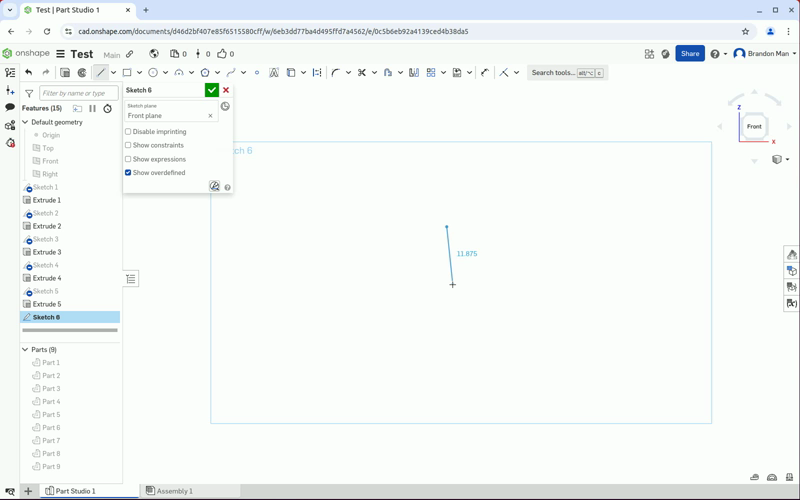
click(452, 284)
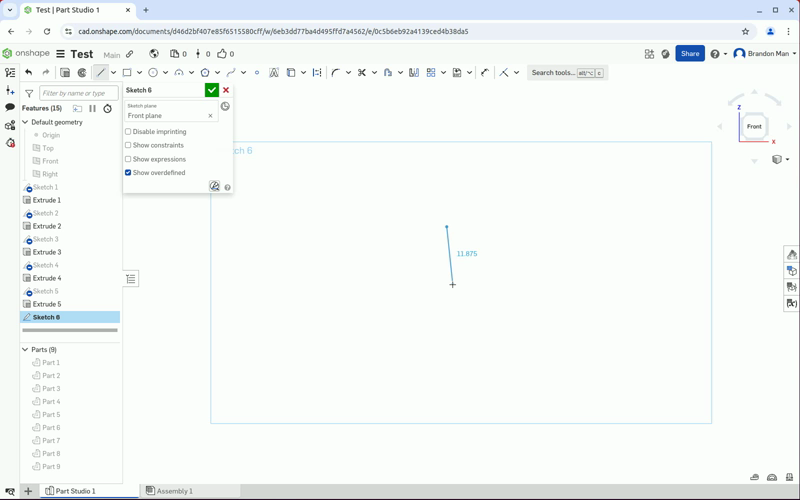
key_up(shift)
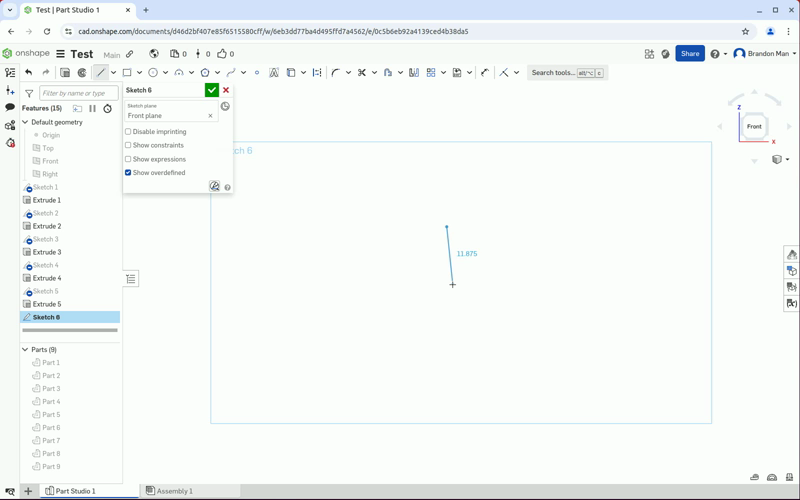
key(esc)
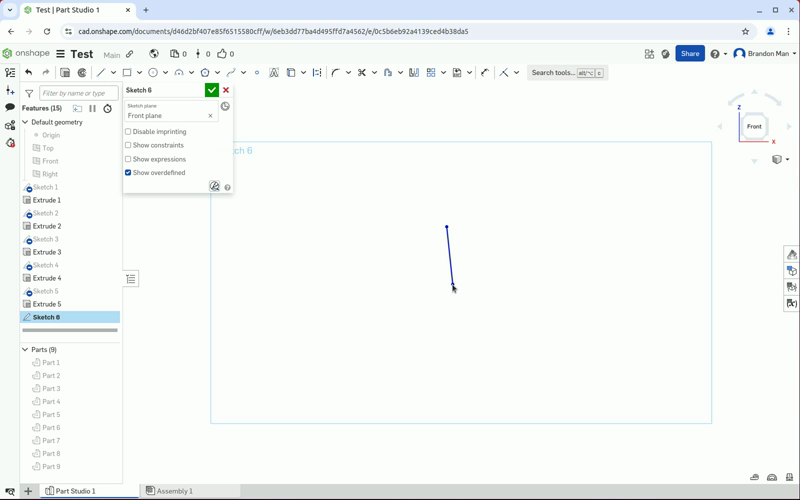
key(a)
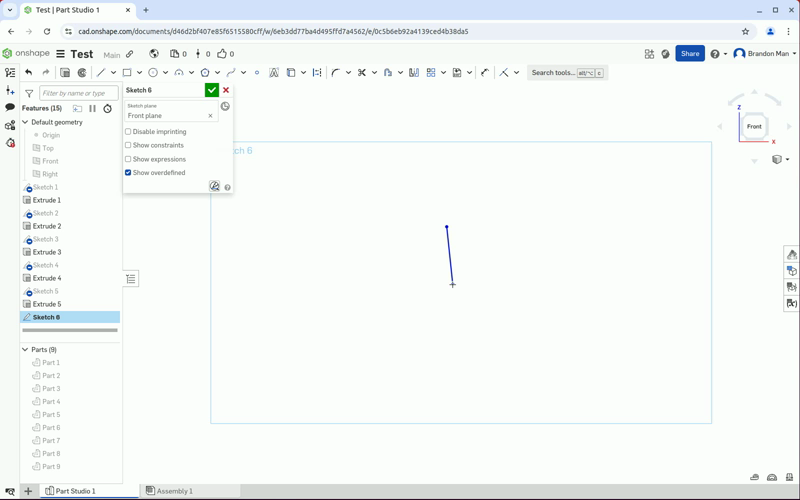
mouse_move(452, 284)
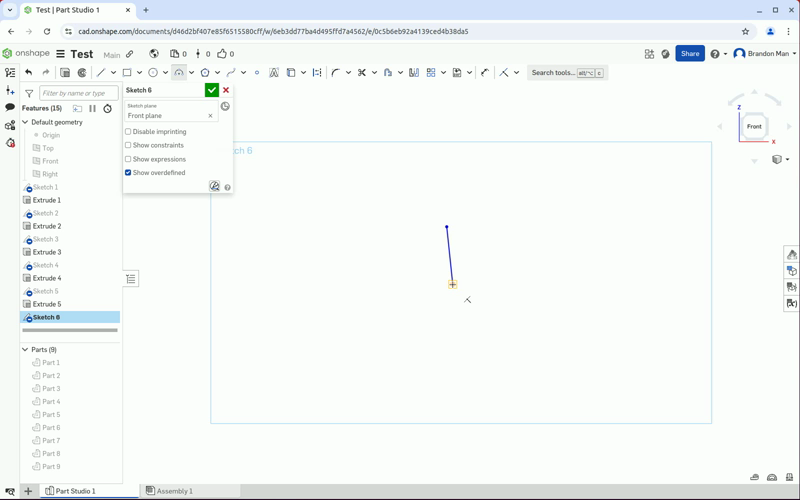
click(452, 284)
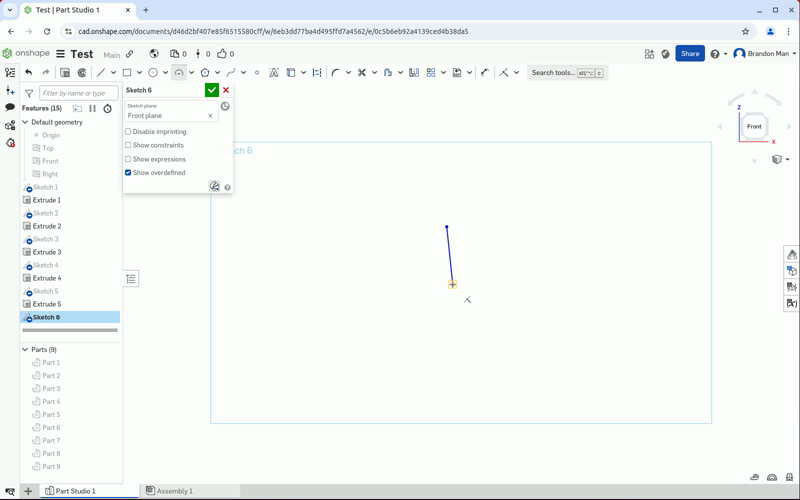
key_down(shift)
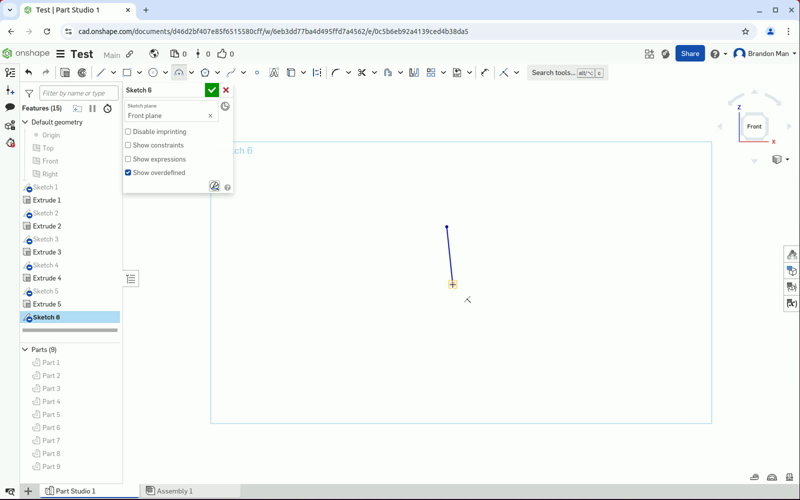
mouse_move(460, 291)
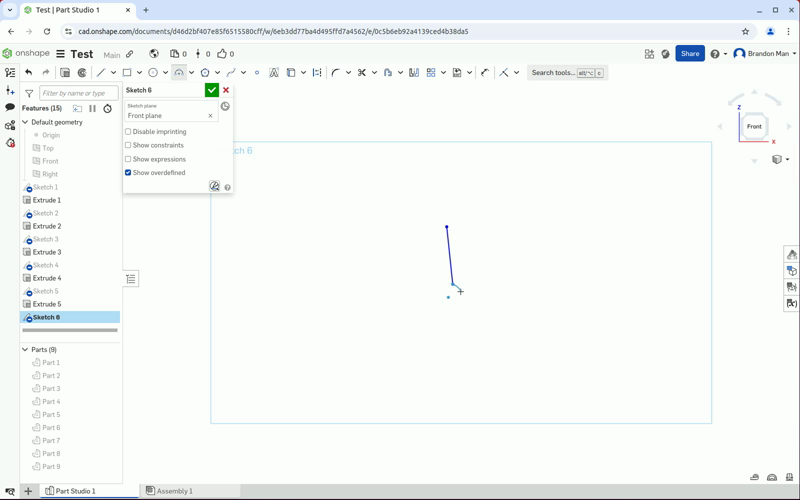
click(460, 291)
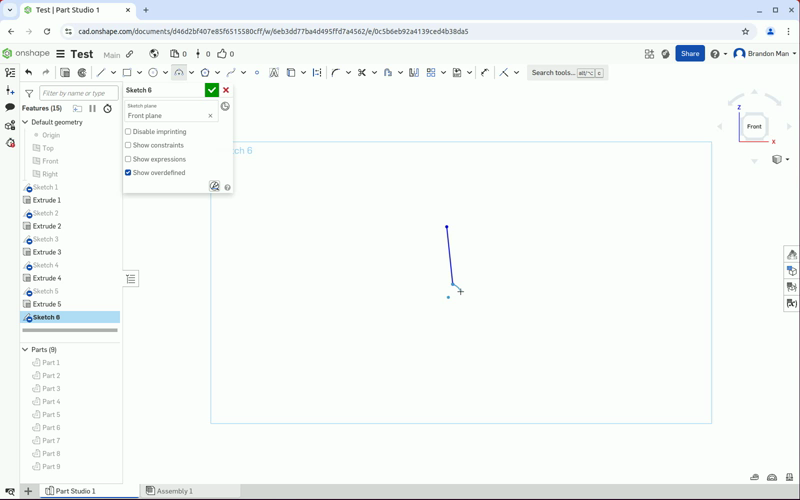
mouse_move(466, 277)
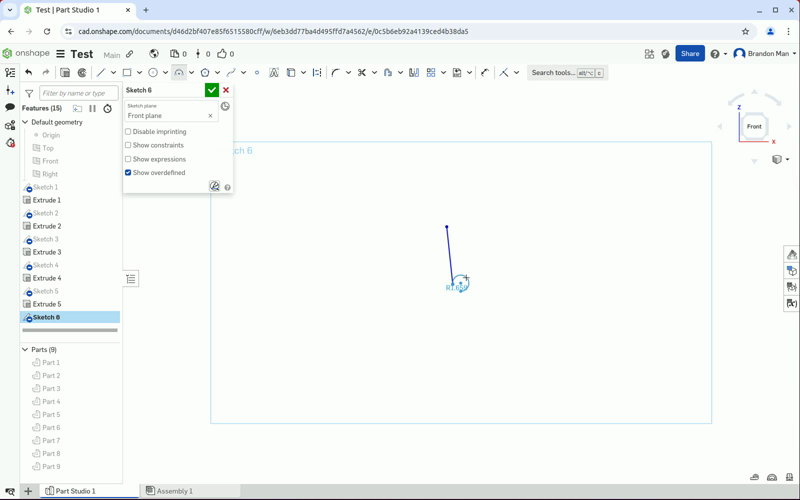
click(466, 277)
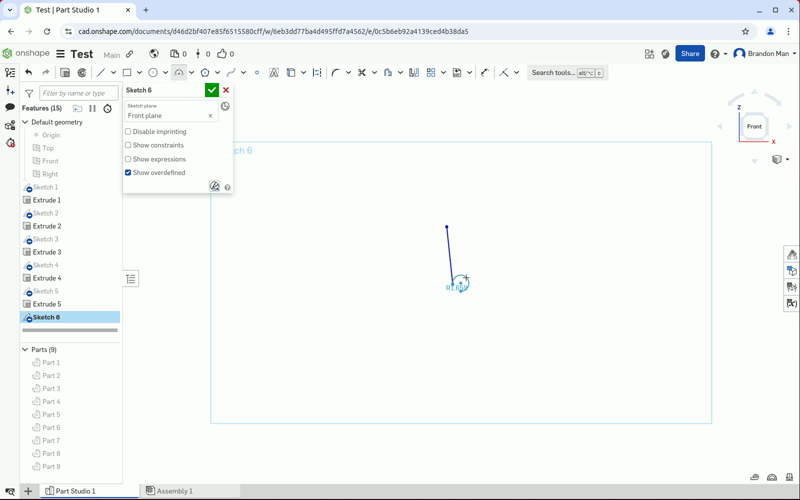
key_up(shift)
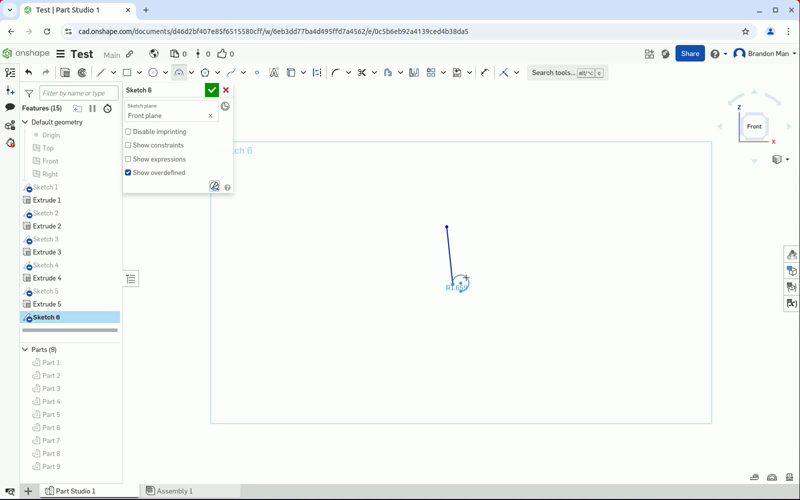
key(esc)
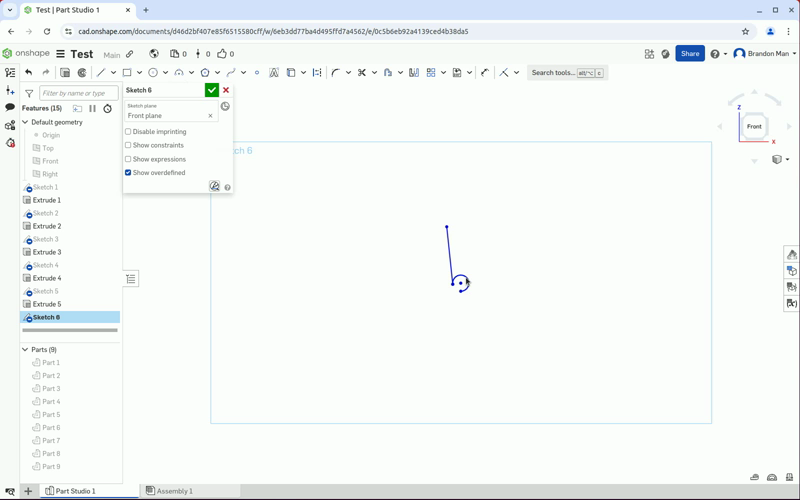
key(l)
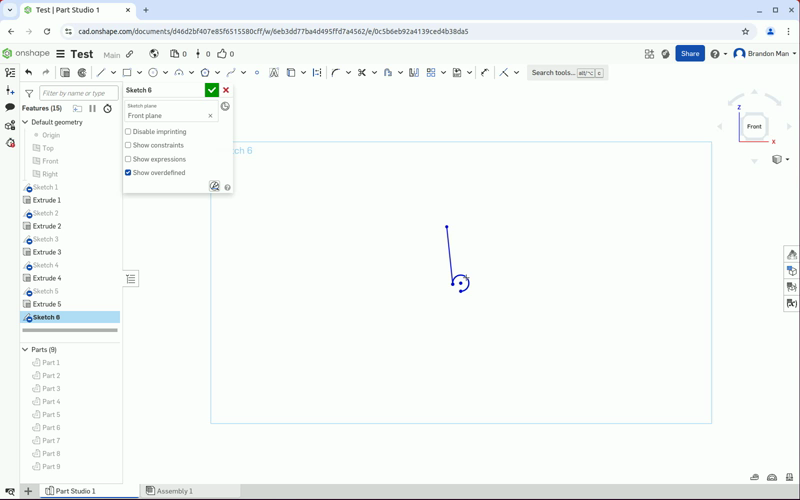
mouse_move(460, 291)
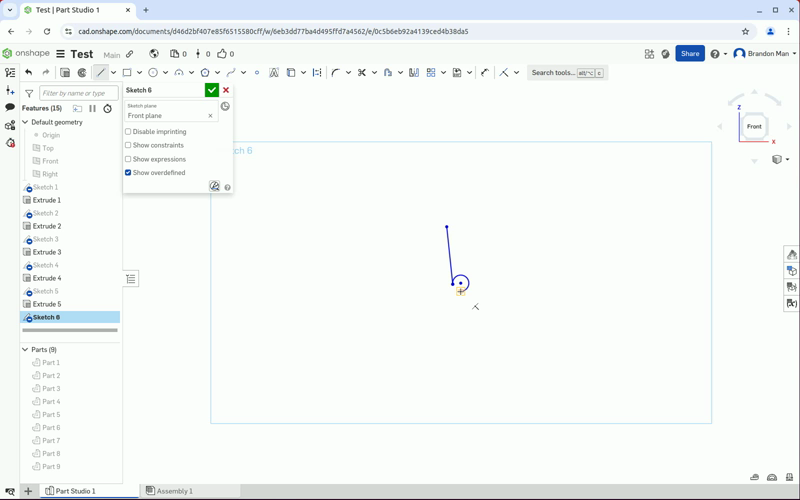
click(460, 291)
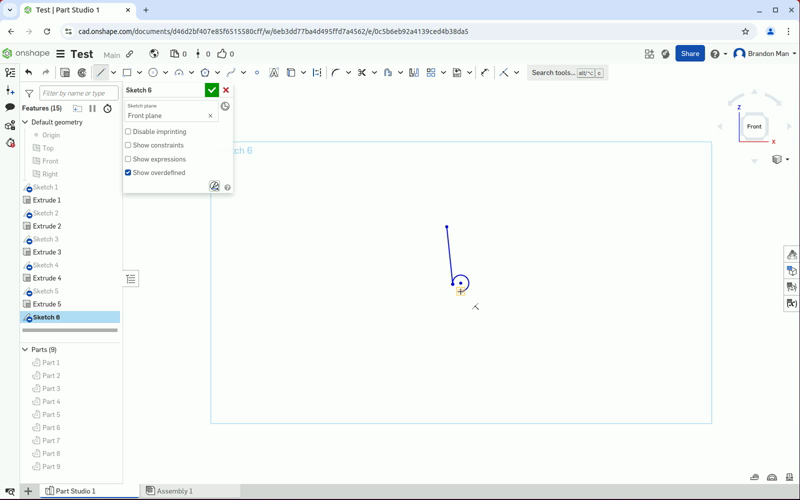
key_down(shift)
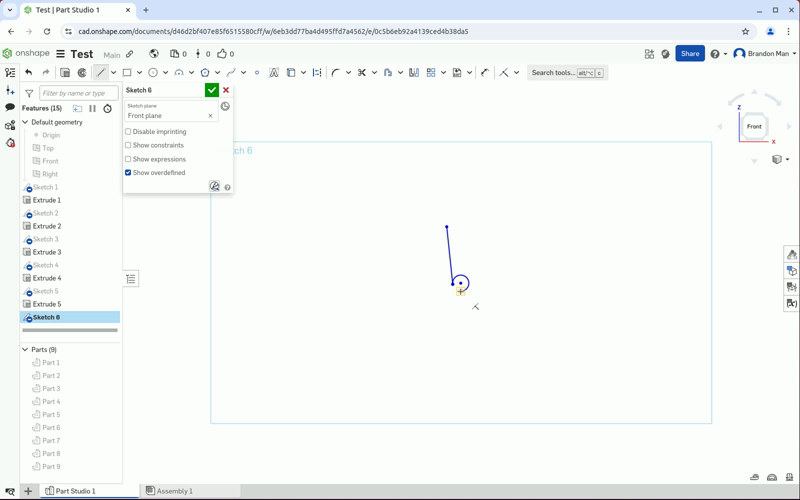
mouse_move(490, 291)
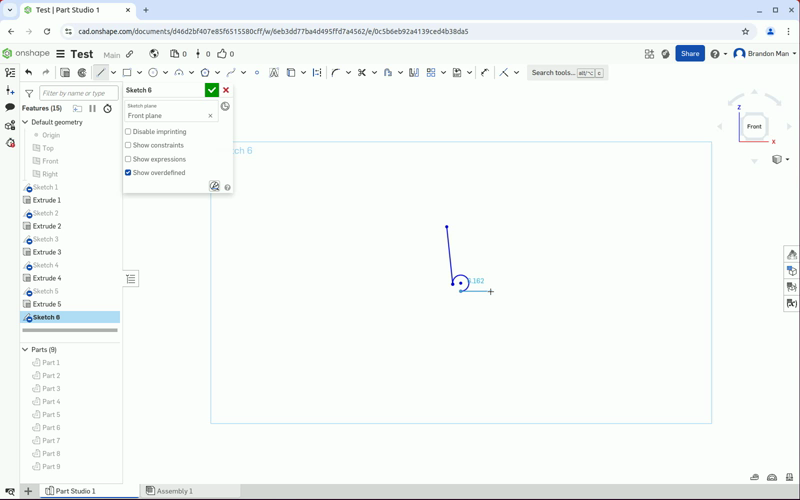
mouse_move(499, 297)
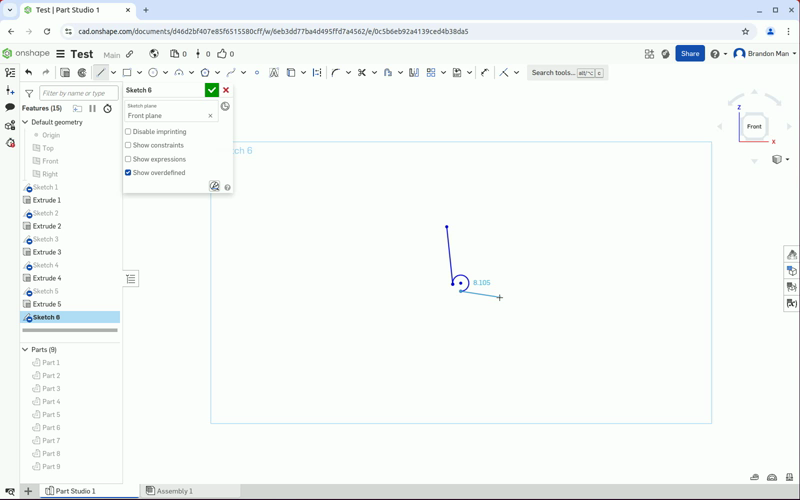
click(499, 297)
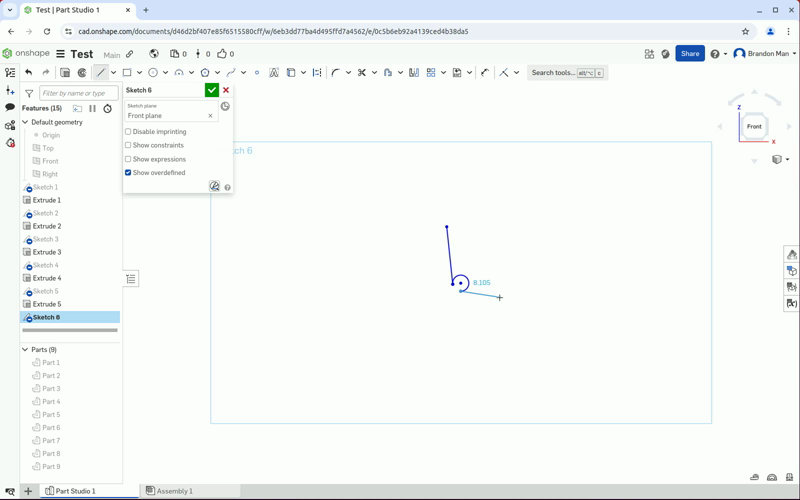
key_up(shift)
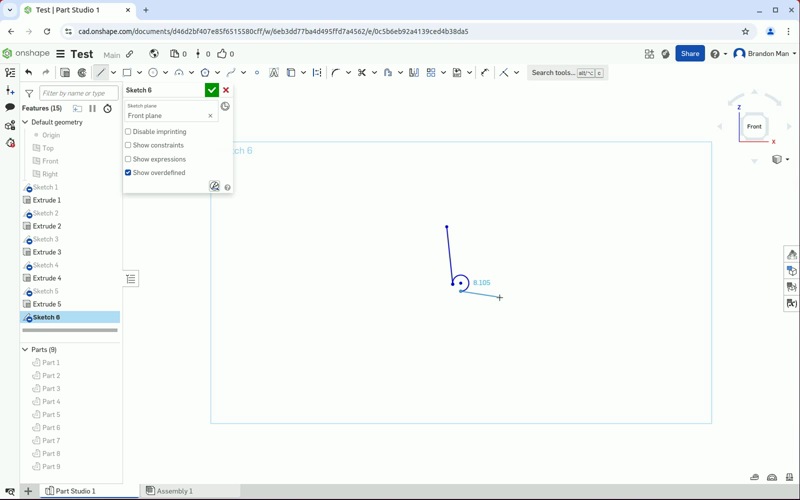
key(esc)
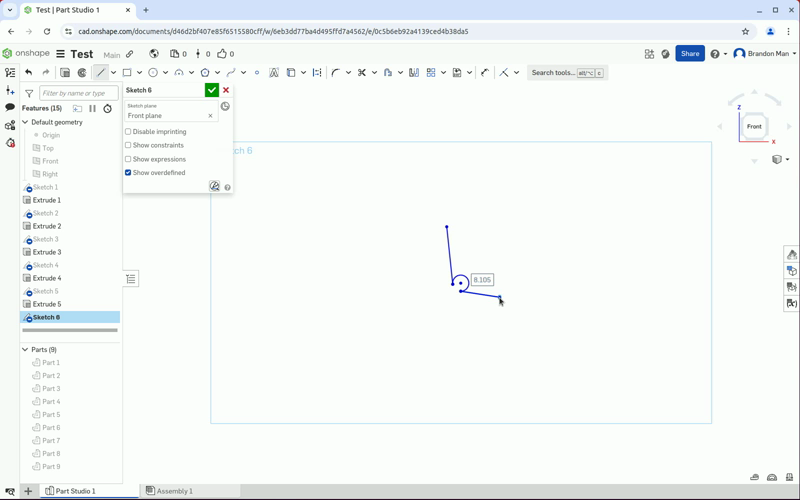
key(a)
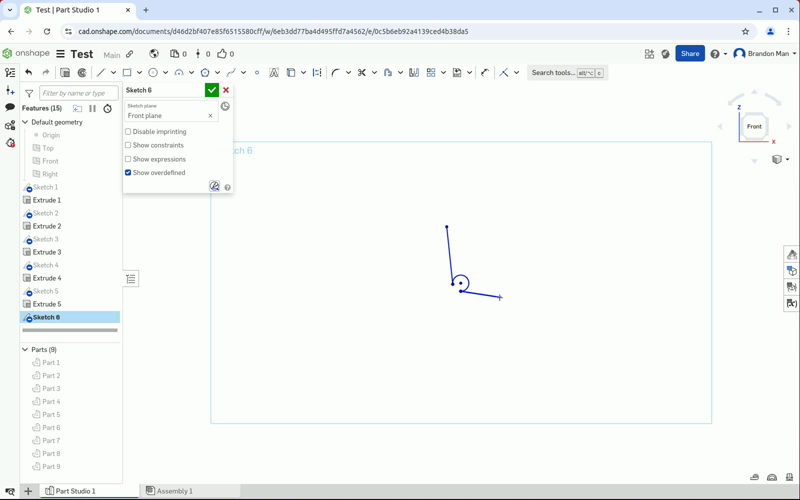
mouse_move(499, 297)
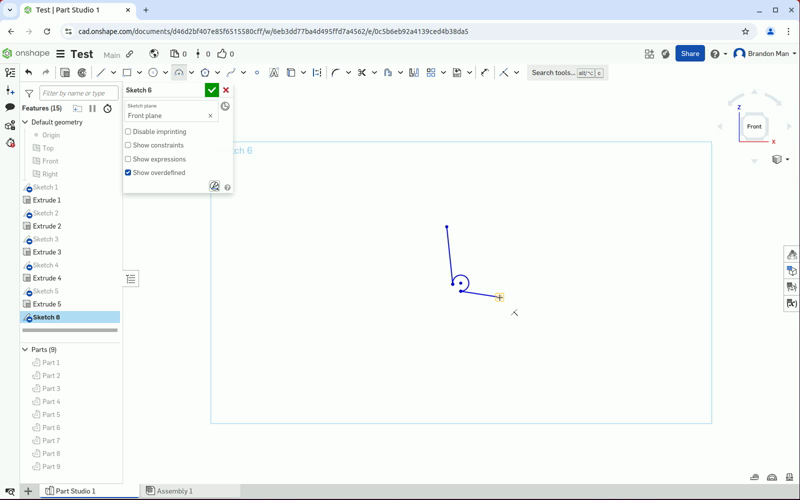
click(499, 297)
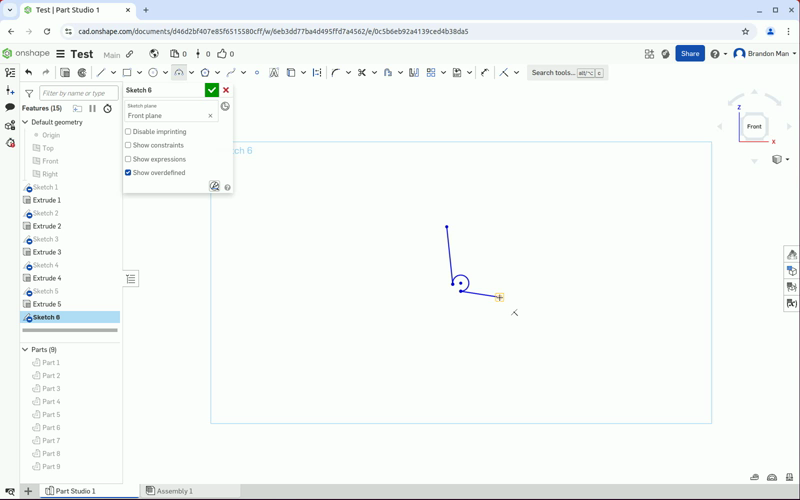
key_down(shift)
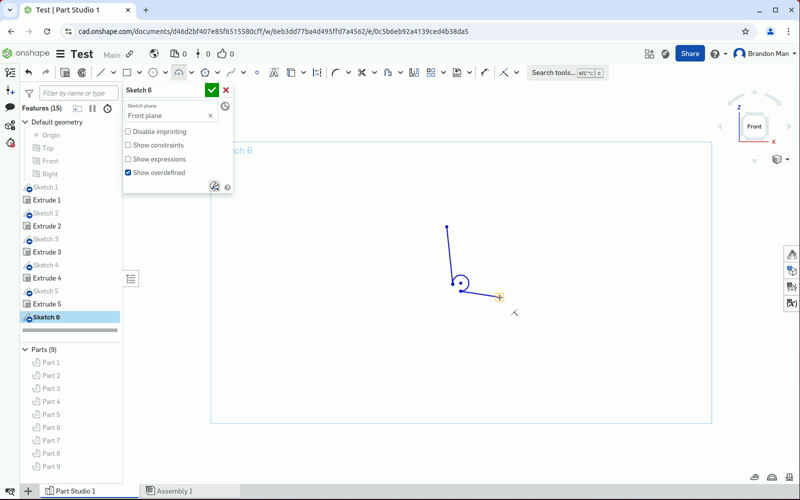
mouse_move(499, 269)
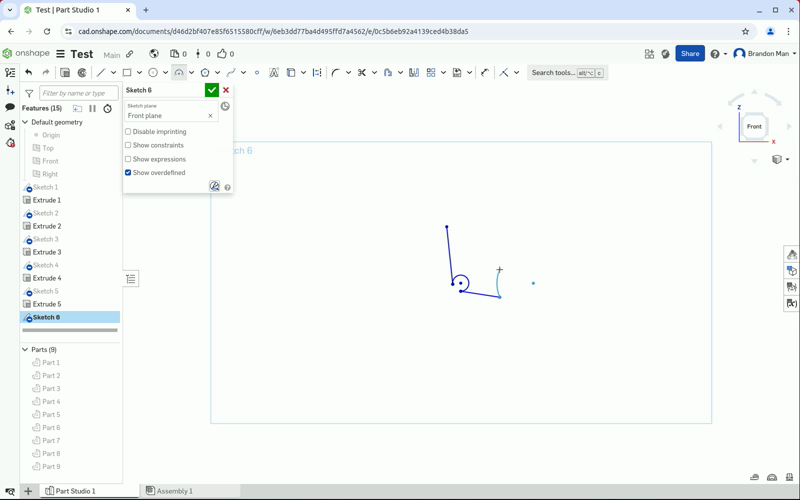
click(499, 269)
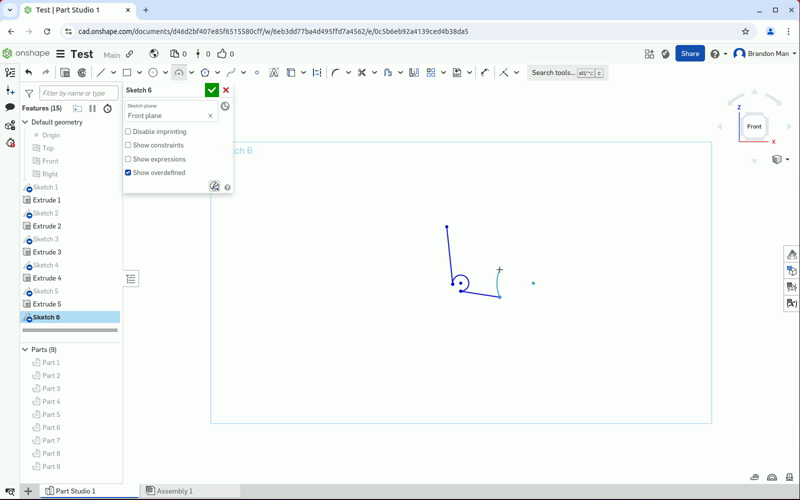
mouse_move(487, 283)
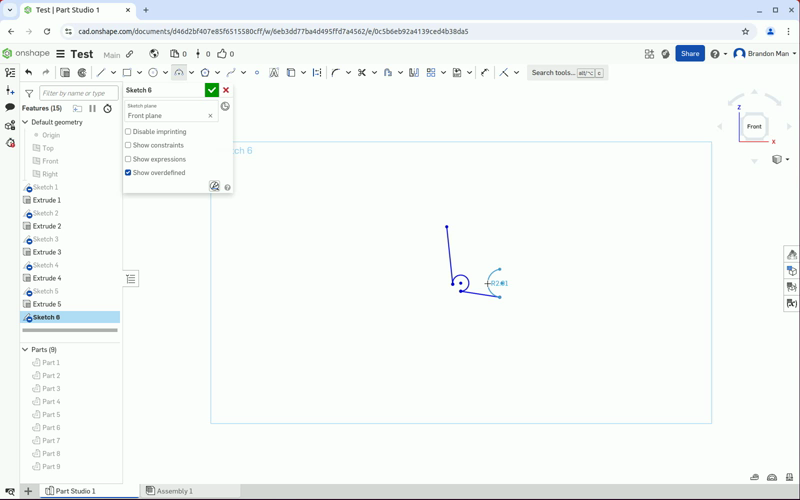
click(487, 283)
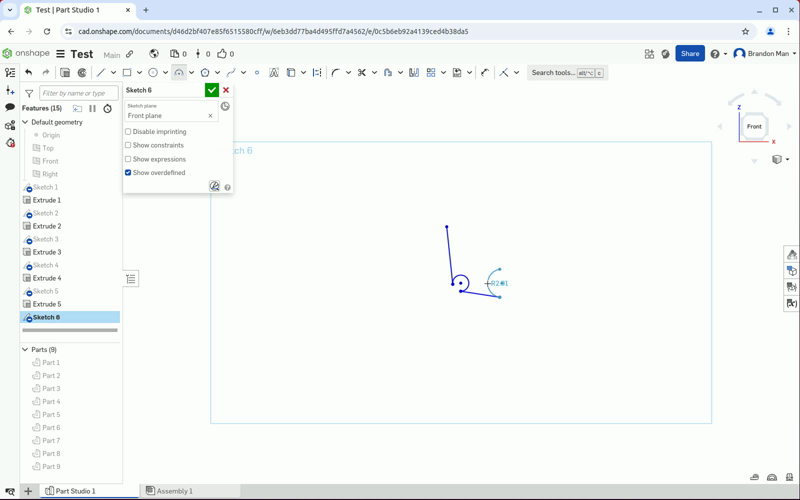
key_up(shift)
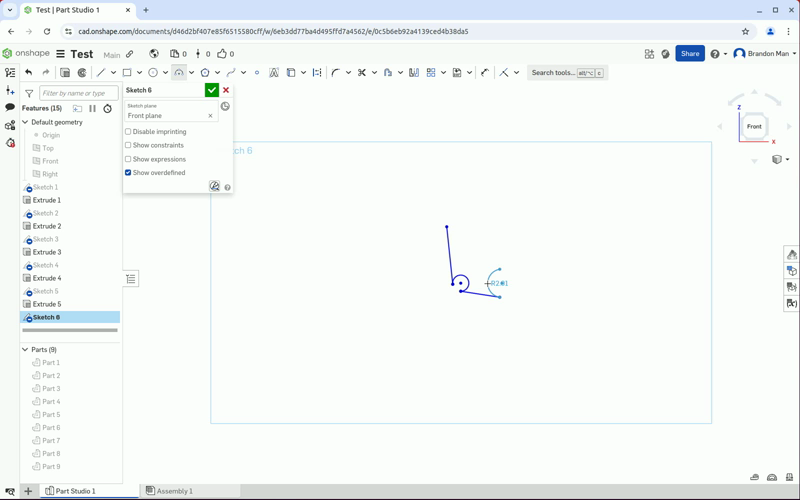
key(esc)
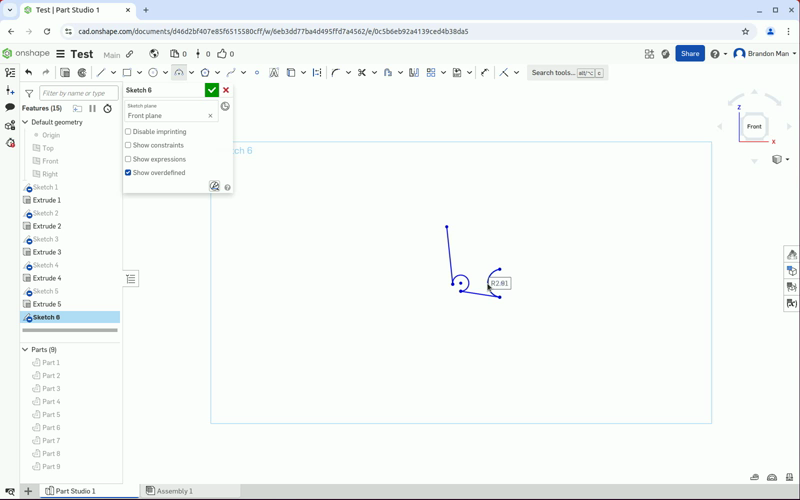
key(l)
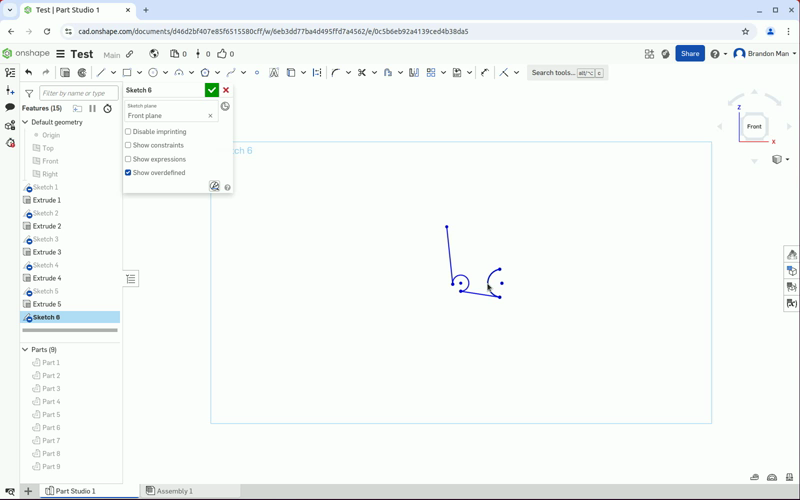
mouse_move(499, 269)
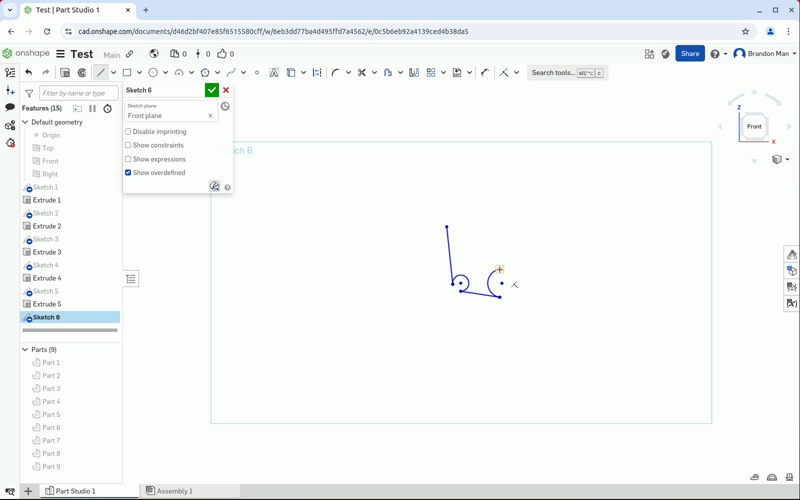
click(499, 269)
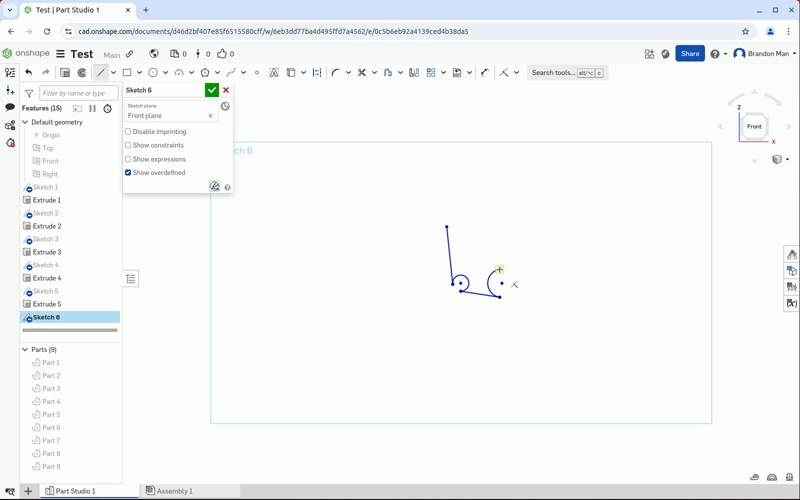
key_down(shift)
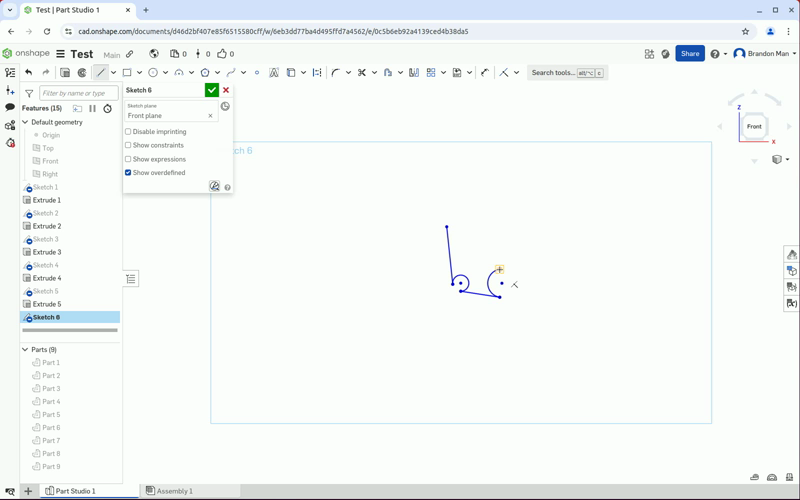
mouse_move(529, 269)
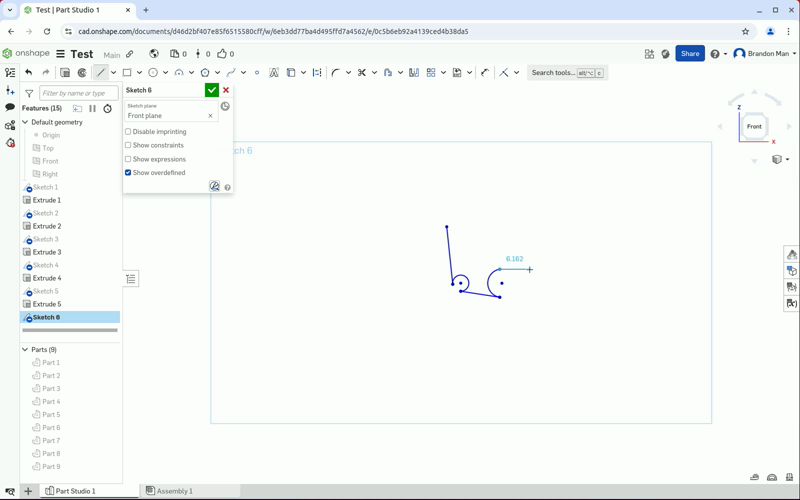
mouse_move(480, 271)
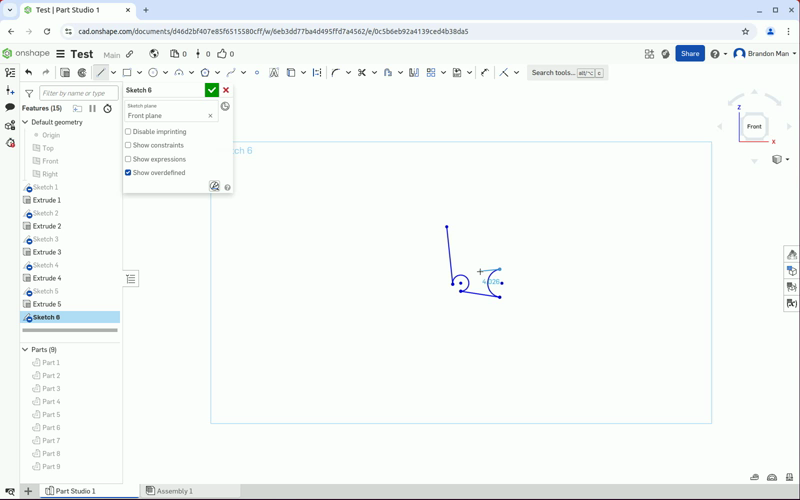
click(480, 271)
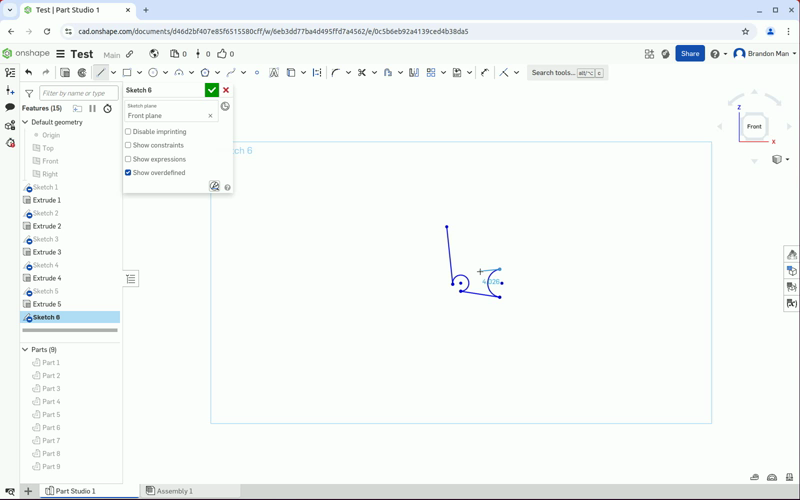
key_up(shift)
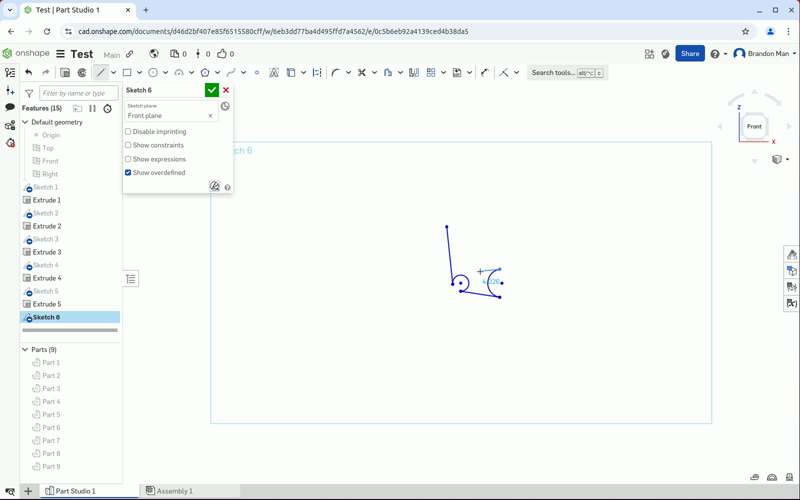
key(esc)
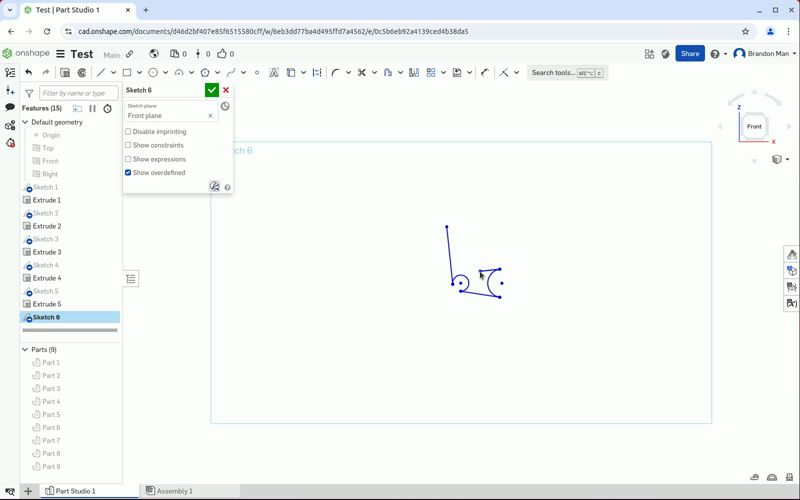
key(a)
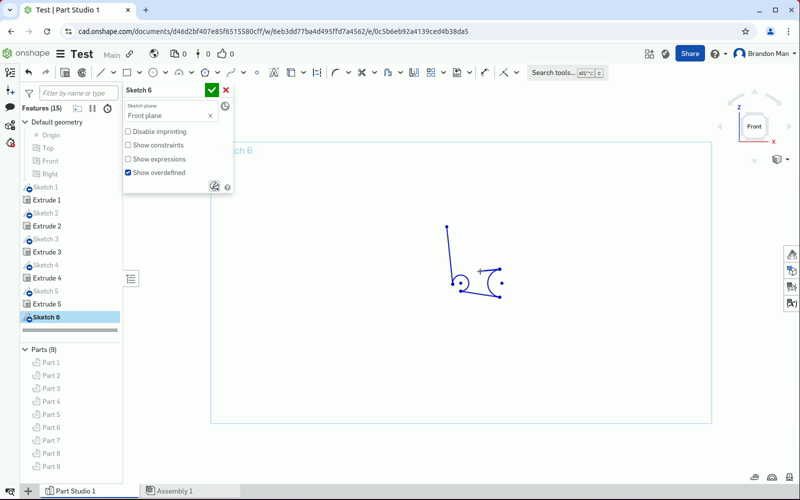
mouse_move(480, 271)
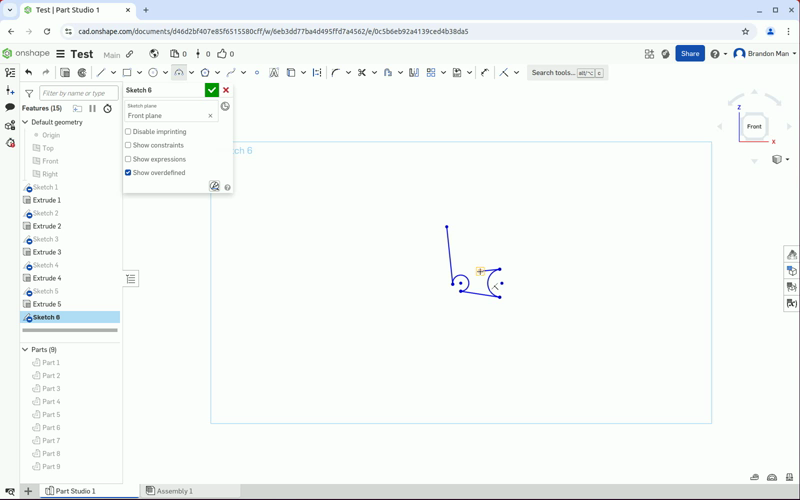
click(480, 271)
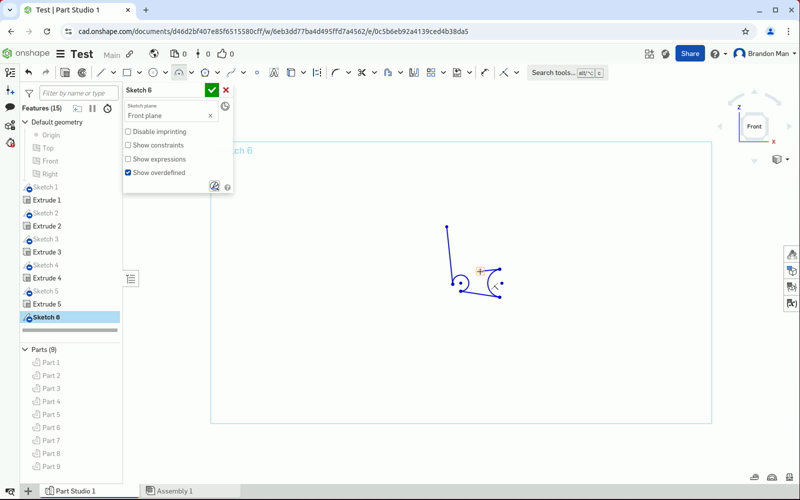
key_down(shift)
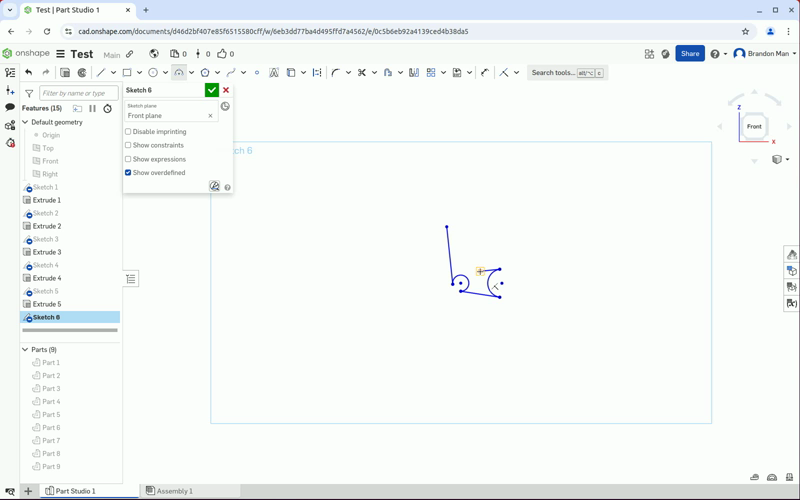
mouse_move(471, 264)
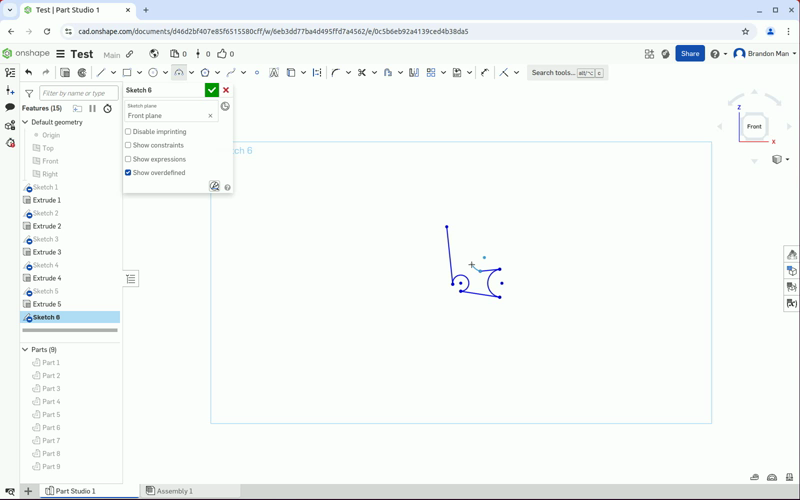
click(471, 264)
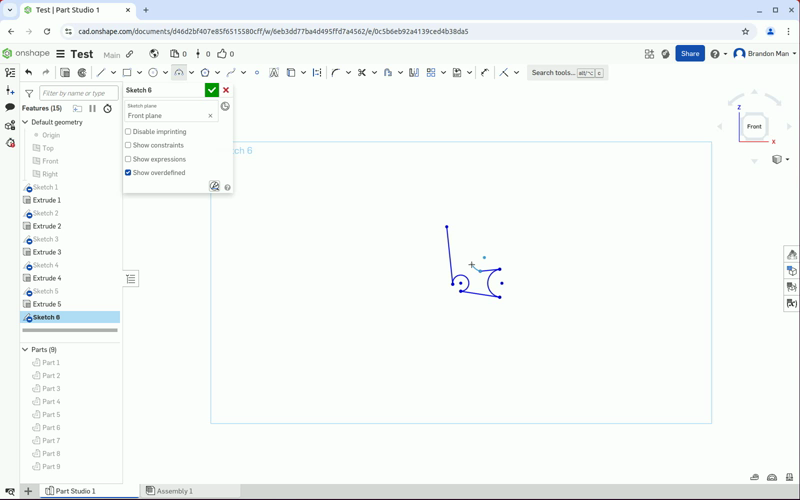
mouse_move(474, 269)
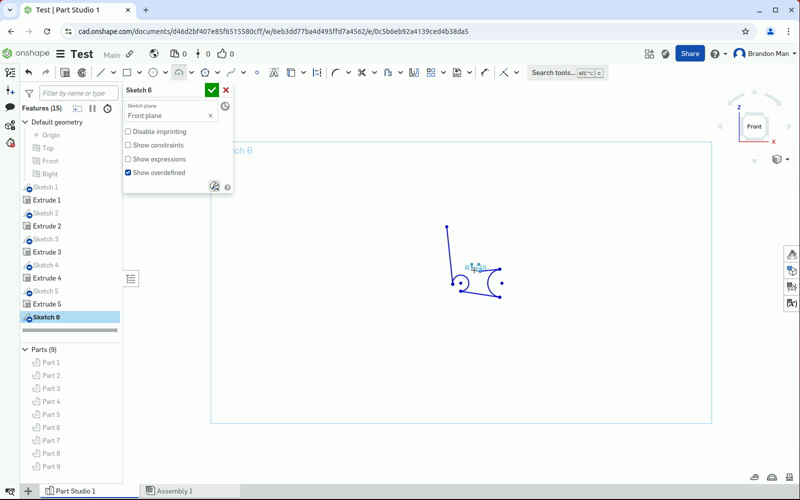
click(474, 269)
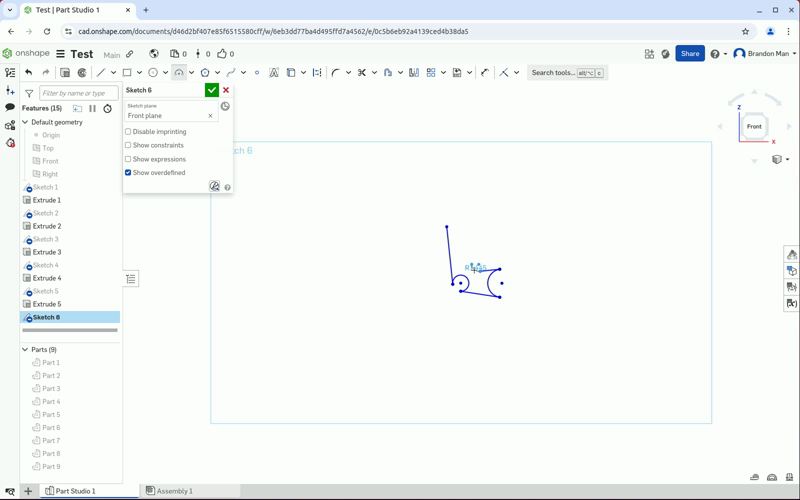
key_up(shift)
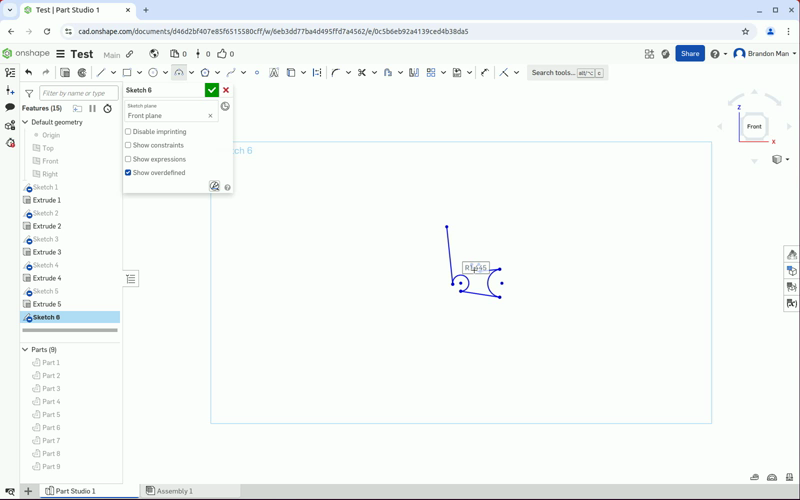
key(esc)
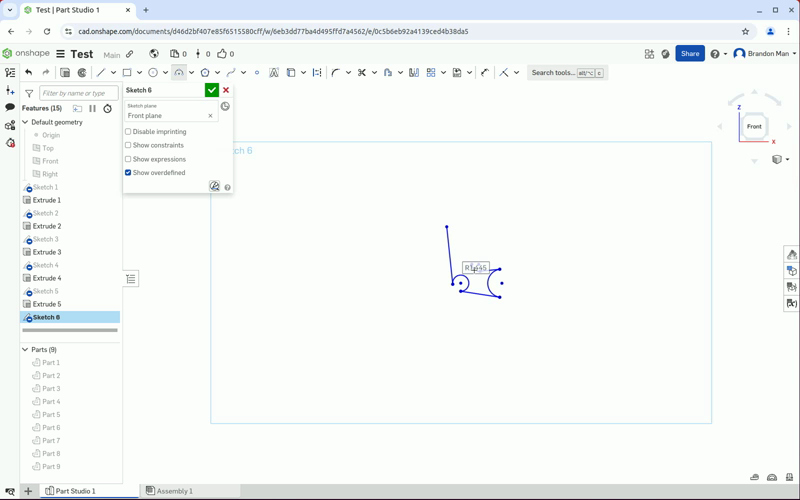
key(l)
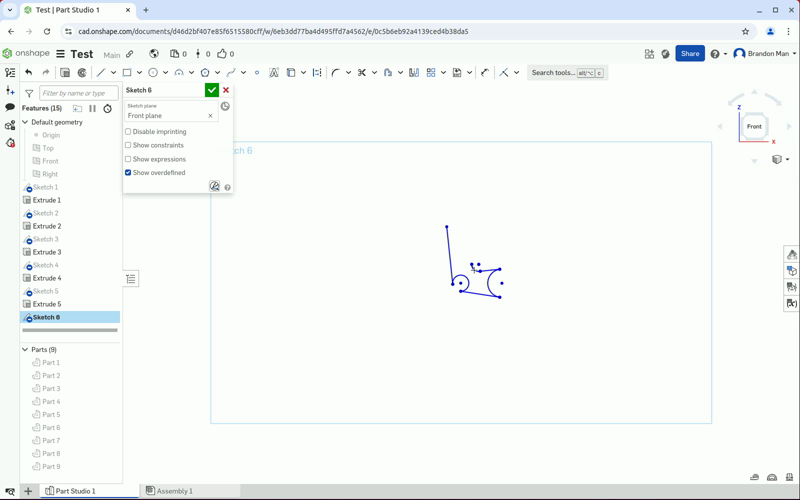
mouse_move(471, 264)
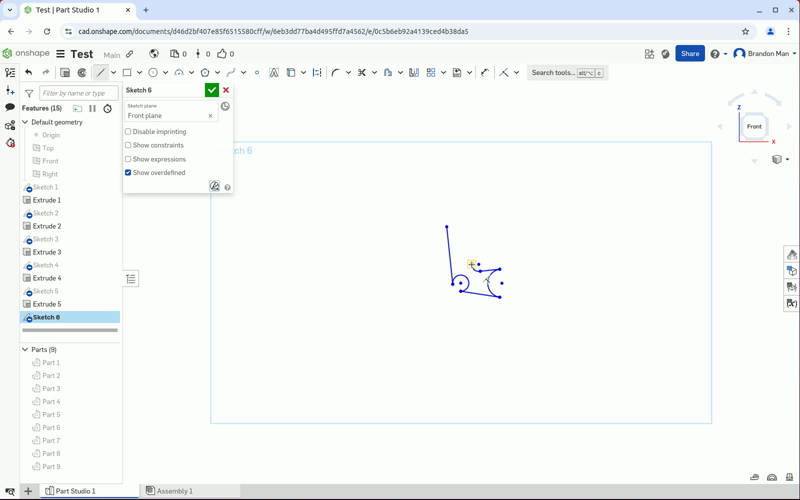
click(471, 264)
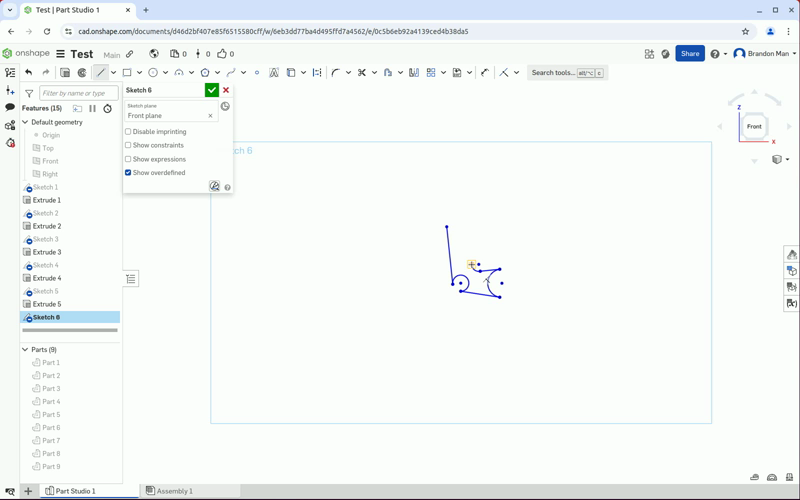
key_down(shift)
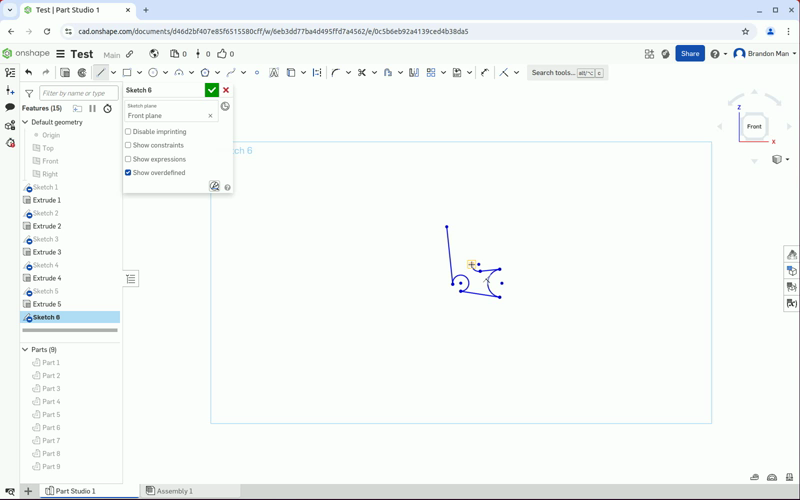
mouse_move(501, 264)
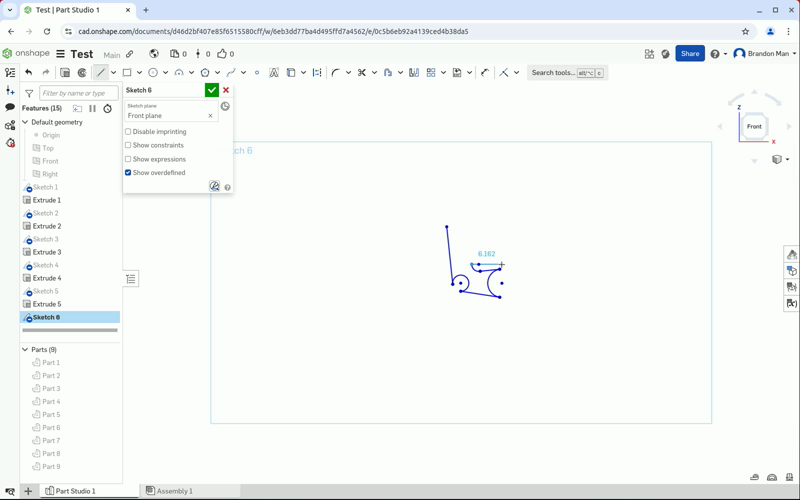
mouse_move(475, 226)
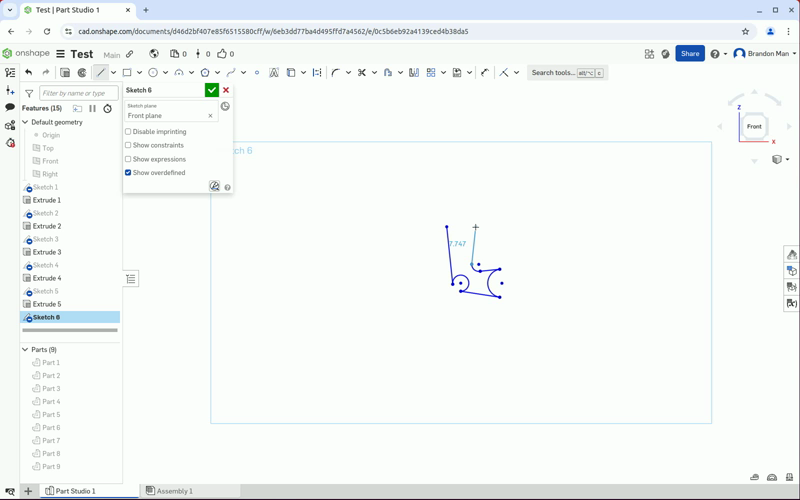
click(475, 226)
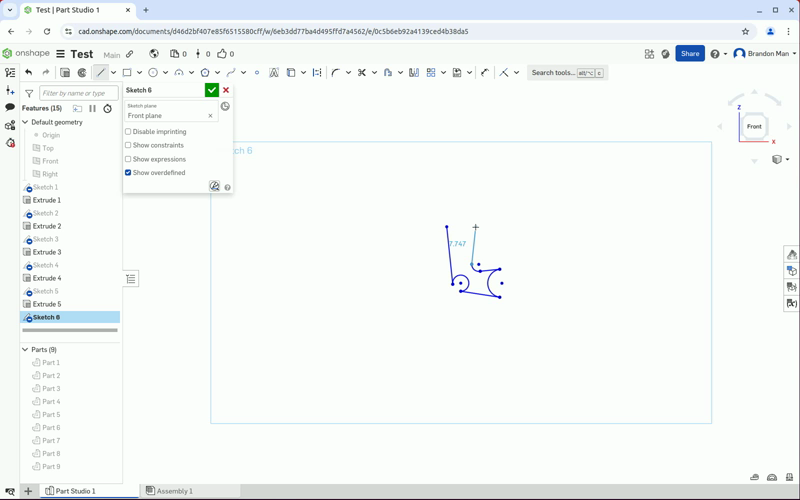
key_up(shift)
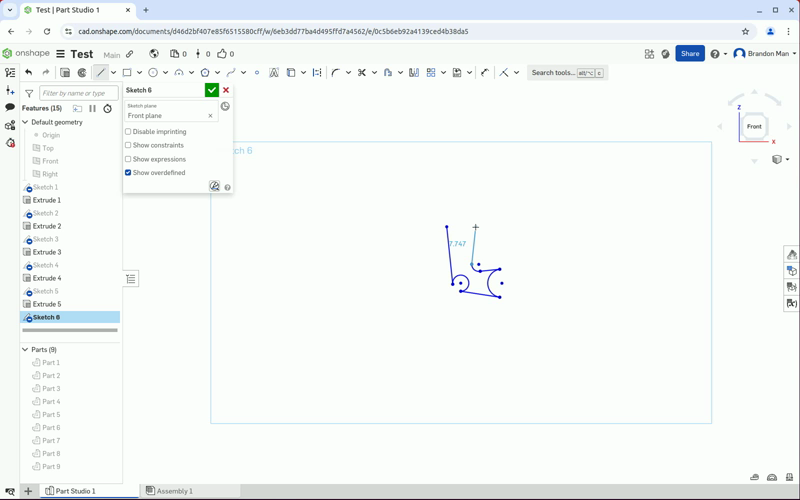
key(esc)
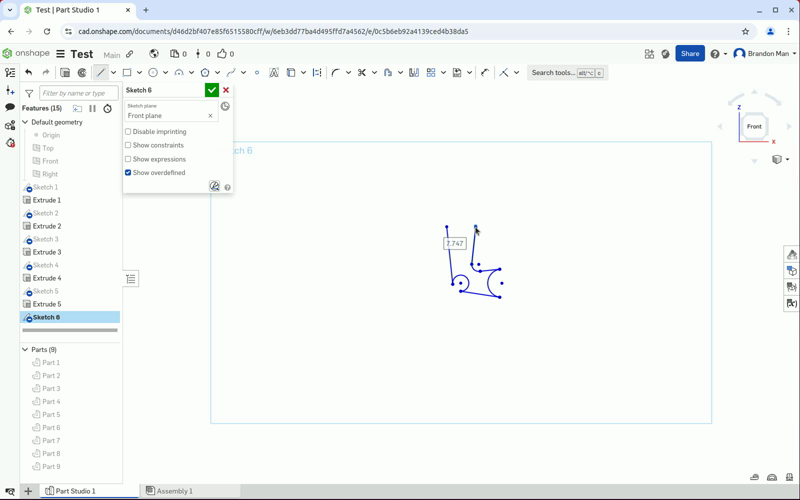
key(a)
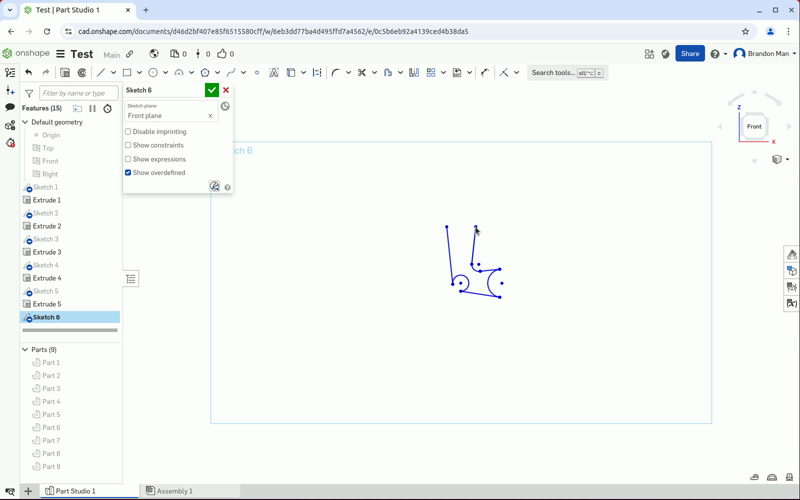
mouse_move(475, 226)
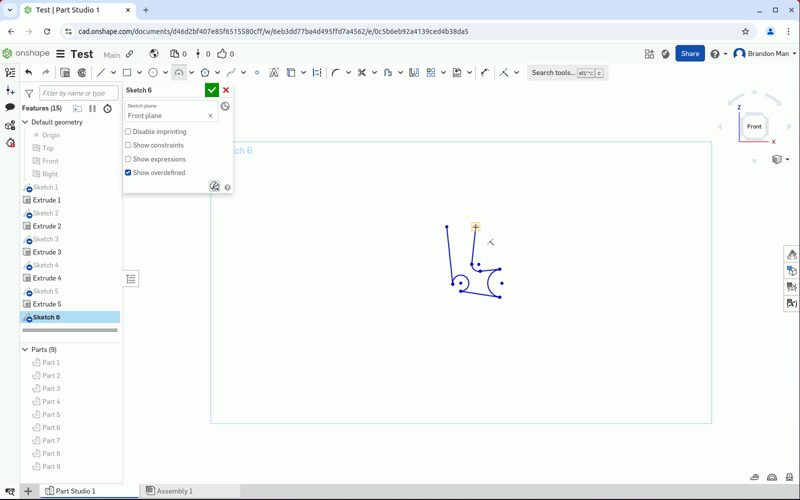
click(475, 226)
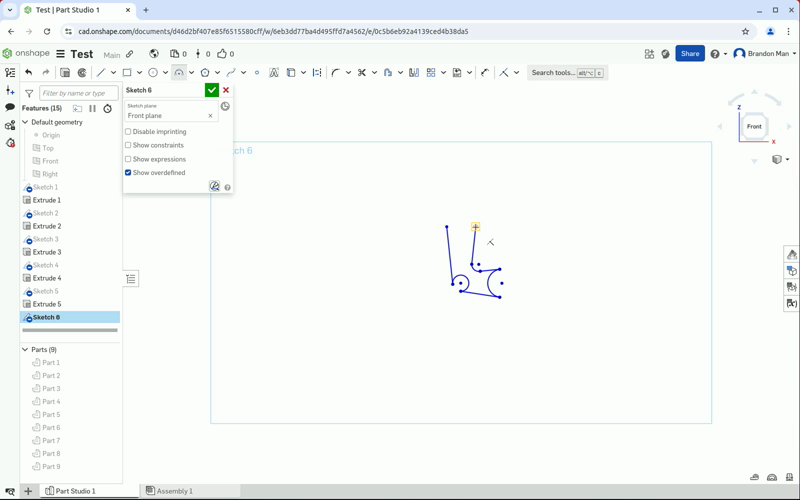
mouse_move(446, 226)
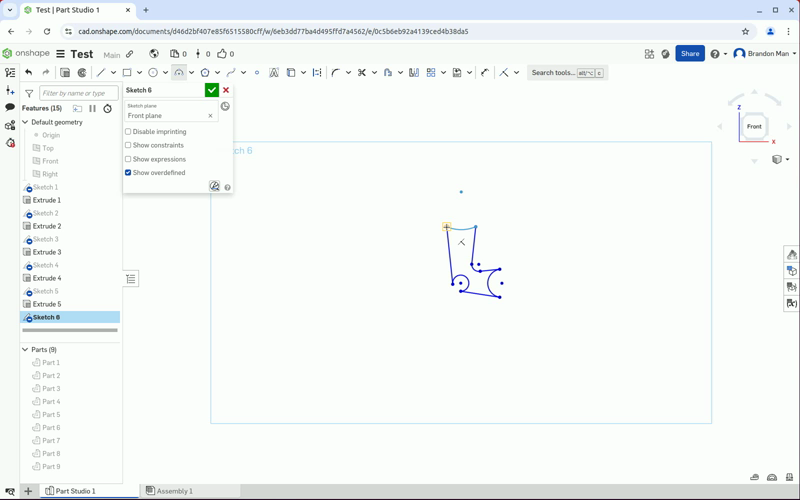
click(446, 226)
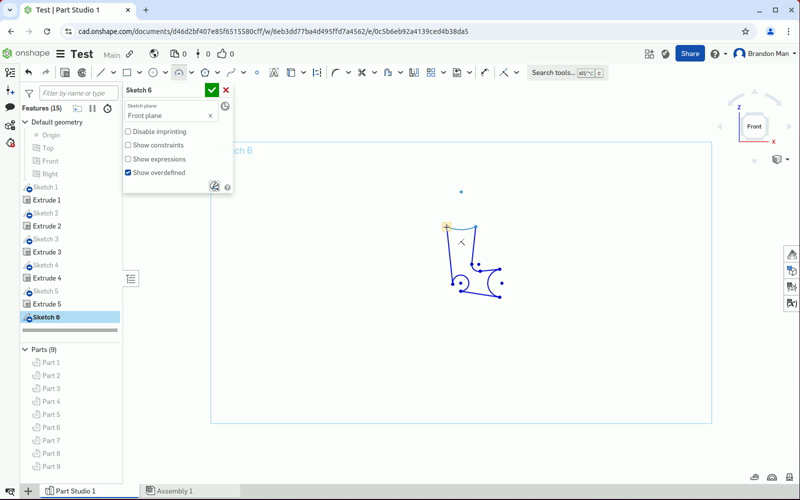
key_down(shift)
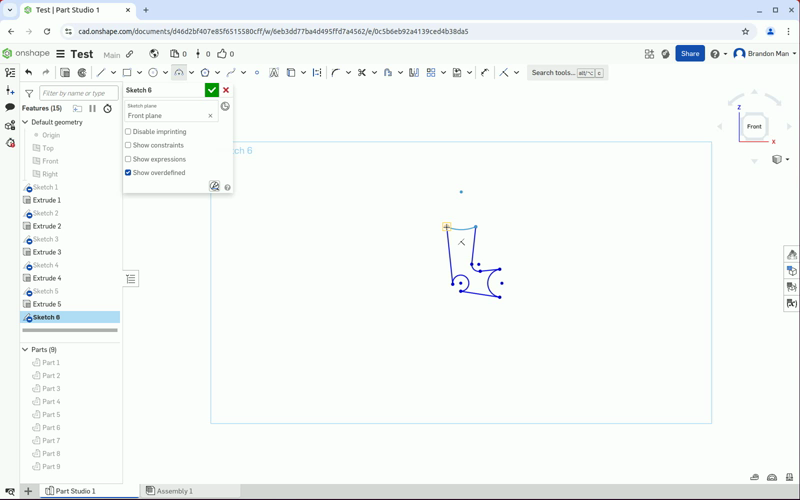
mouse_move(461, 239)
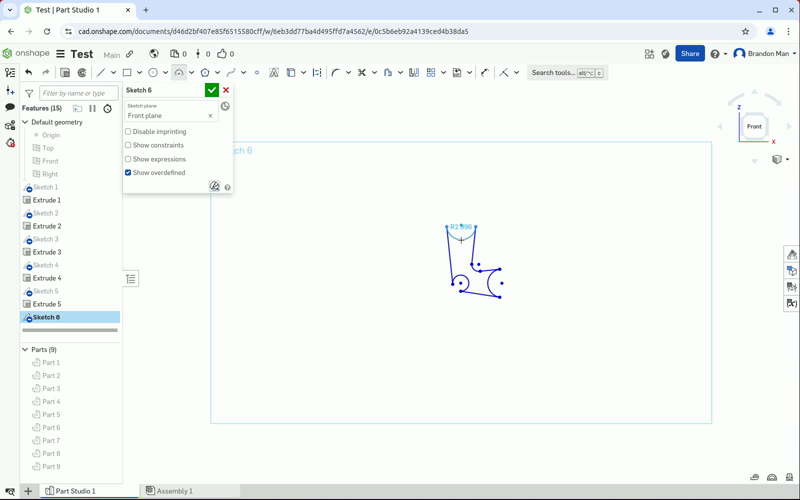
click(461, 239)
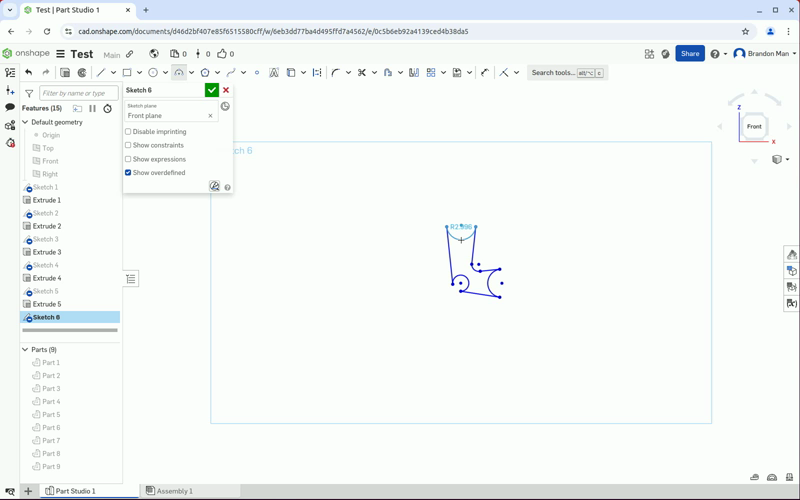
key_up(shift)
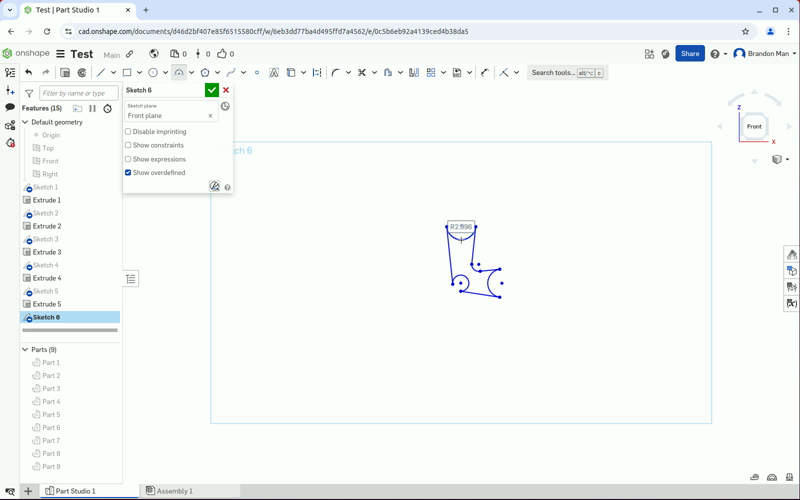
key(esc)
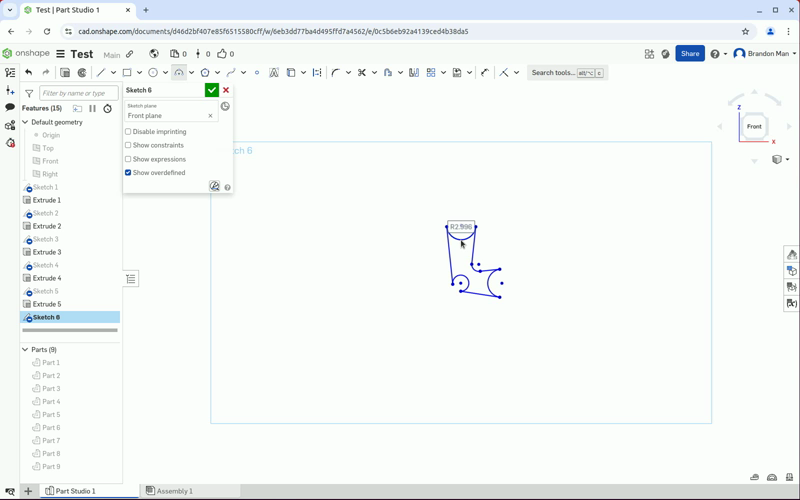
mouse_move(483, 279)
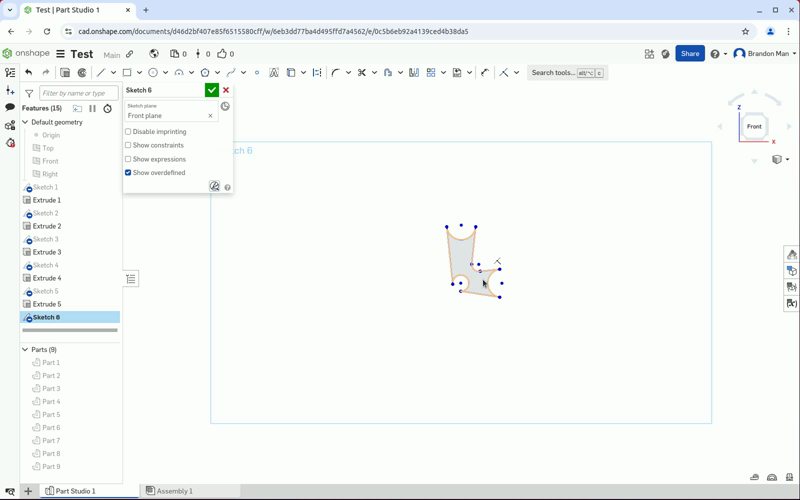
scroll(6)
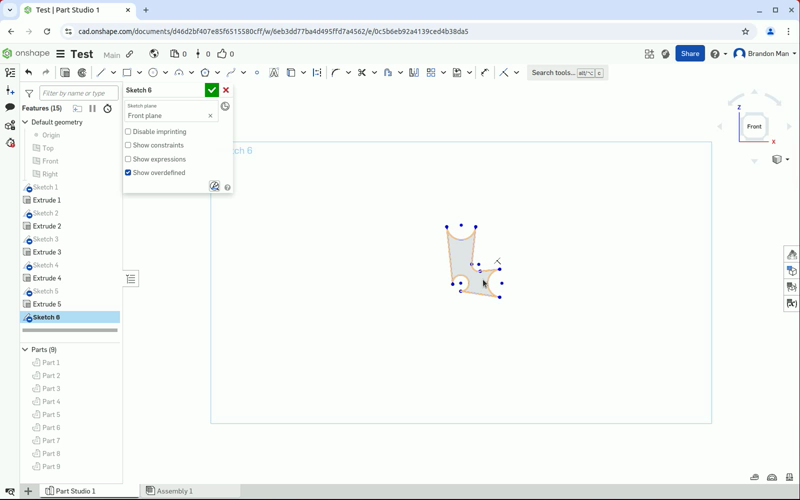
scroll(6)
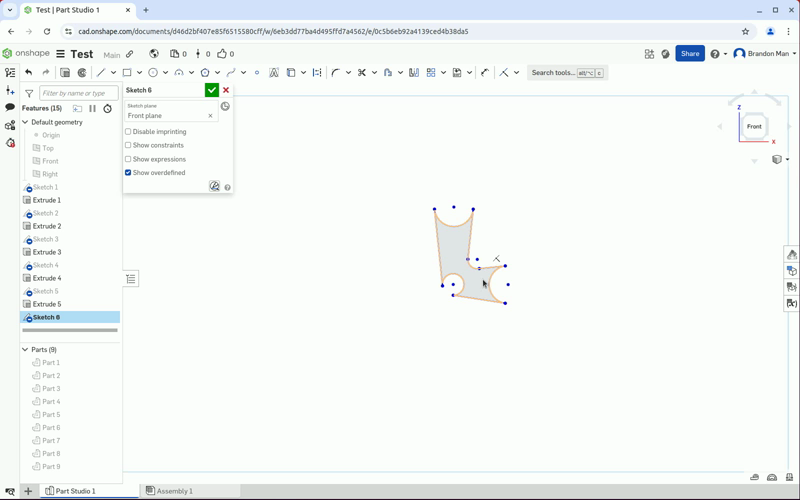
scroll(6)
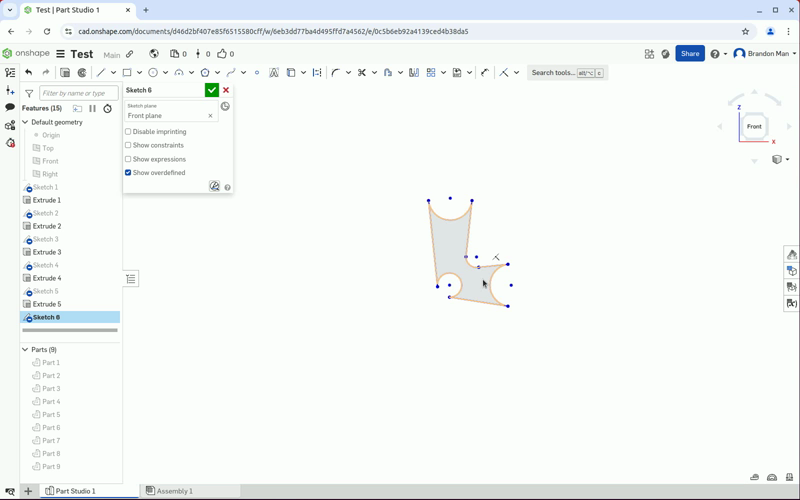
scroll(6)
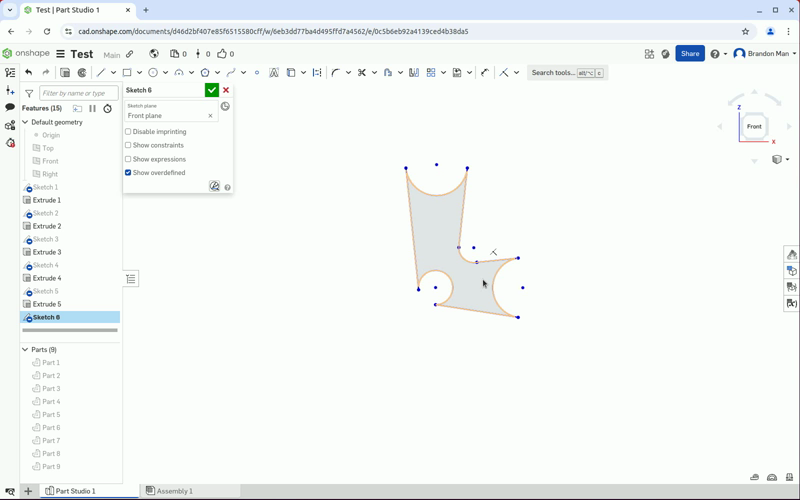
scroll(6)
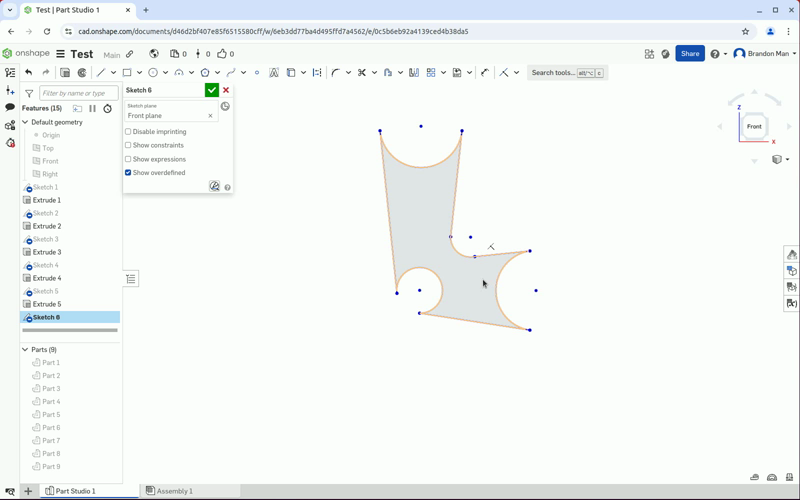
scroll(6)
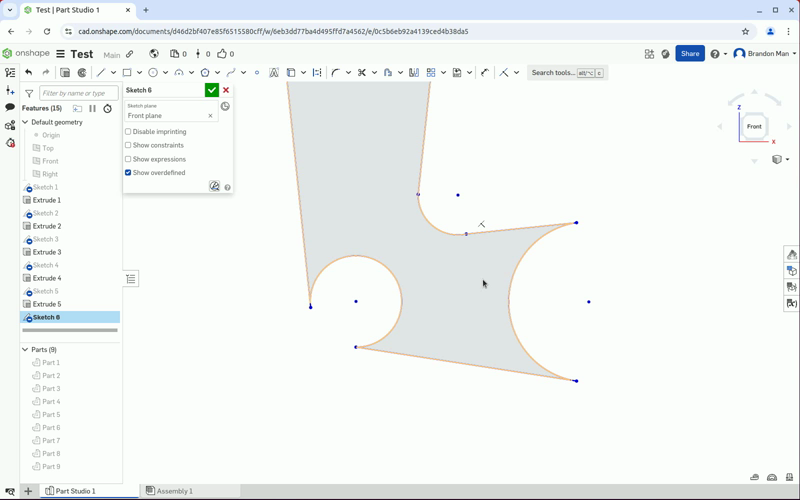
scroll(6)
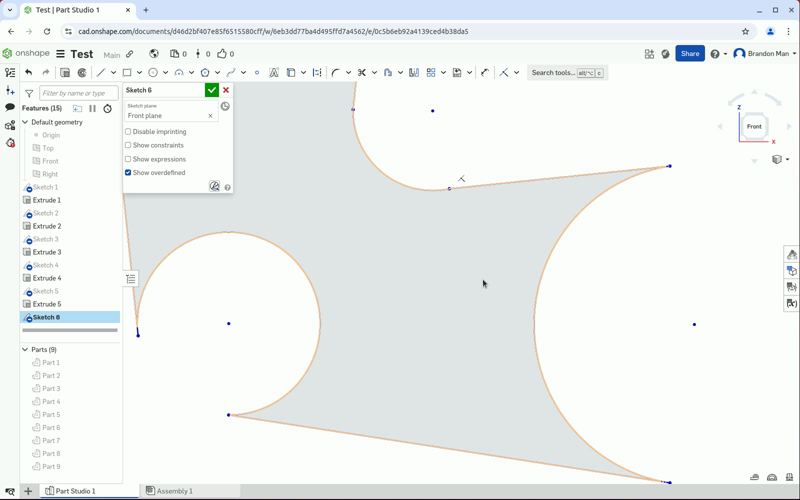
click(483, 279)
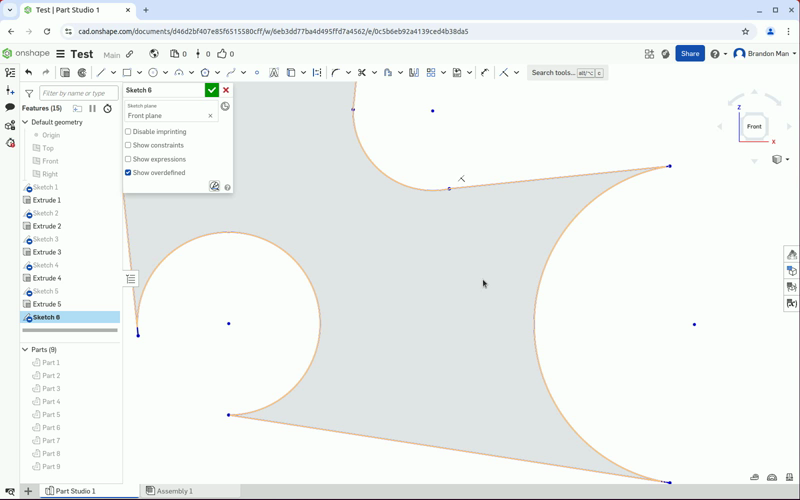
scroll(-6)
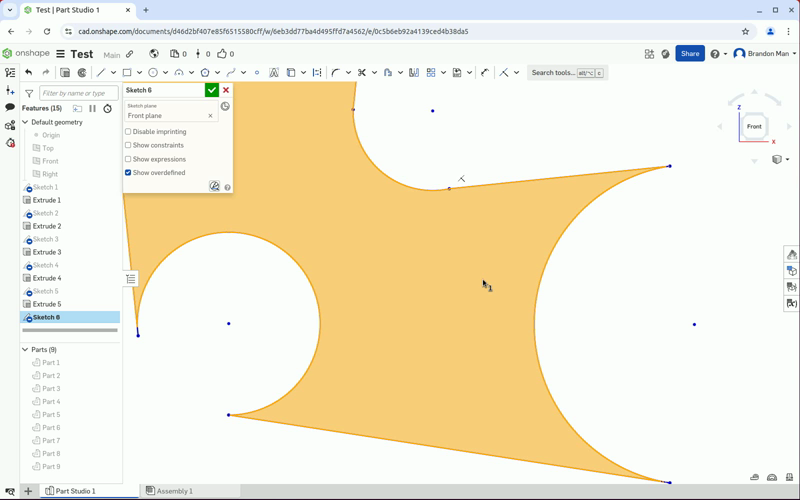
scroll(-6)
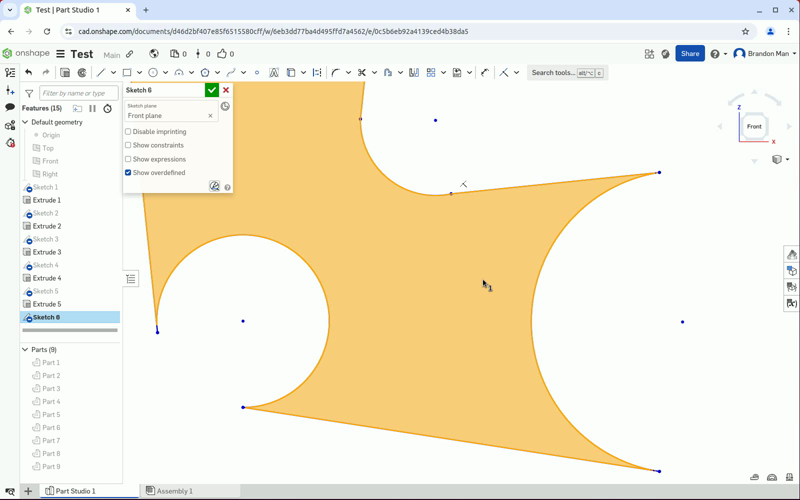
scroll(-6)
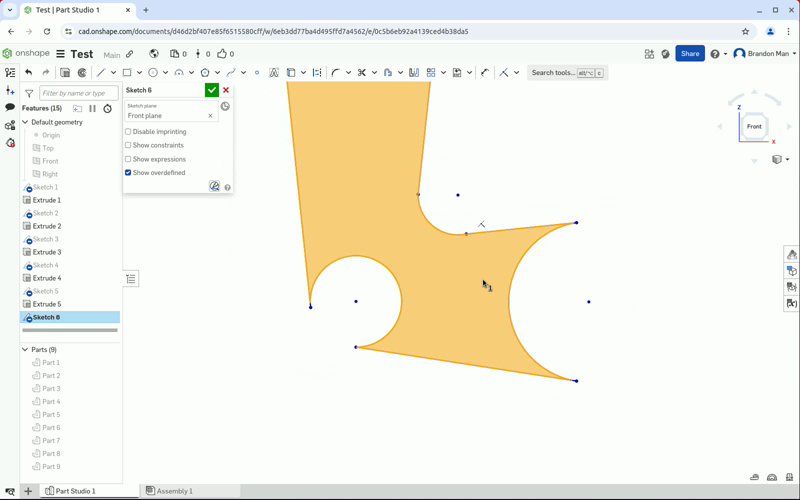
scroll(-6)
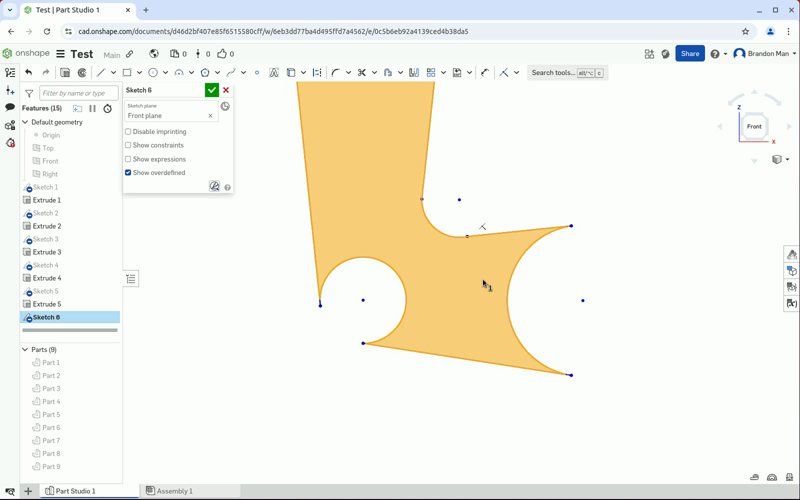
scroll(-6)
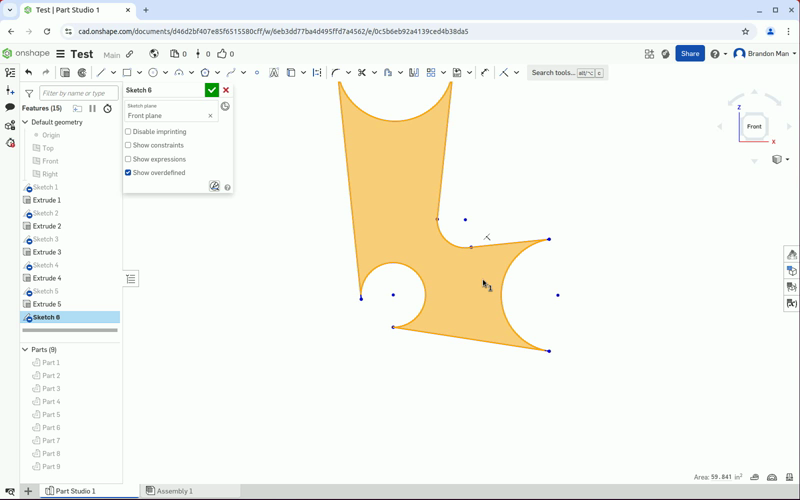
scroll(-6)
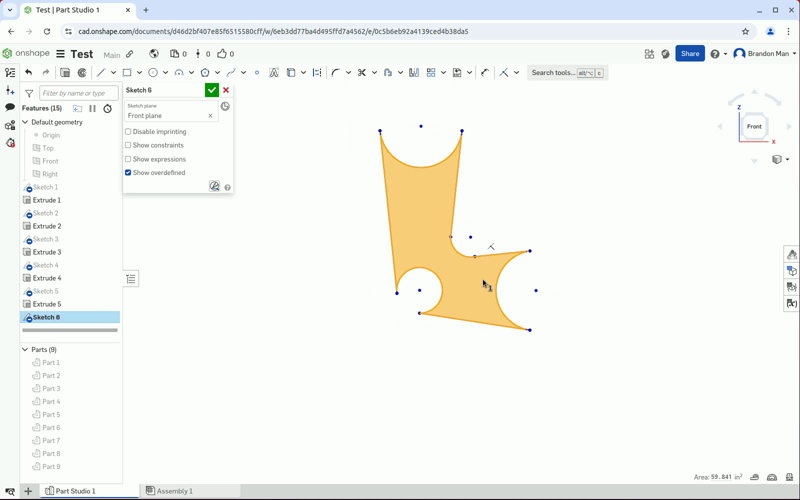
scroll(-6)
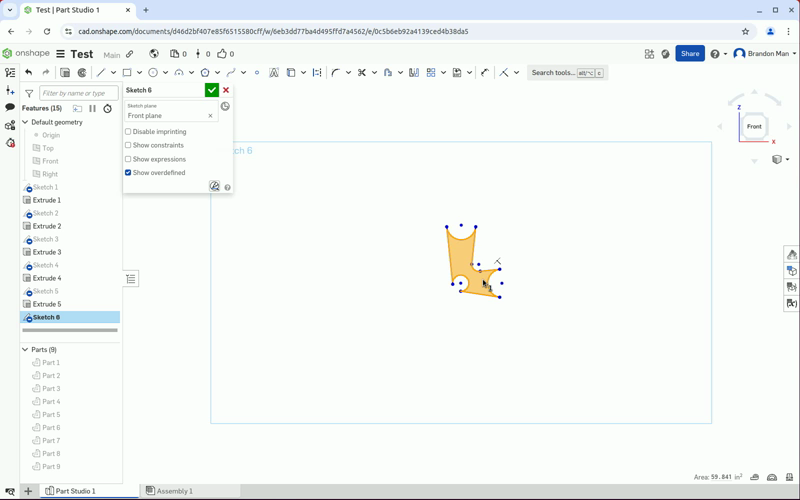
mouse_move(73, 352)
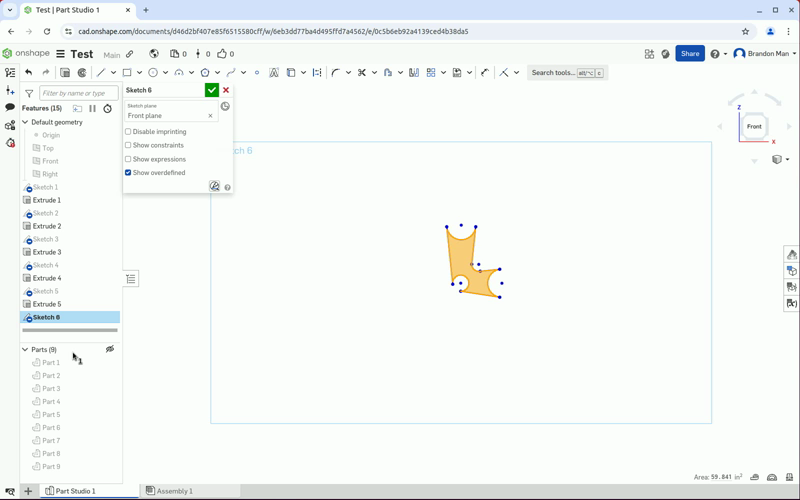
key(shift+y)
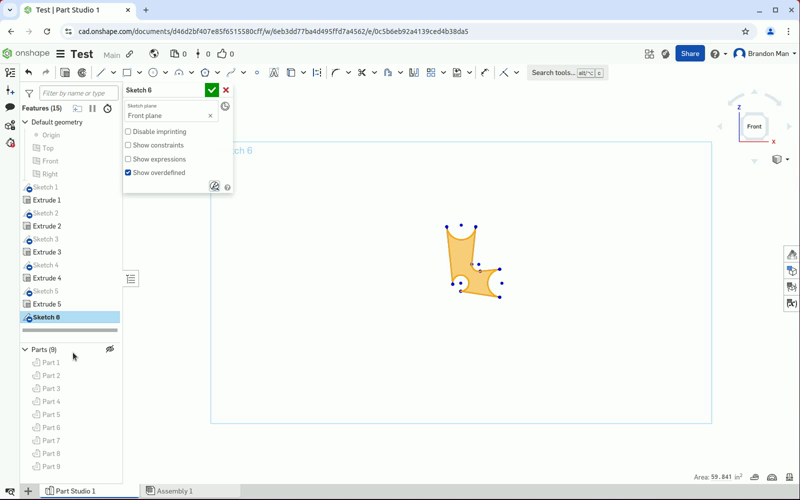
key(shift+e)
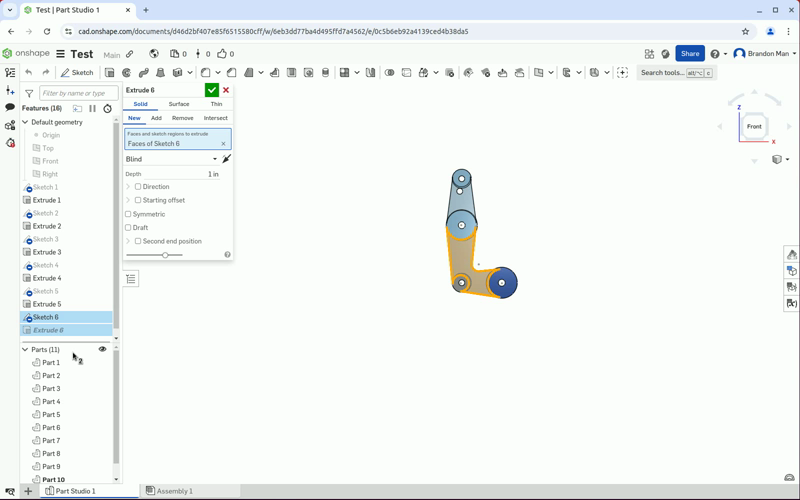
mouse_move(143, 106)
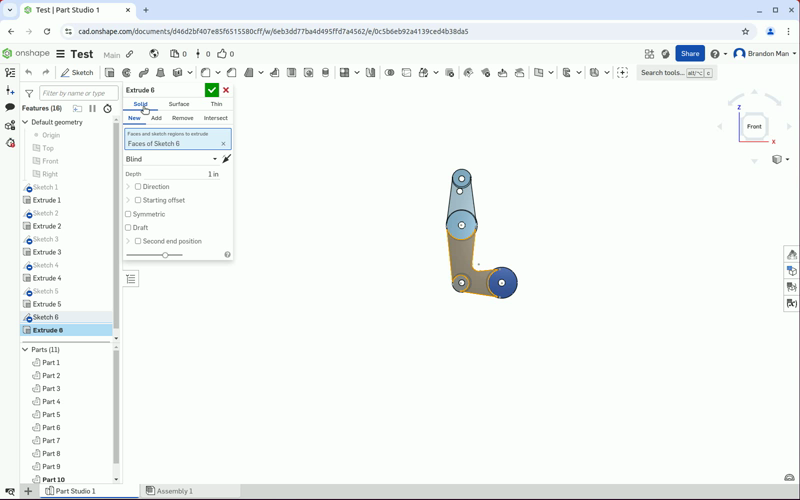
click(143, 106)
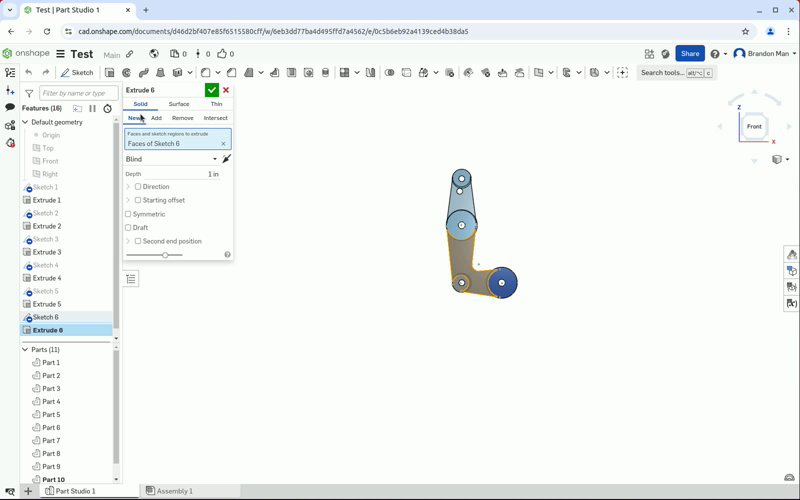
mouse_move(137, 120)
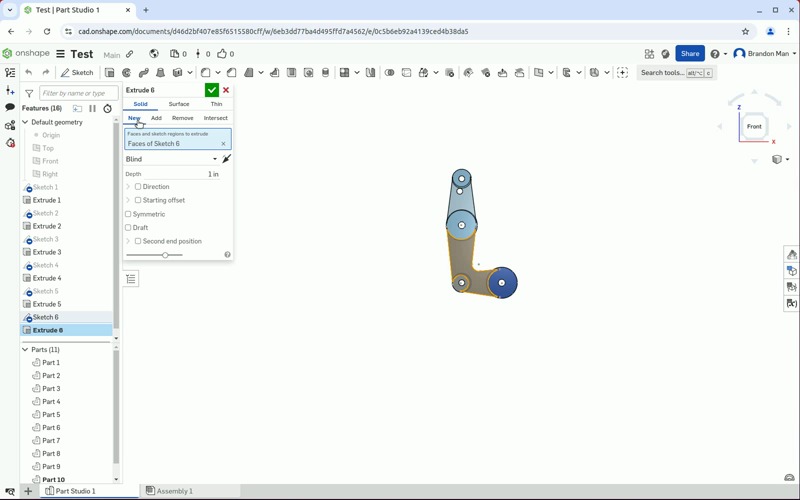
click(137, 120)
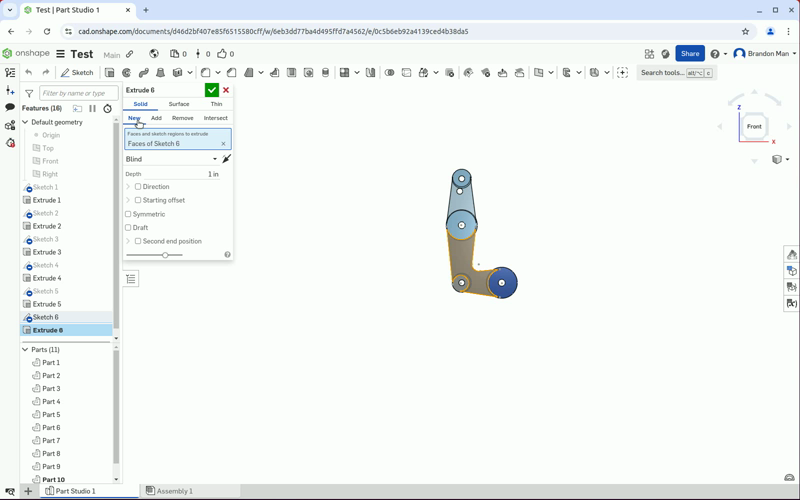
key(tab, 4)
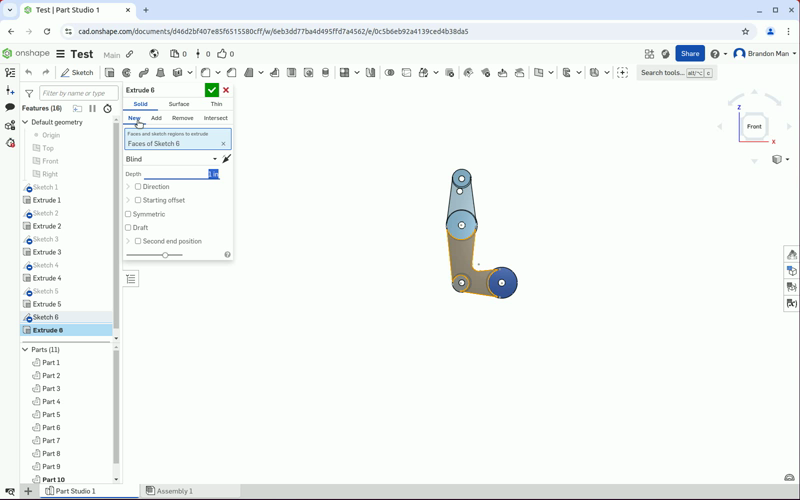
text(0.481)
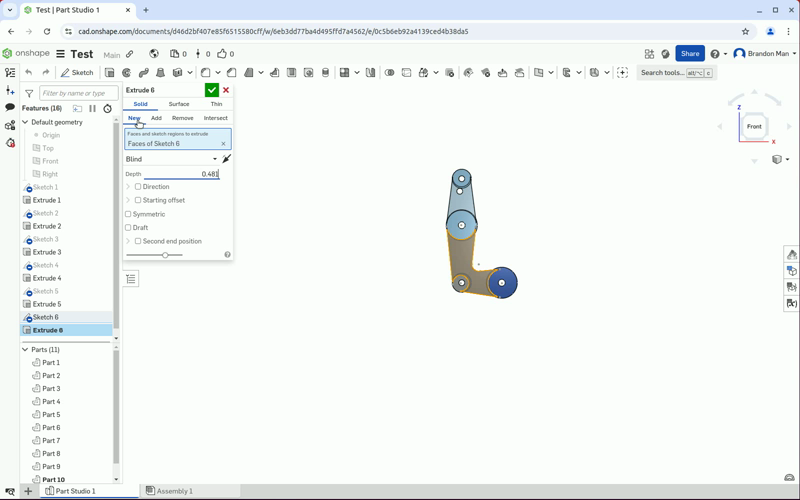
key(enter)
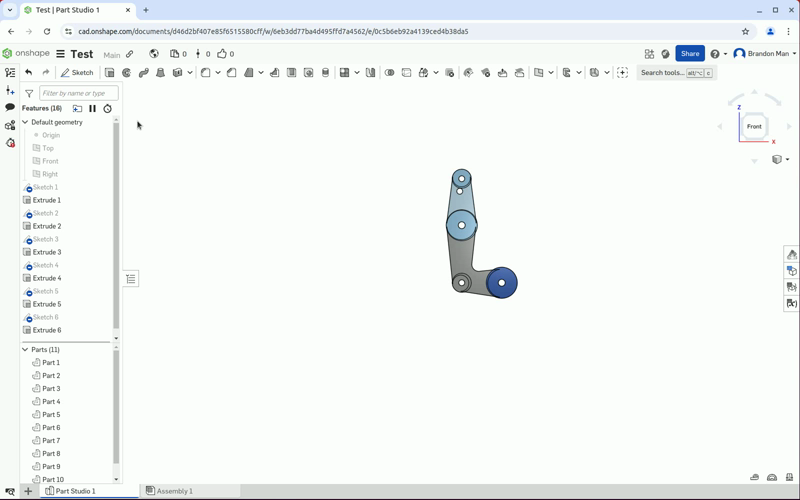
key(shift+h)
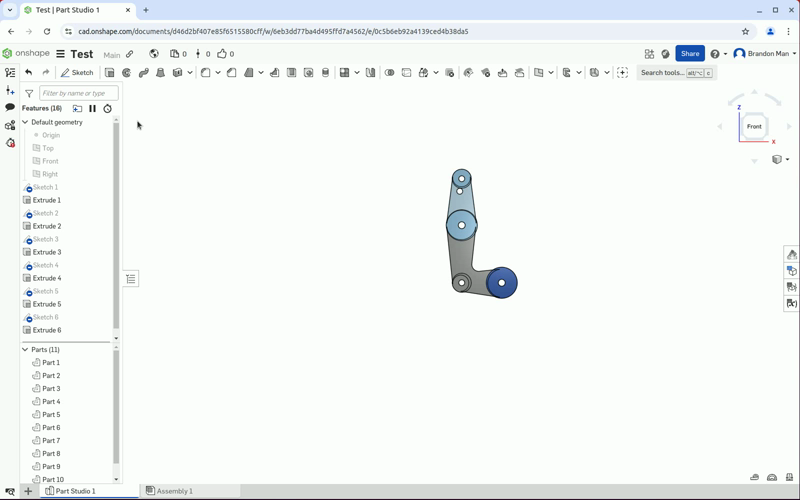
key(shift+h)
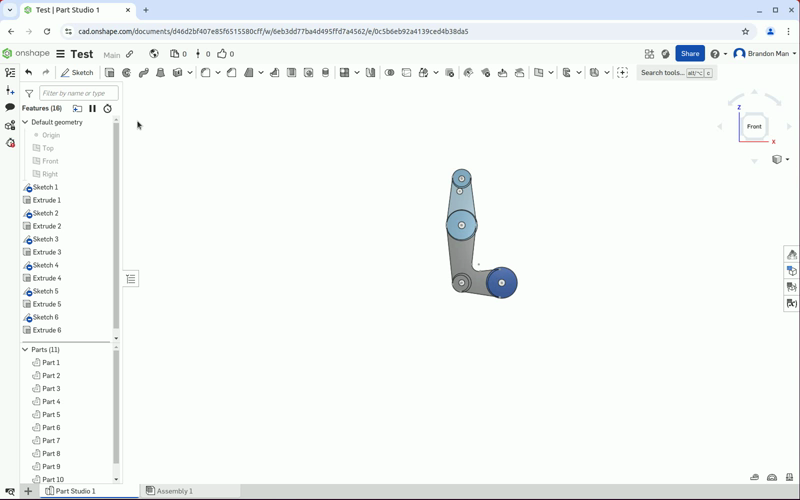
key(shift+7)
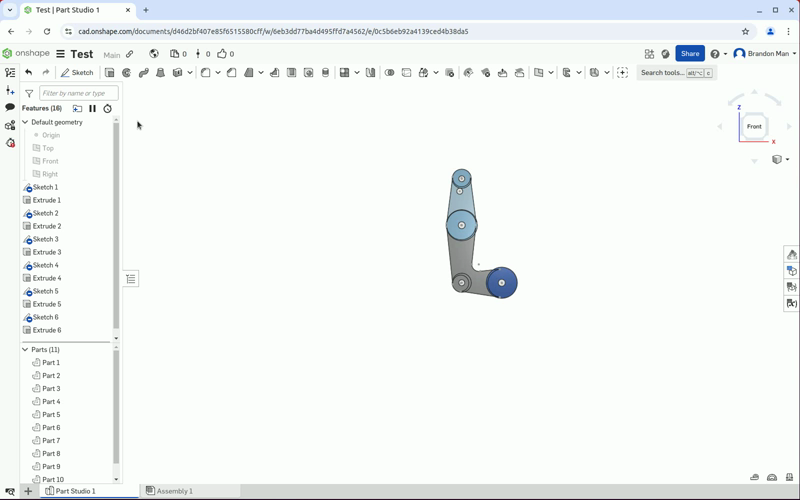
key(left, 2)
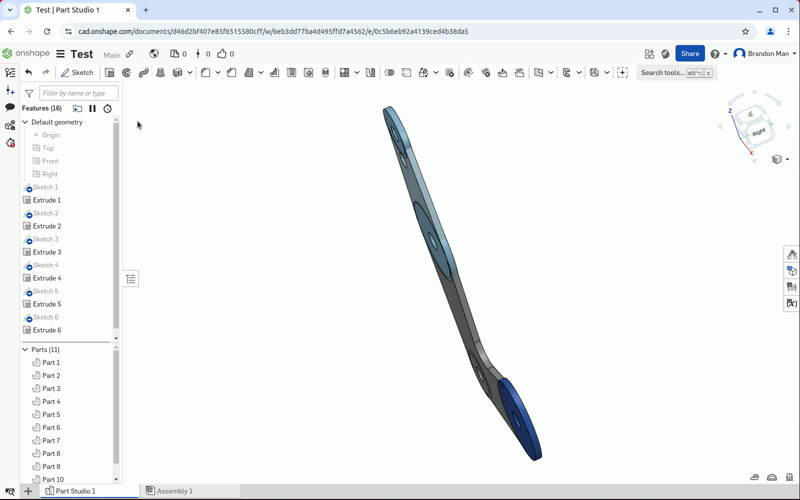
key(down, 2)
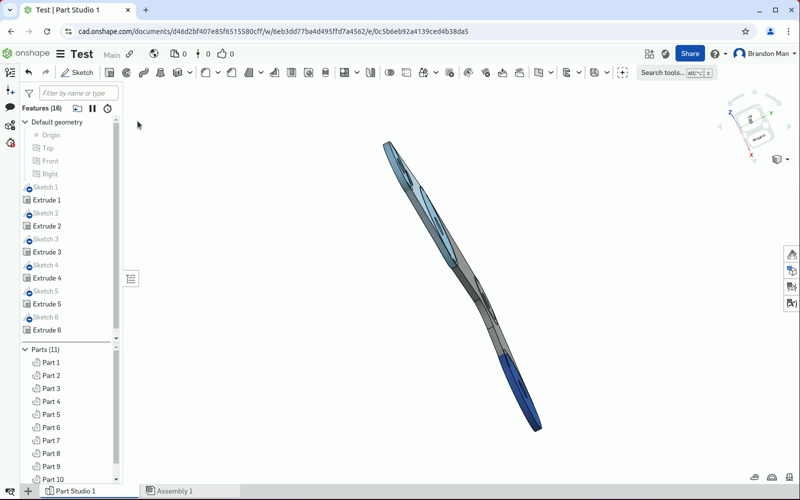
key(up, 2)
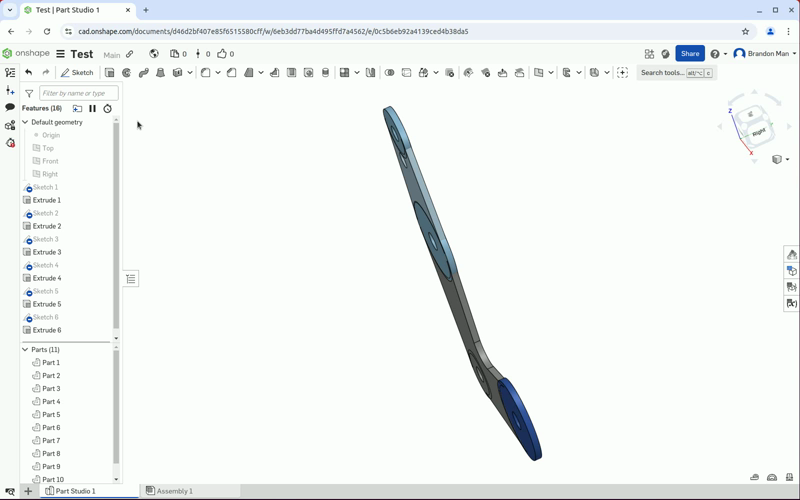
key(right, 2)
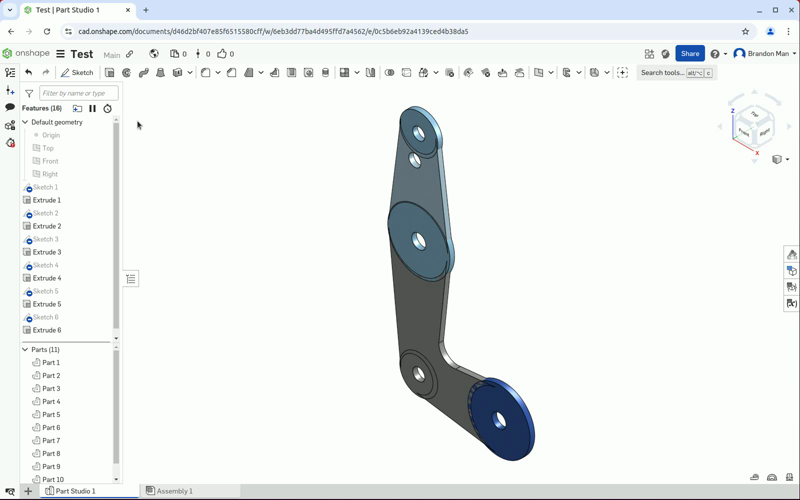
mouse_move(69, 189)
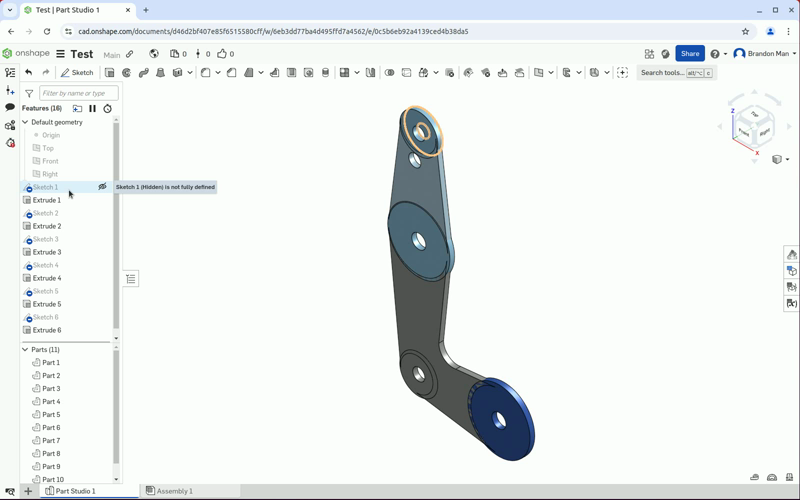
click(69, 189)